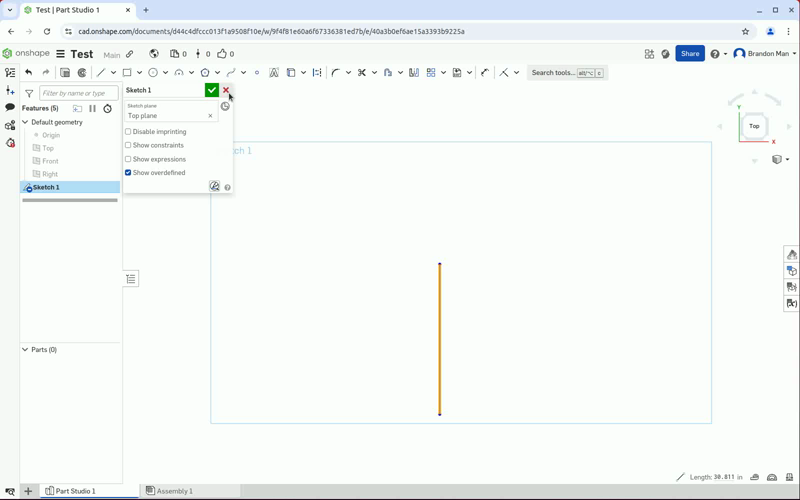
key(shift+h)
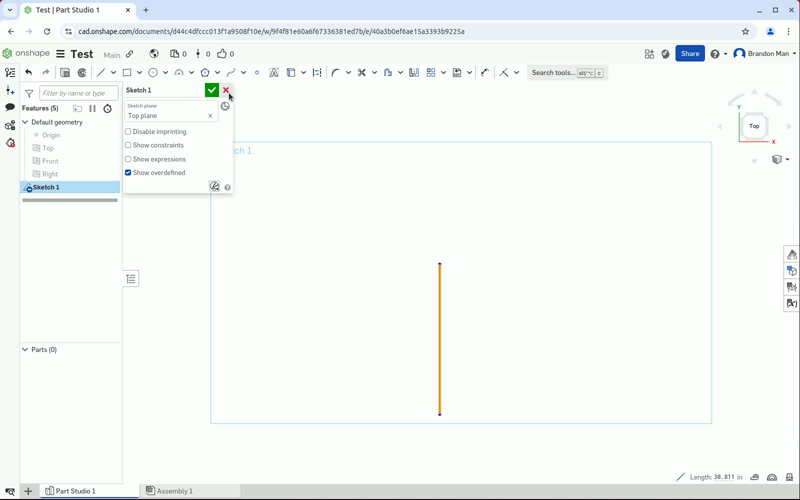
key(shift+s)
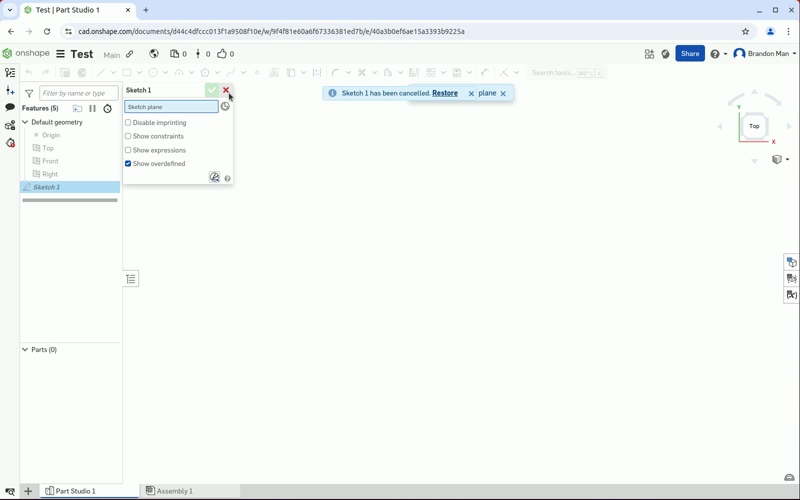
mouse_move(73, 150)
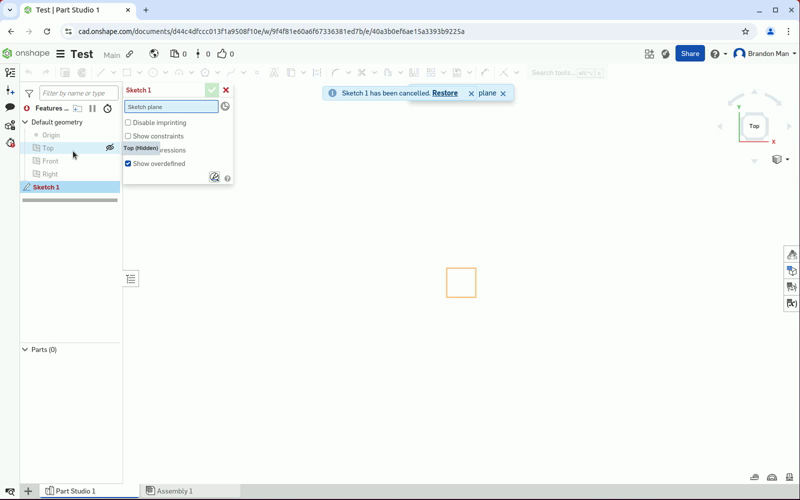
click(73, 150)
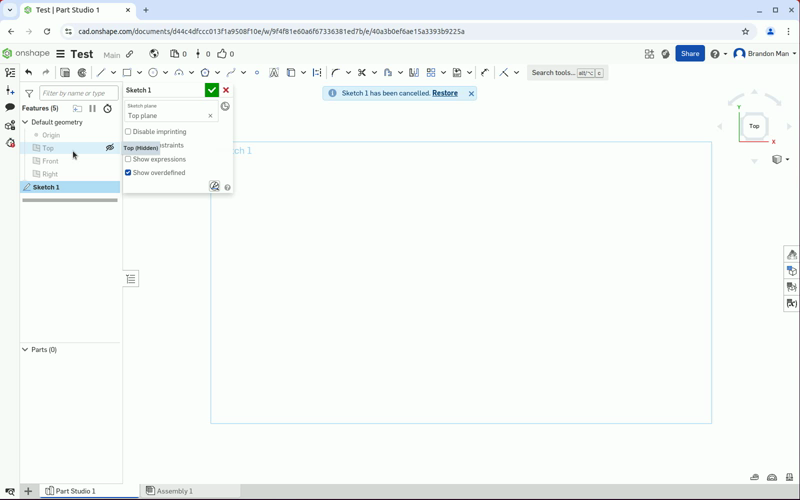
mouse_move(73, 352)
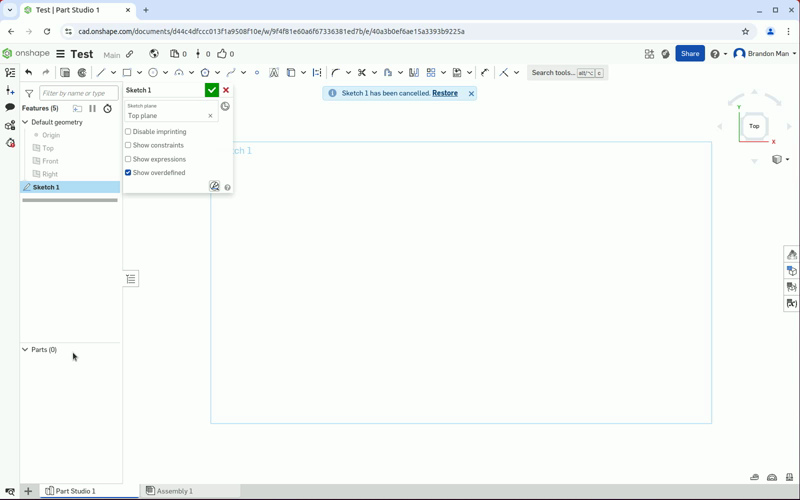
key(y)
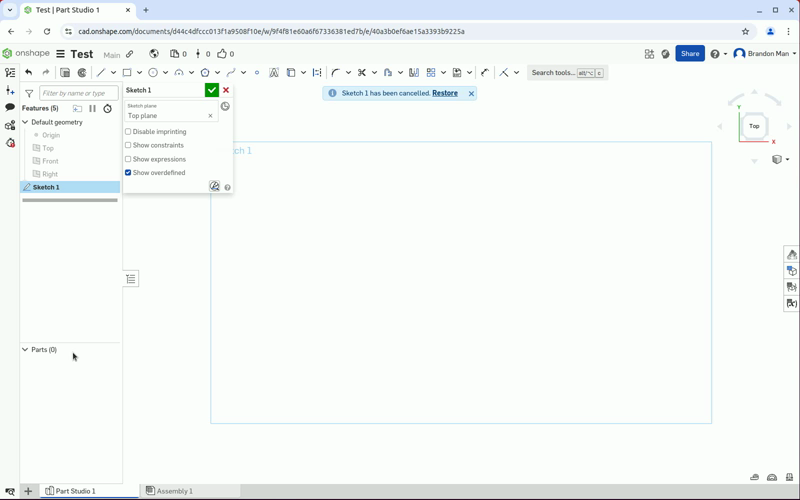
key(a)
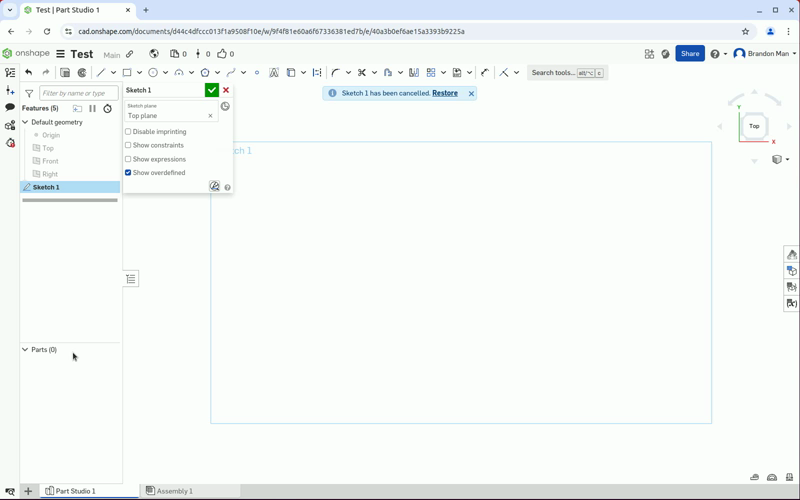
key_down(shift)
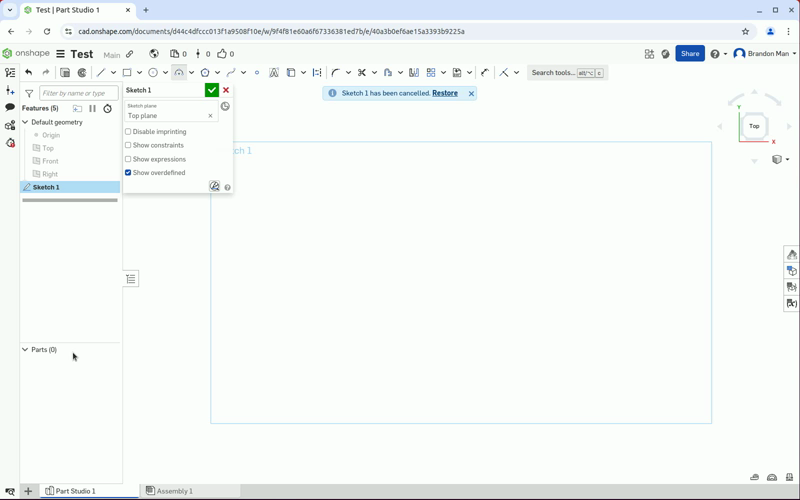
mouse_move(348, 322)
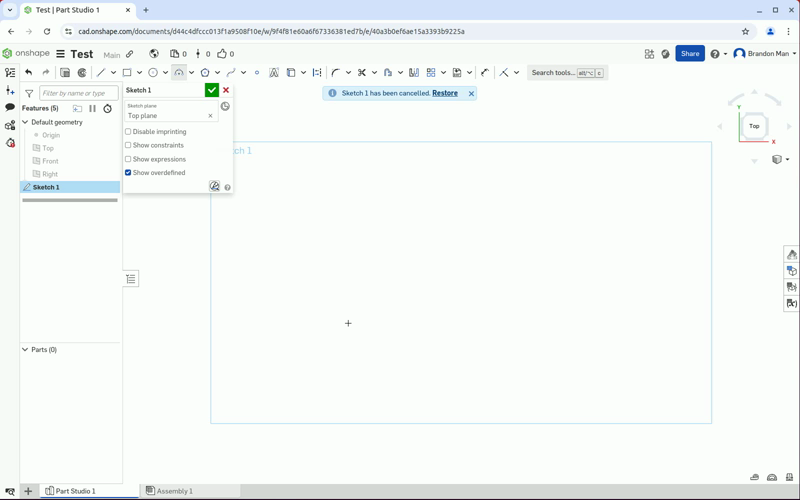
click(348, 322)
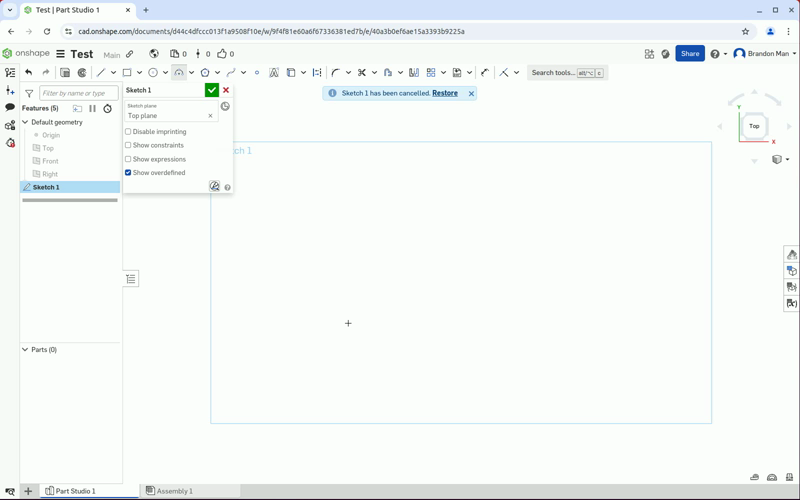
key_up(shift)
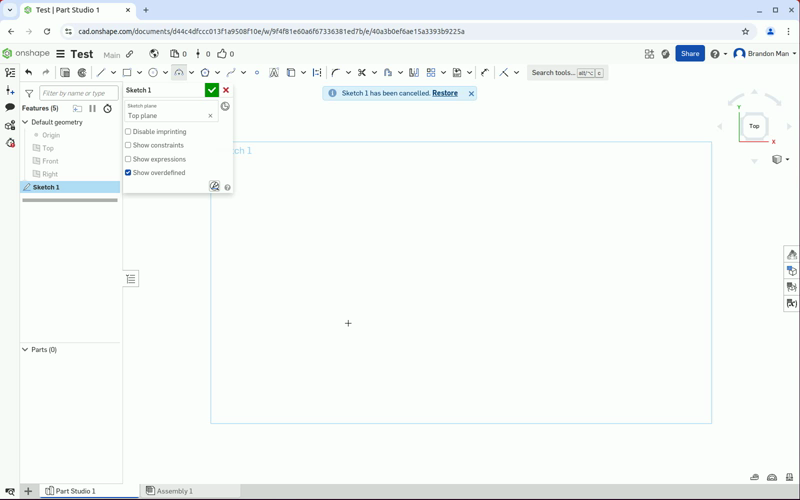
key_down(shift)
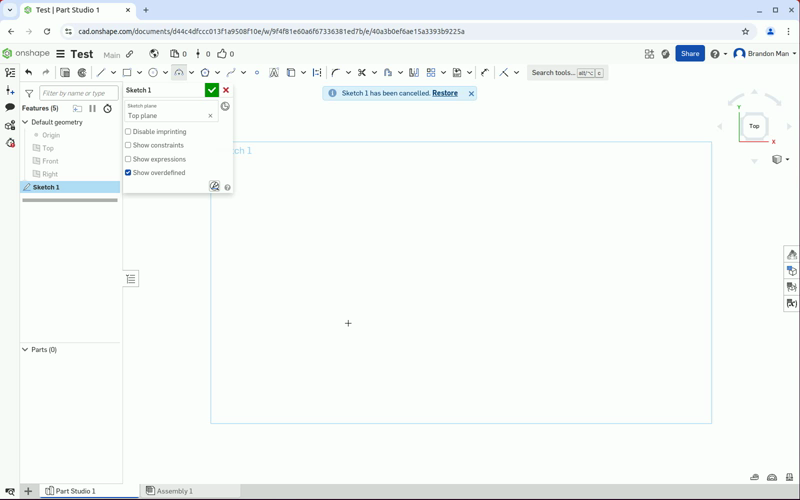
mouse_move(357, 332)
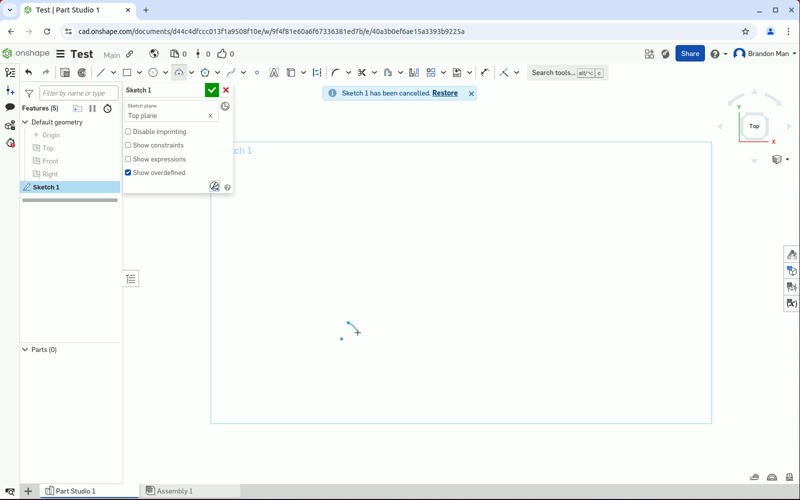
click(357, 332)
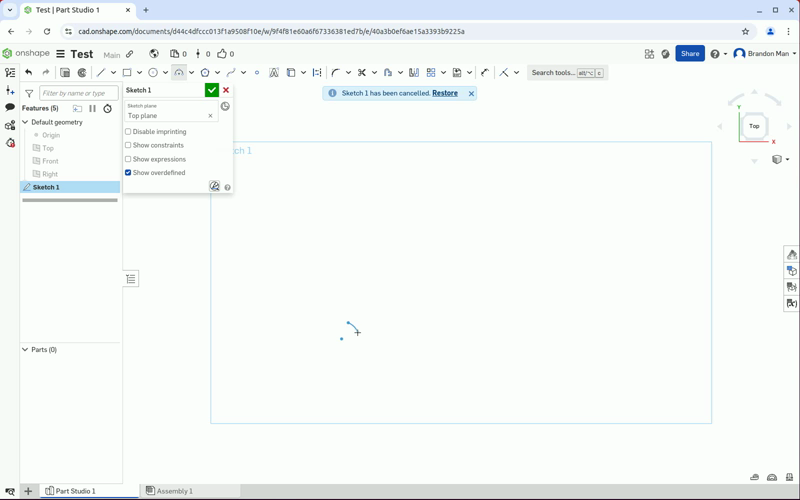
mouse_move(350, 329)
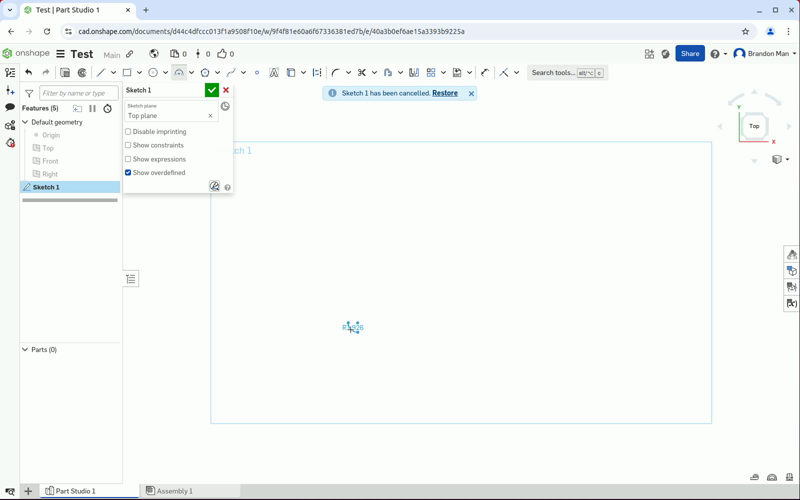
click(350, 329)
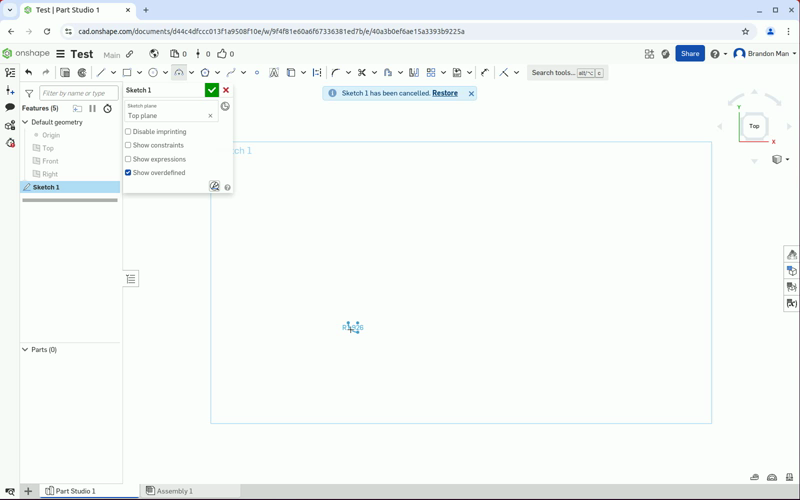
key_up(shift)
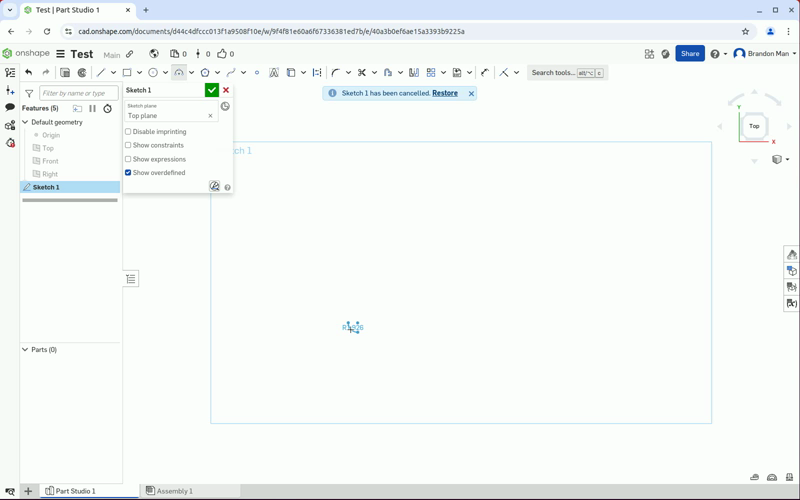
key(esc)
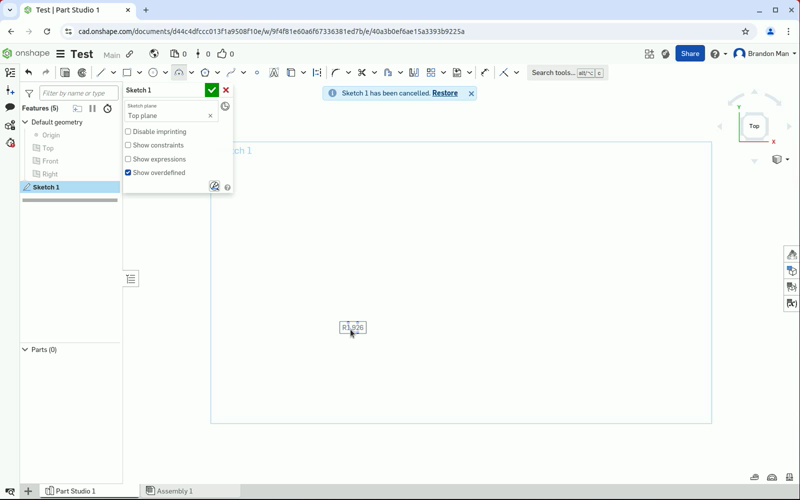
key(l)
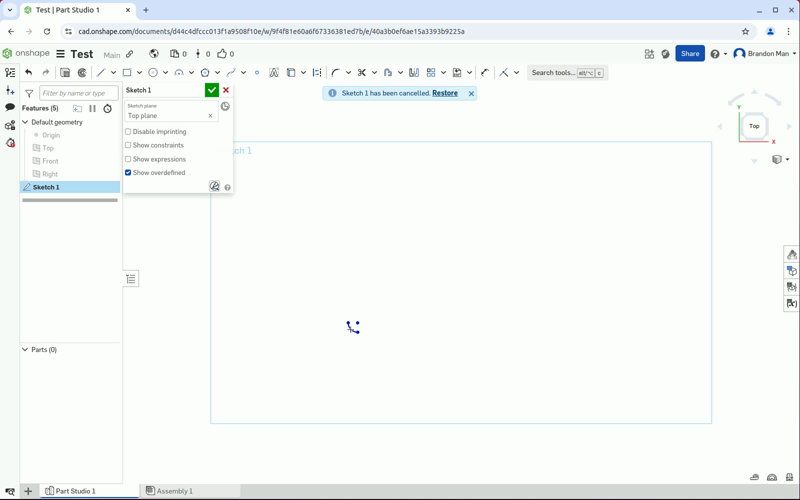
mouse_move(357, 332)
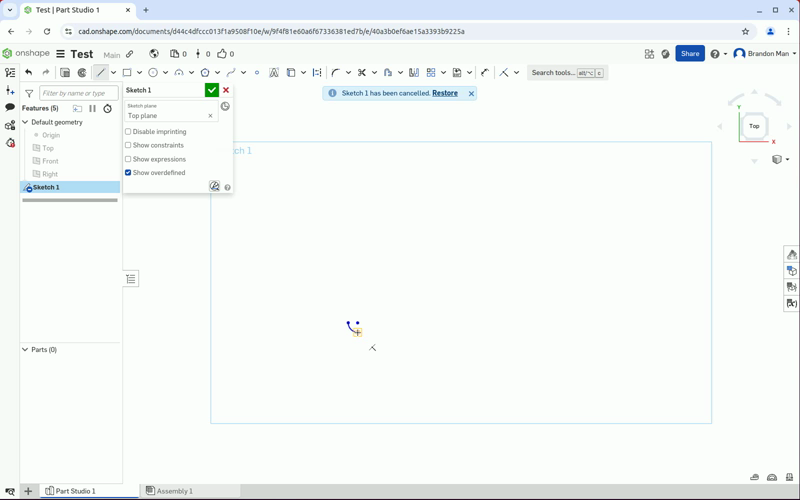
click(357, 332)
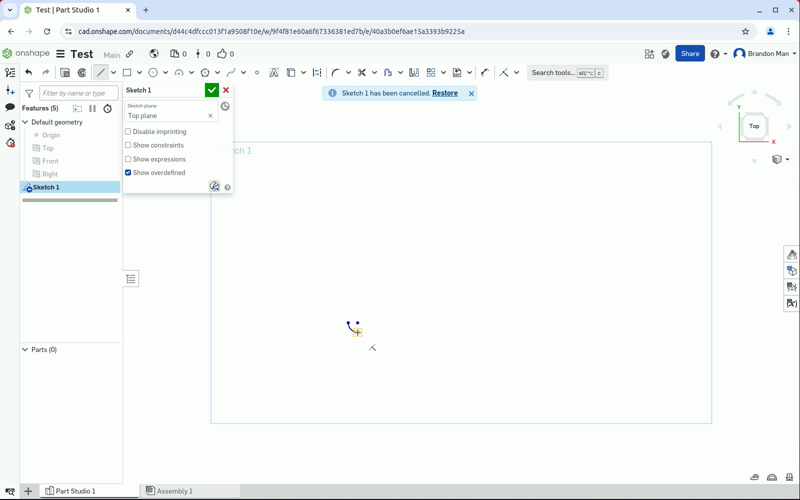
key_down(shift)
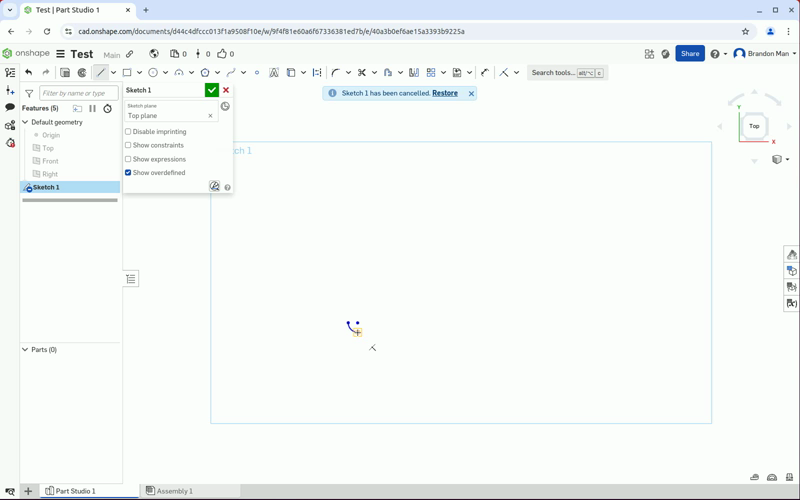
mouse_move(558, 332)
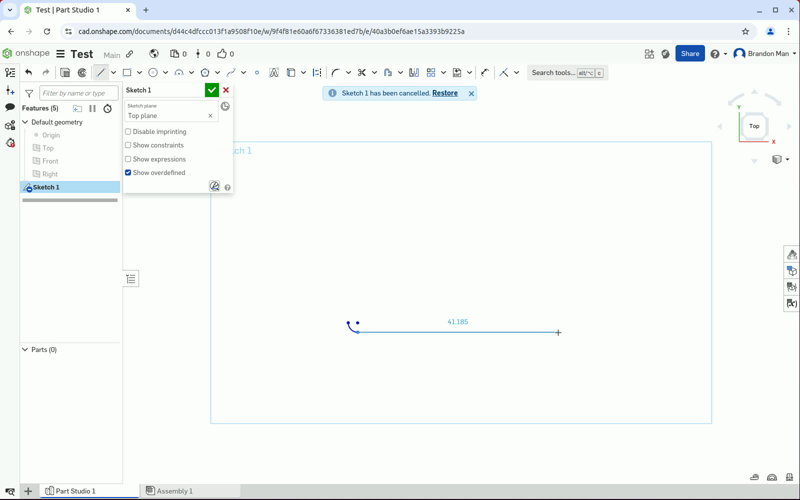
click(558, 332)
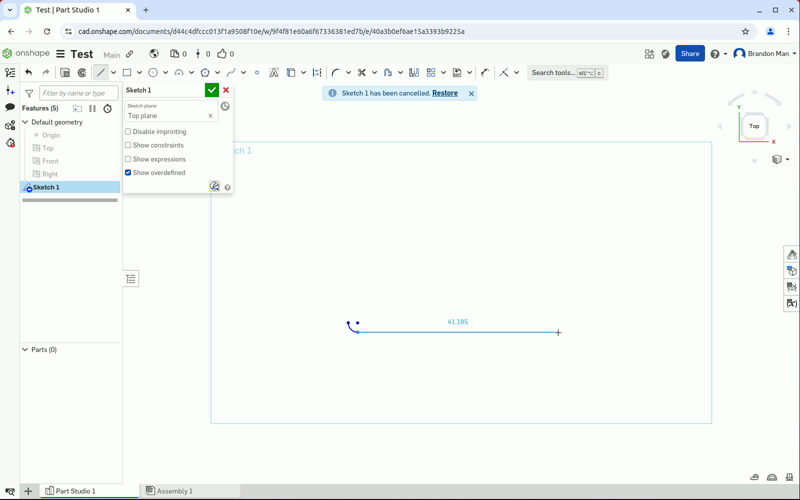
key_up(shift)
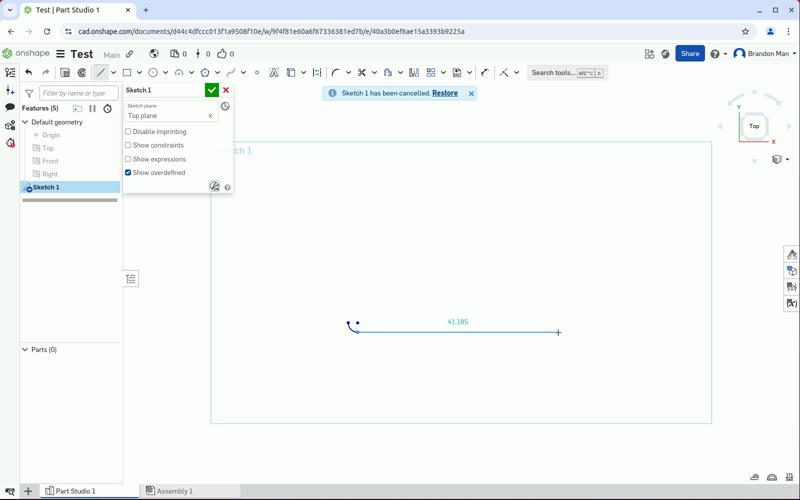
key(esc)
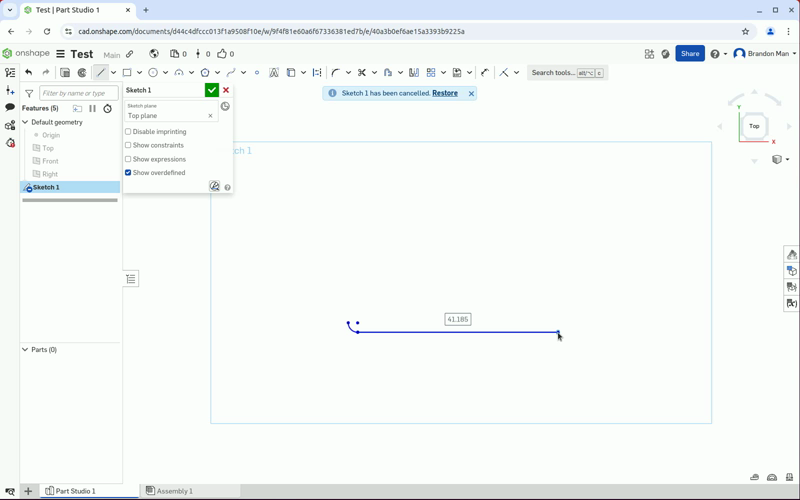
key(a)
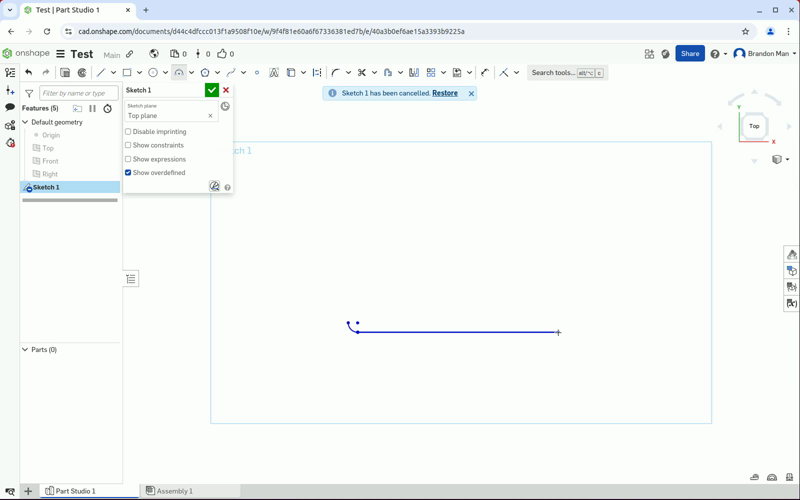
mouse_move(558, 332)
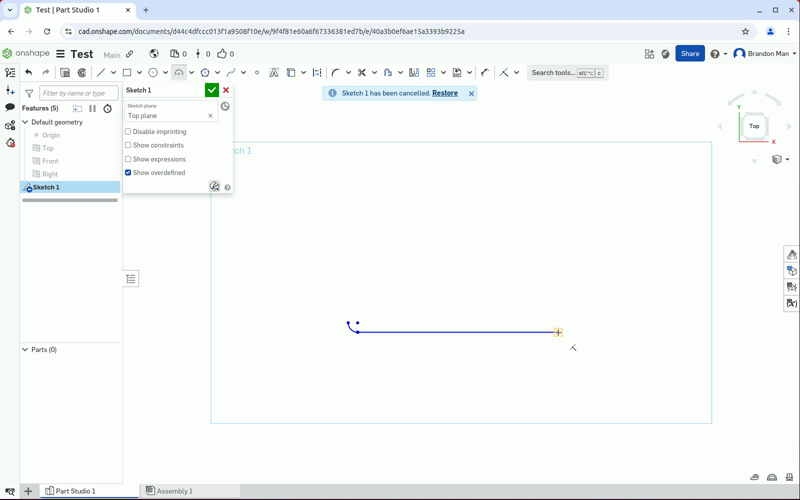
click(558, 332)
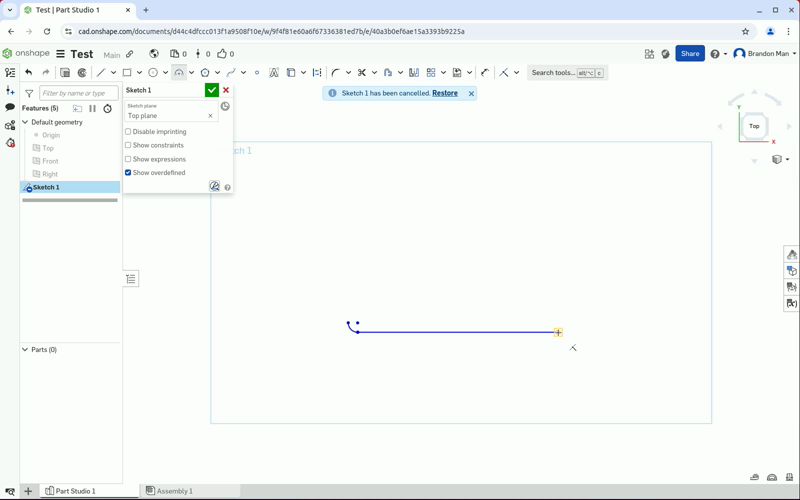
key_down(shift)
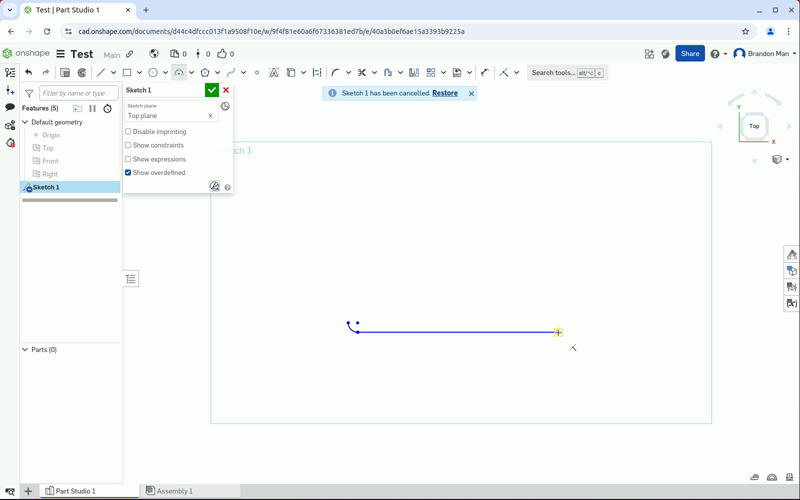
mouse_move(567, 322)
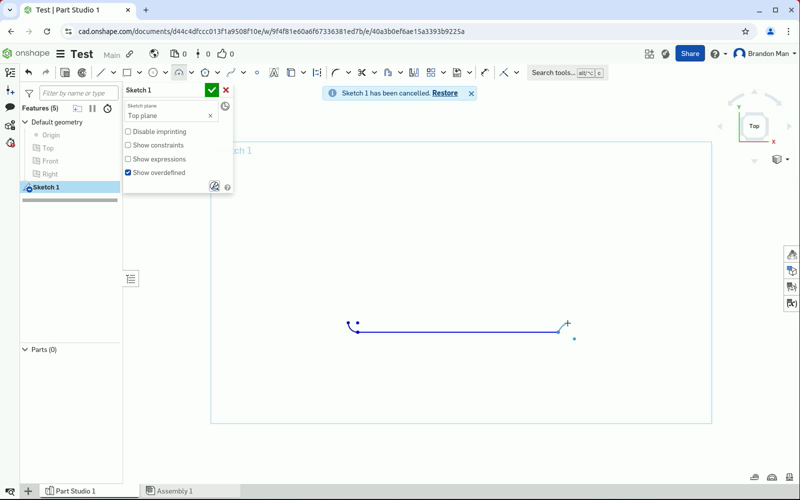
click(567, 322)
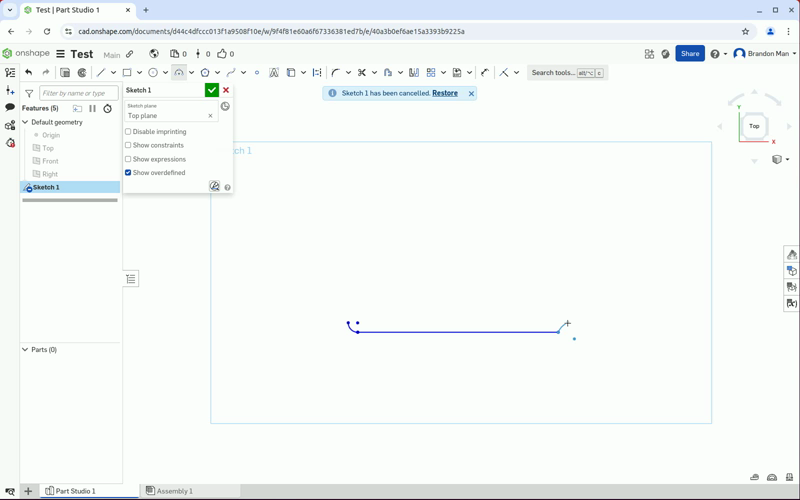
mouse_move(564, 329)
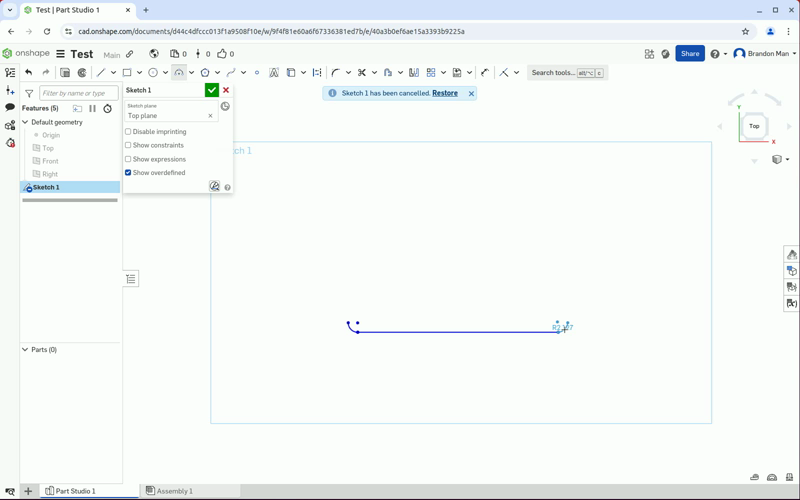
click(564, 329)
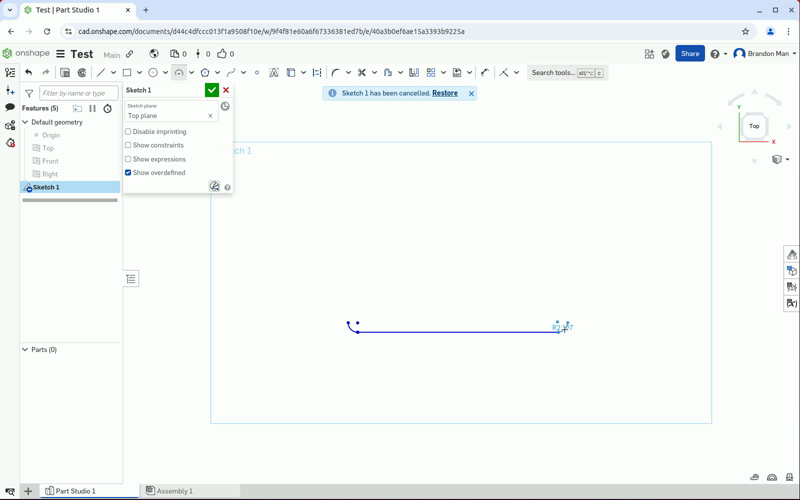
key_up(shift)
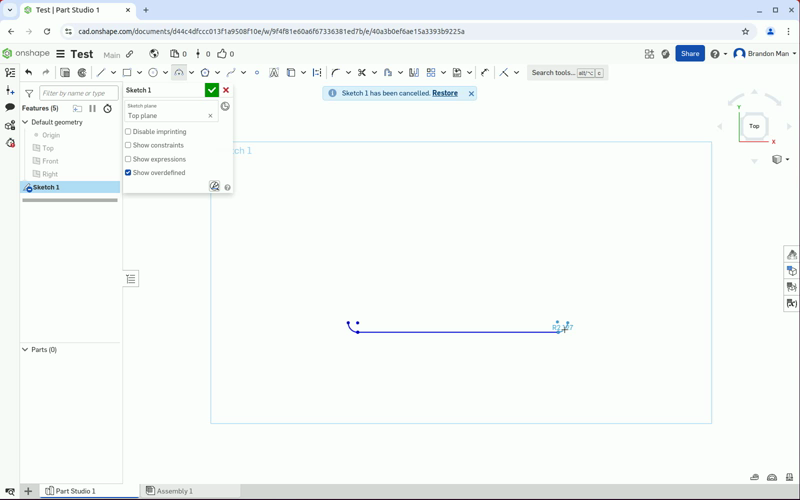
key(esc)
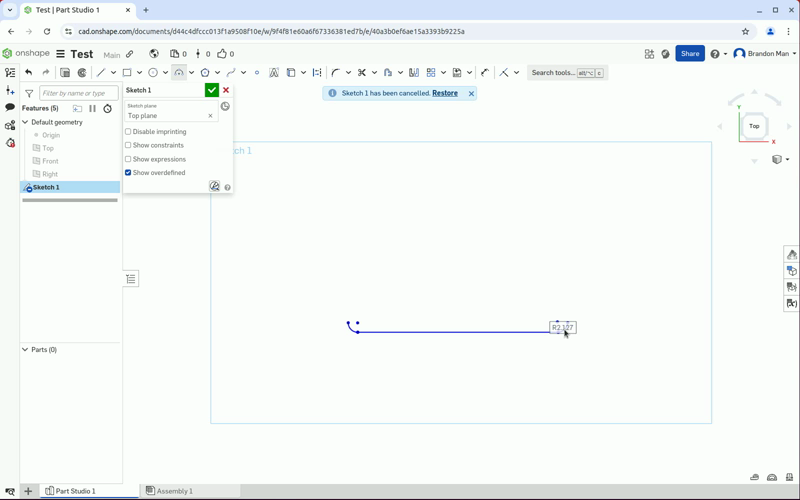
key(l)
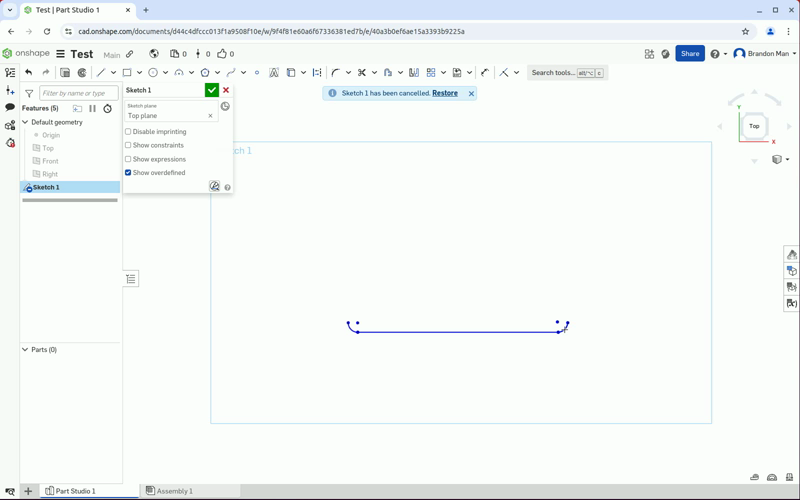
mouse_move(567, 322)
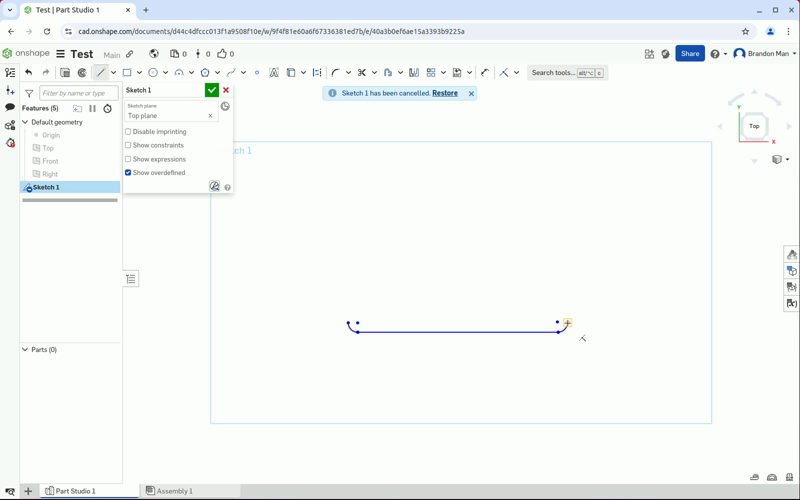
click(567, 322)
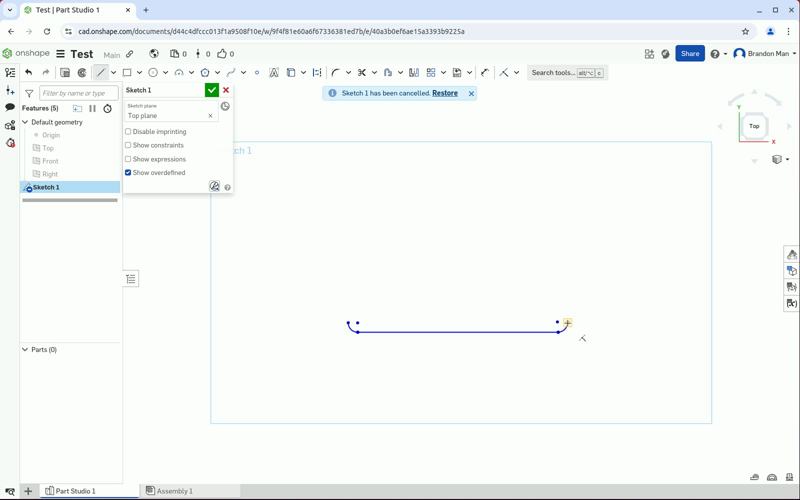
key_down(shift)
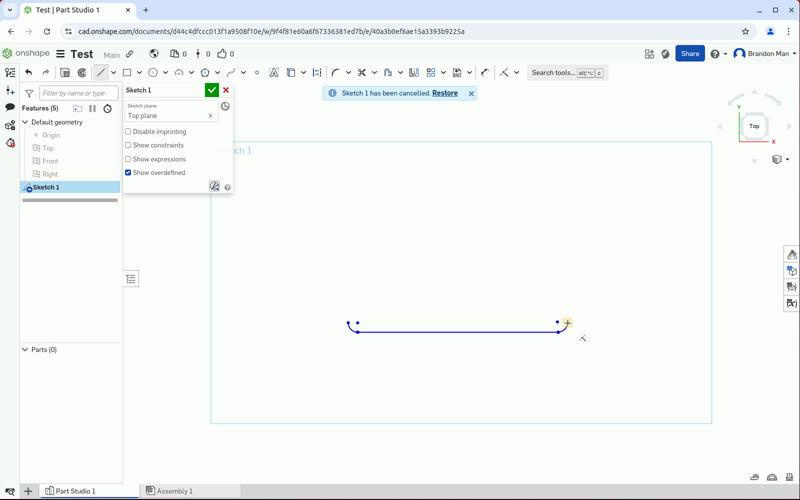
mouse_move(567, 242)
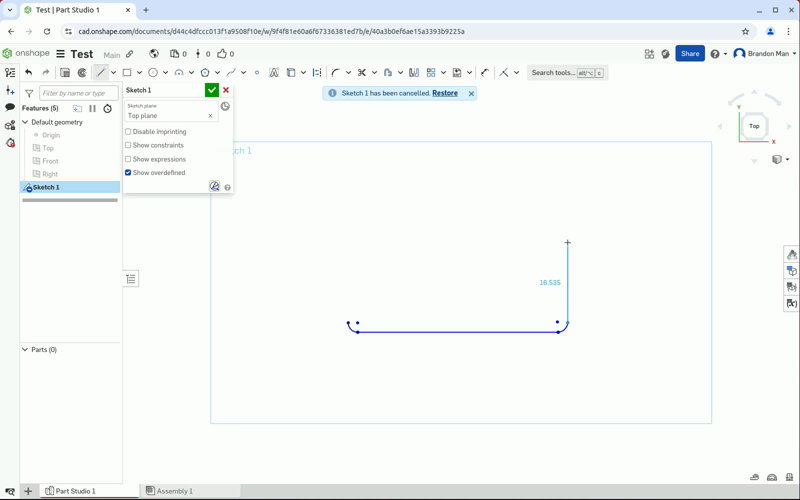
click(567, 242)
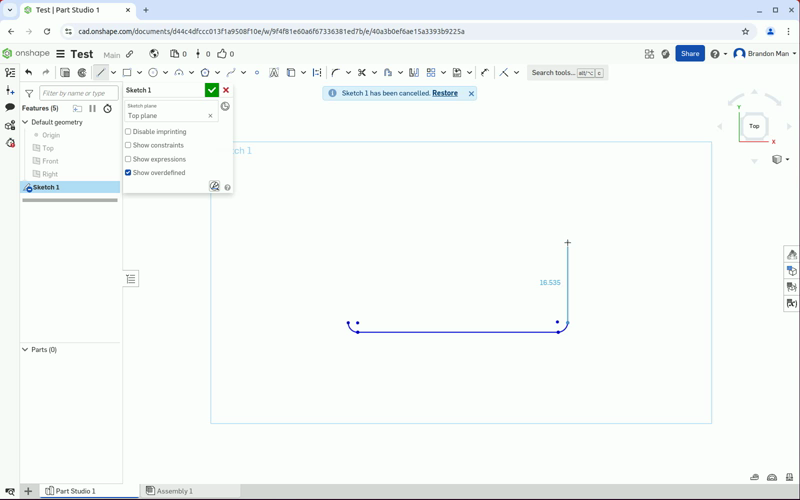
key_up(shift)
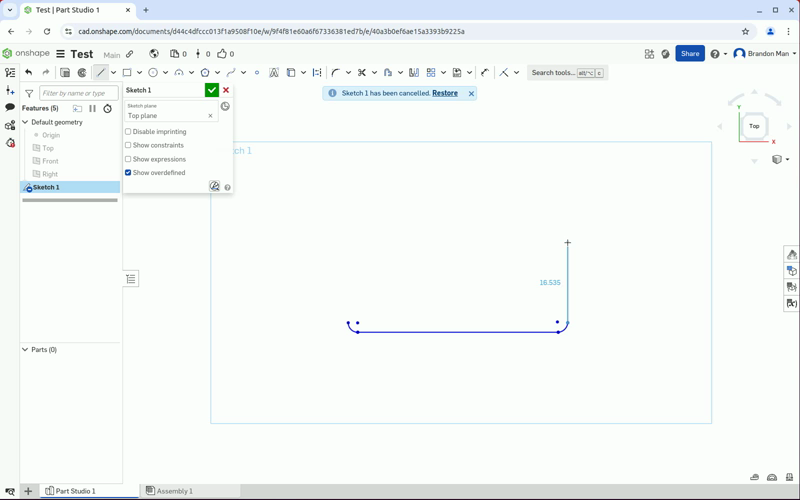
key(esc)
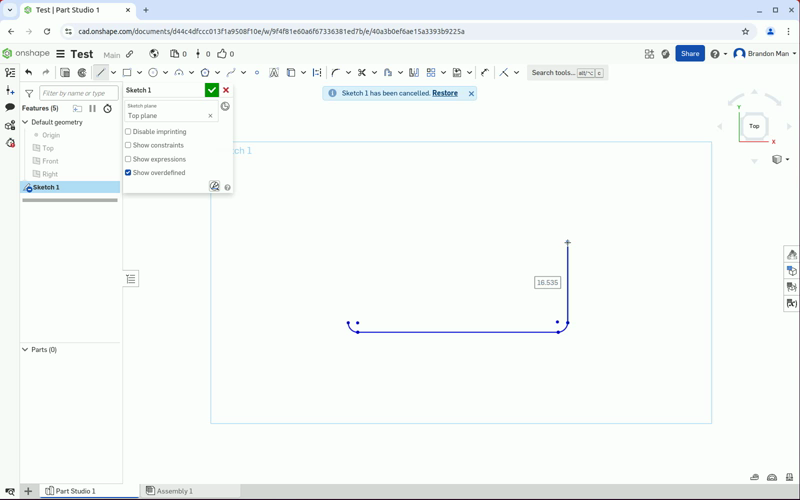
key(a)
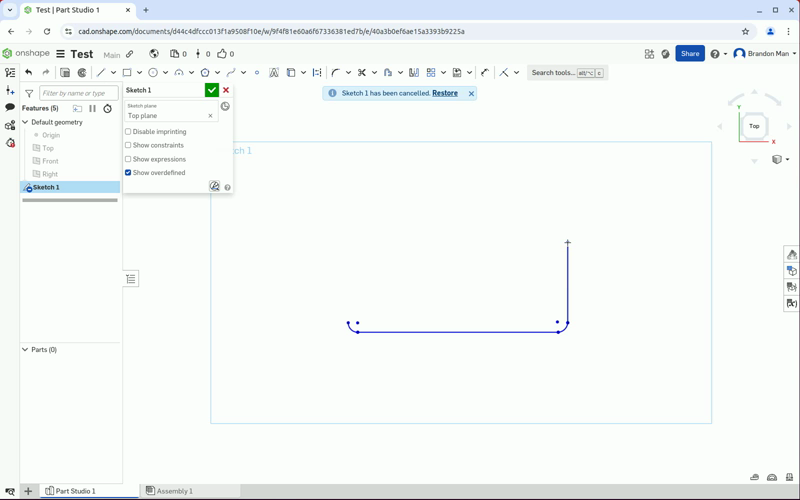
mouse_move(567, 242)
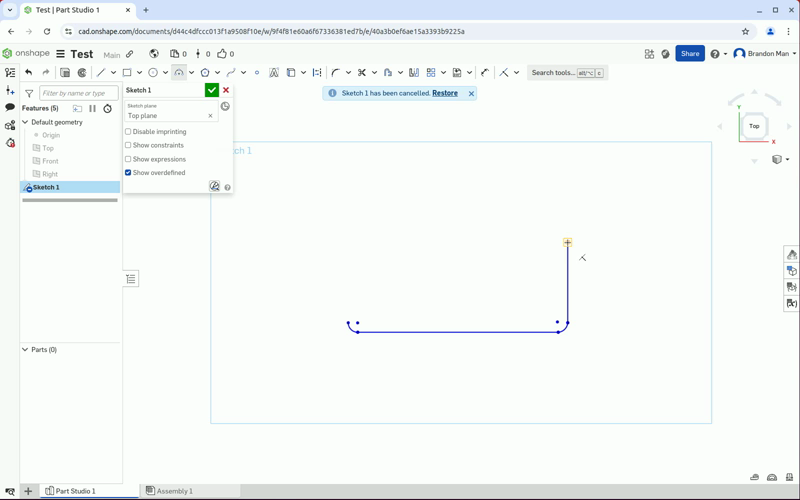
click(567, 242)
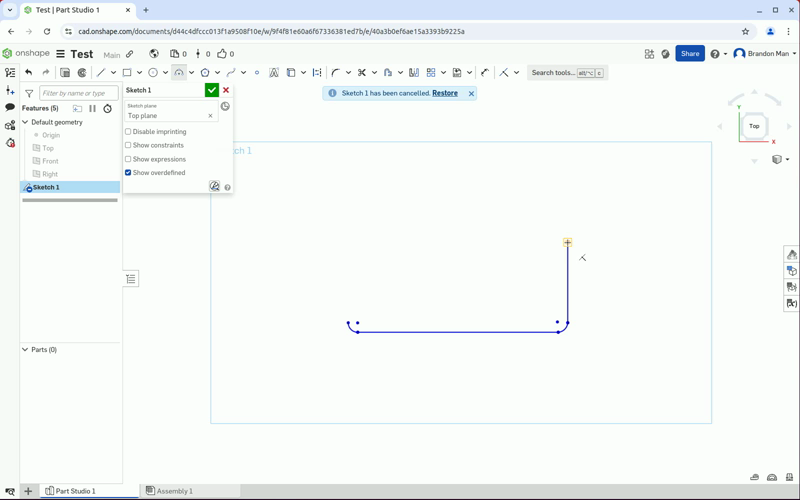
key_down(shift)
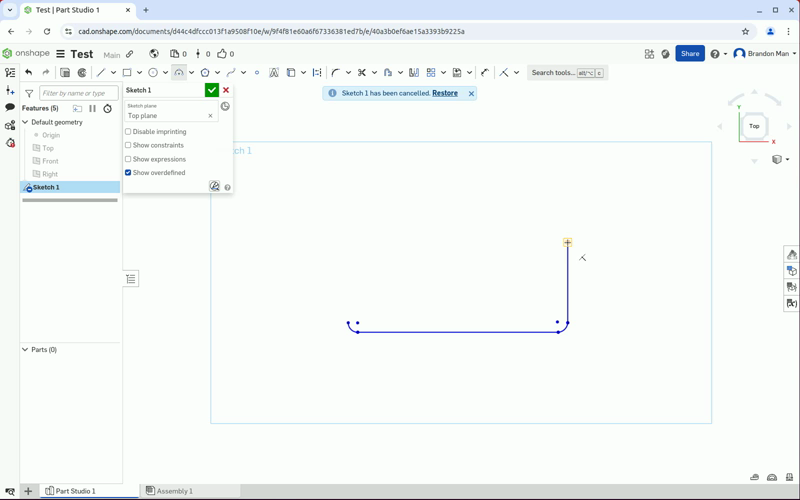
mouse_move(558, 232)
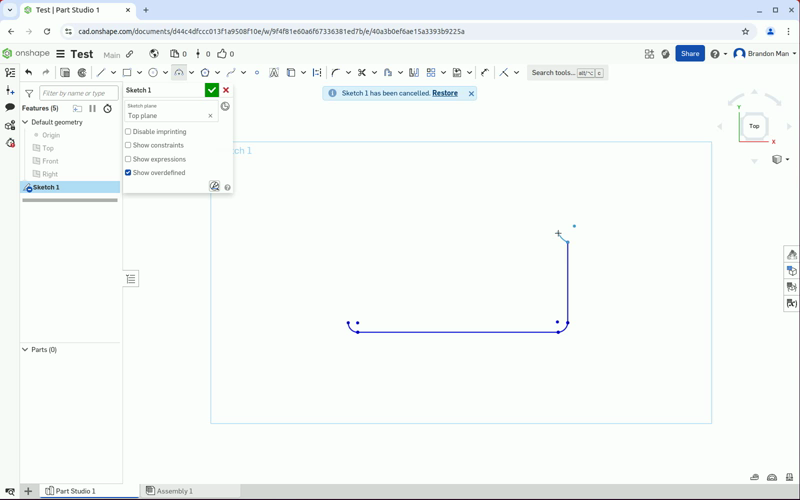
click(558, 232)
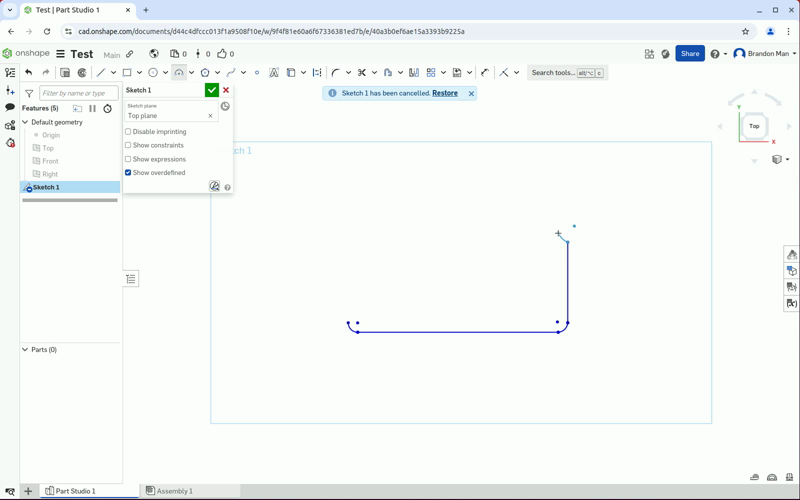
mouse_move(564, 235)
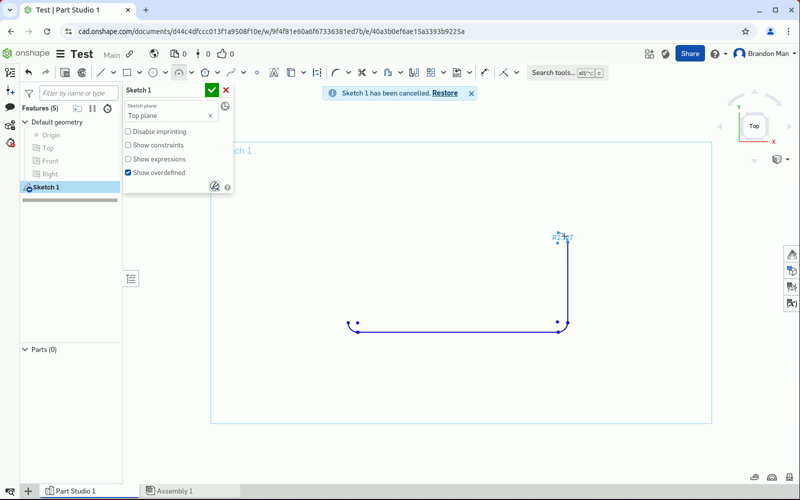
click(564, 235)
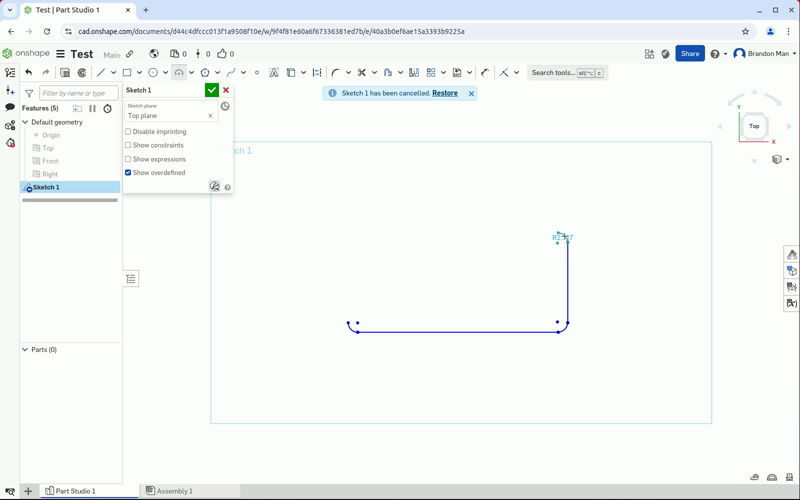
key_up(shift)
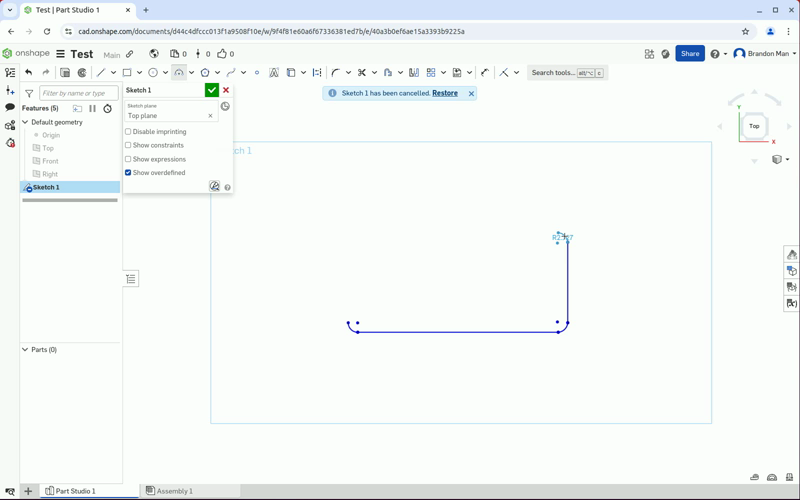
key(esc)
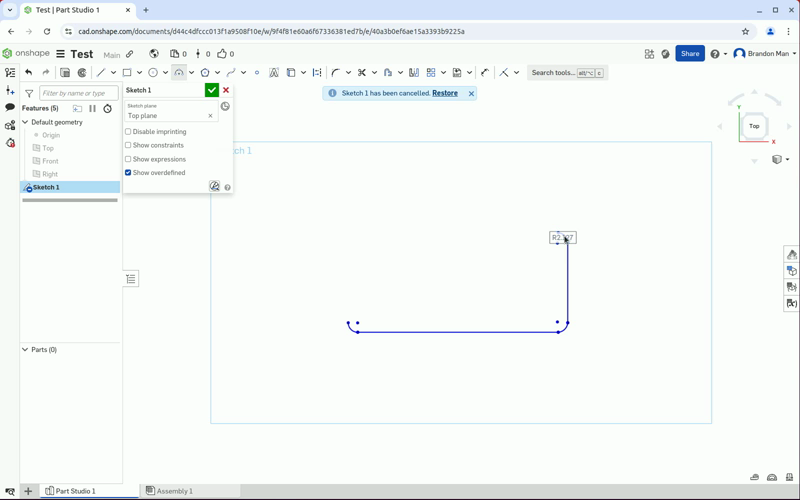
key(l)
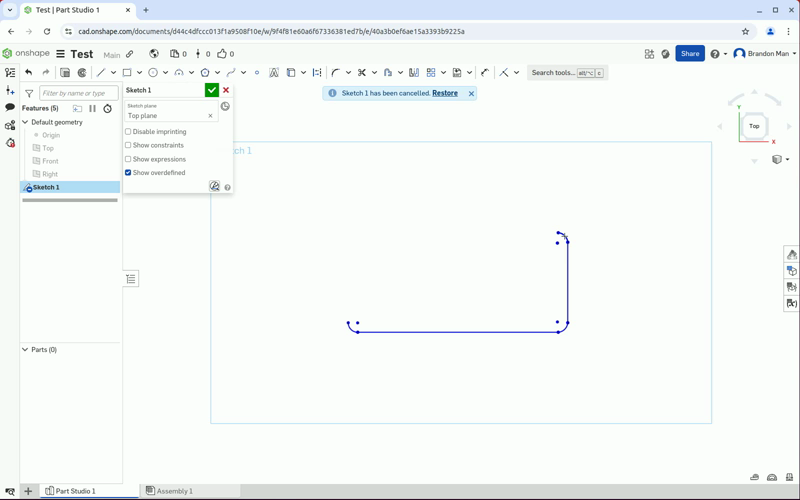
mouse_move(558, 232)
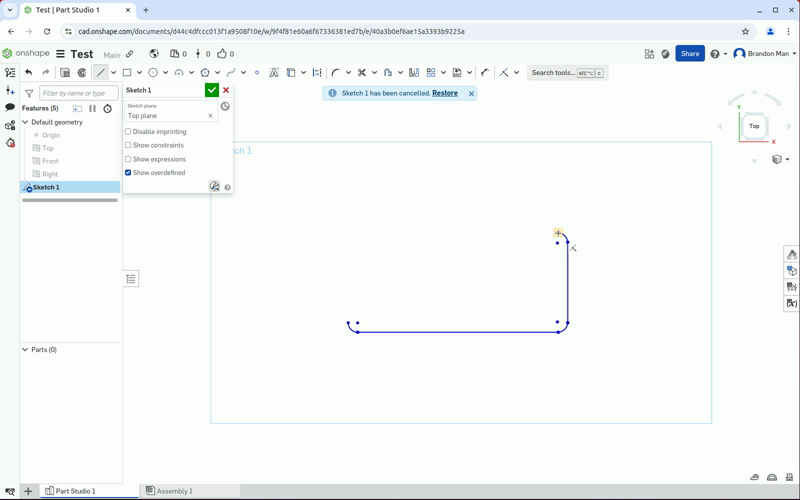
click(558, 232)
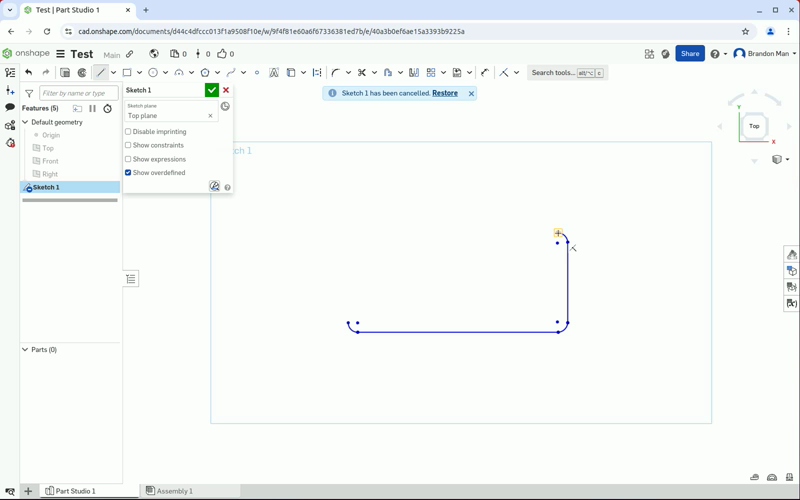
key_down(shift)
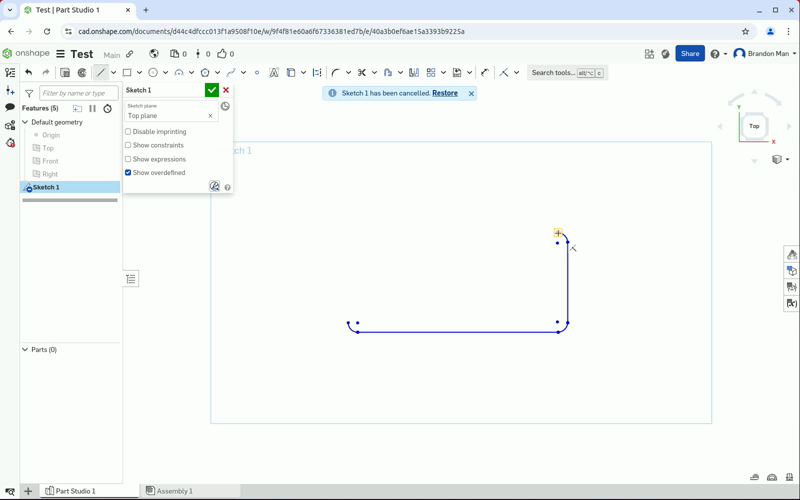
mouse_move(357, 232)
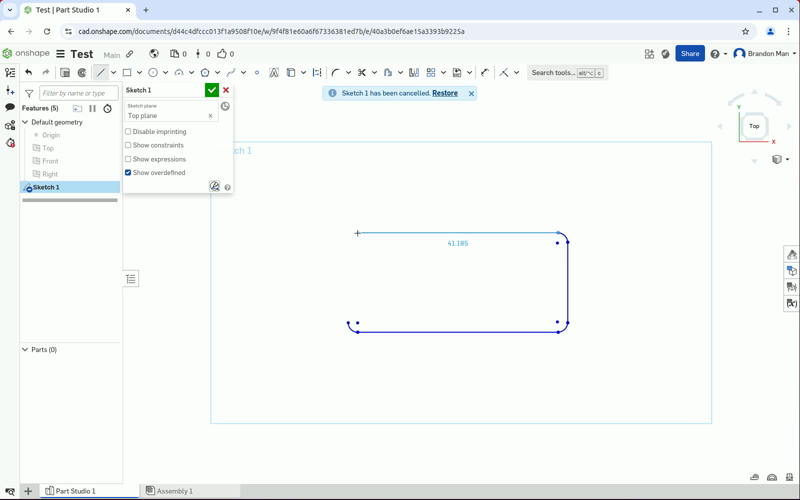
click(357, 232)
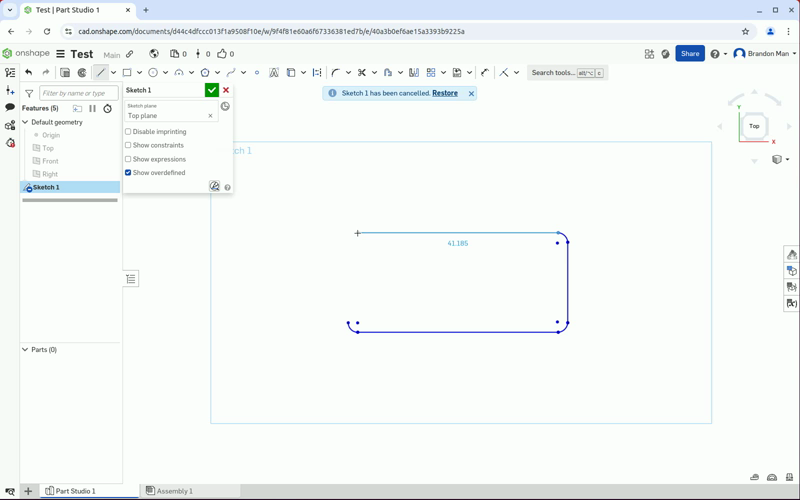
key_up(shift)
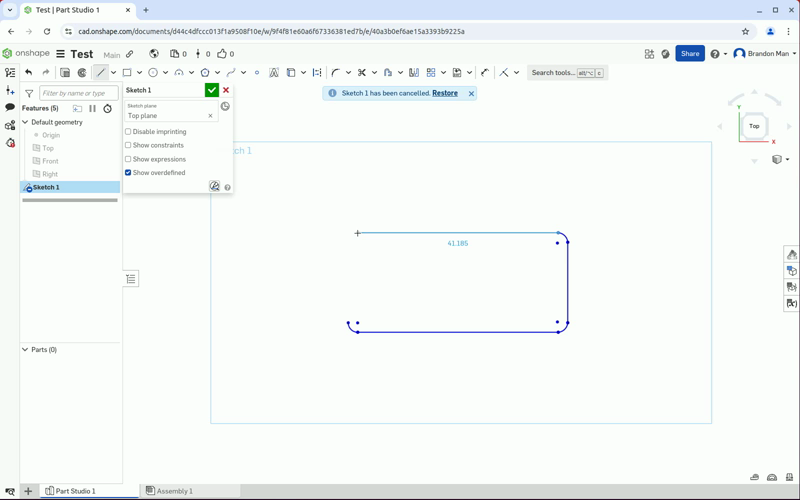
key(esc)
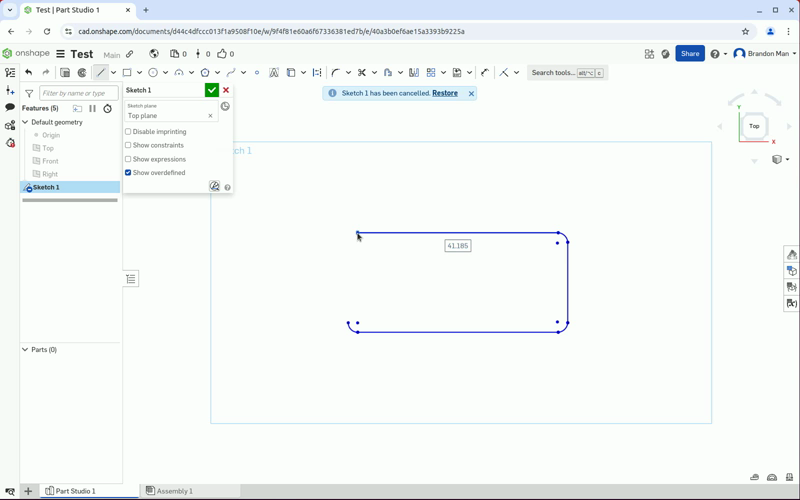
key(a)
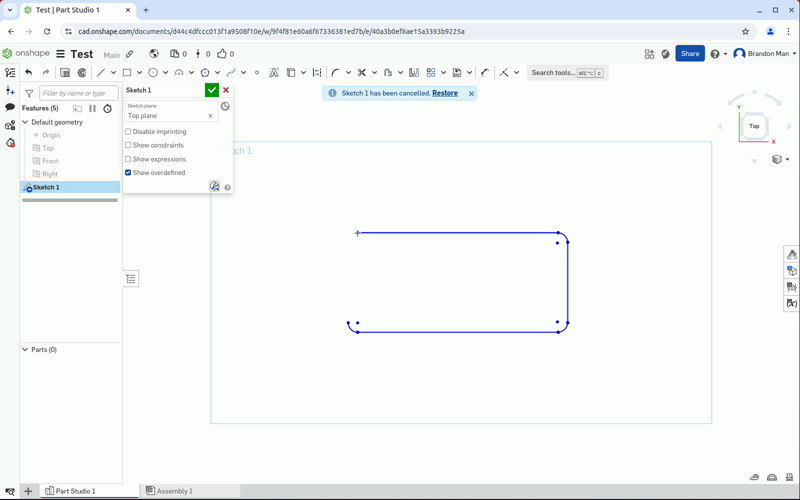
mouse_move(357, 232)
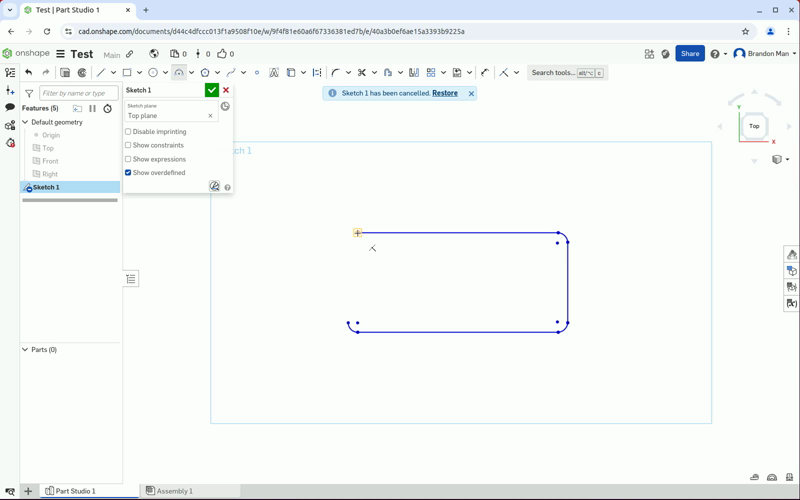
click(357, 232)
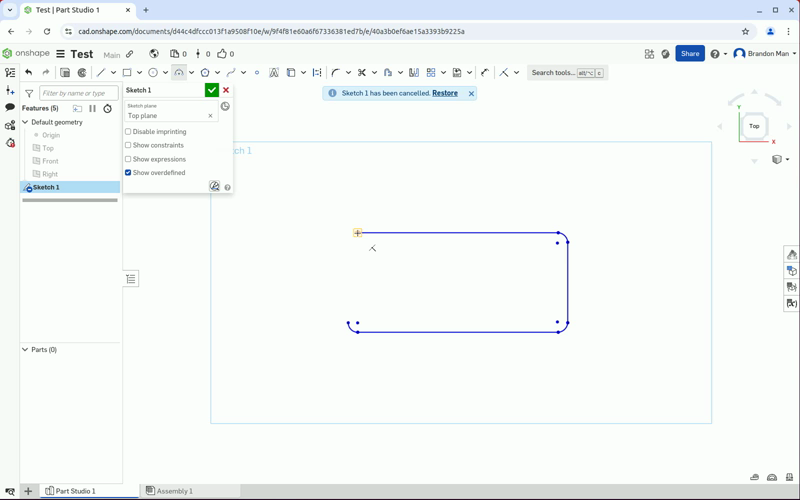
key_down(shift)
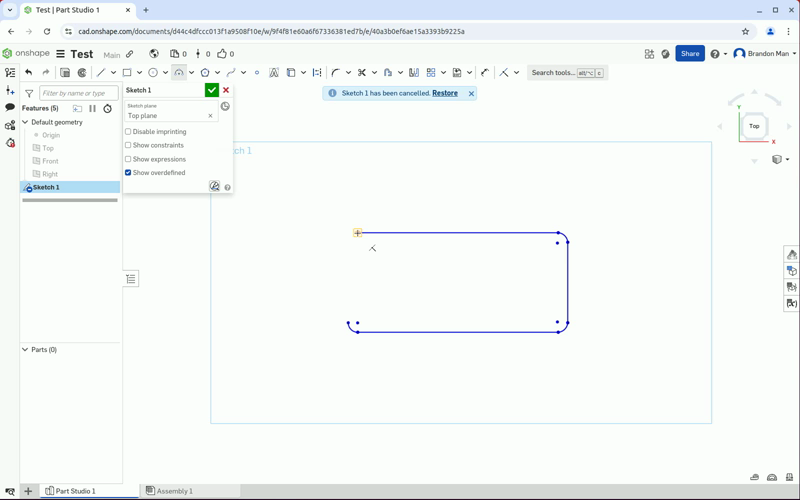
mouse_move(348, 242)
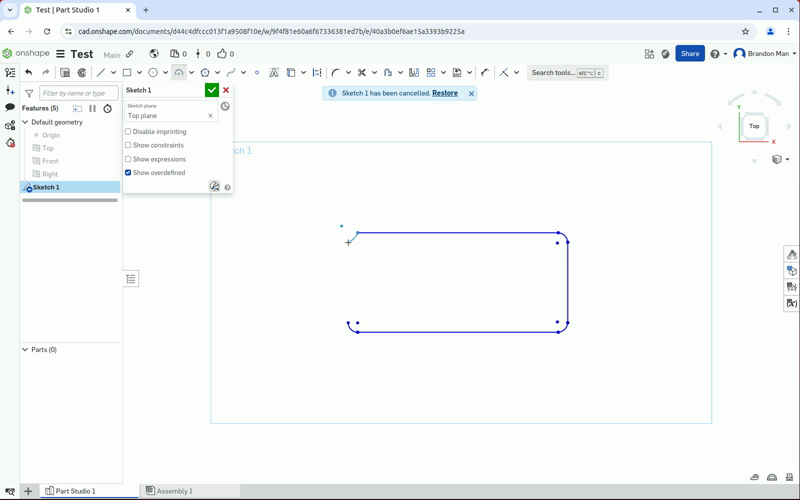
click(348, 242)
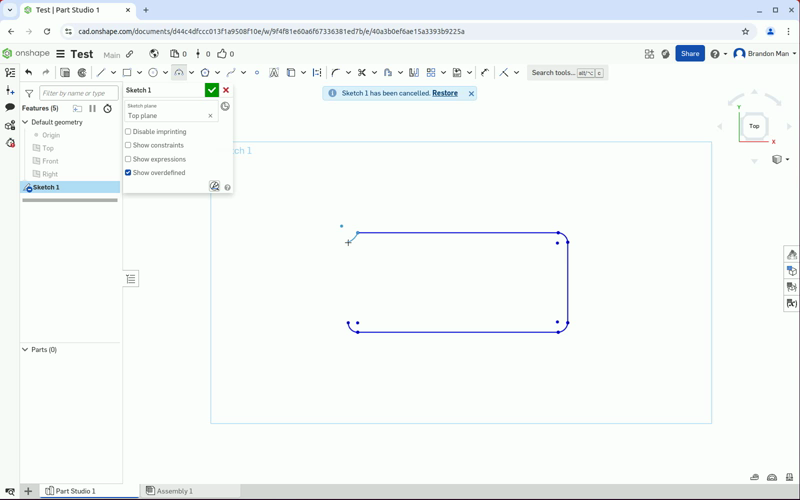
mouse_move(350, 235)
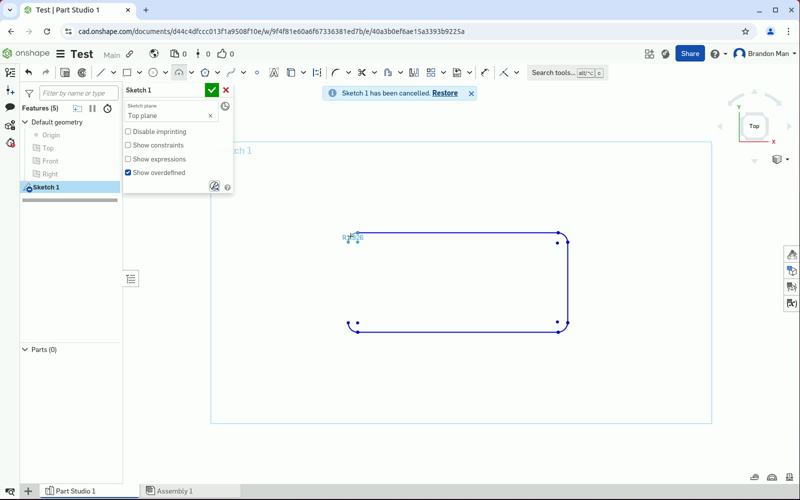
click(350, 235)
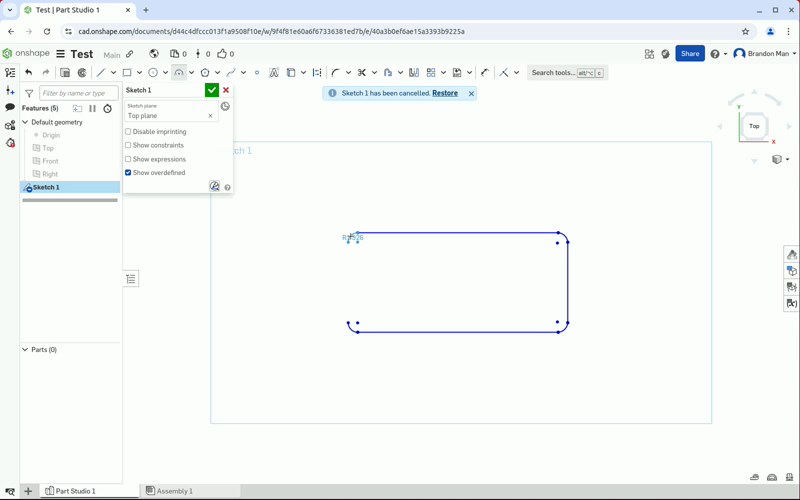
key_up(shift)
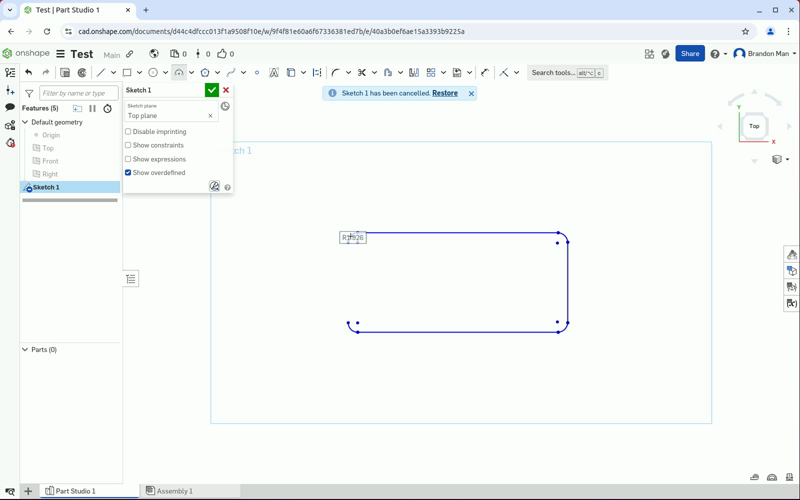
key(esc)
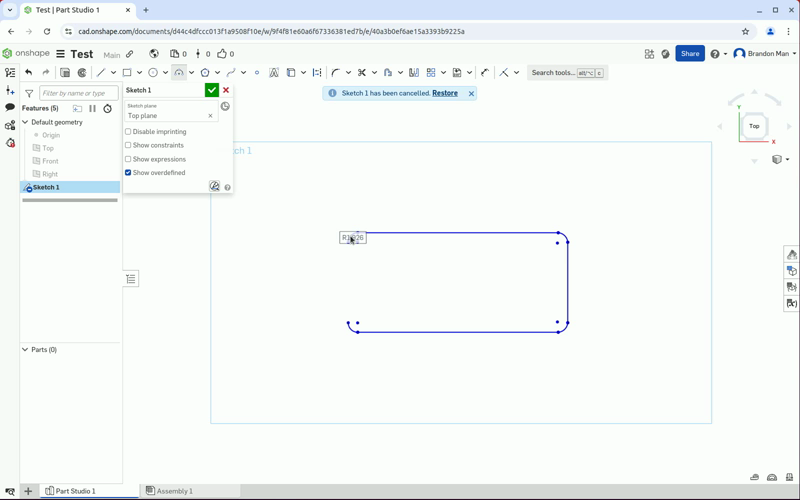
key(l)
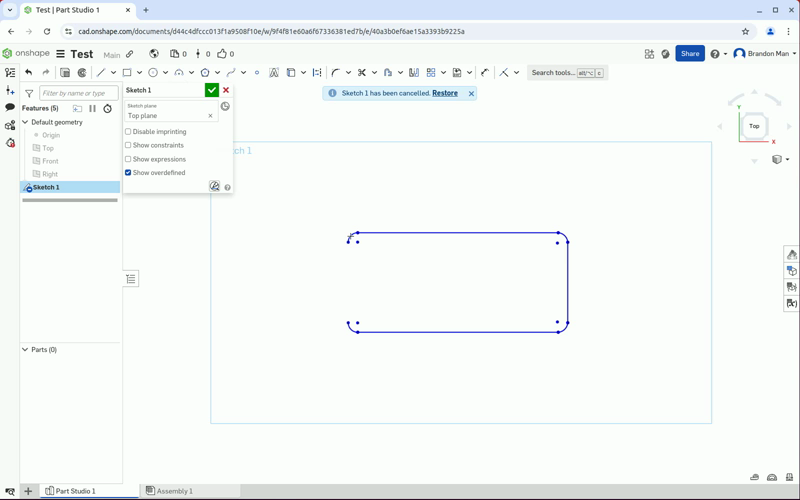
mouse_move(348, 242)
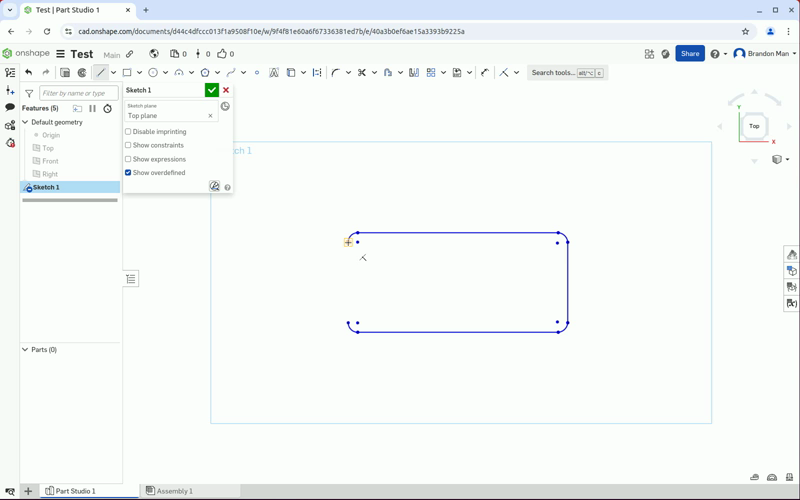
click(348, 242)
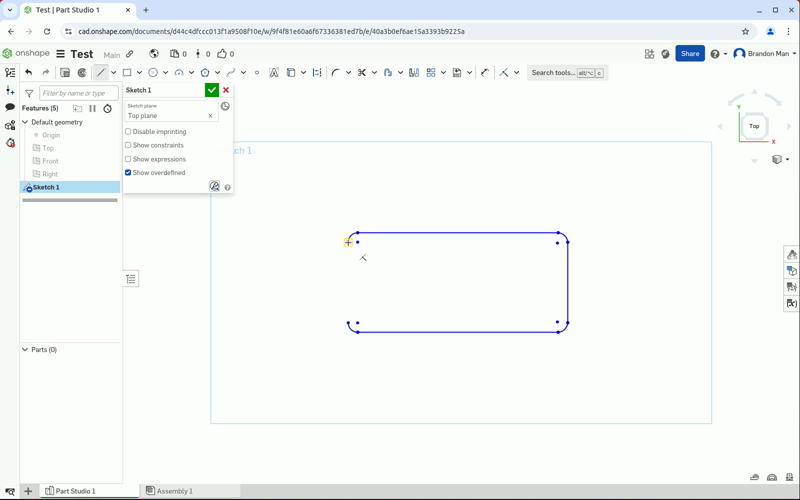
key_down(shift)
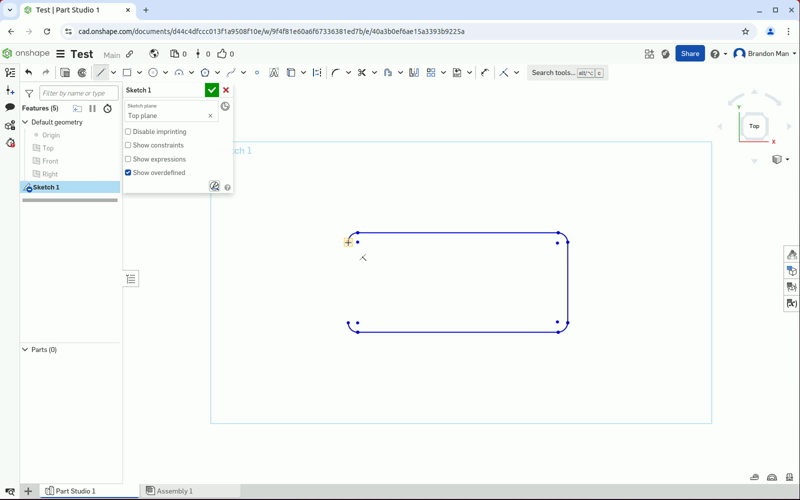
mouse_move(378, 242)
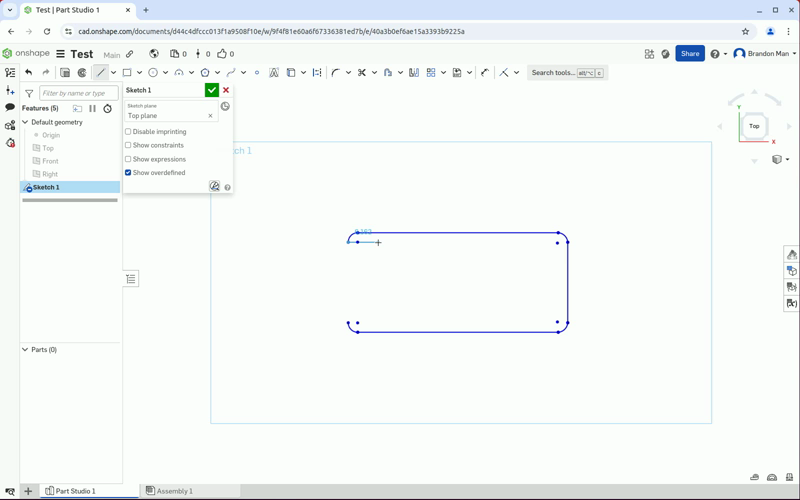
mouse_move(348, 253)
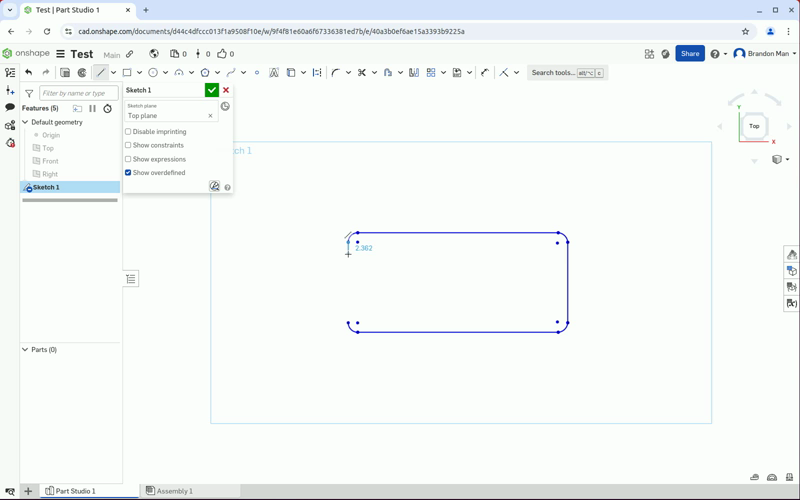
click(348, 253)
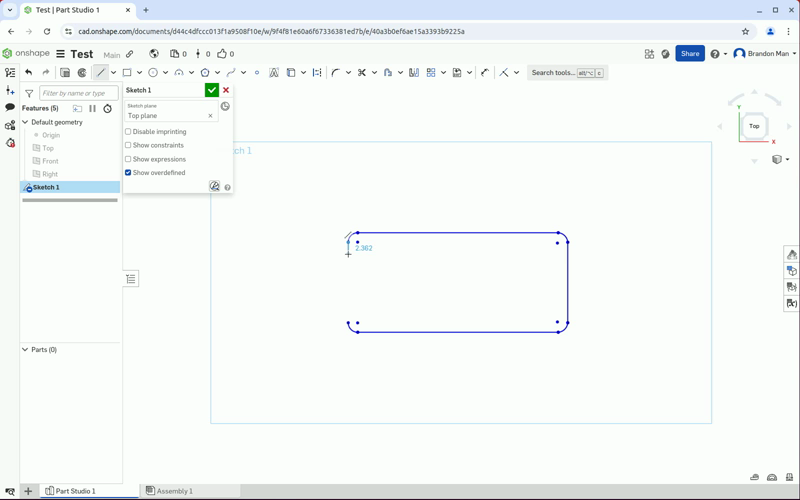
key_up(shift)
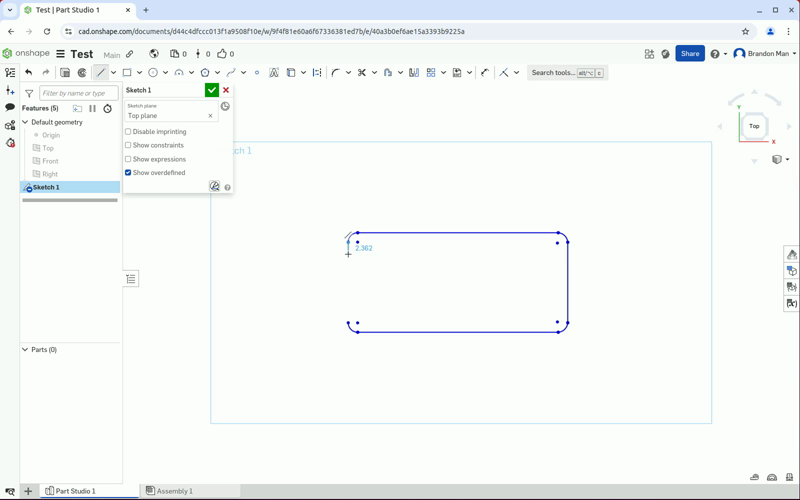
key(esc)
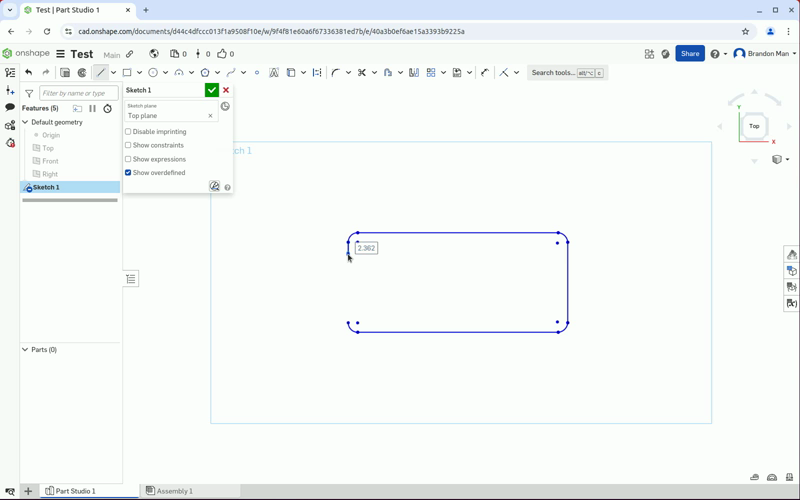
key(a)
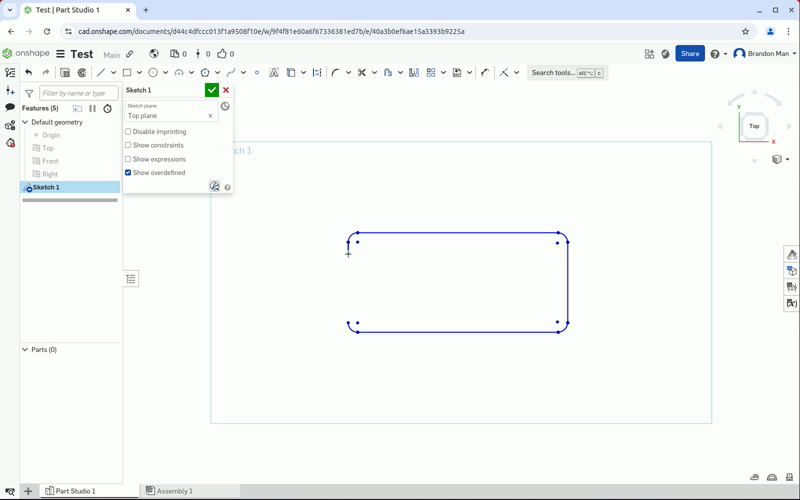
mouse_move(348, 253)
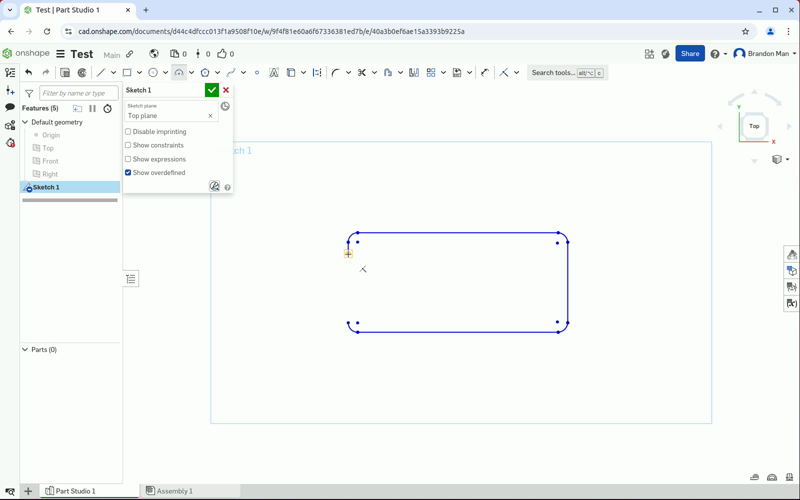
click(348, 253)
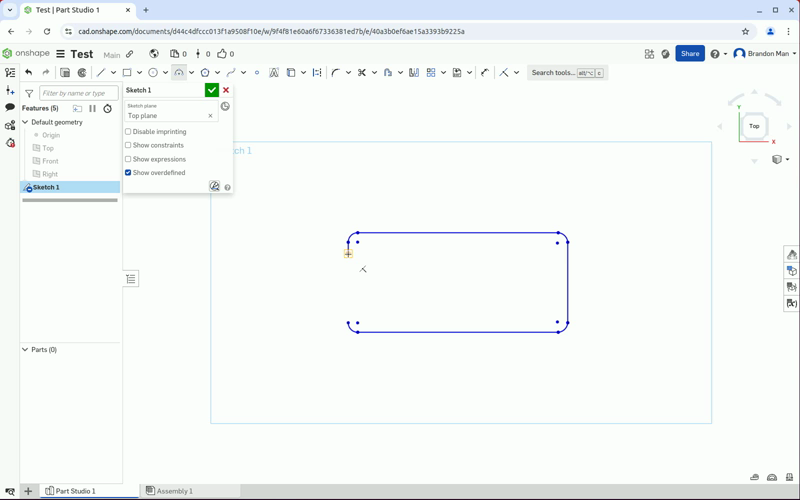
key_down(shift)
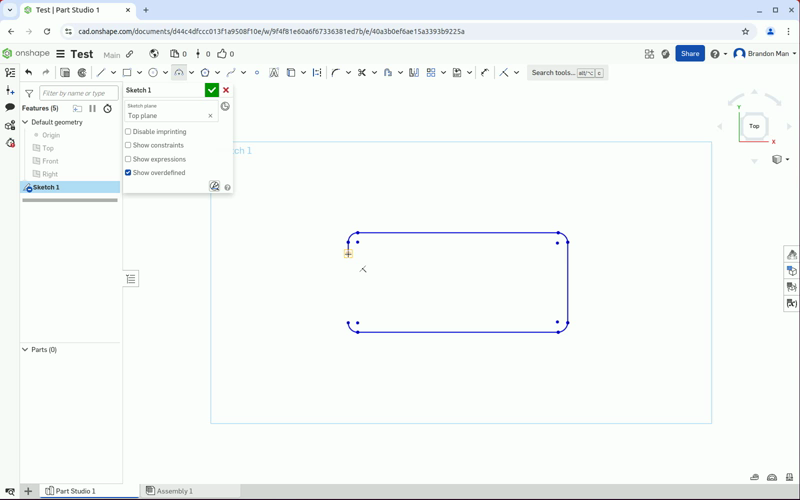
mouse_move(348, 290)
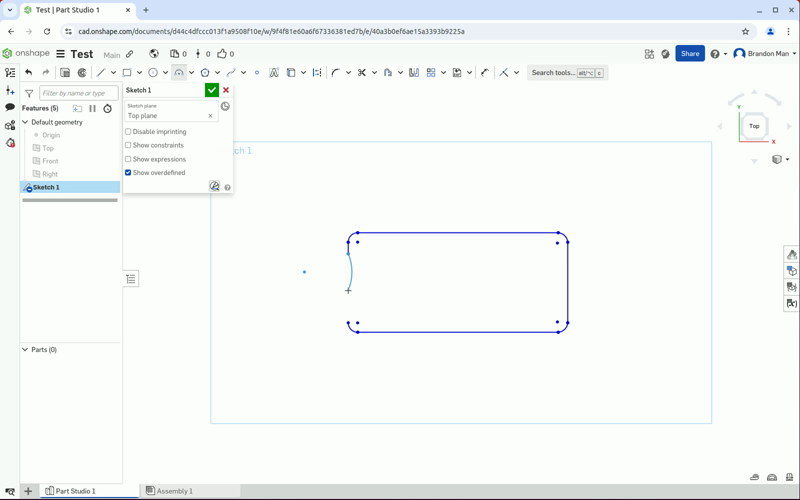
click(348, 290)
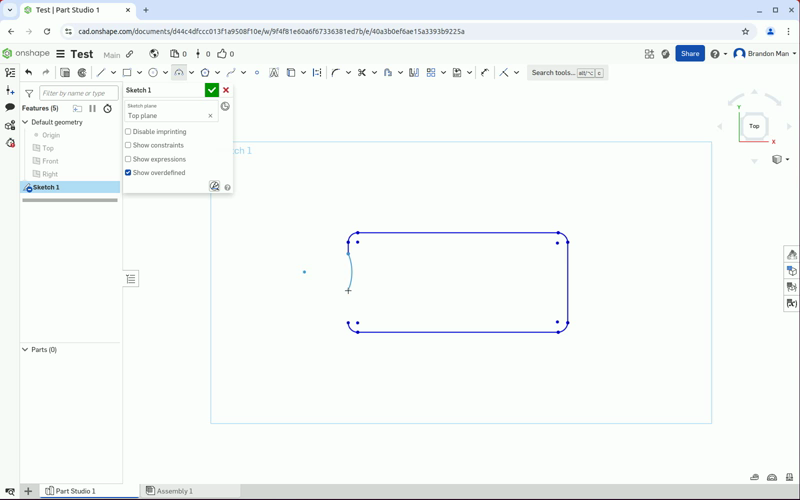
mouse_move(369, 272)
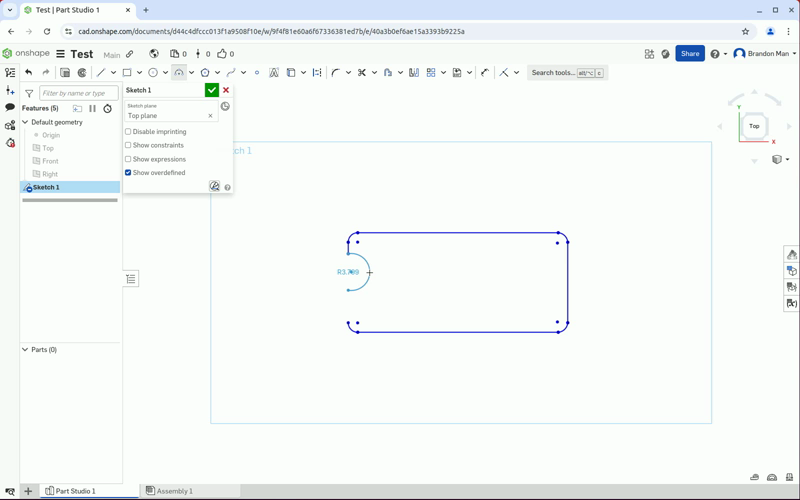
click(369, 272)
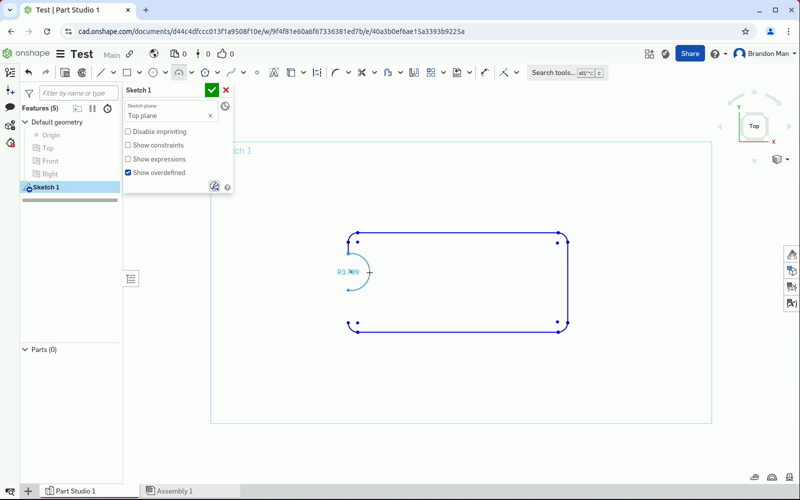
key_up(shift)
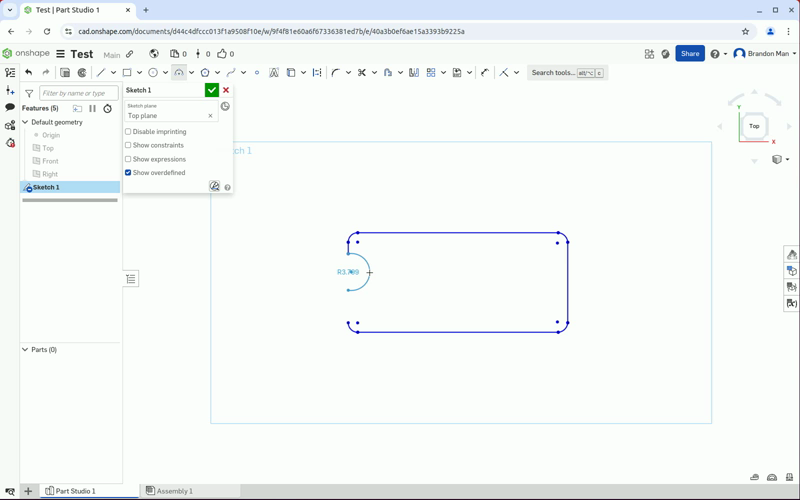
key(esc)
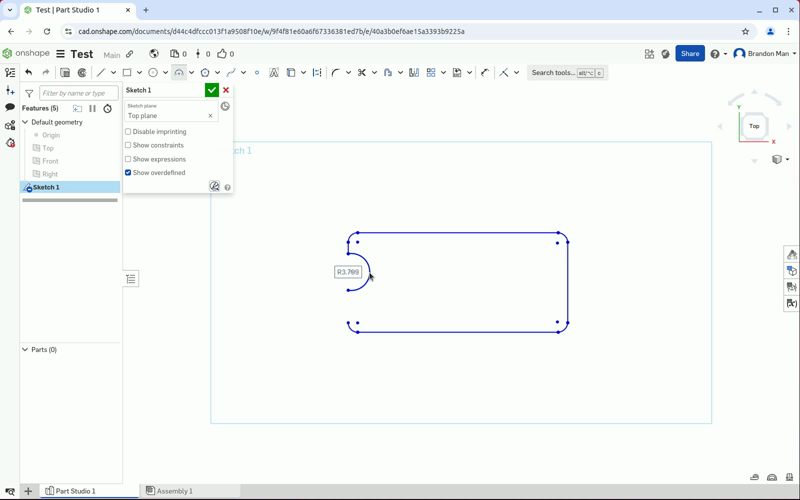
key(l)
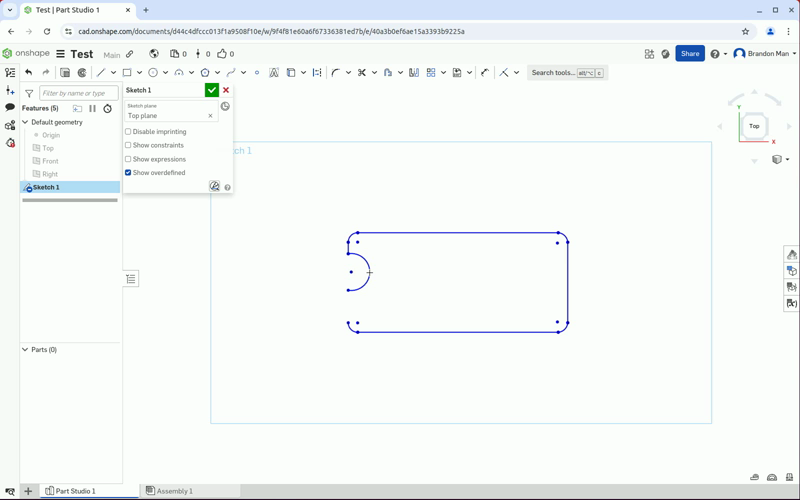
mouse_move(348, 290)
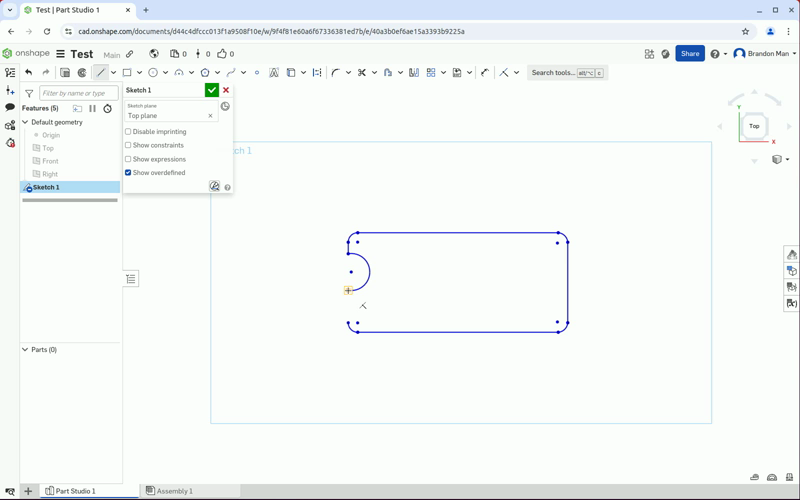
click(348, 290)
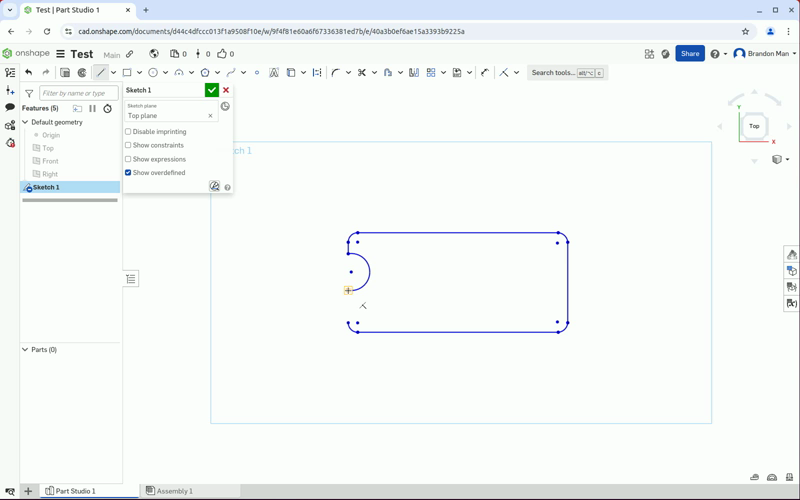
mouse_move(378, 290)
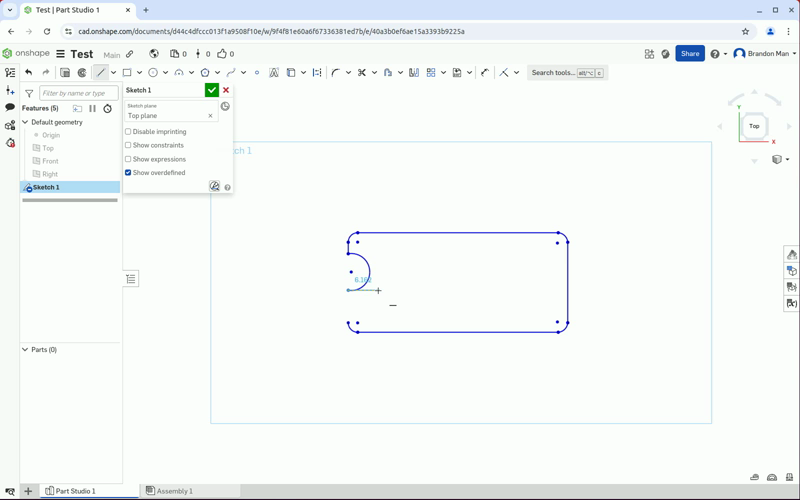
key_down(shift)
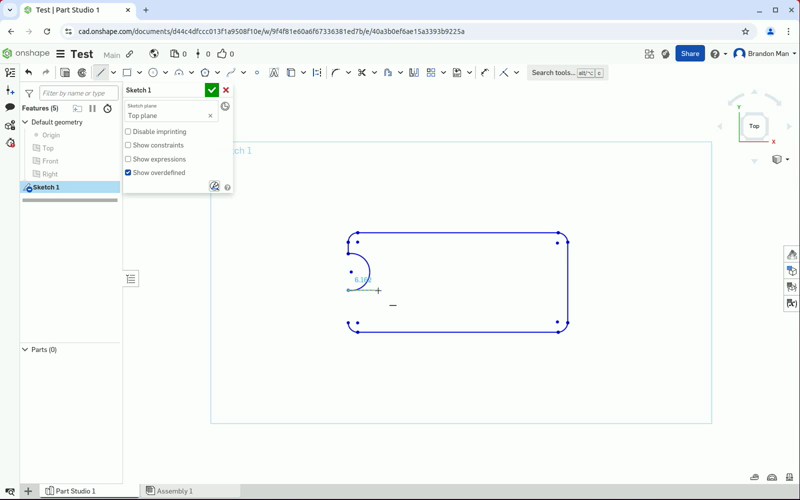
mouse_move(348, 322)
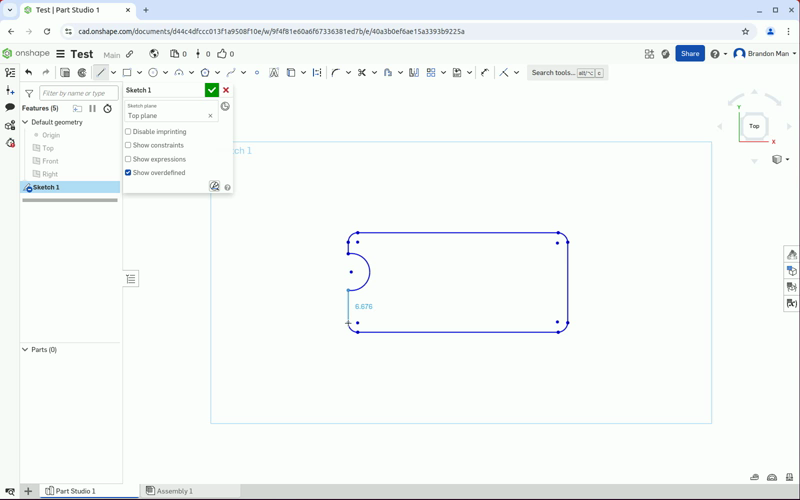
key_up(shift)
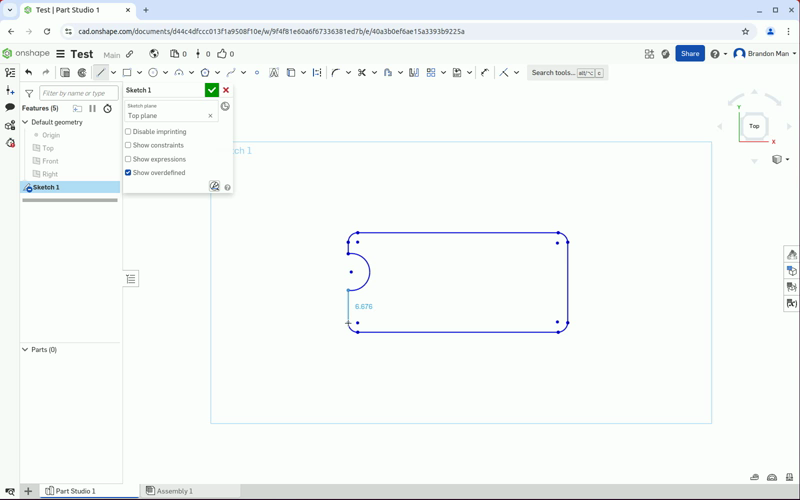
click(348, 322)
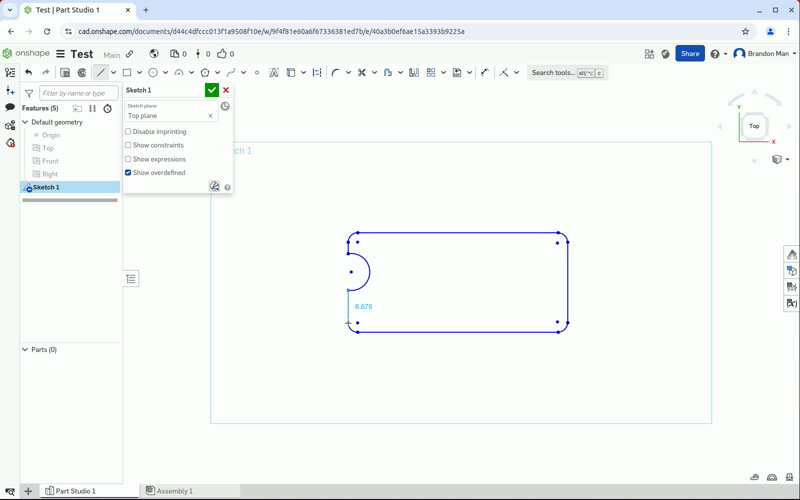
key(esc)
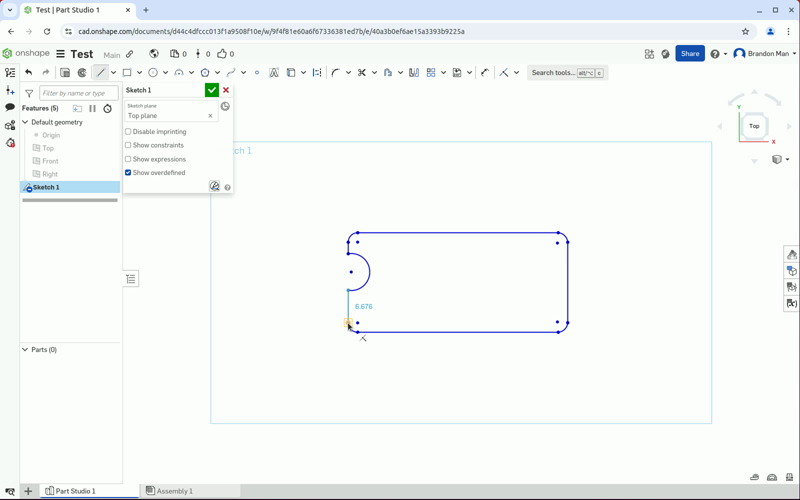
key(c)
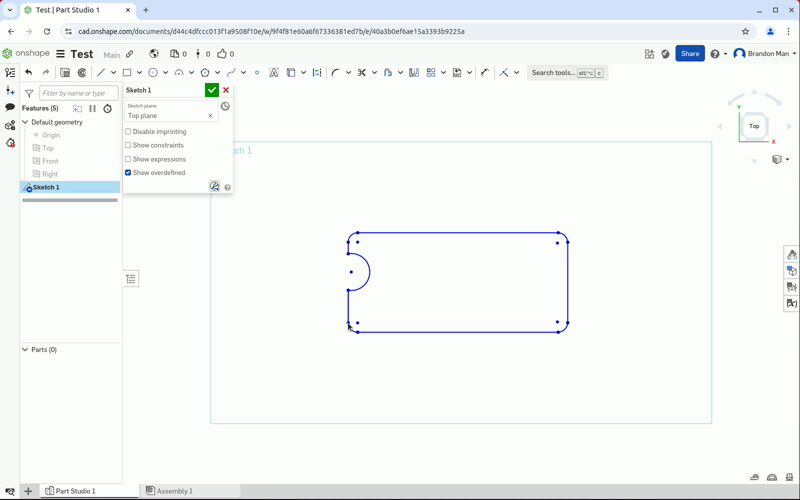
key_down(shift)
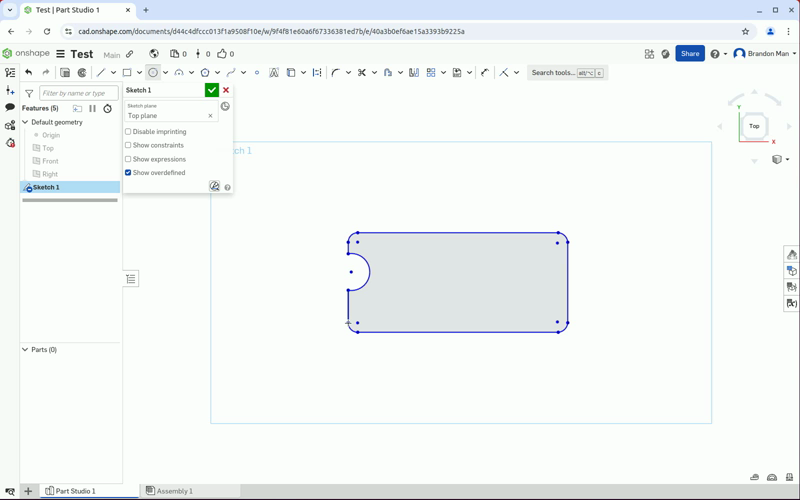
mouse_move(357, 322)
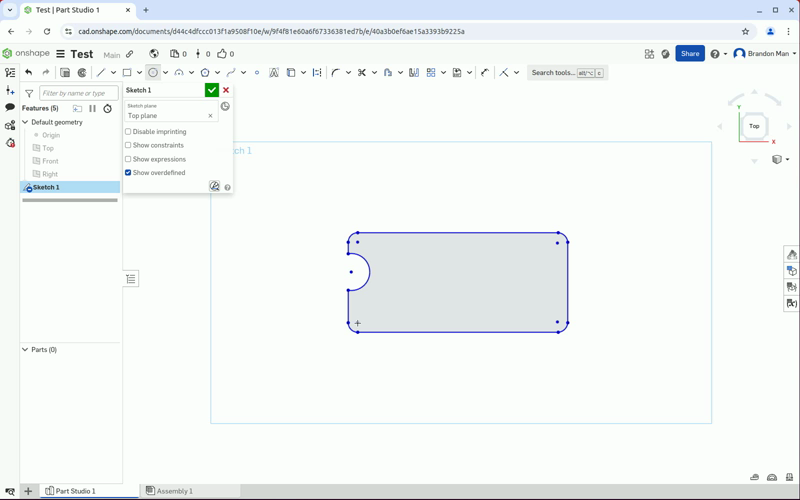
click(357, 322)
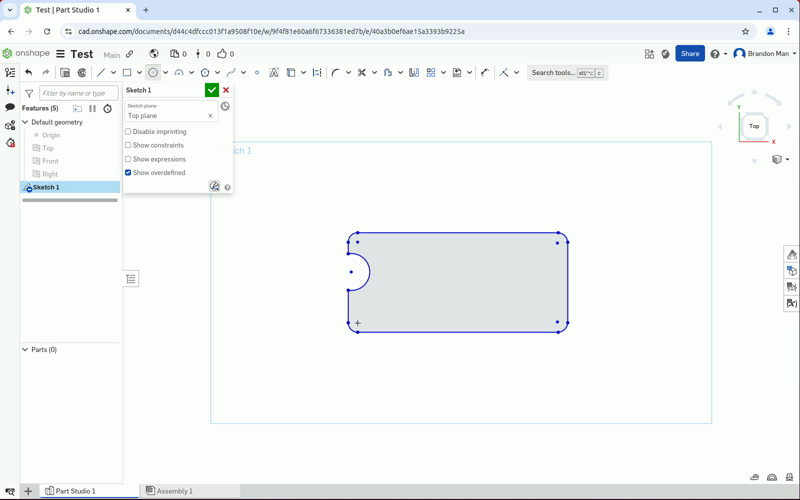
key_up(shift)
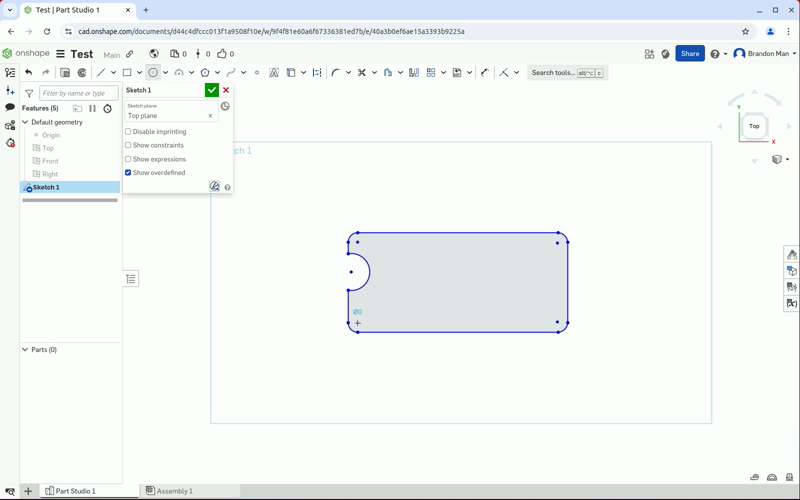
mouse_move(359, 322)
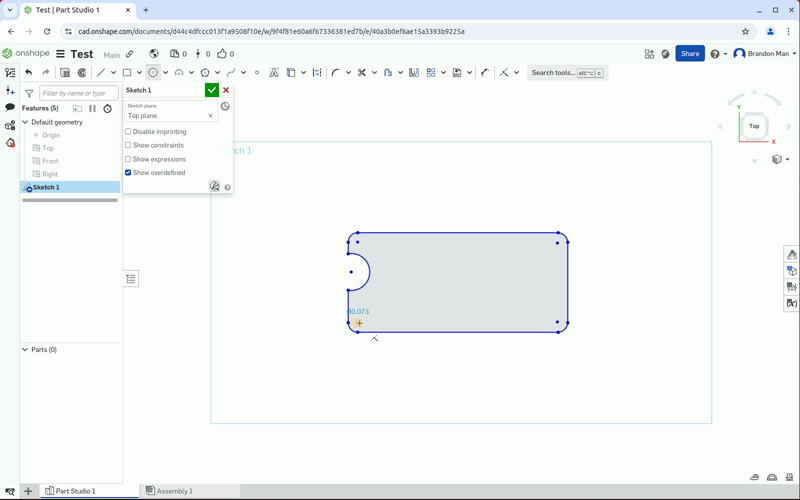
scroll(6)
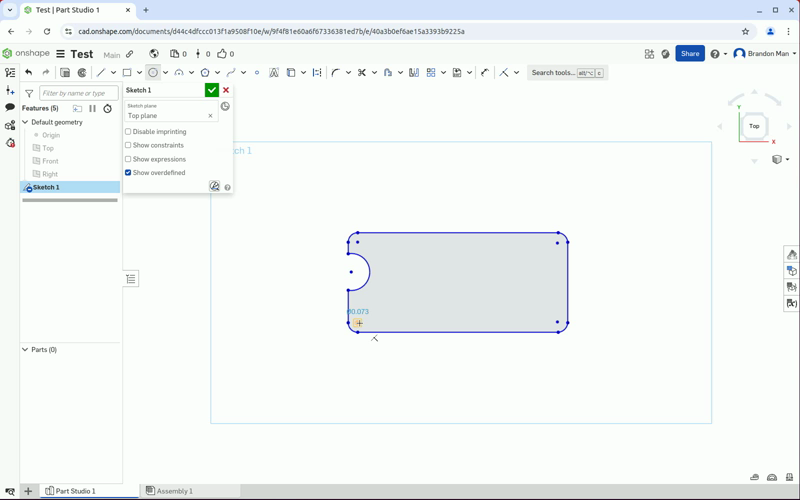
scroll(6)
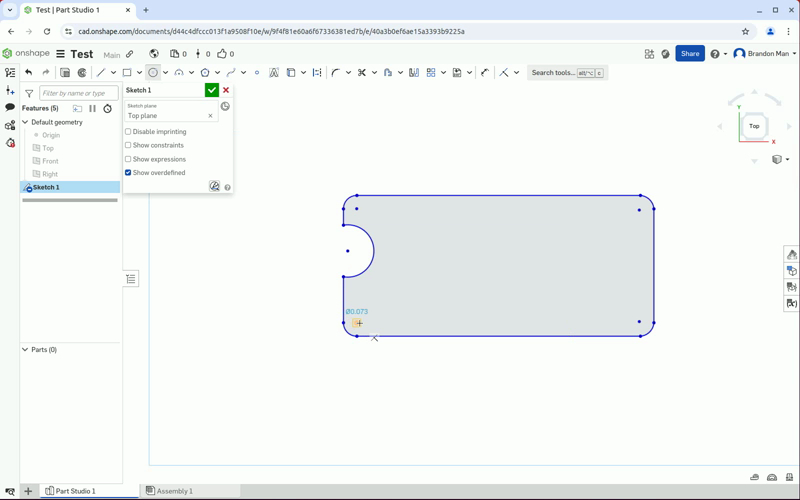
scroll(6)
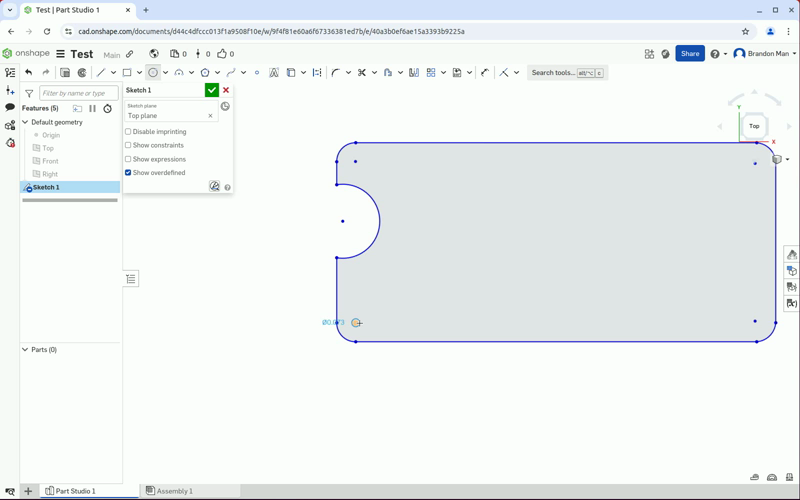
scroll(6)
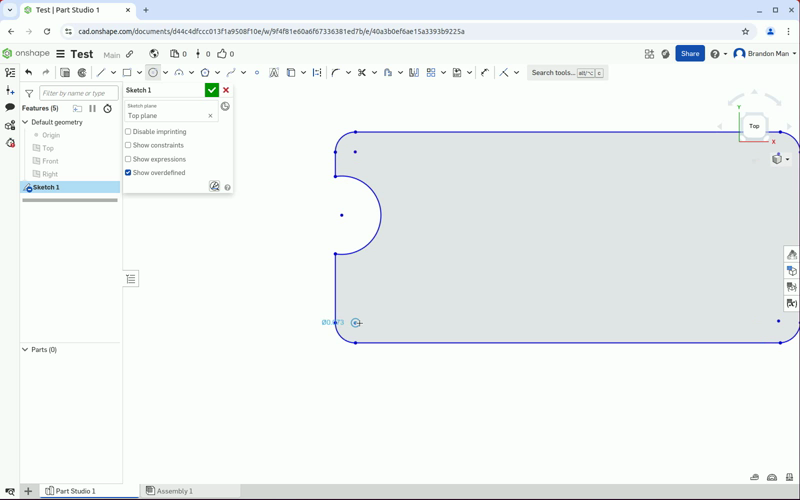
scroll(6)
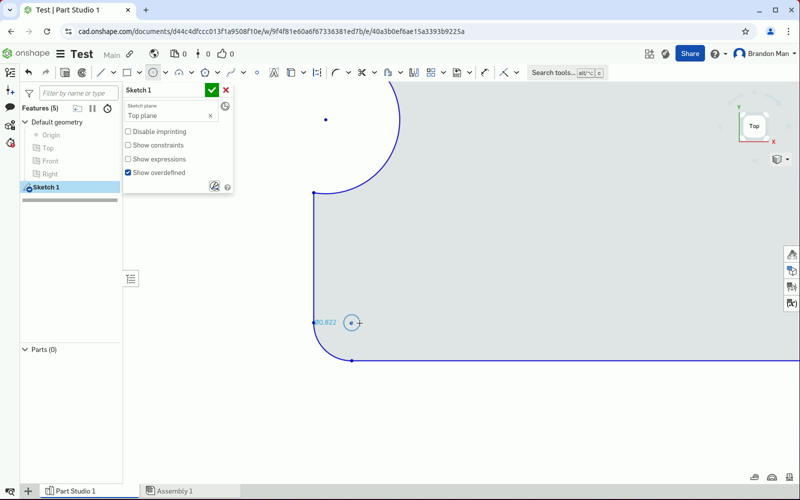
scroll(6)
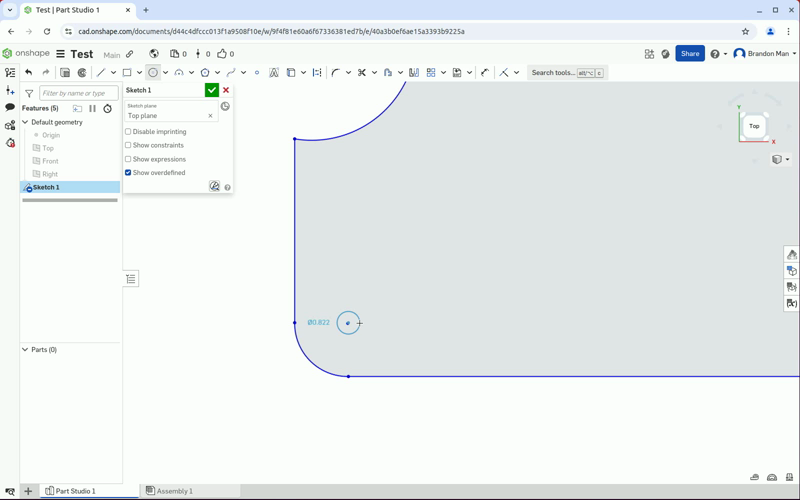
scroll(6)
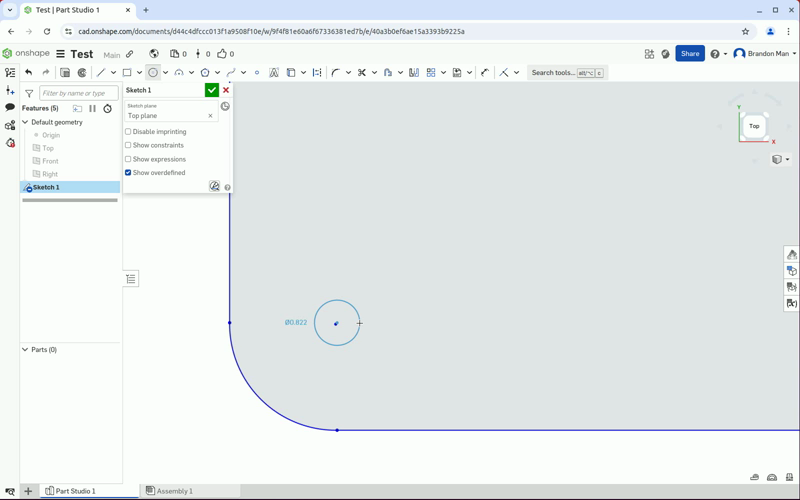
click(359, 322)
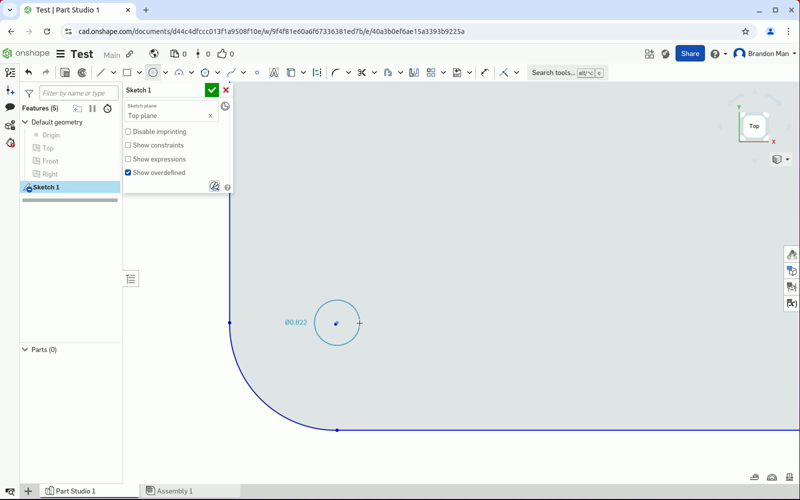
scroll(-6)
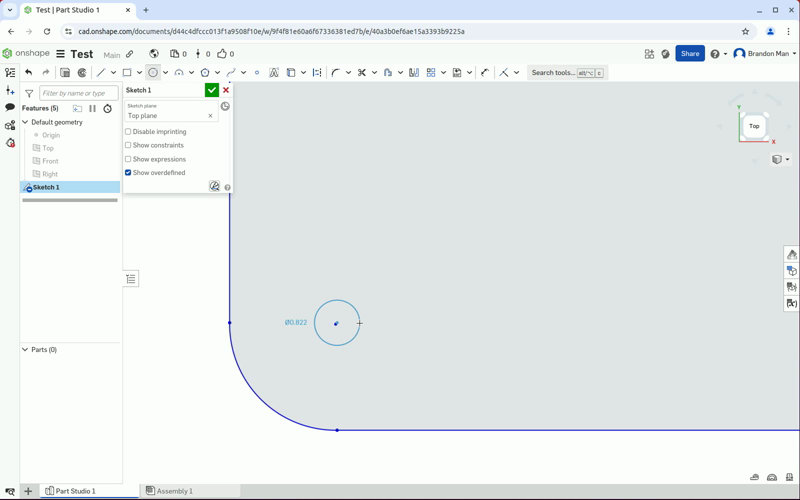
scroll(-6)
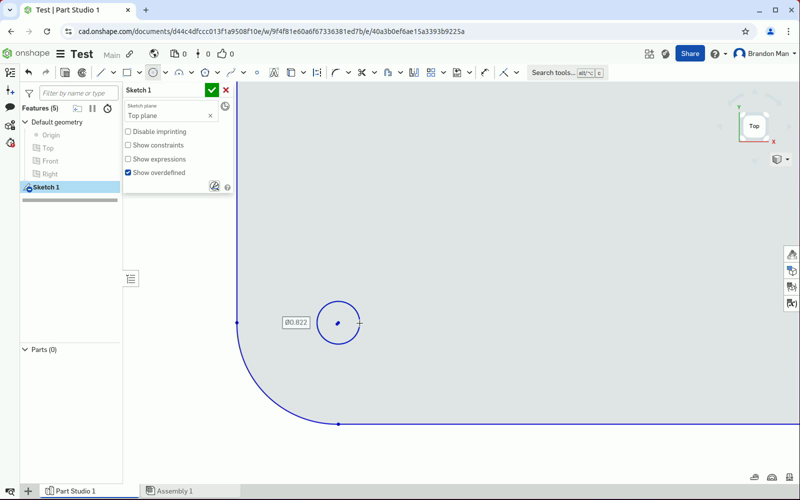
scroll(-6)
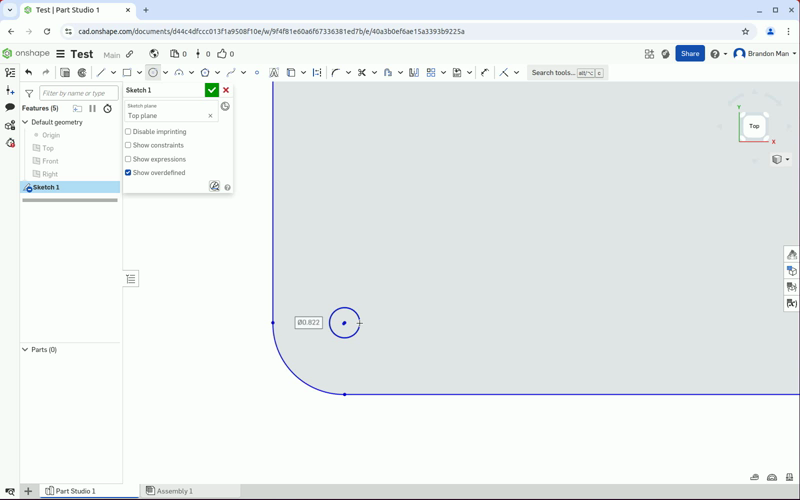
scroll(-6)
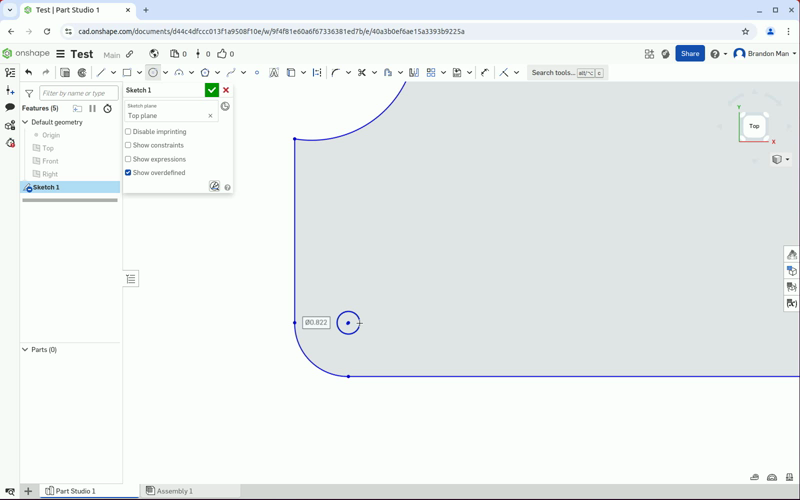
scroll(-6)
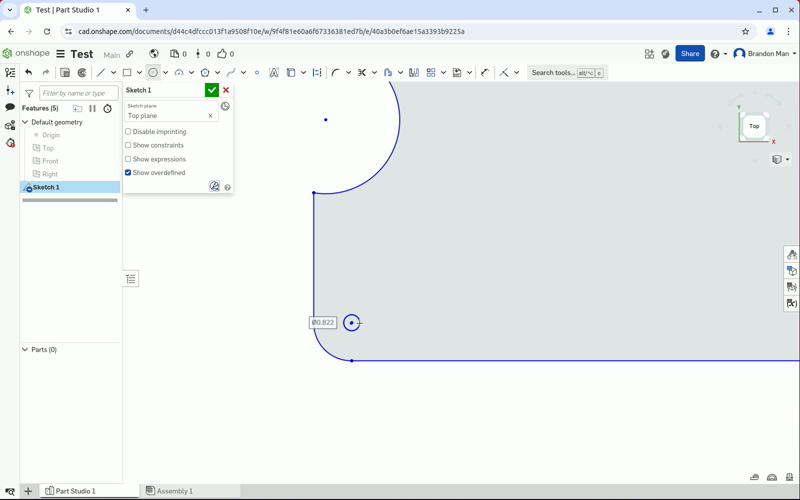
scroll(-6)
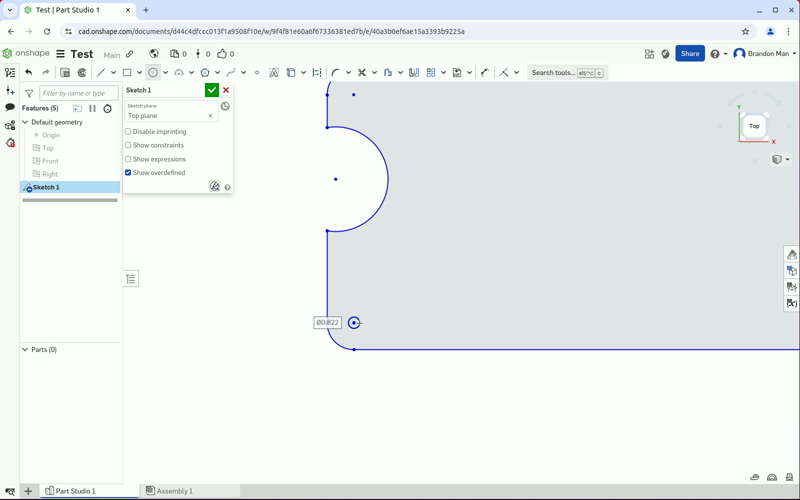
scroll(-6)
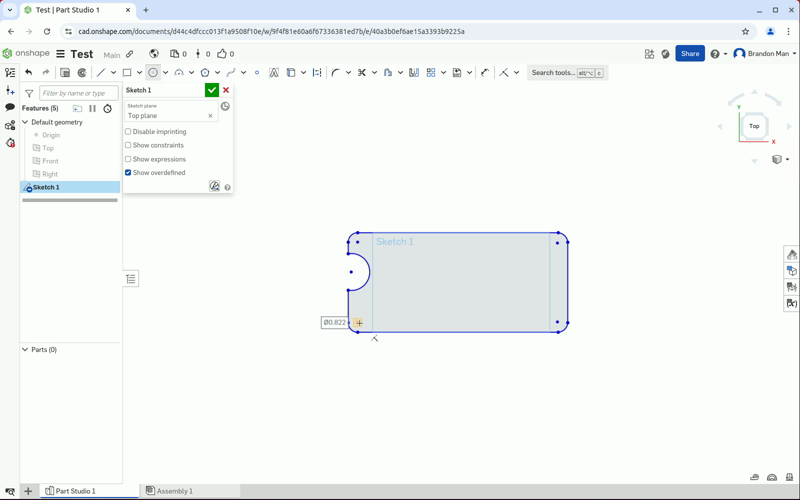
key(esc)
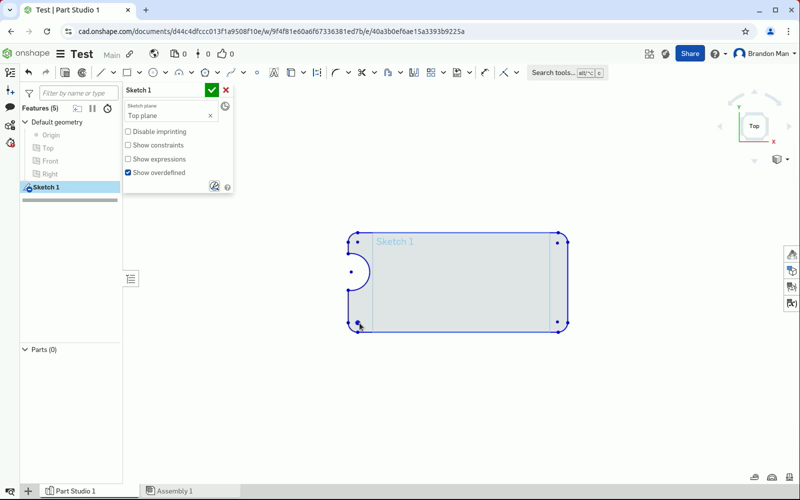
key(c)
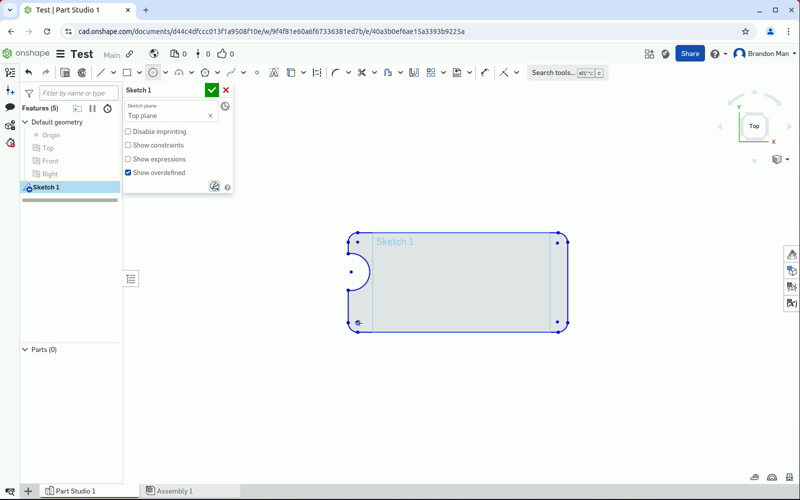
key_down(shift)
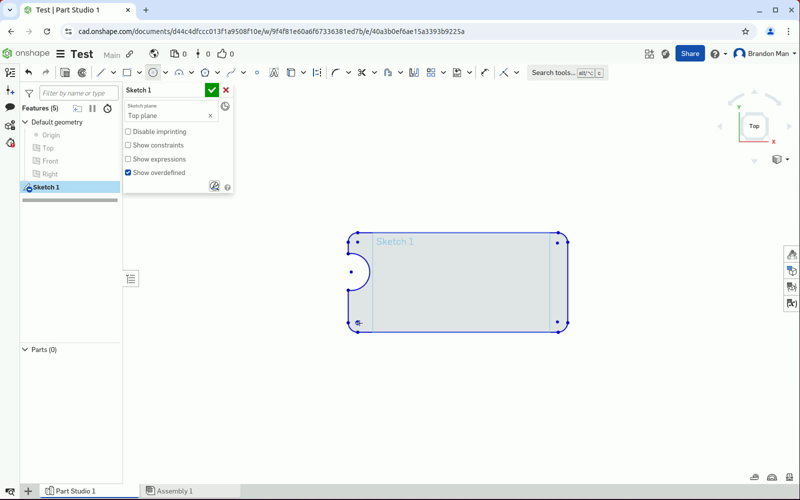
mouse_move(357, 242)
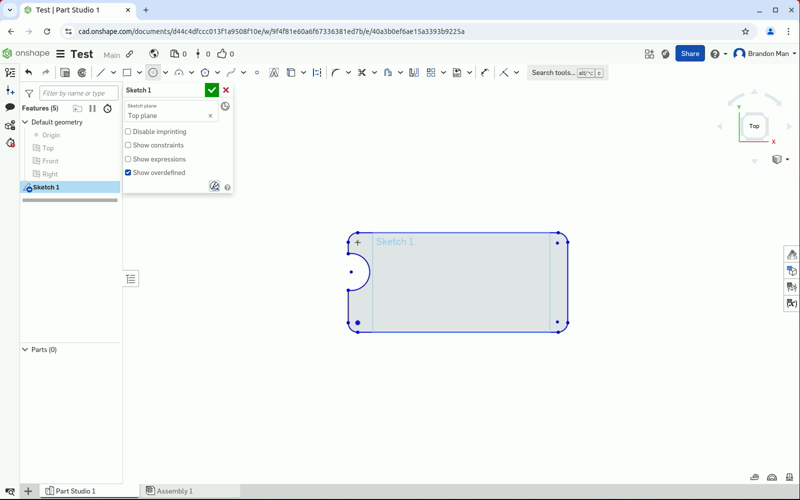
click(357, 242)
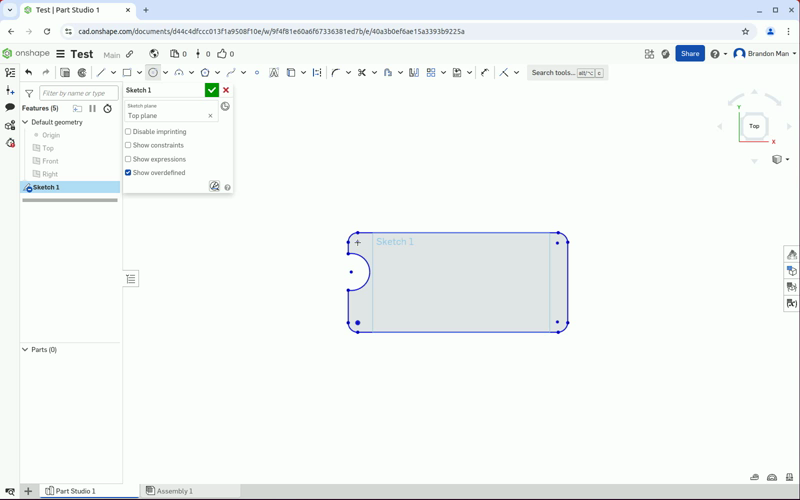
key_up(shift)
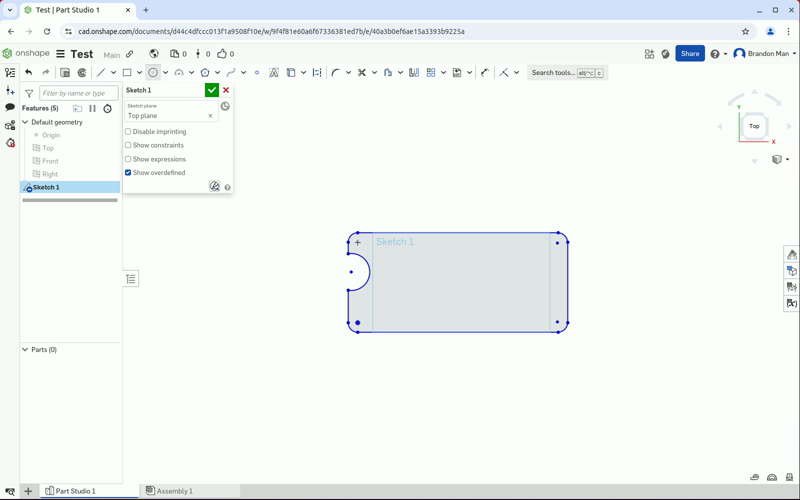
mouse_move(359, 242)
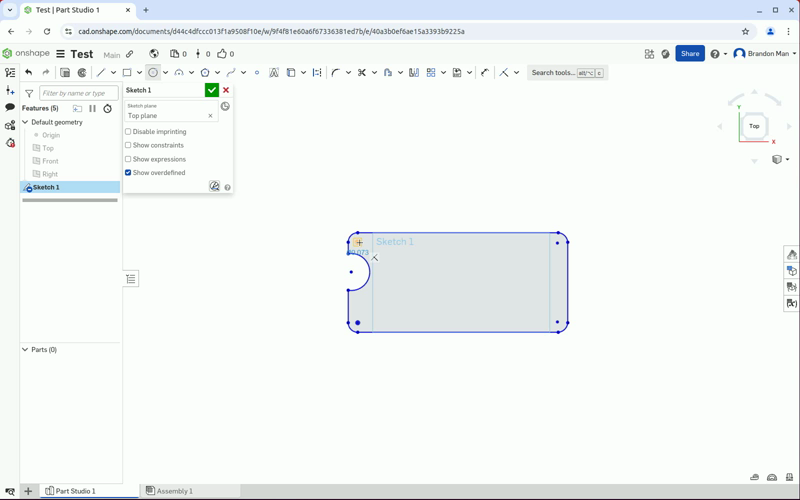
scroll(6)
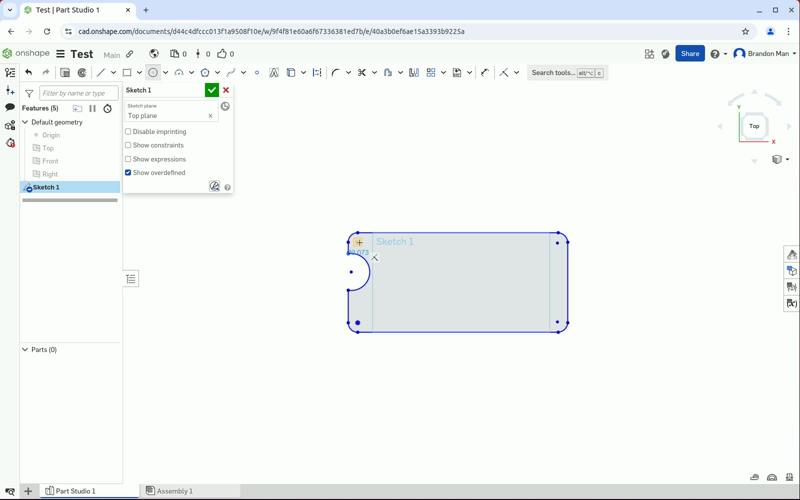
scroll(6)
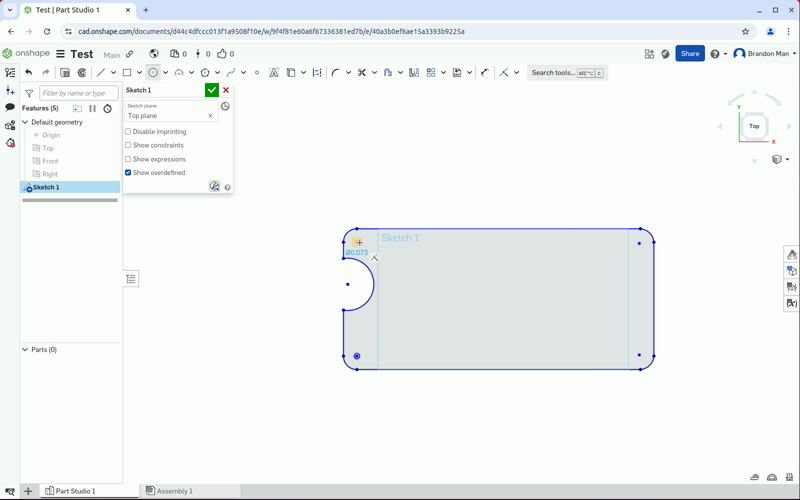
scroll(6)
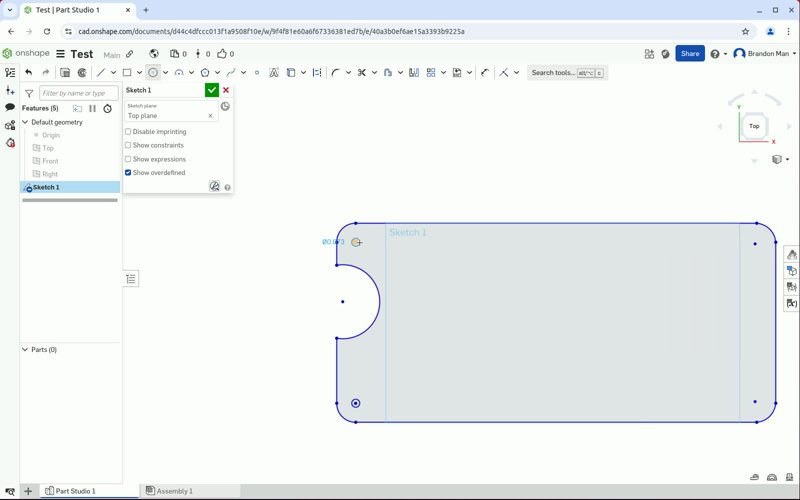
scroll(6)
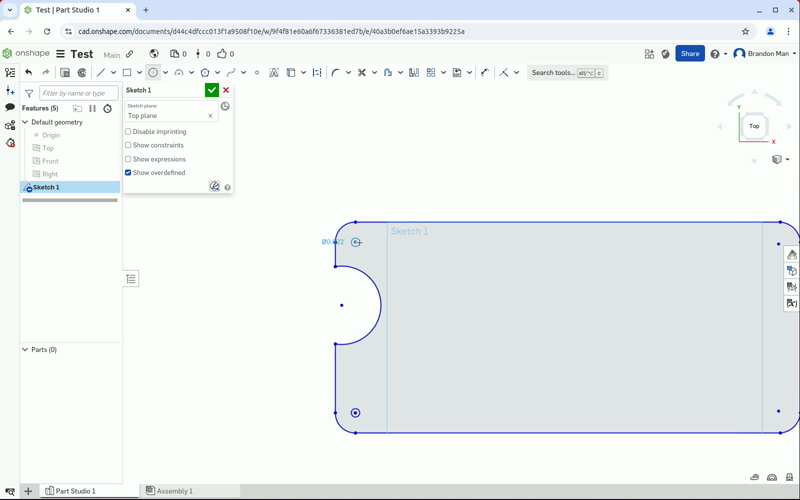
scroll(6)
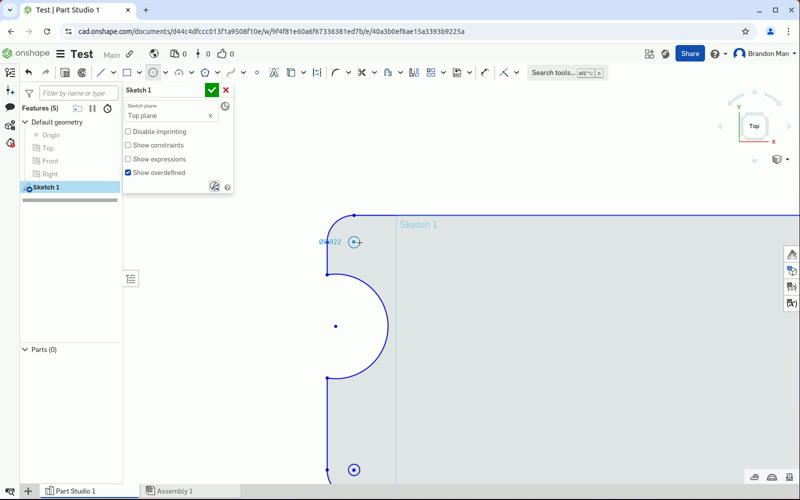
scroll(6)
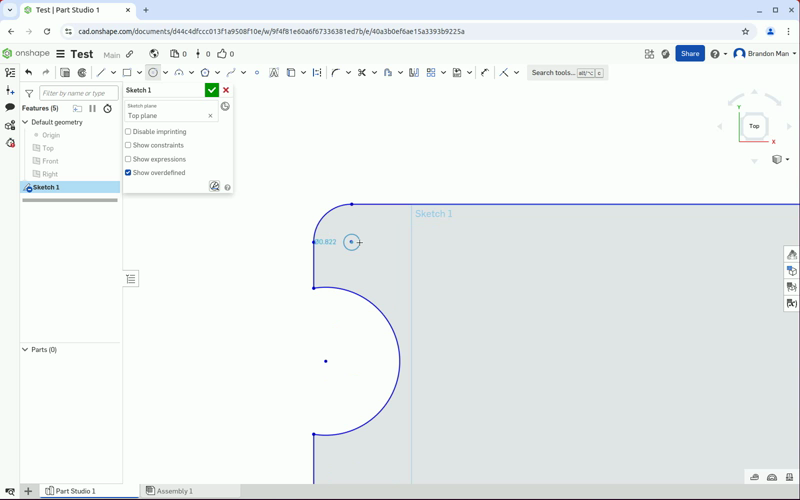
scroll(6)
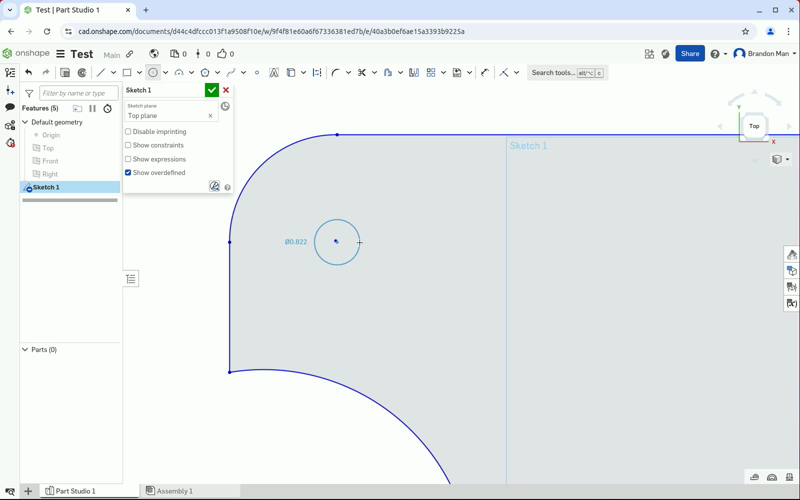
click(359, 242)
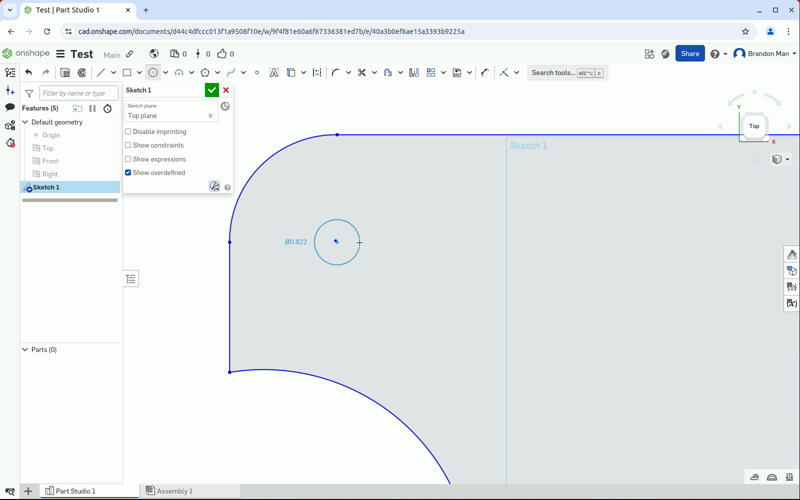
scroll(-6)
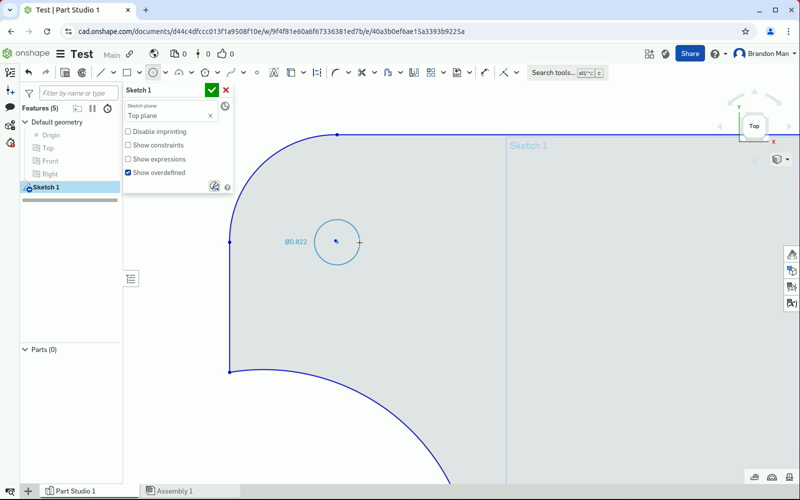
scroll(-6)
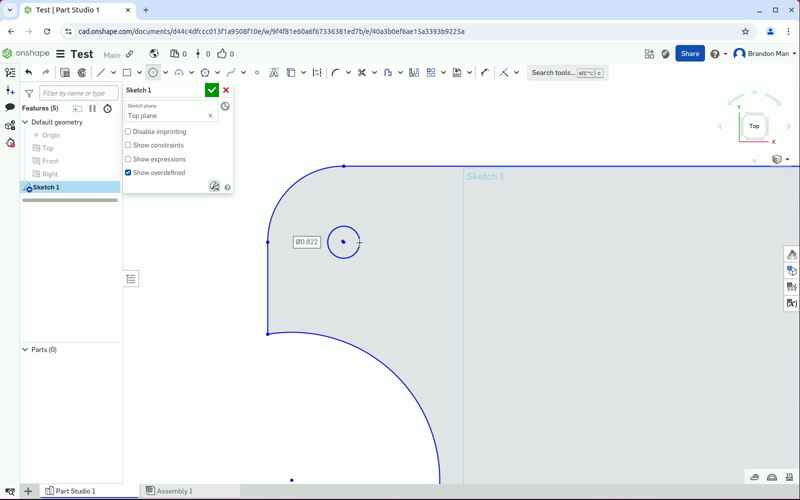
scroll(-6)
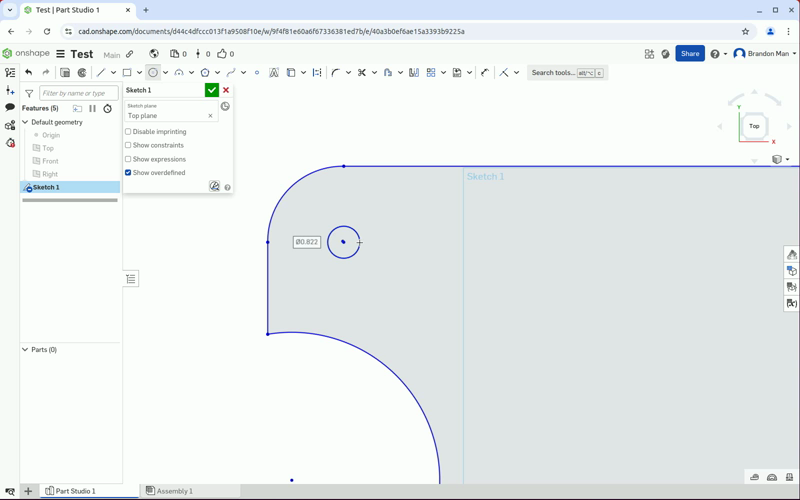
scroll(-6)
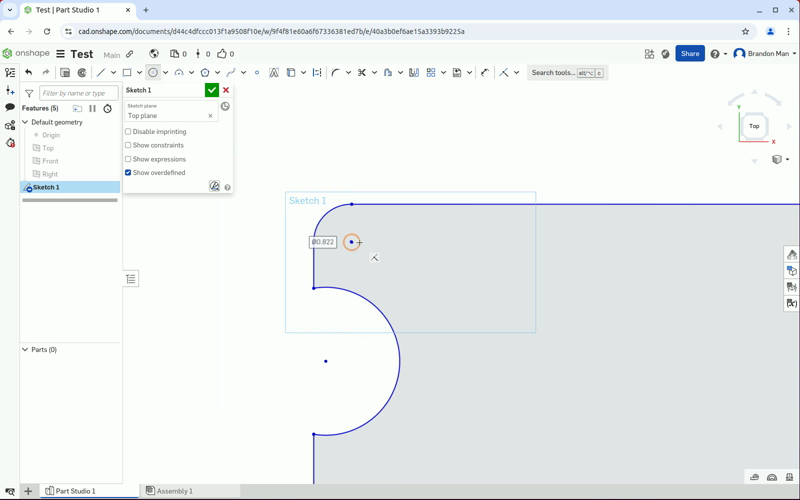
scroll(-6)
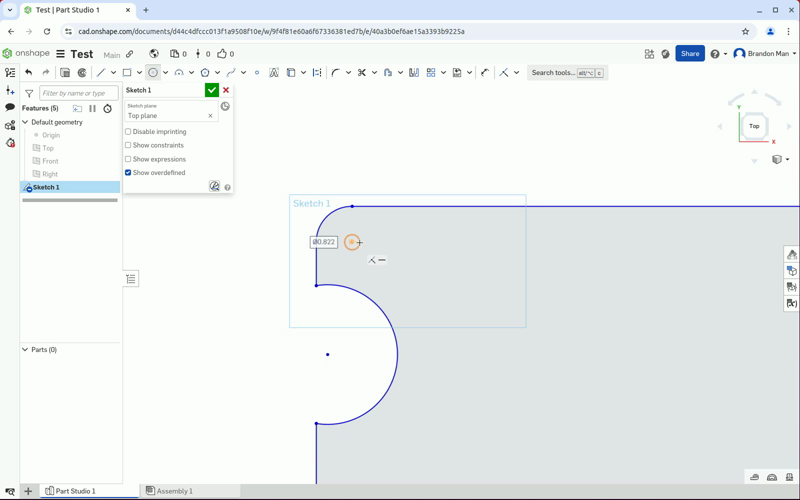
scroll(-6)
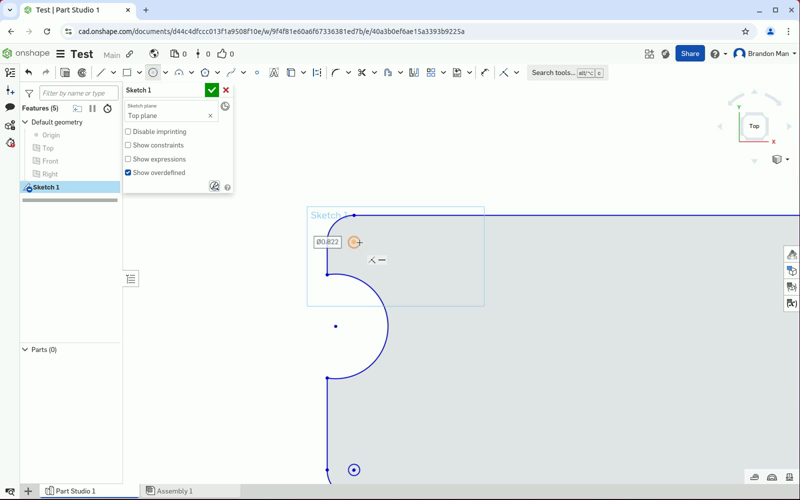
scroll(-6)
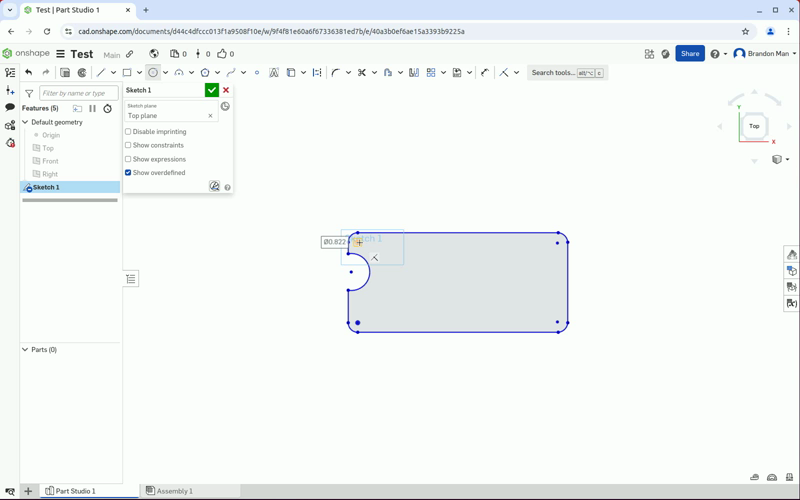
key(esc)
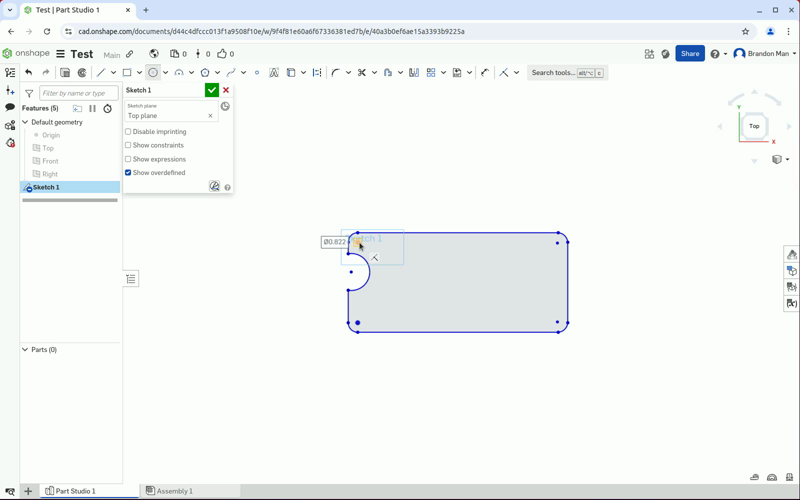
key(c)
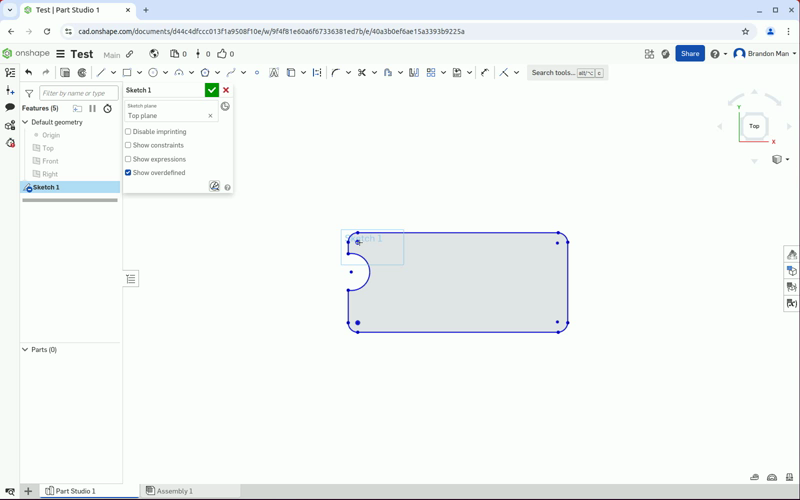
key_down(shift)
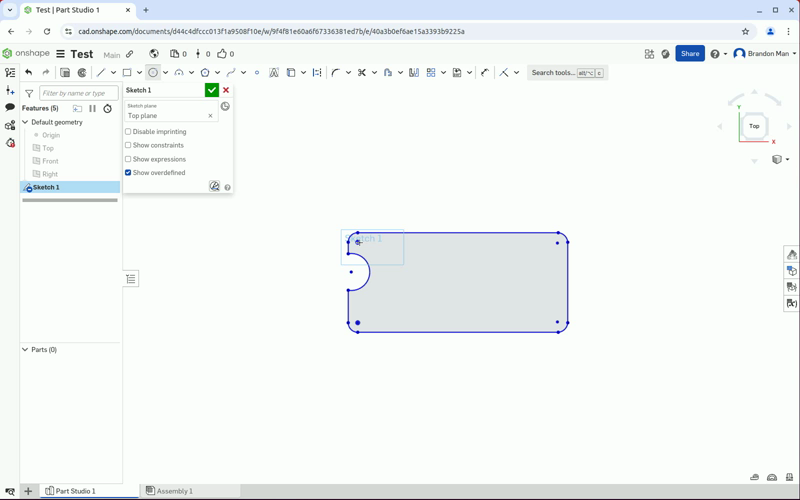
mouse_move(558, 322)
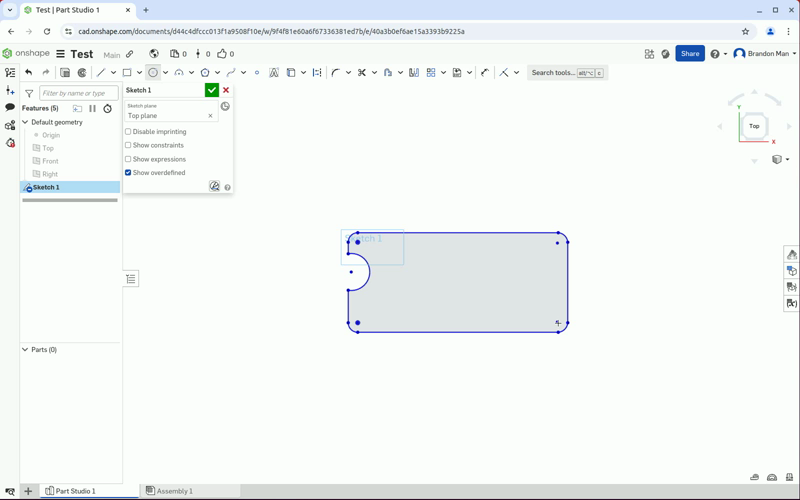
click(558, 322)
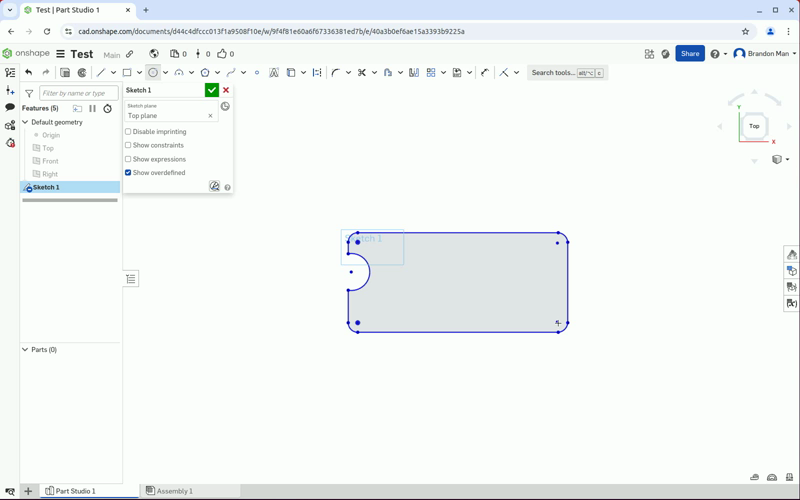
key_up(shift)
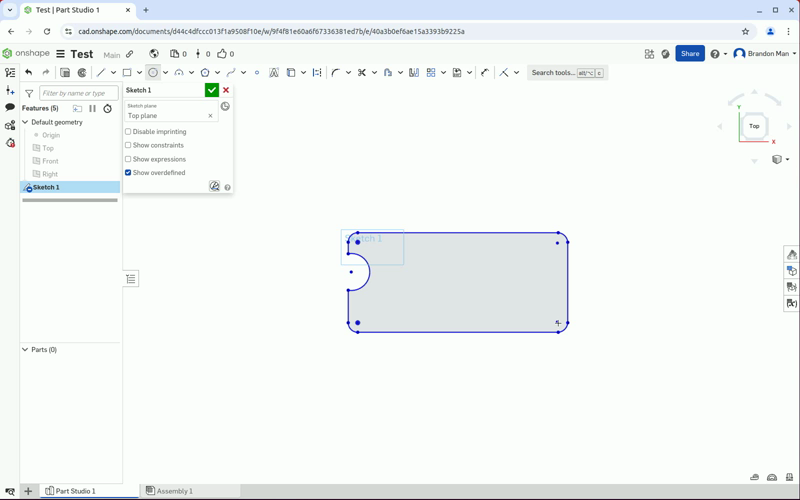
mouse_move(560, 322)
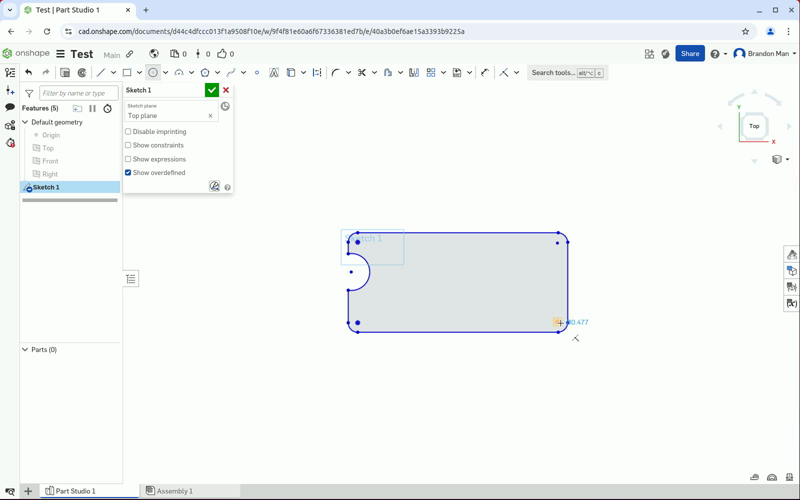
scroll(6)
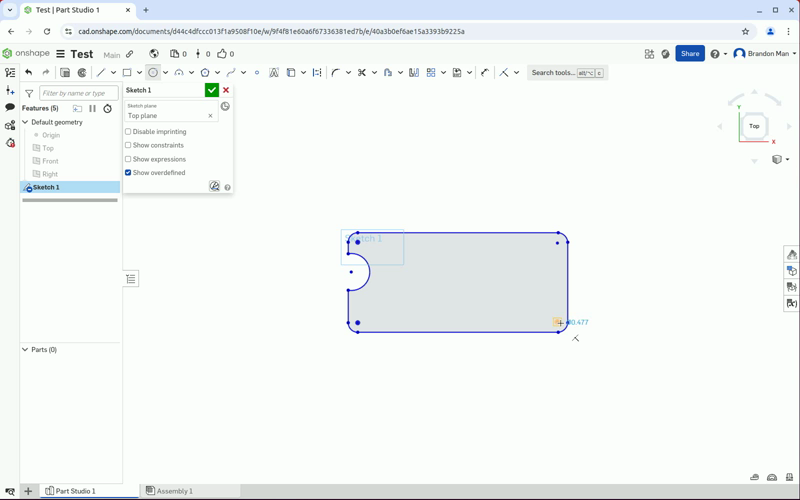
scroll(6)
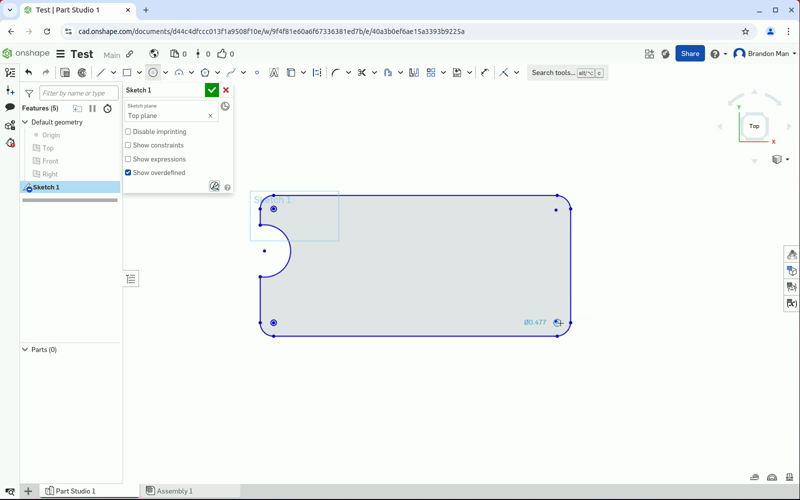
scroll(6)
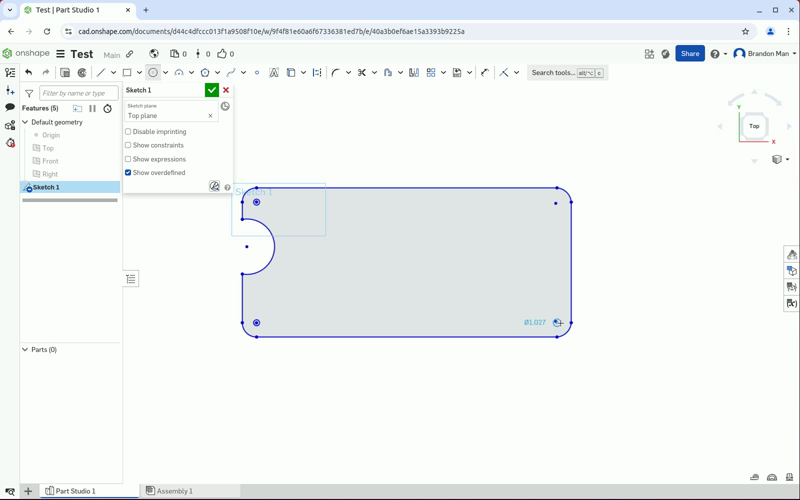
scroll(6)
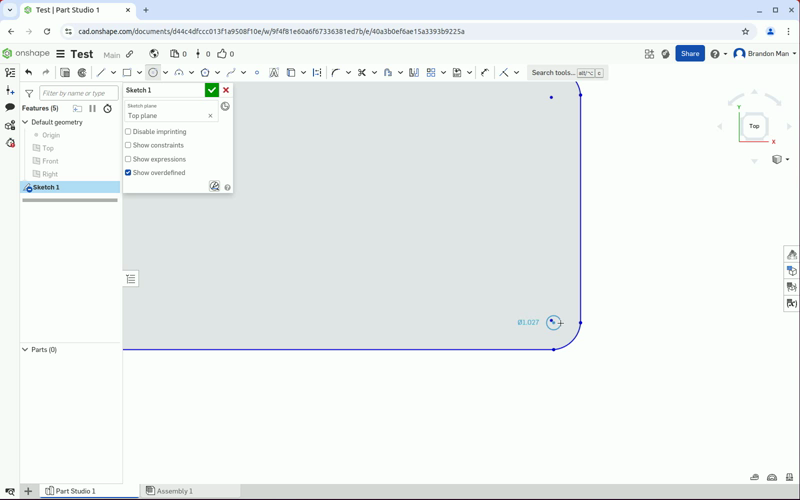
scroll(6)
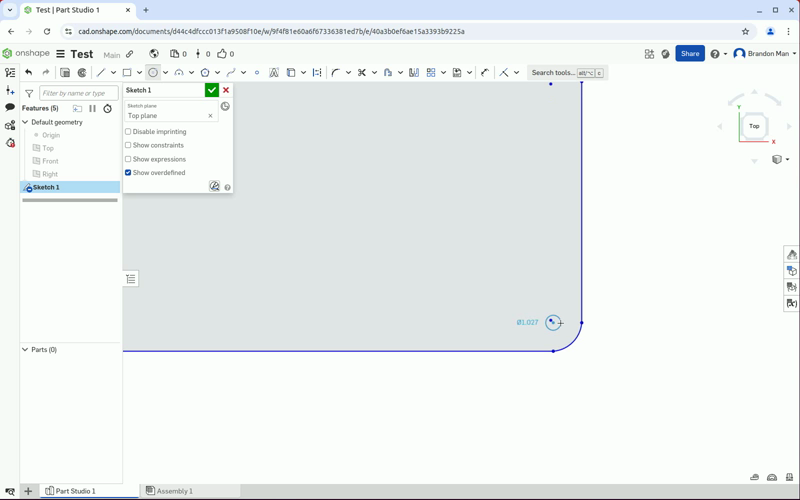
scroll(6)
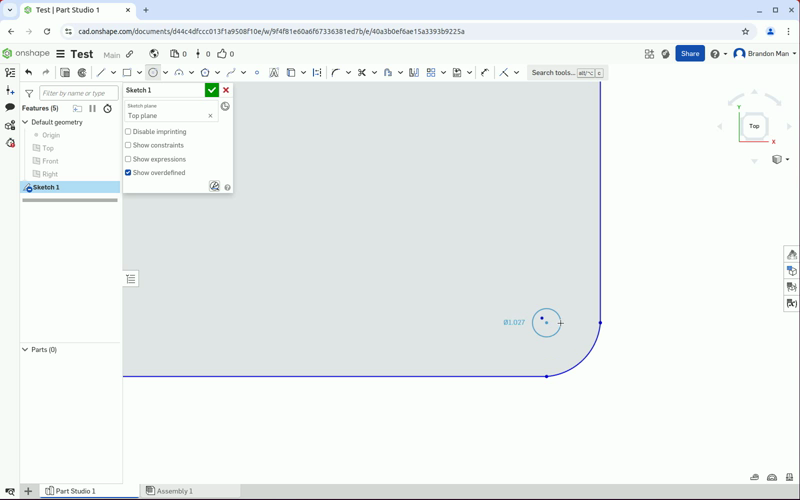
scroll(6)
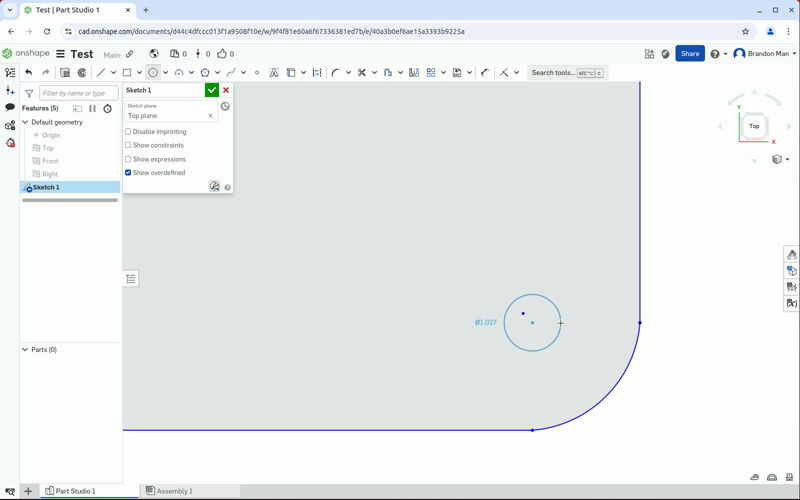
click(560, 322)
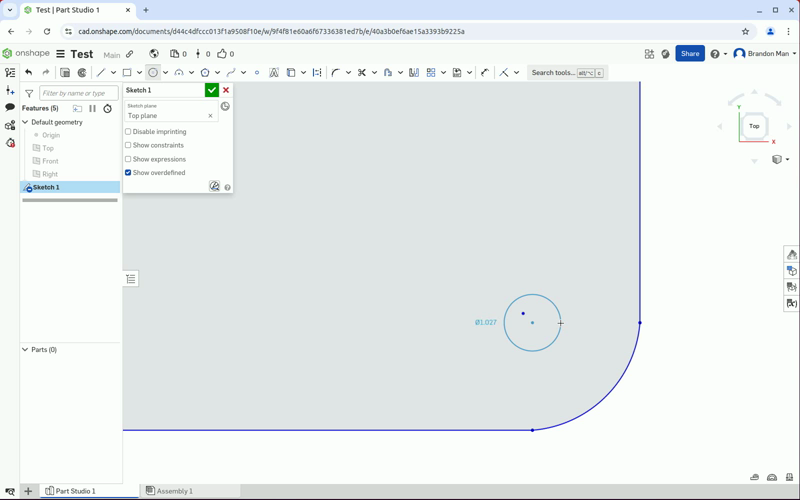
scroll(-6)
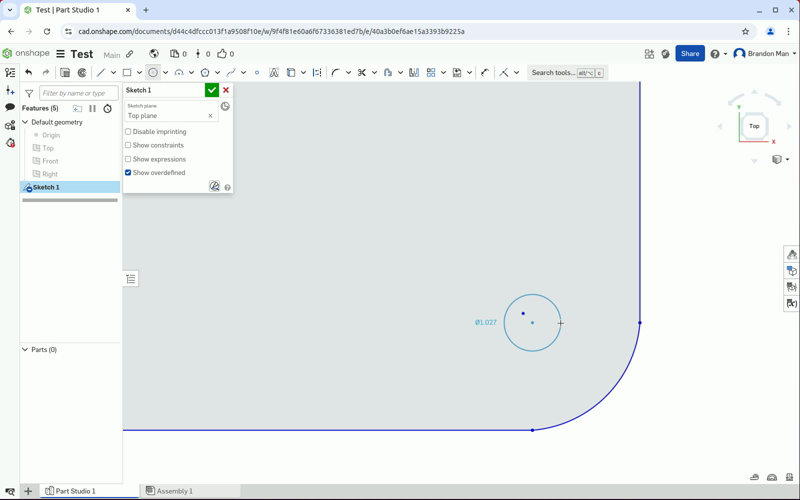
scroll(-6)
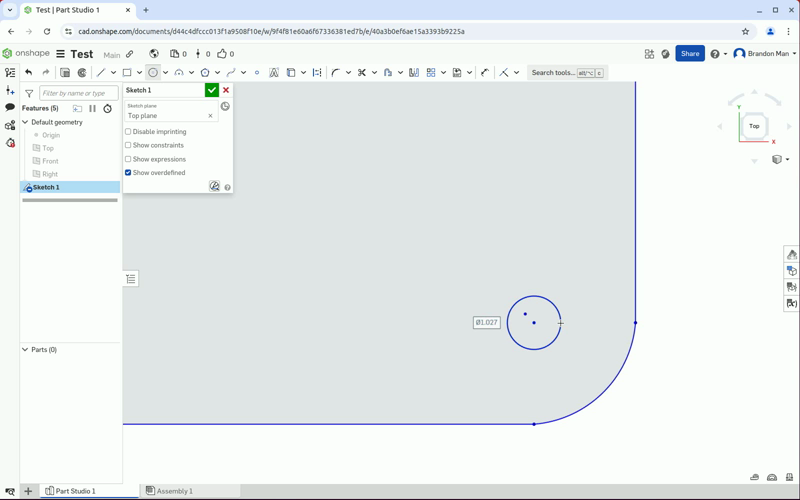
scroll(-6)
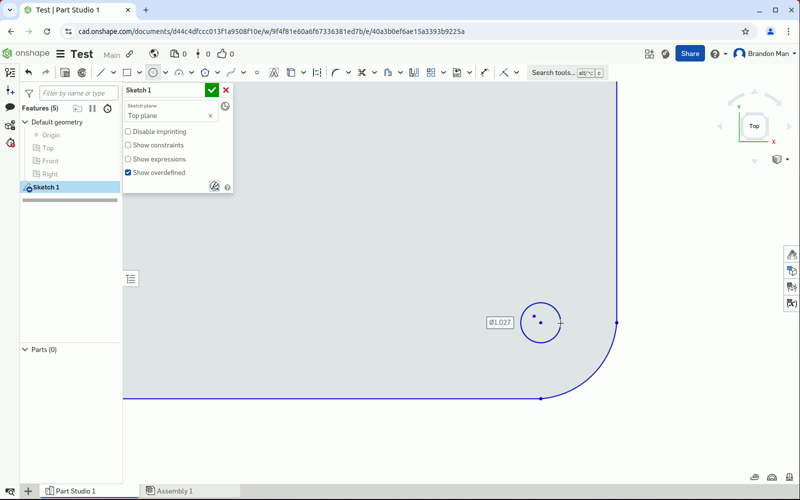
scroll(-6)
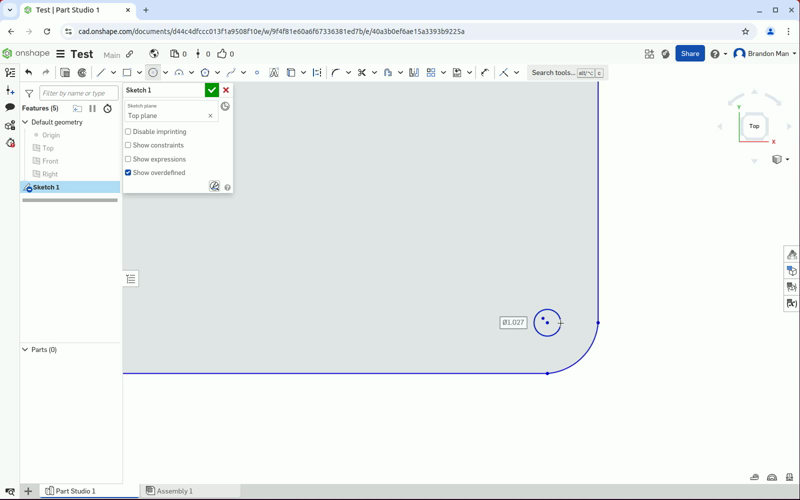
scroll(-6)
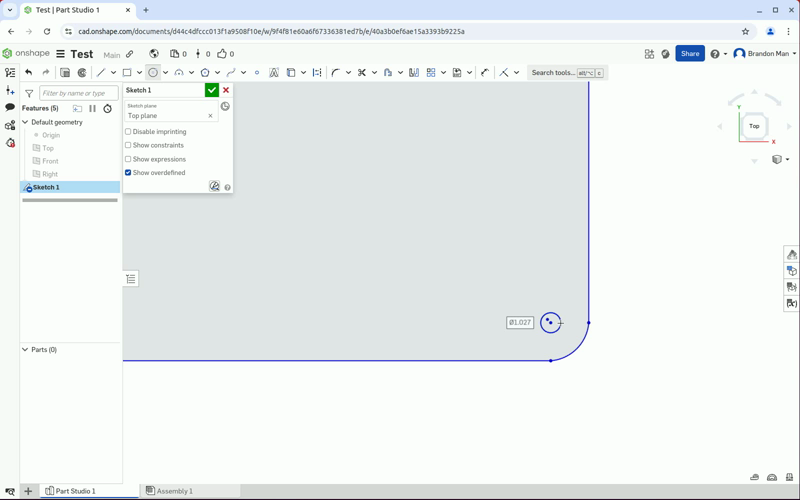
scroll(-6)
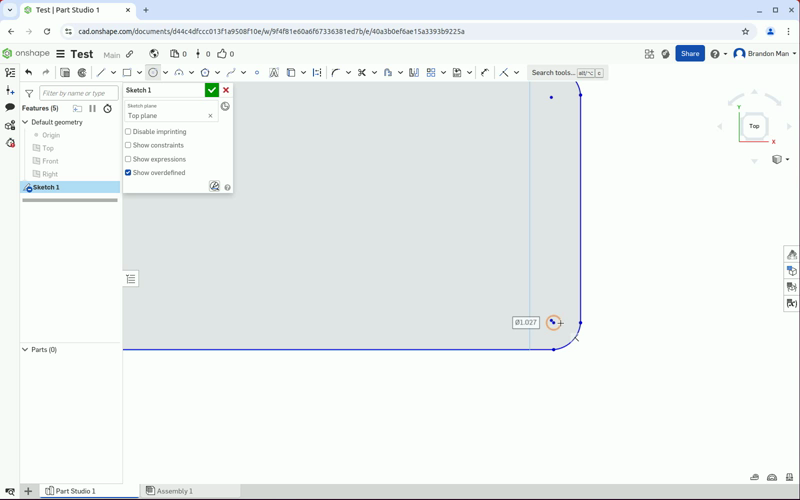
scroll(-6)
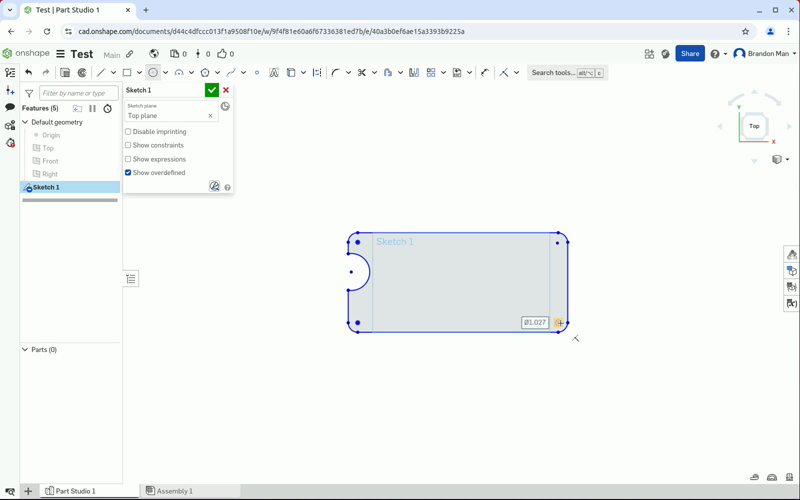
key(esc)
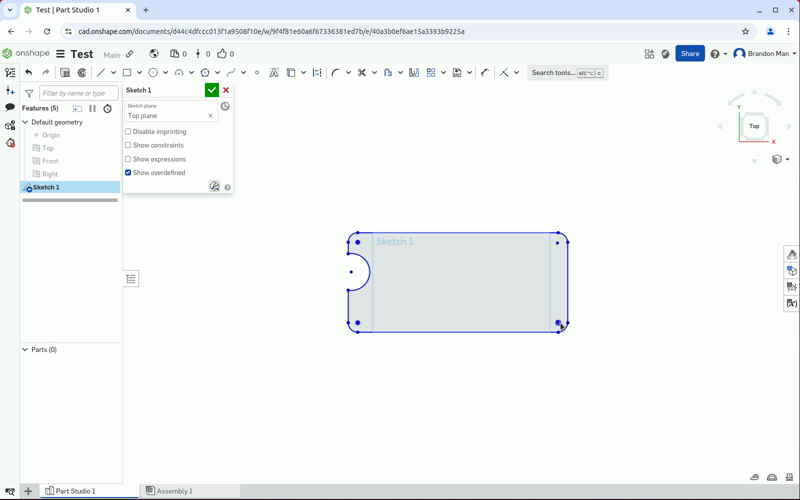
key(c)
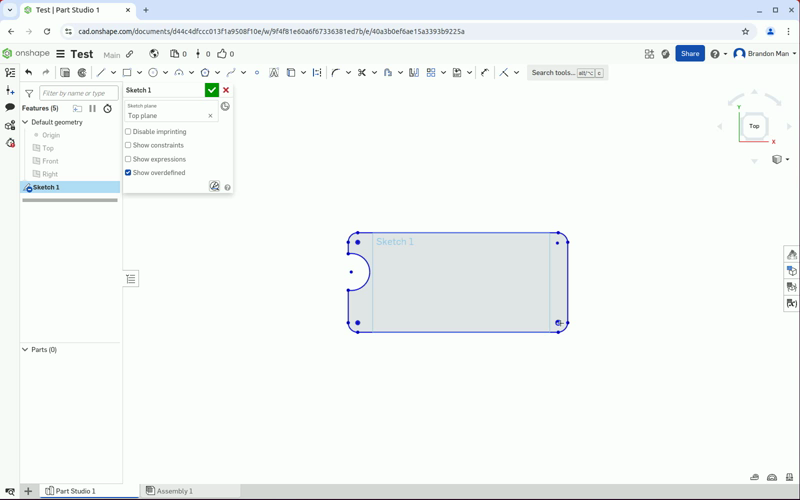
key_down(shift)
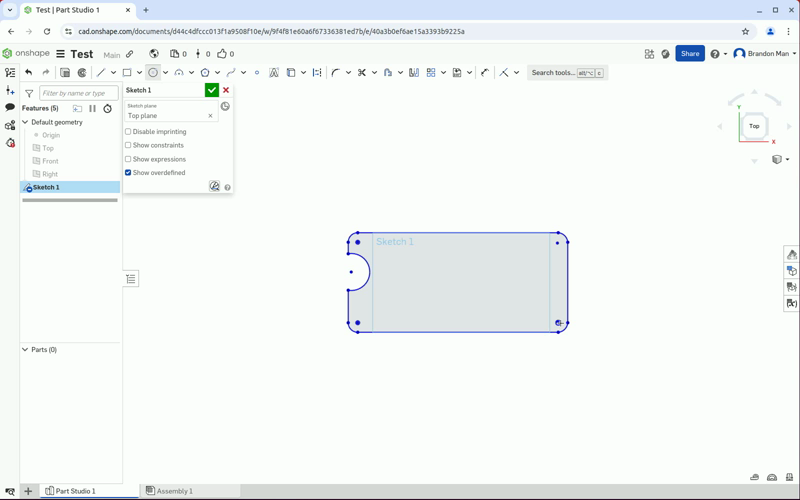
mouse_move(558, 242)
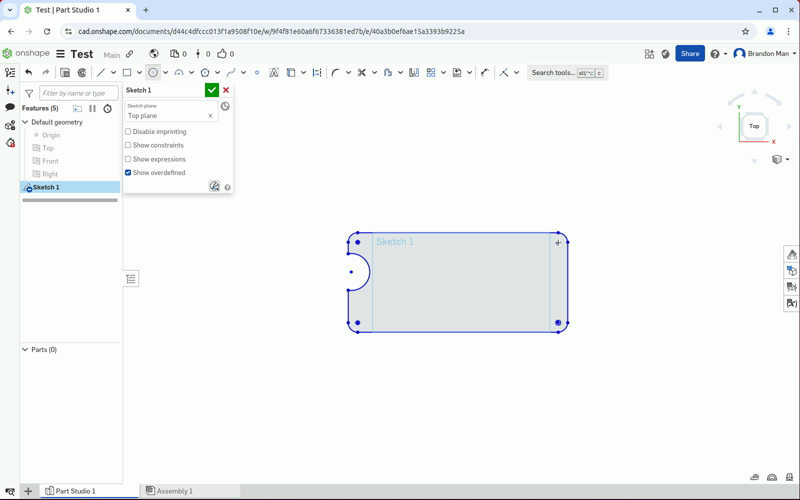
click(558, 242)
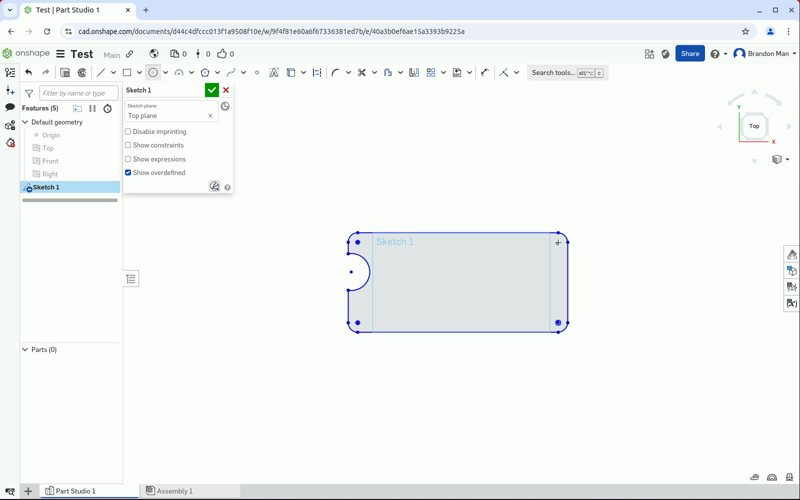
key_up(shift)
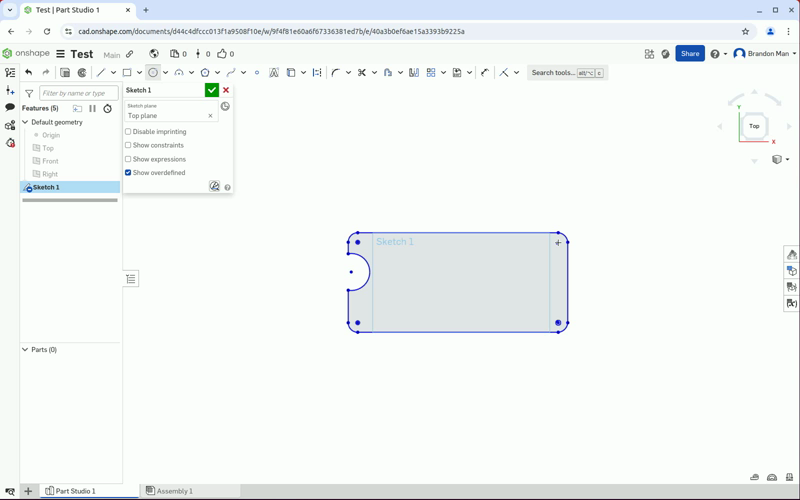
mouse_move(560, 242)
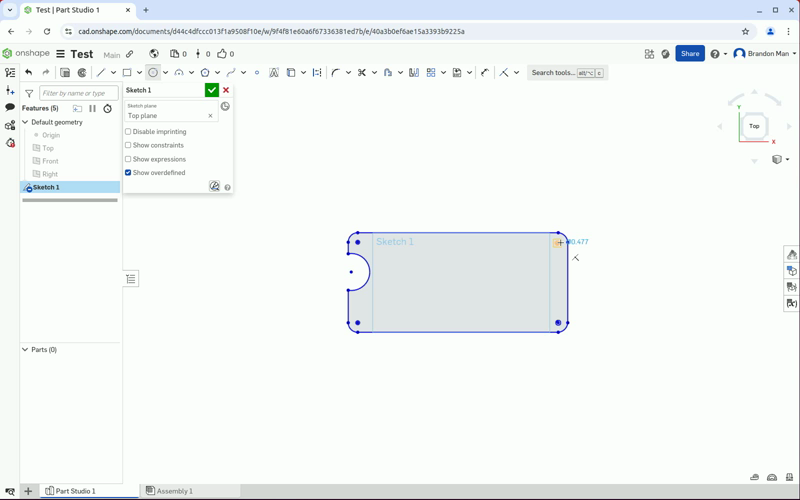
scroll(6)
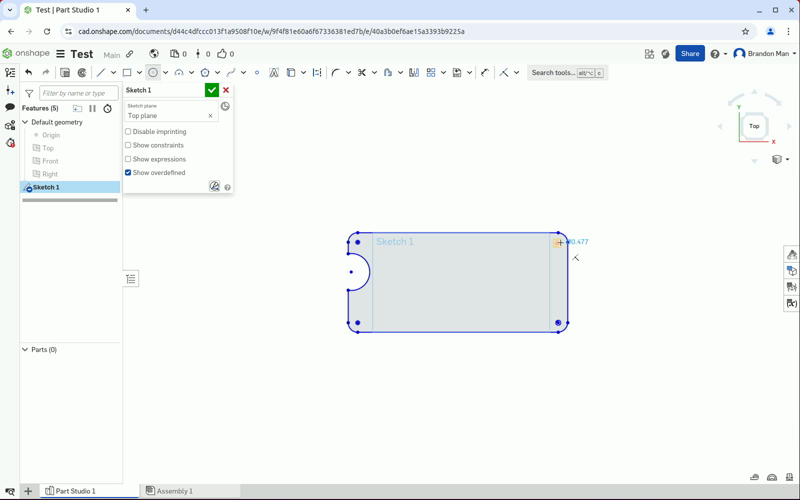
scroll(6)
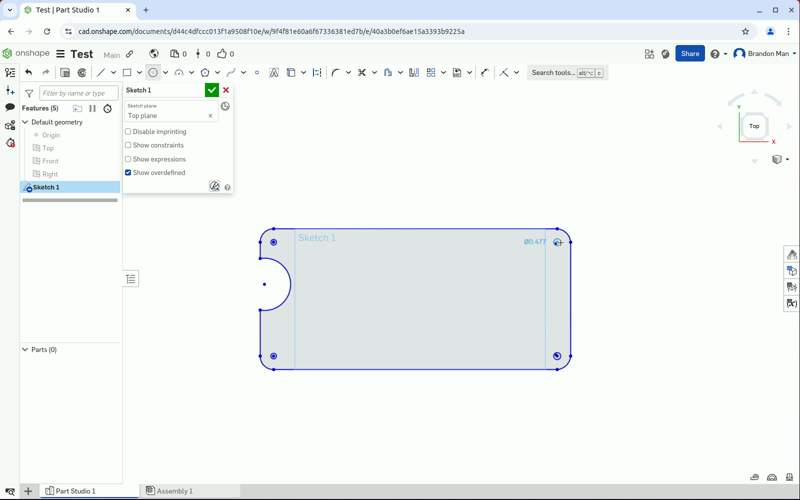
scroll(6)
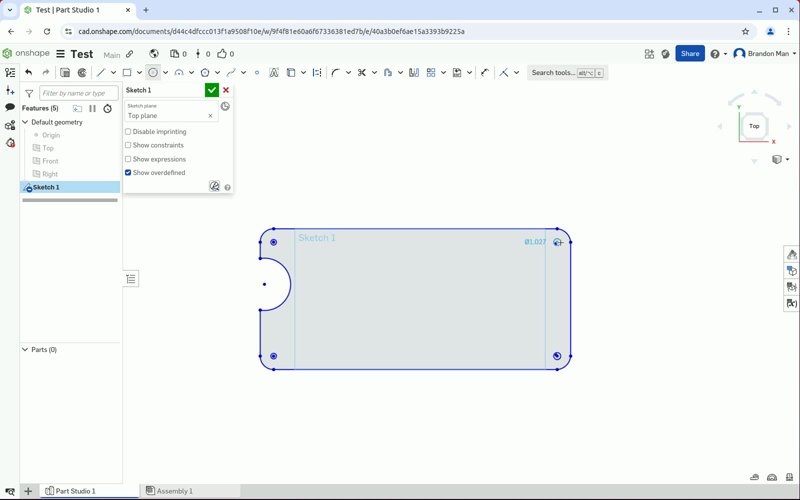
scroll(6)
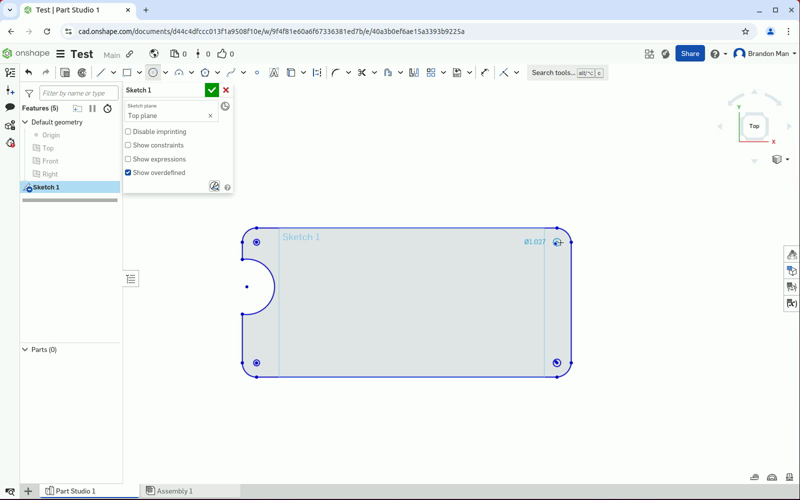
scroll(6)
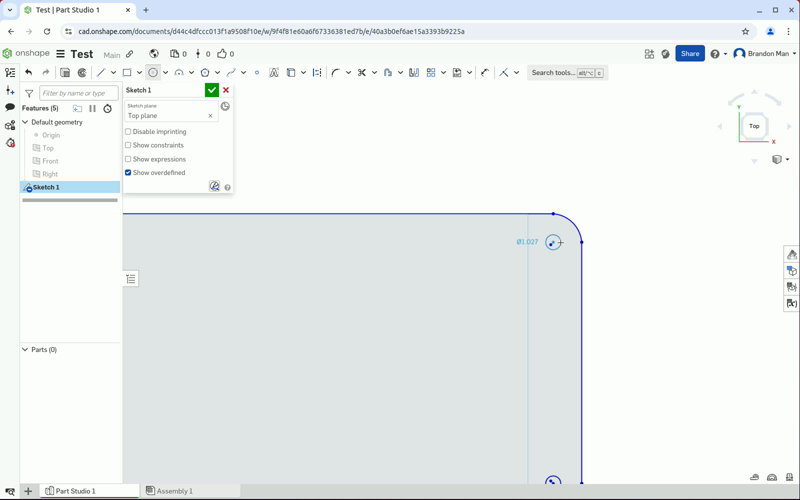
scroll(6)
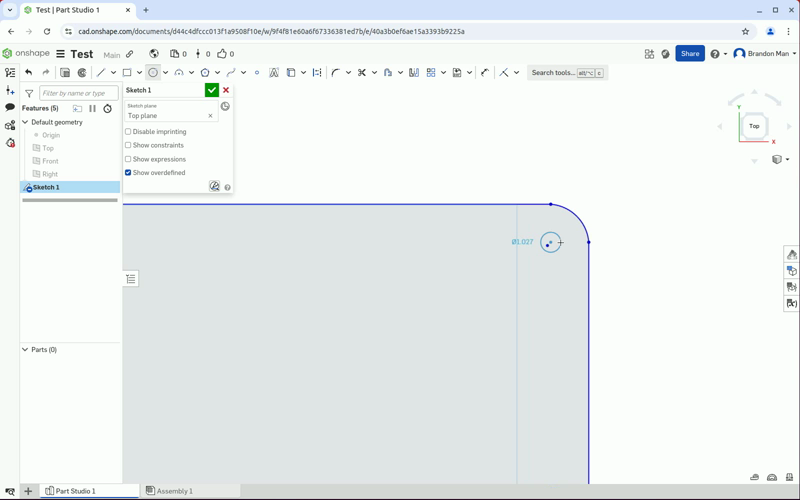
scroll(6)
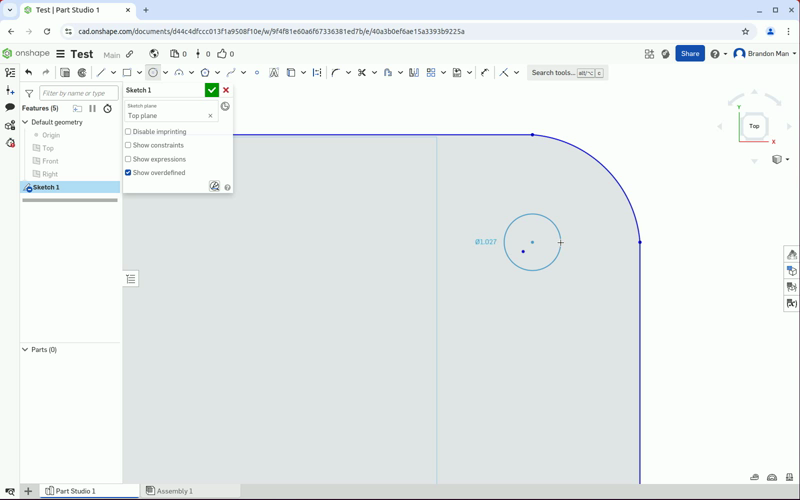
click(560, 242)
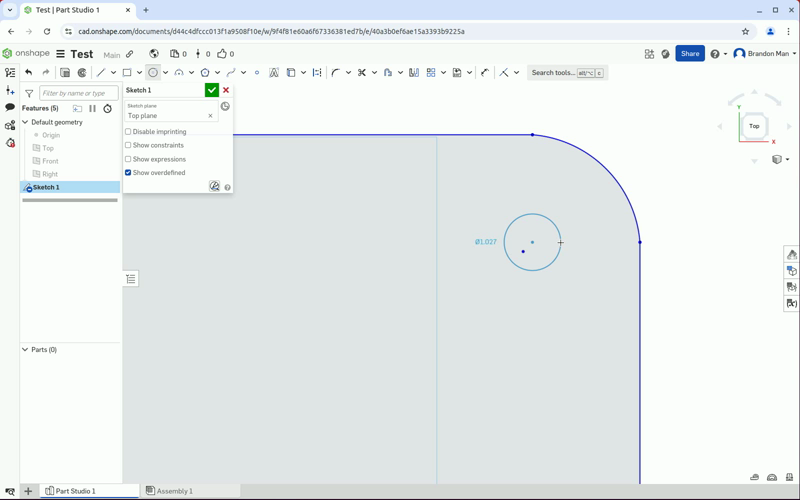
scroll(-6)
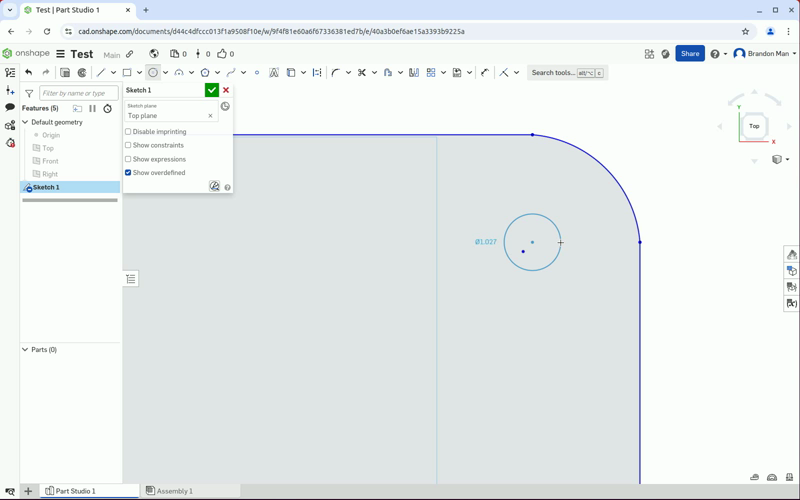
scroll(-6)
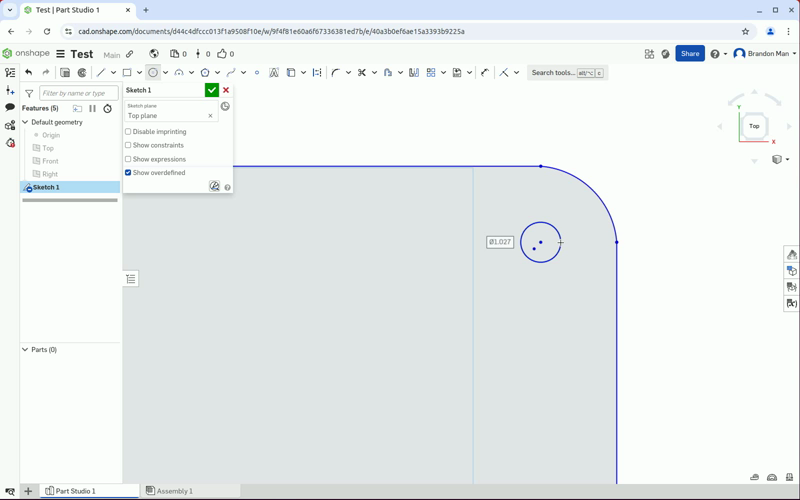
scroll(-6)
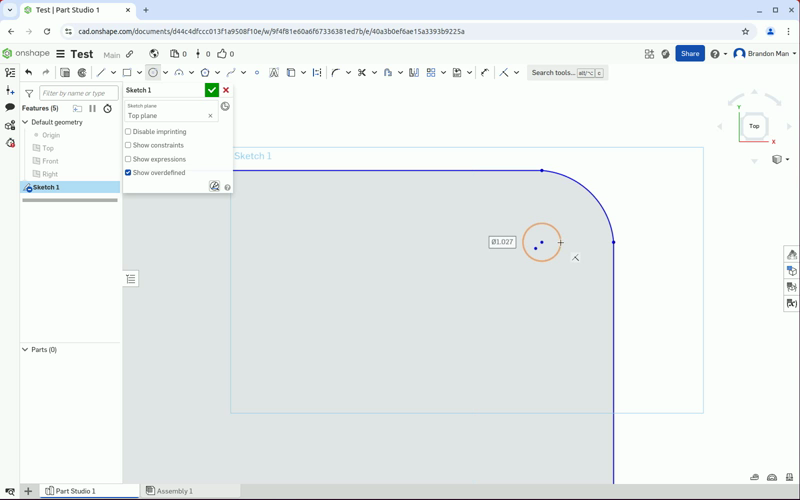
scroll(-6)
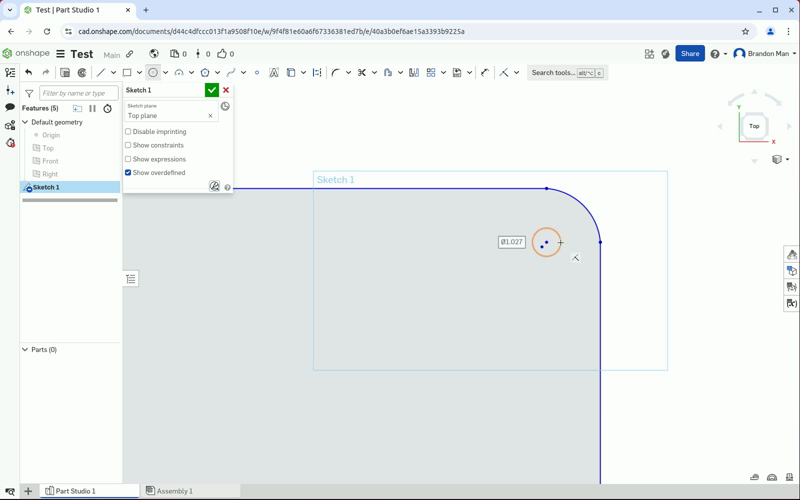
scroll(-6)
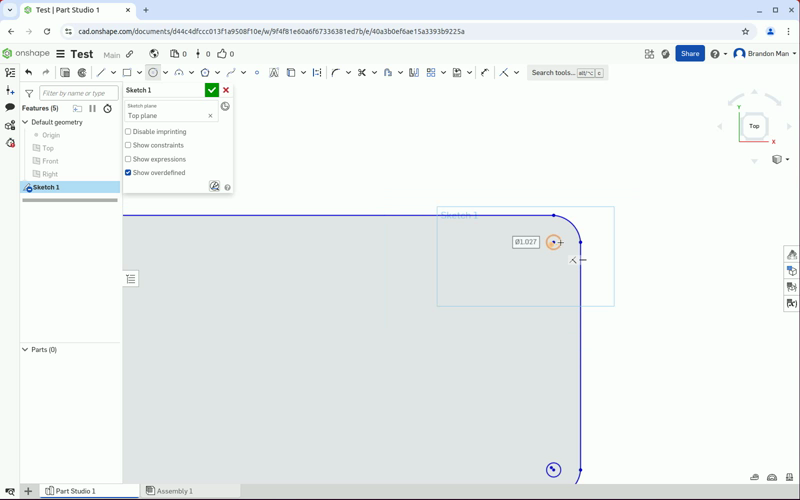
scroll(-6)
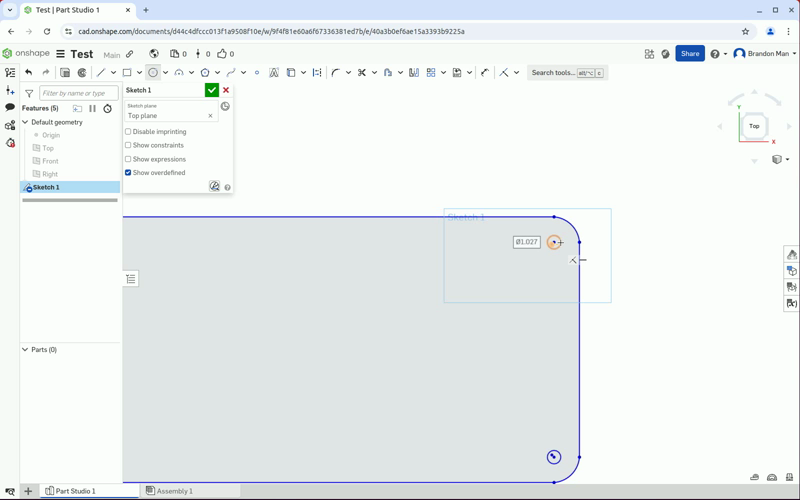
scroll(-6)
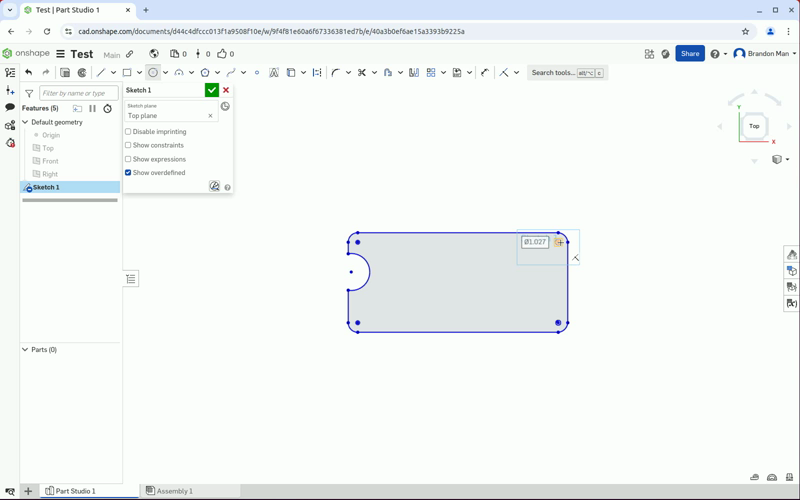
key(esc)
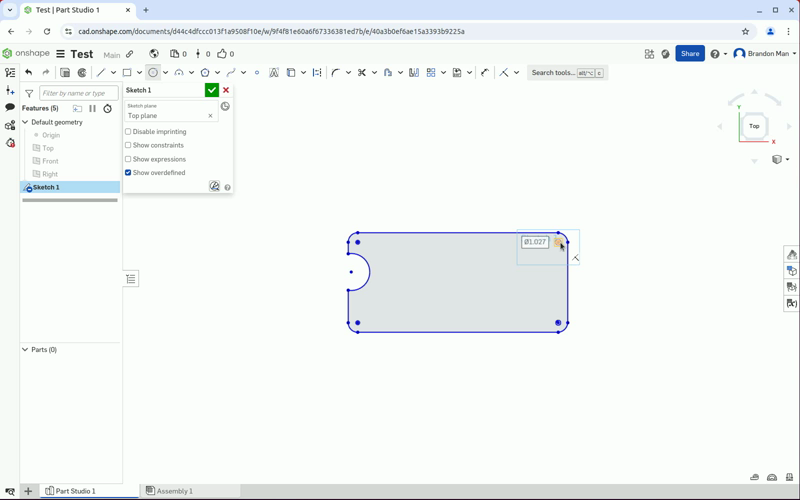
mouse_move(447, 250)
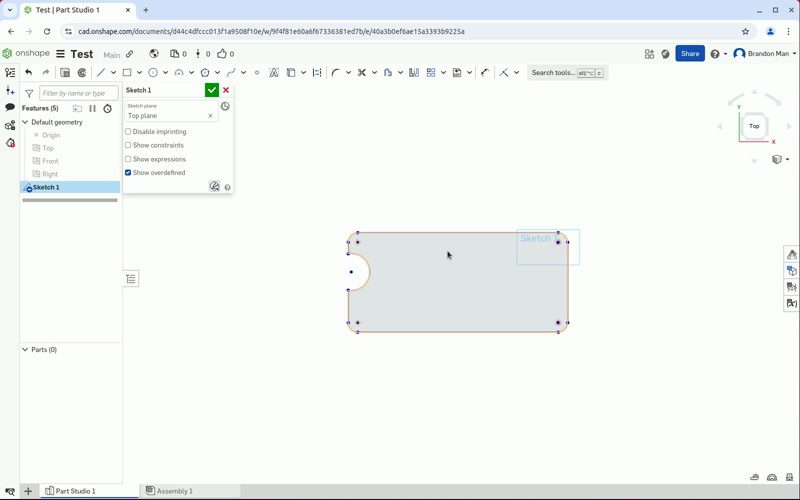
click(447, 250)
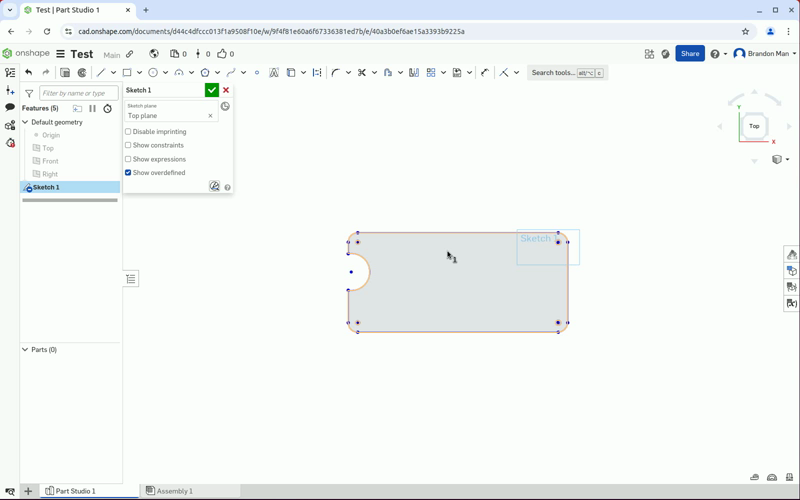
mouse_move(73, 352)
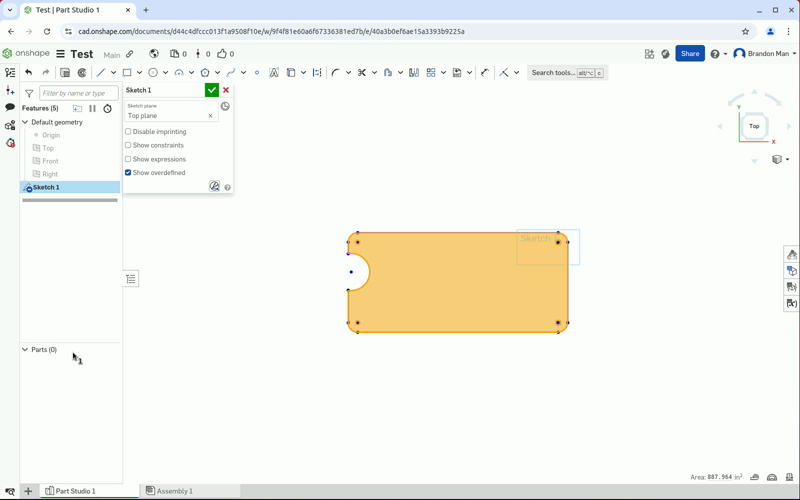
key(shift+y)
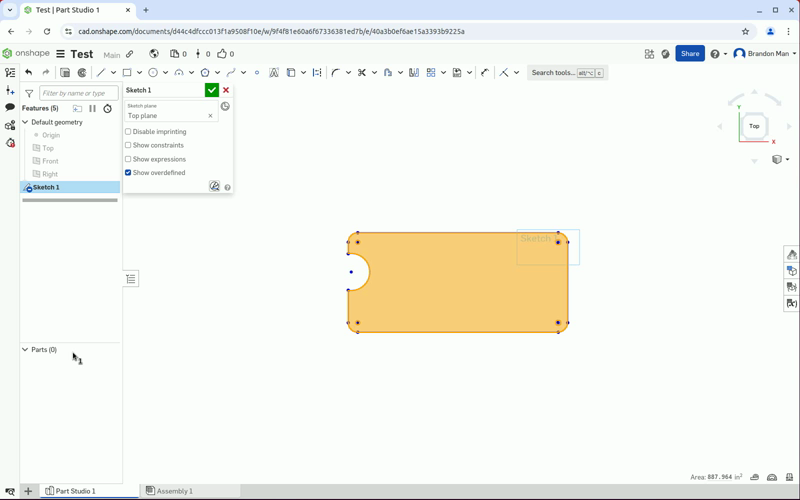
key(shift+e)
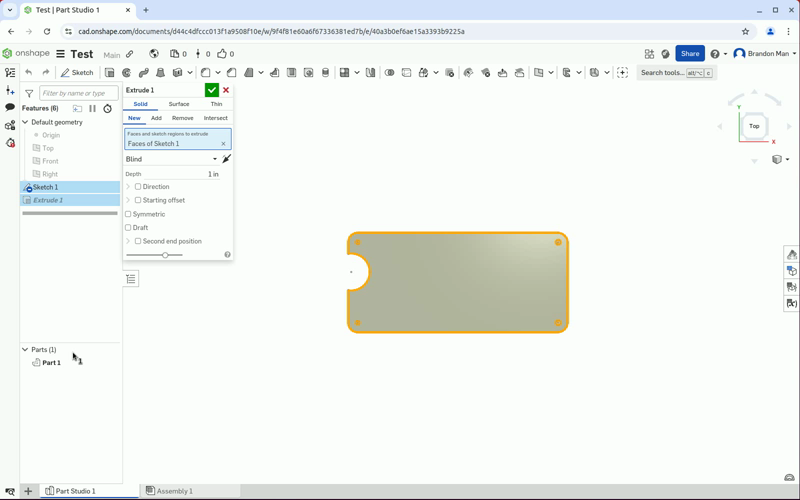
mouse_move(143, 106)
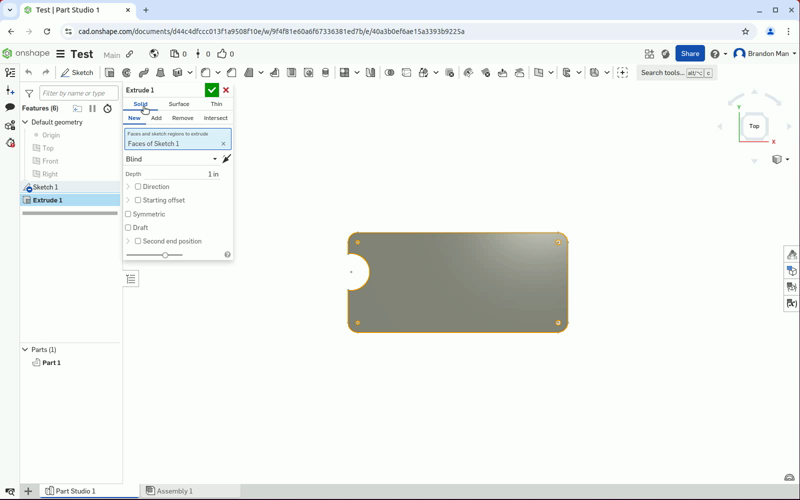
click(143, 106)
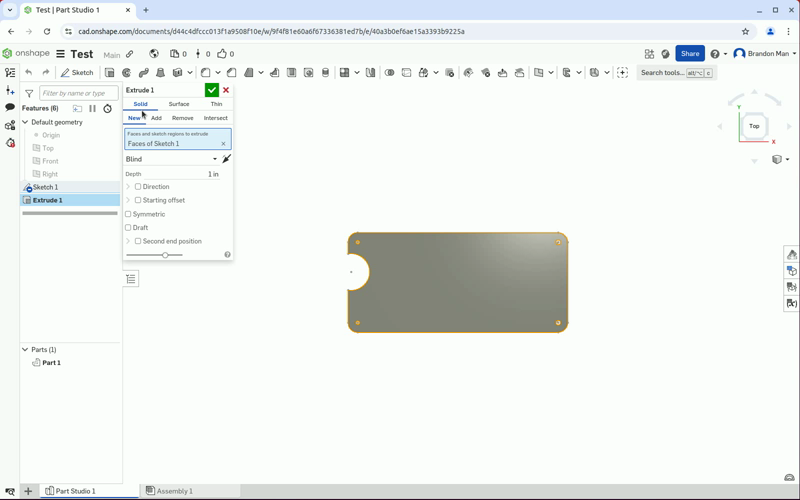
mouse_move(137, 120)
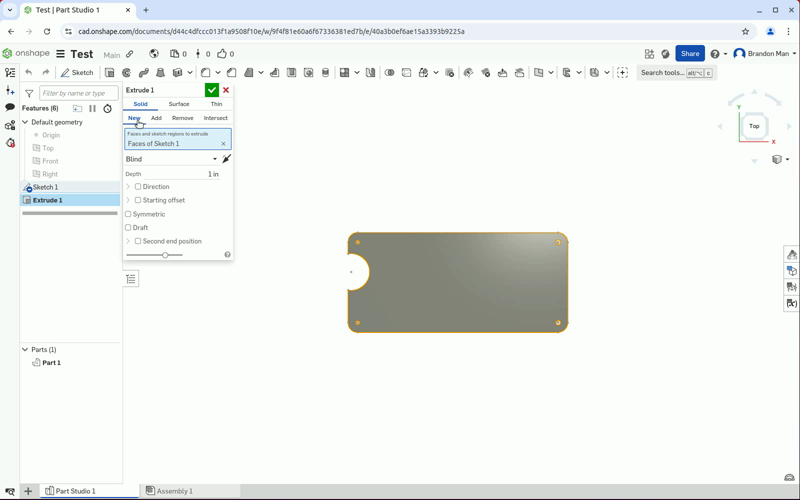
click(137, 120)
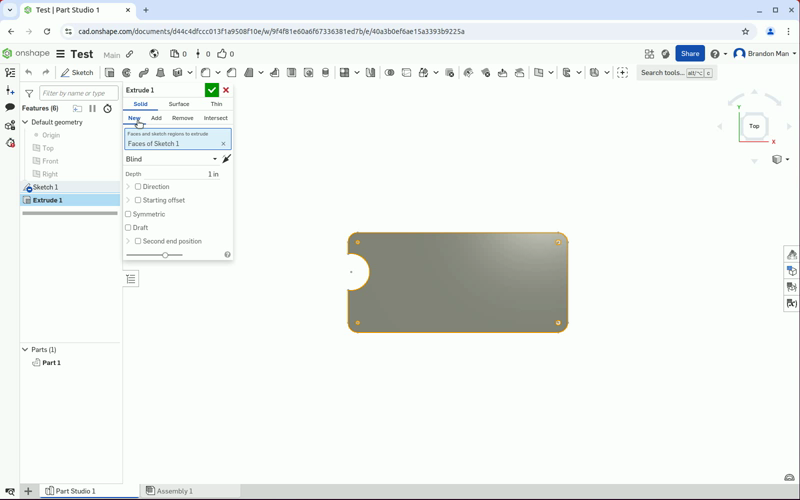
key(tab, 4)
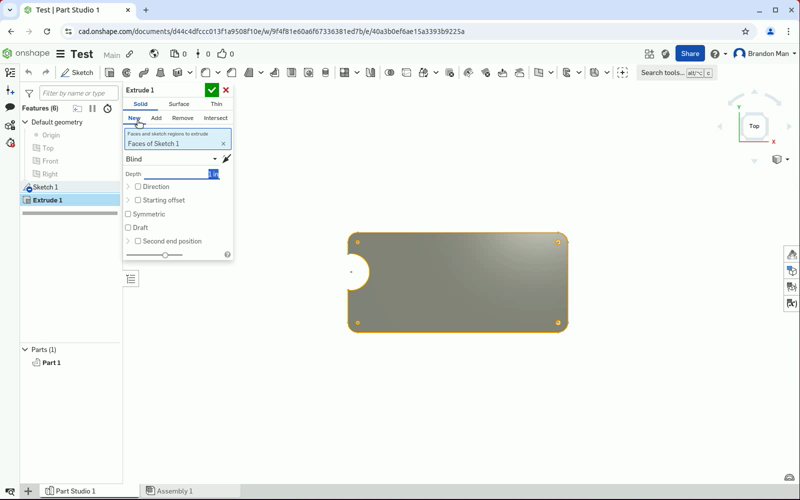
text(1.685)
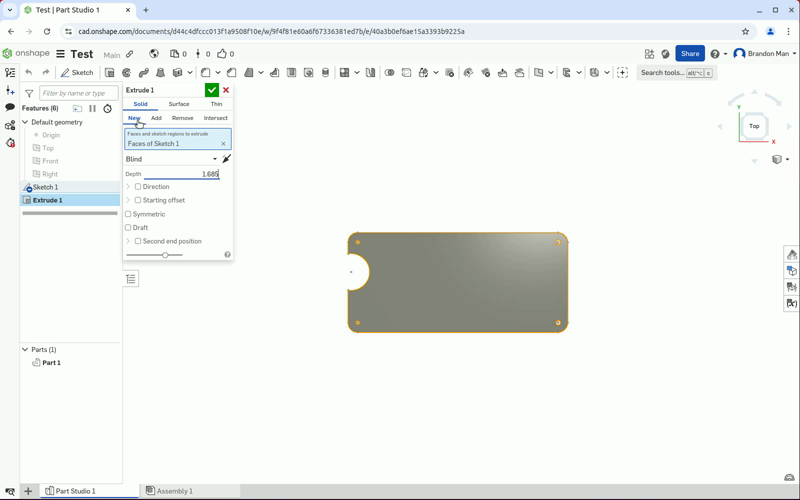
key(enter)
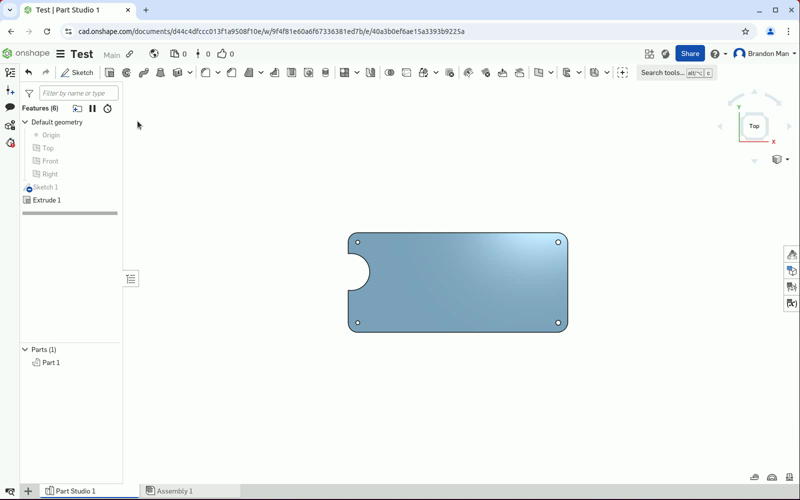
key(shift+h)
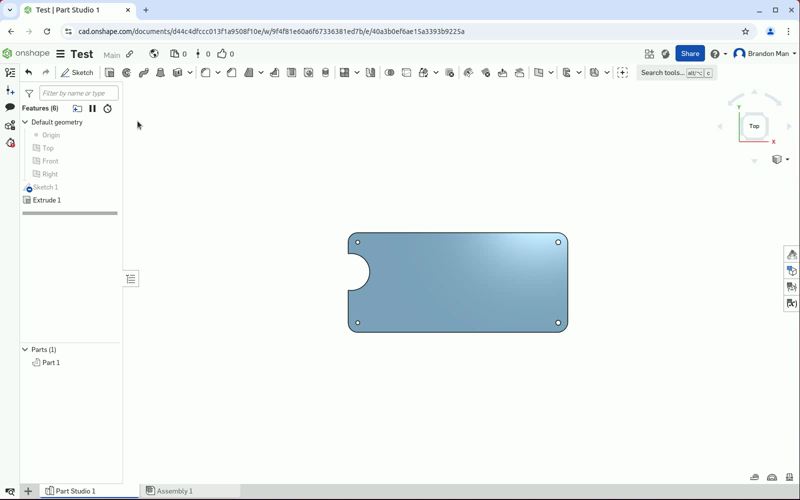
key(shift+h)
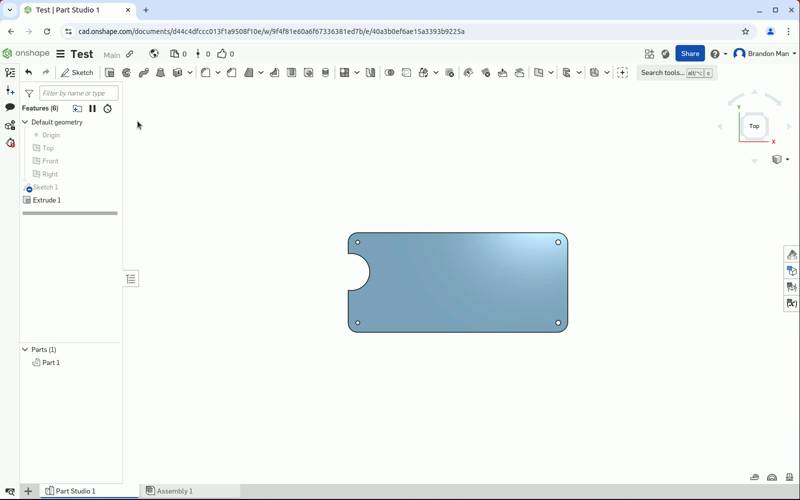
mouse_move(73, 189)
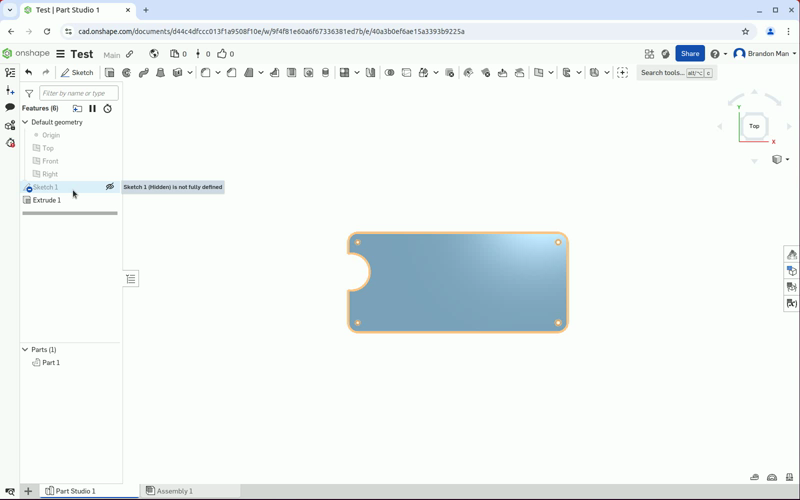
click(73, 189)
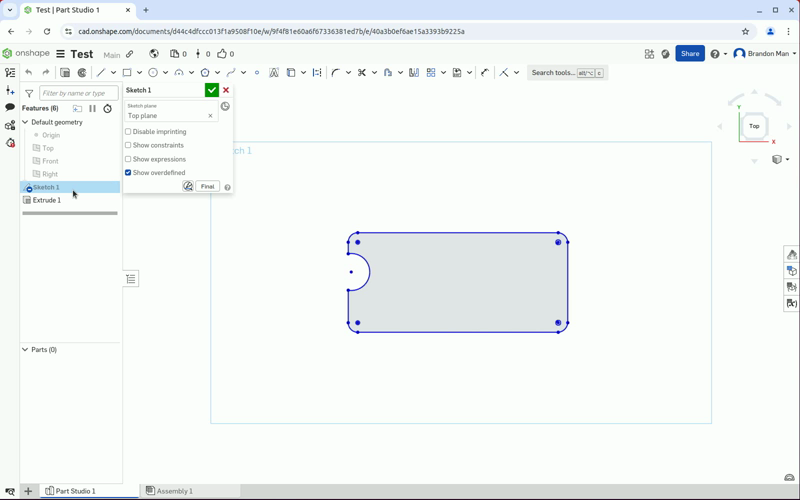
mouse_move(229, 92)
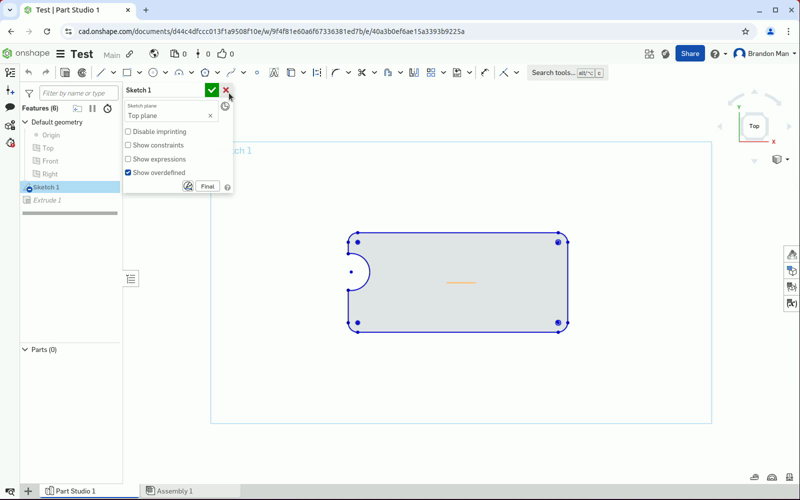
click(229, 92)
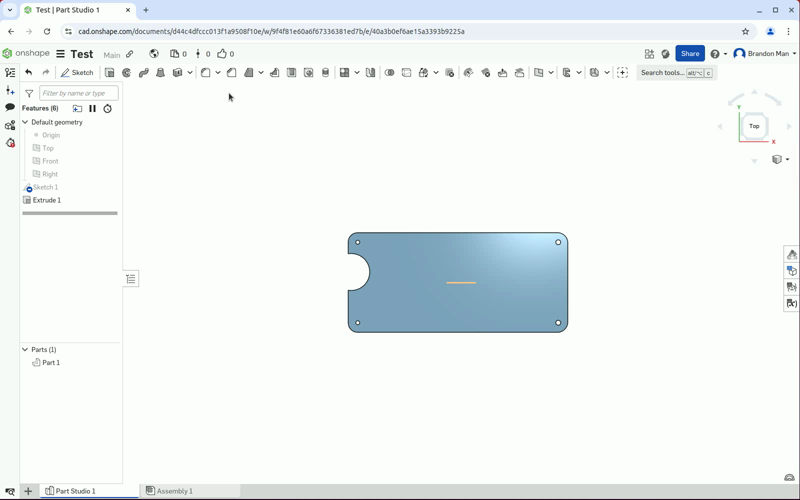
mouse_move(541, 75)
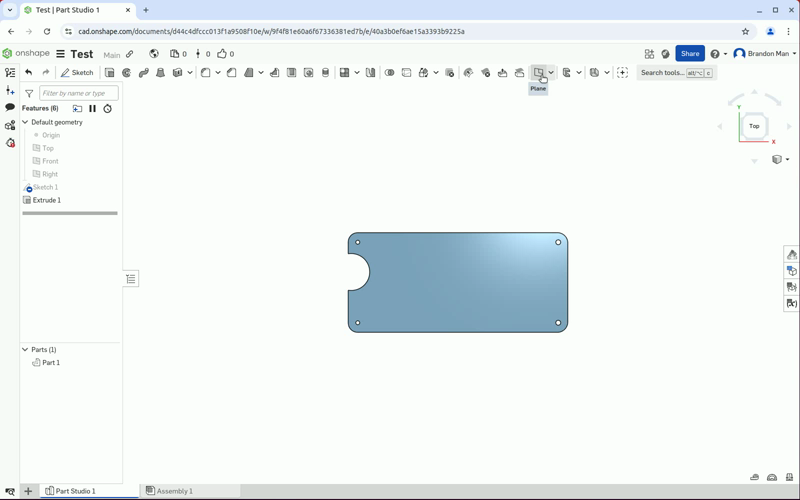
click(541, 75)
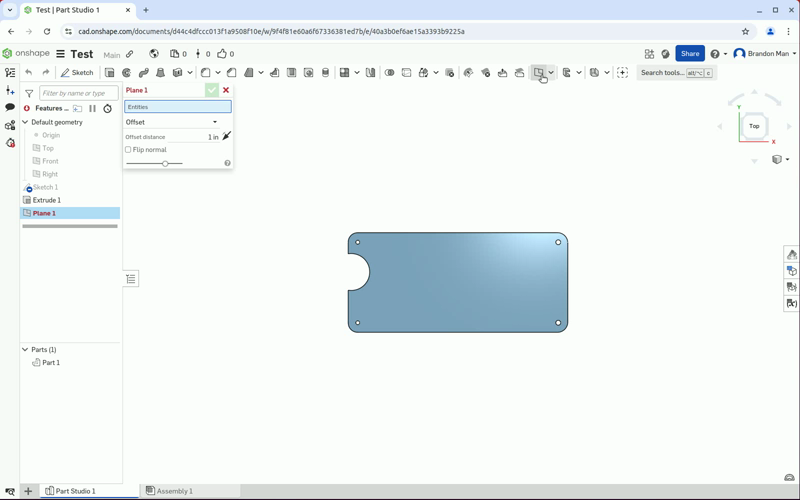
mouse_move(73, 150)
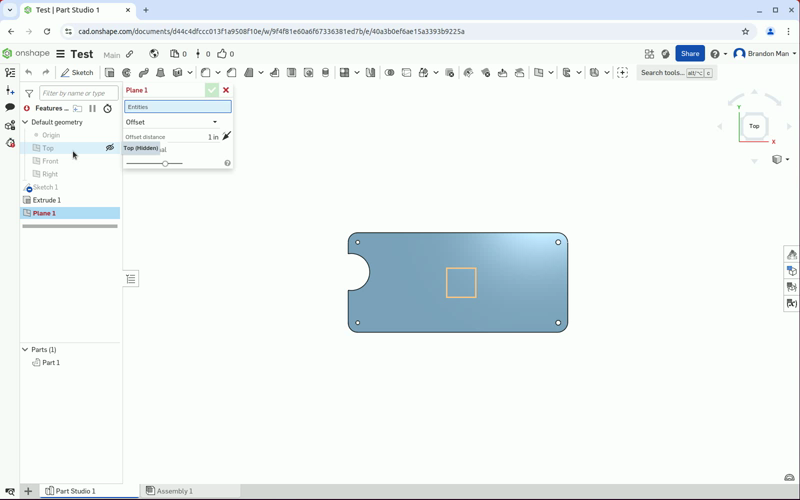
click(73, 150)
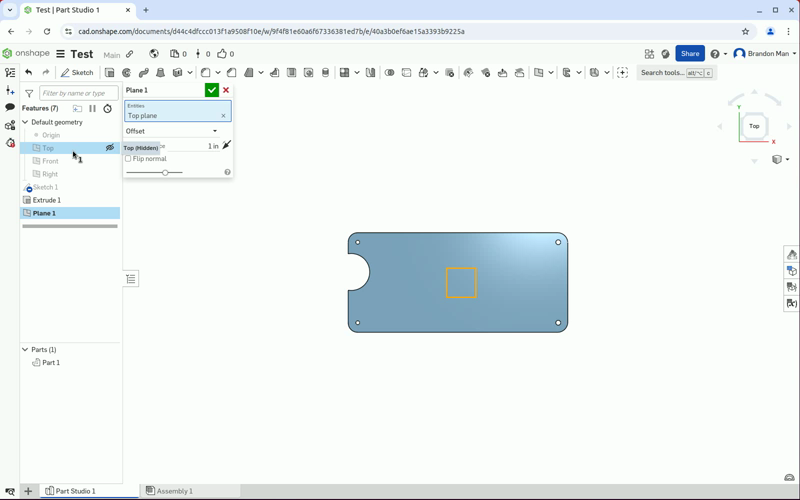
key(tab, 2)
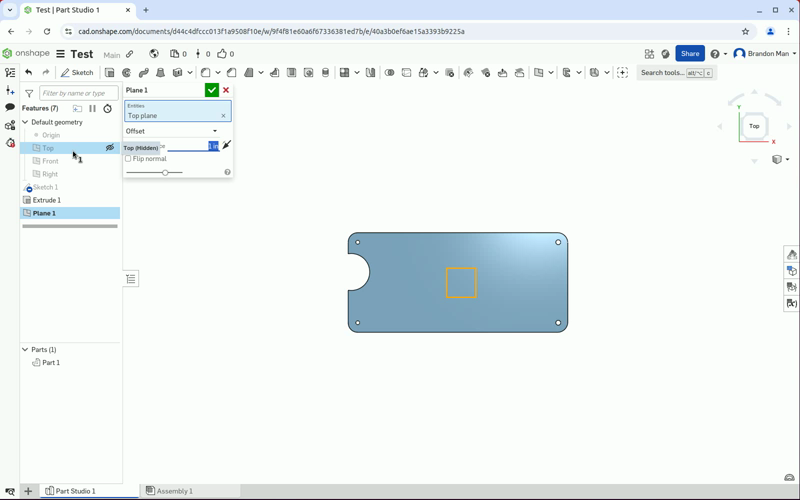
text(1.695)
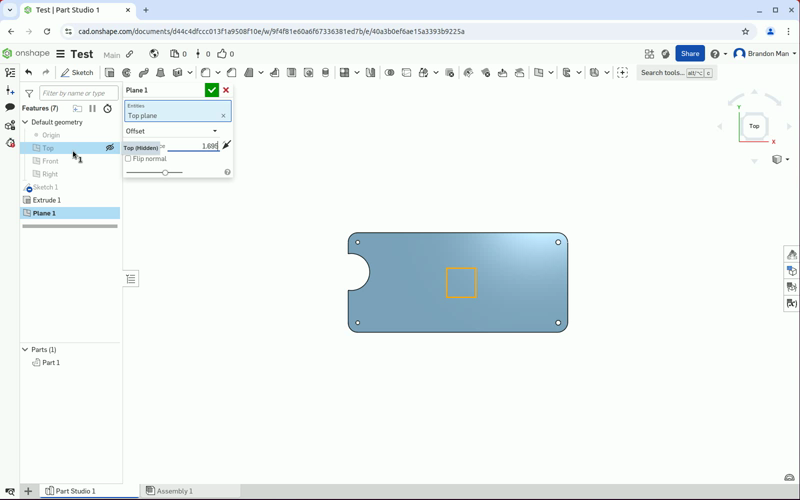
key(enter, 2)
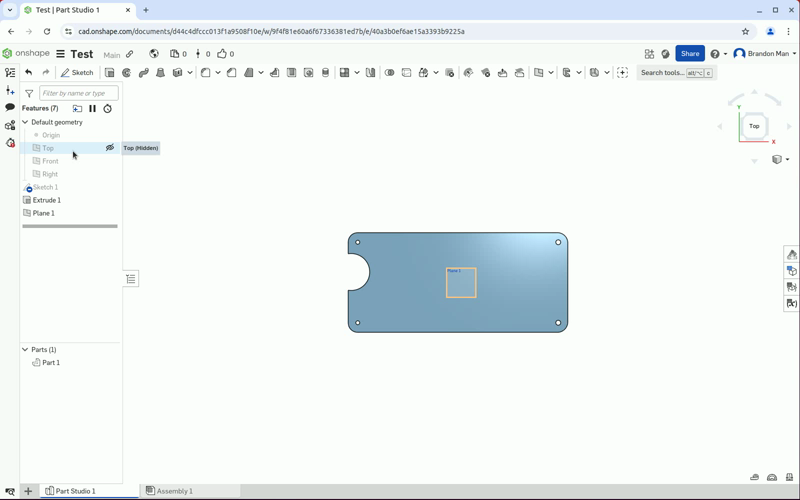
key(shift+s)
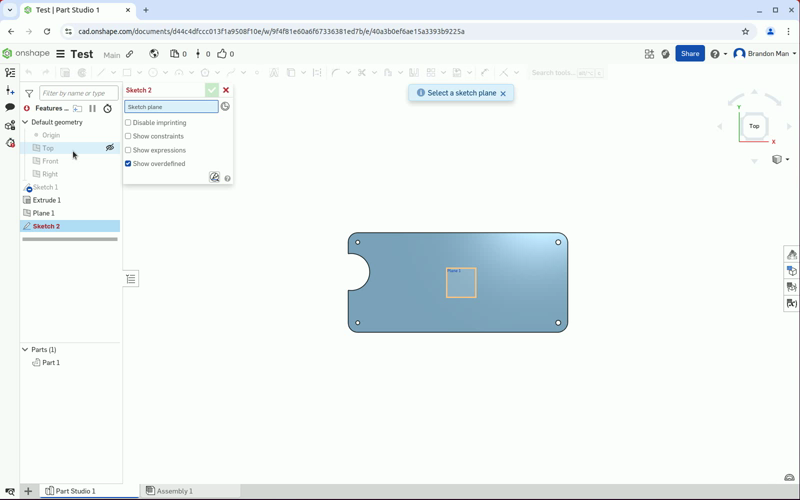
mouse_move(73, 215)
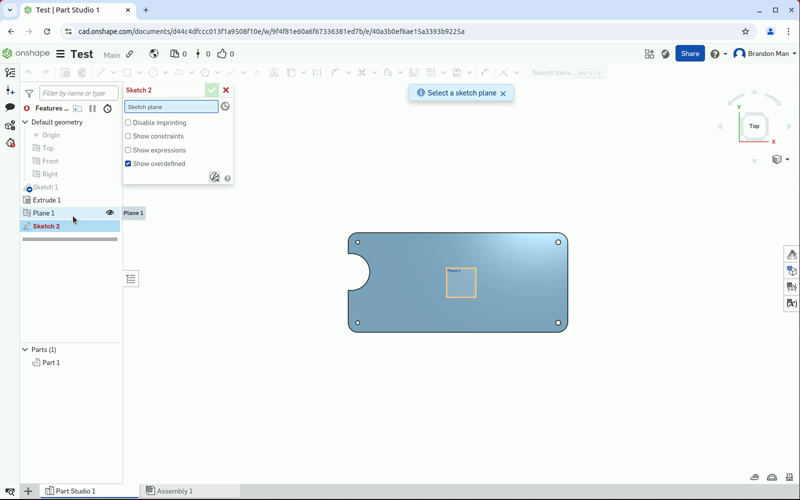
click(73, 215)
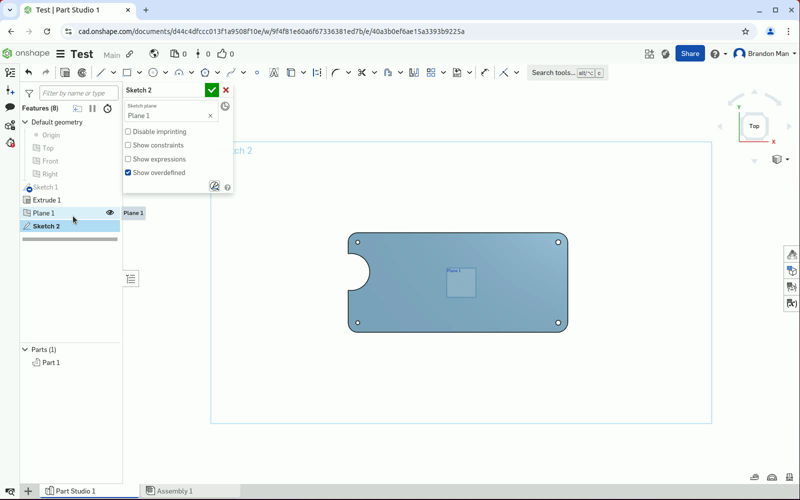
mouse_move(73, 352)
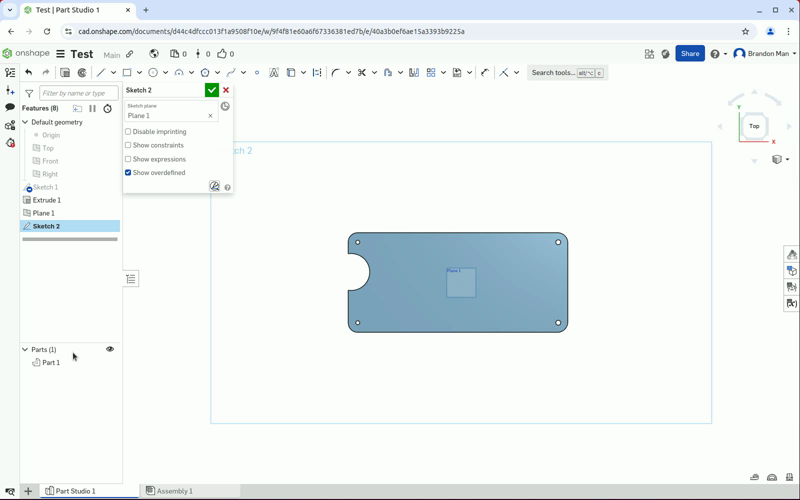
key(y)
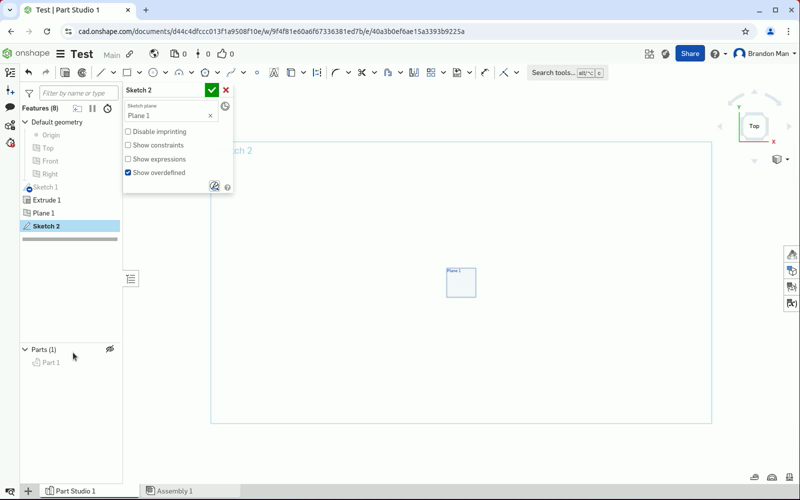
key(l)
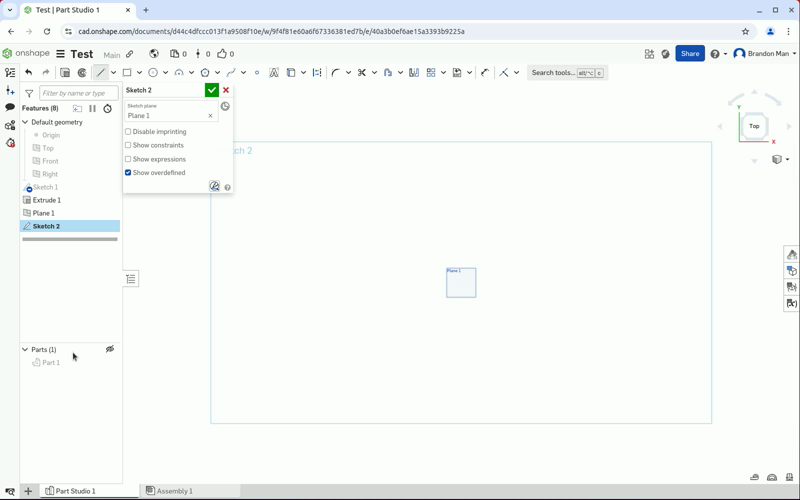
key_down(shift)
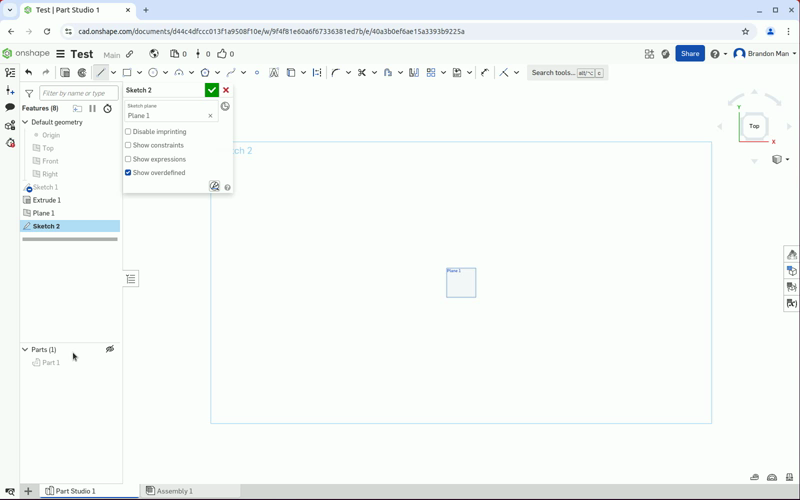
mouse_move(384, 337)
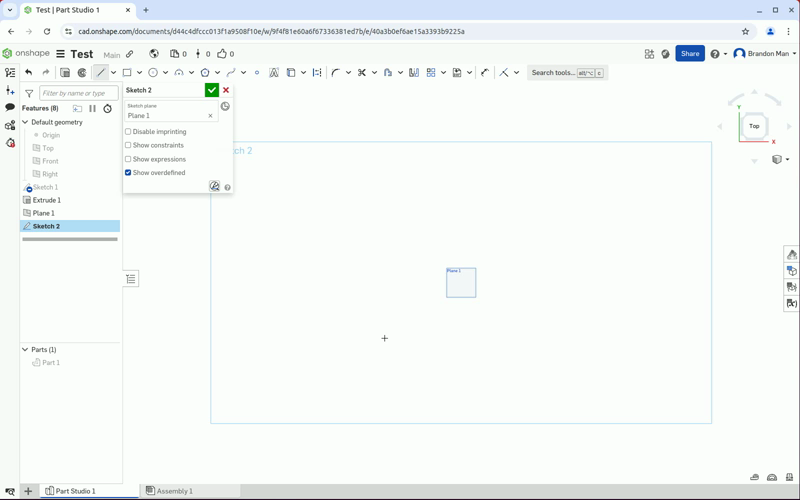
click(384, 337)
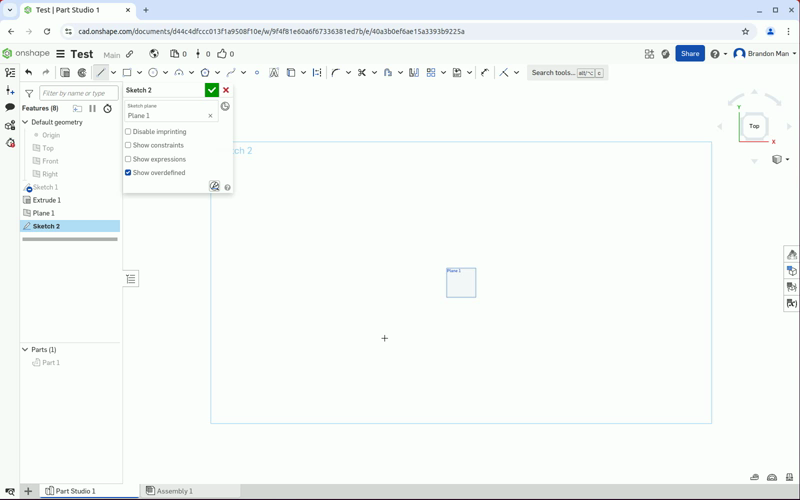
key_up(shift)
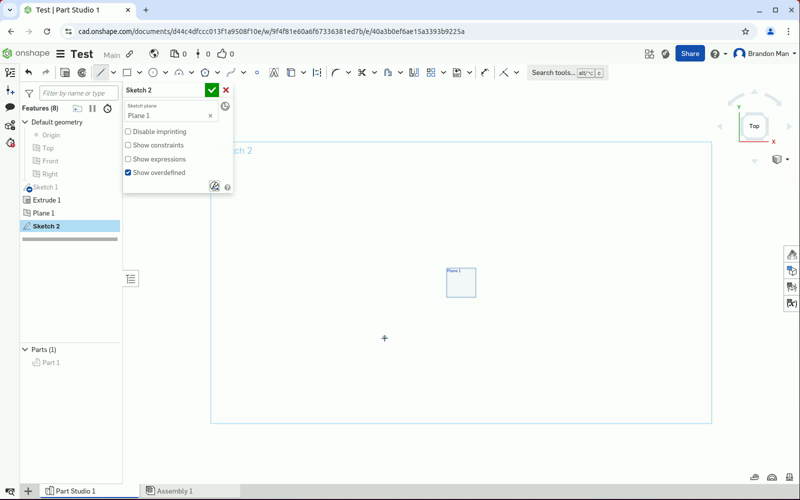
key_down(shift)
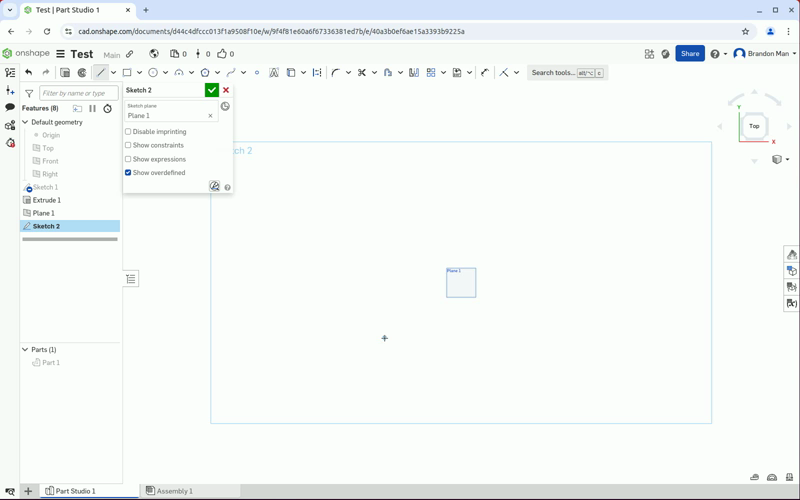
mouse_move(533, 337)
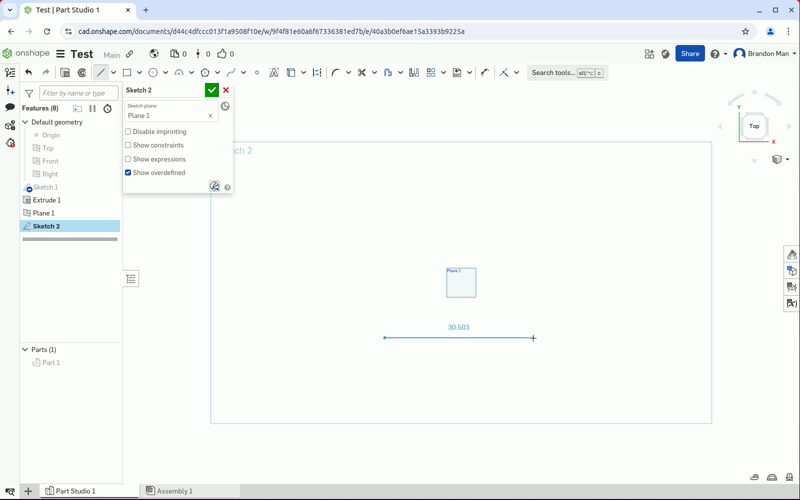
click(533, 337)
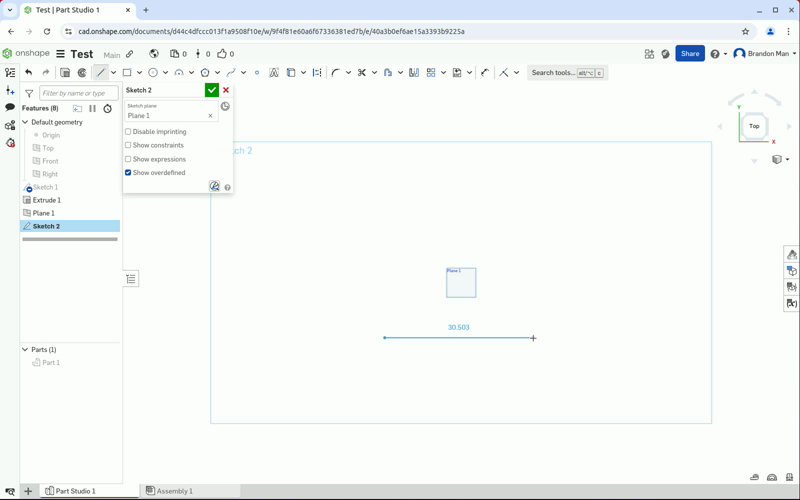
key_up(shift)
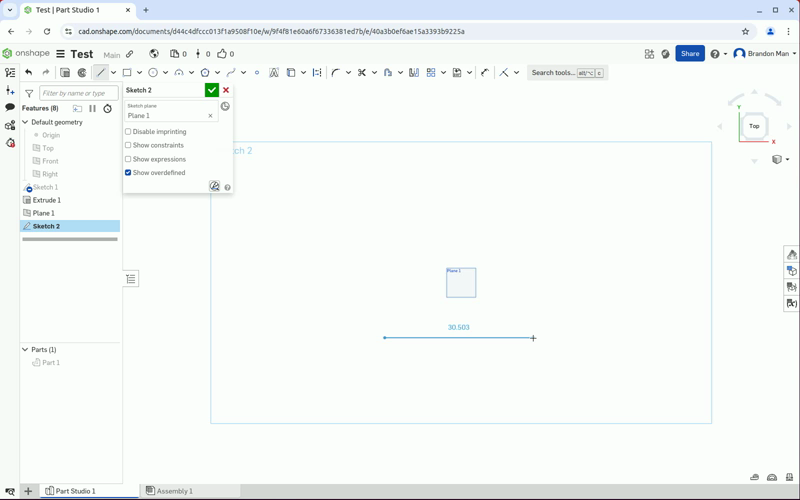
key_down(shift)
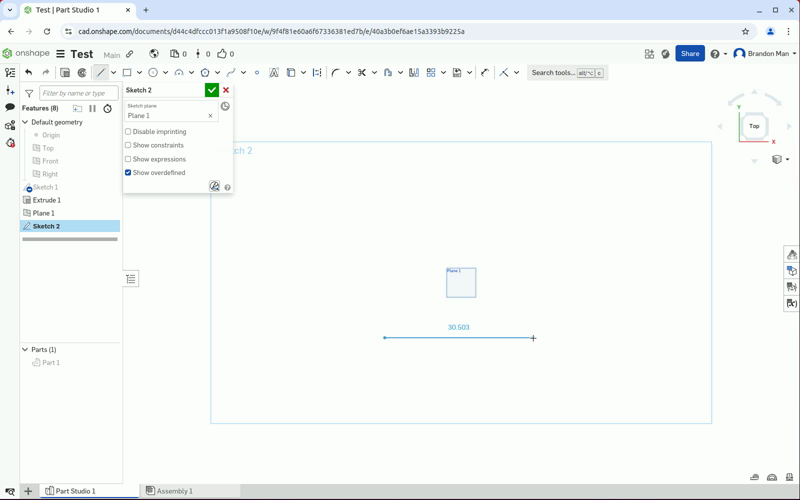
mouse_move(563, 337)
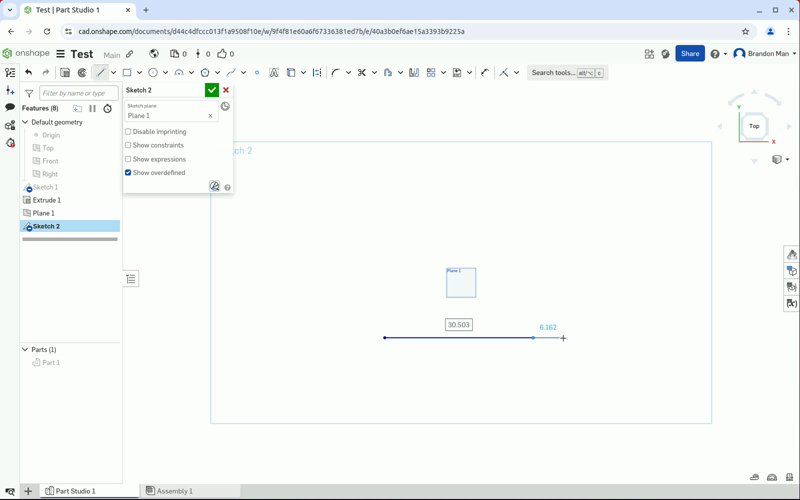
mouse_move(533, 331)
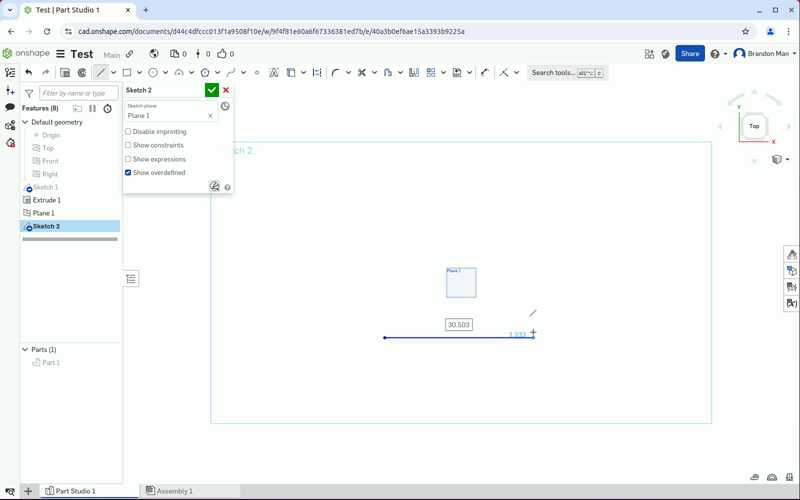
scroll(6)
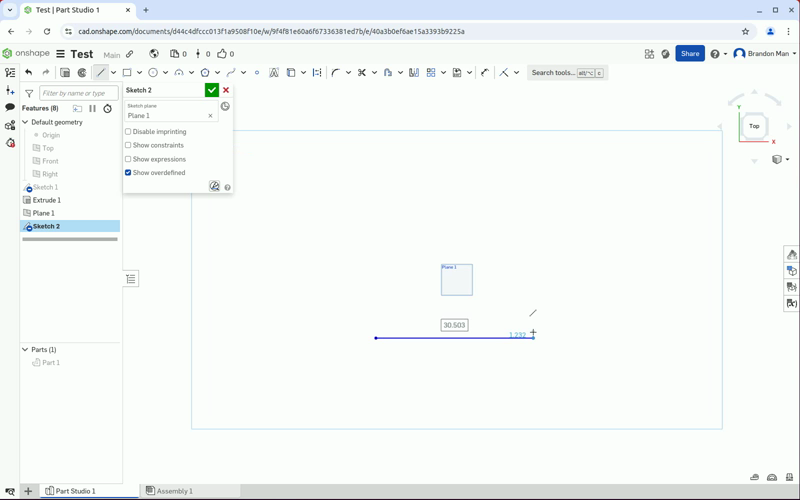
scroll(6)
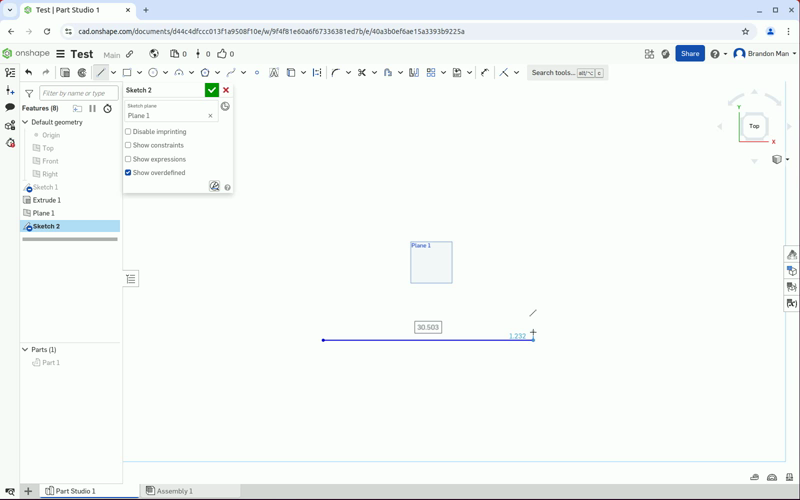
scroll(6)
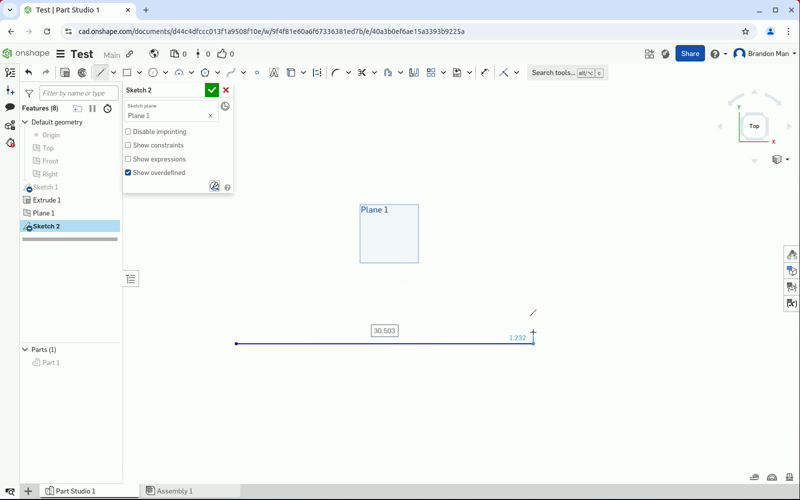
scroll(6)
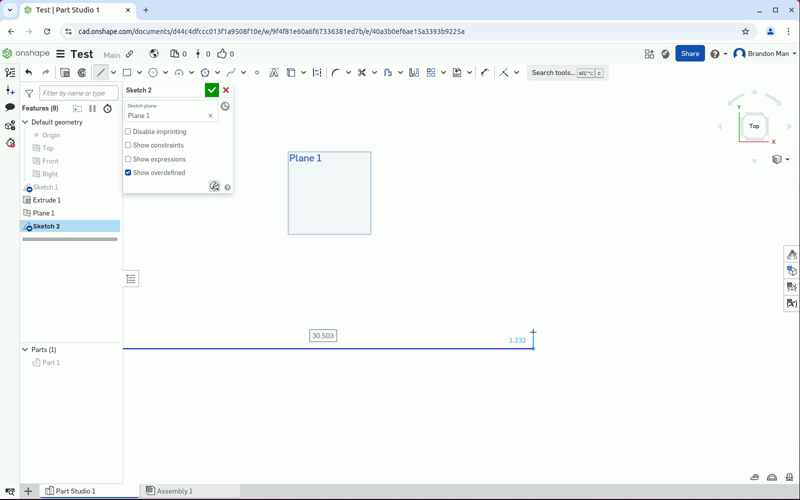
scroll(6)
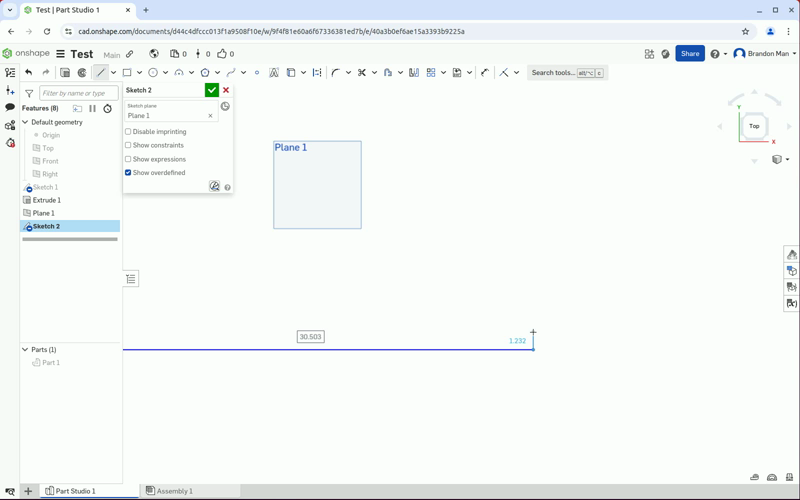
scroll(6)
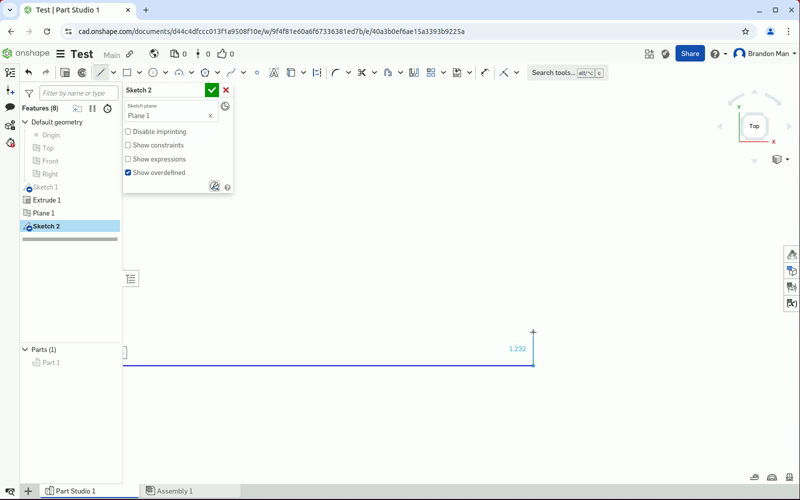
scroll(6)
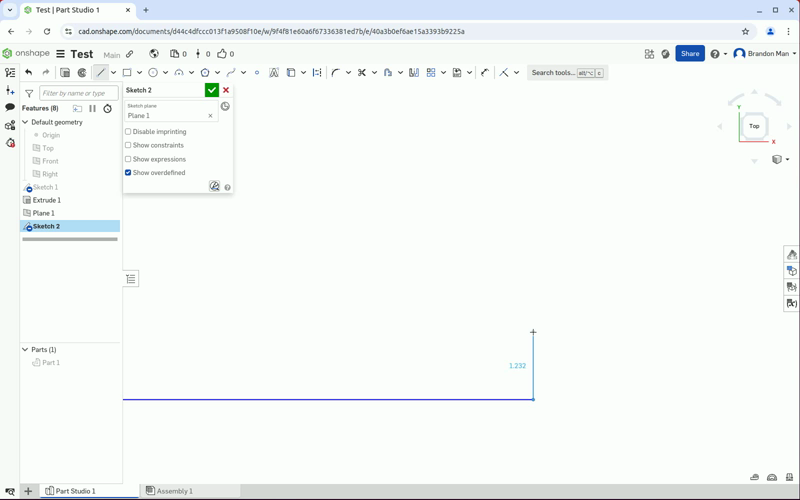
click(533, 331)
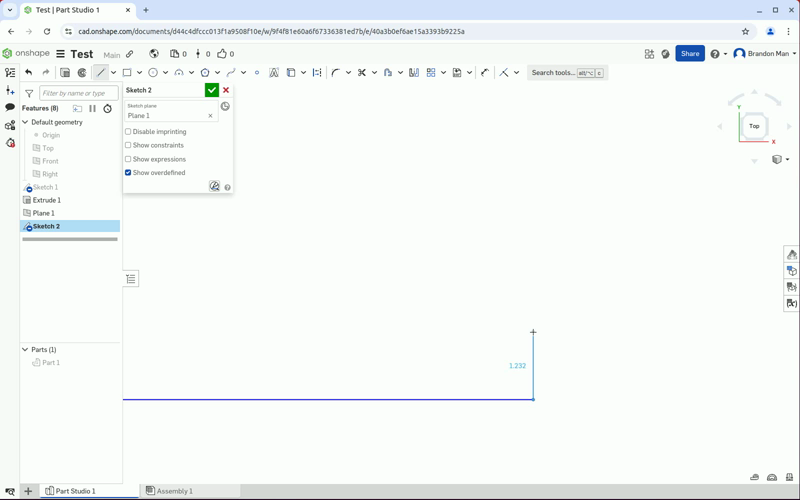
scroll(-6)
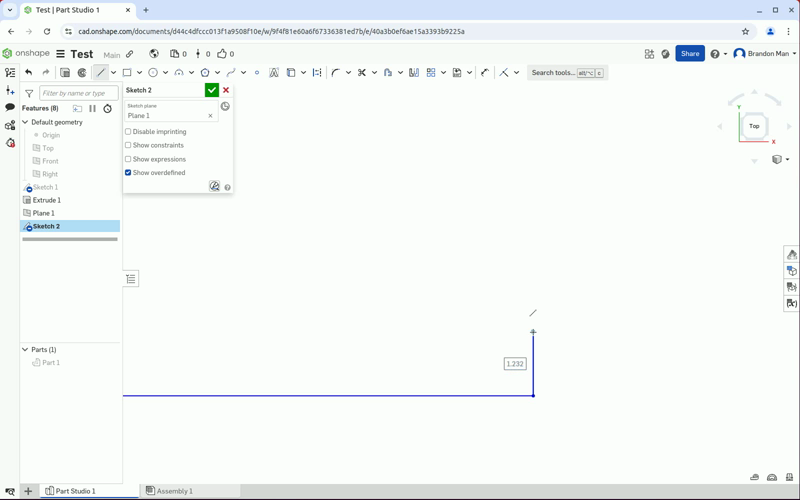
scroll(-6)
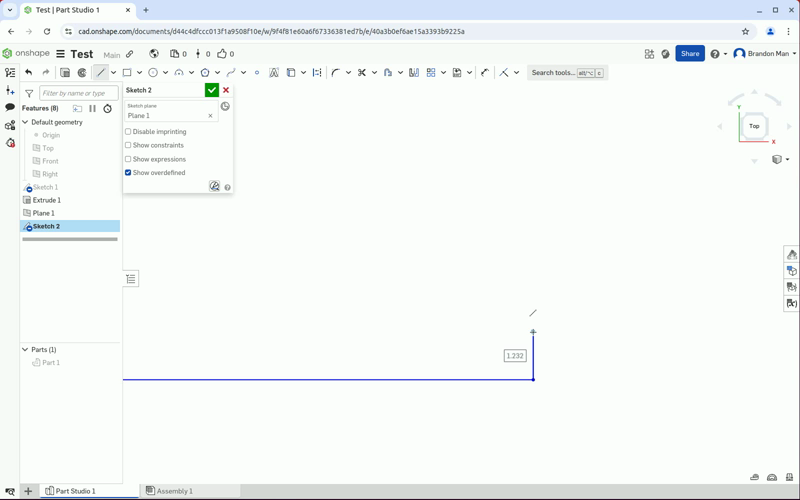
scroll(-6)
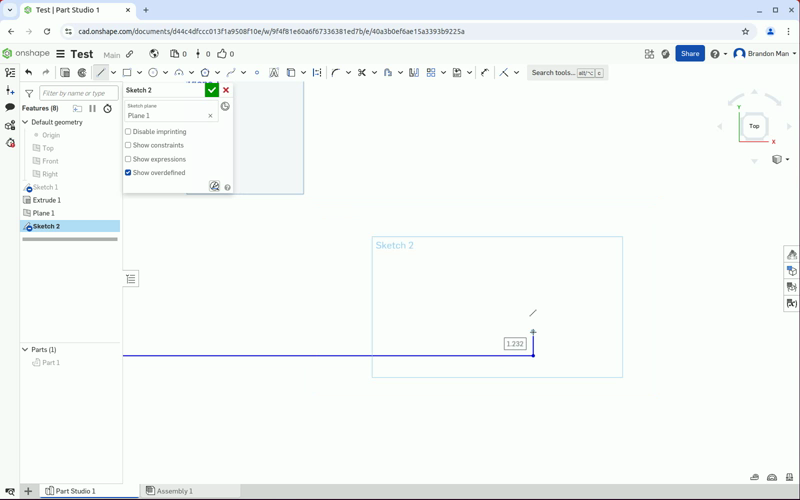
scroll(-6)
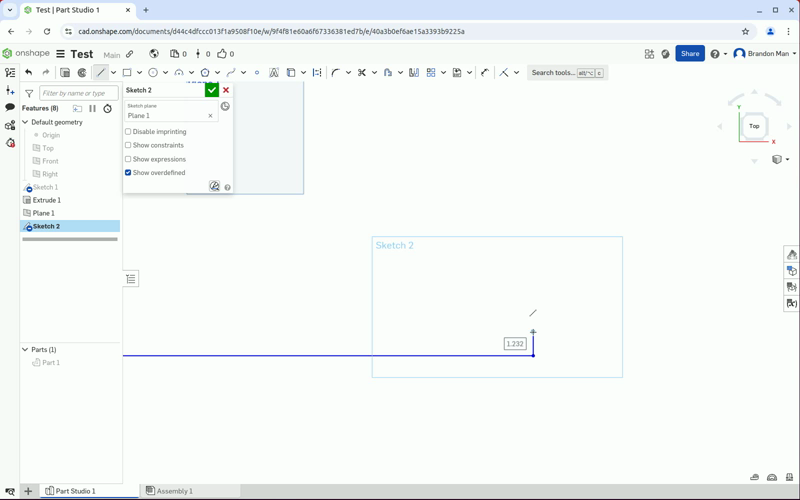
scroll(-6)
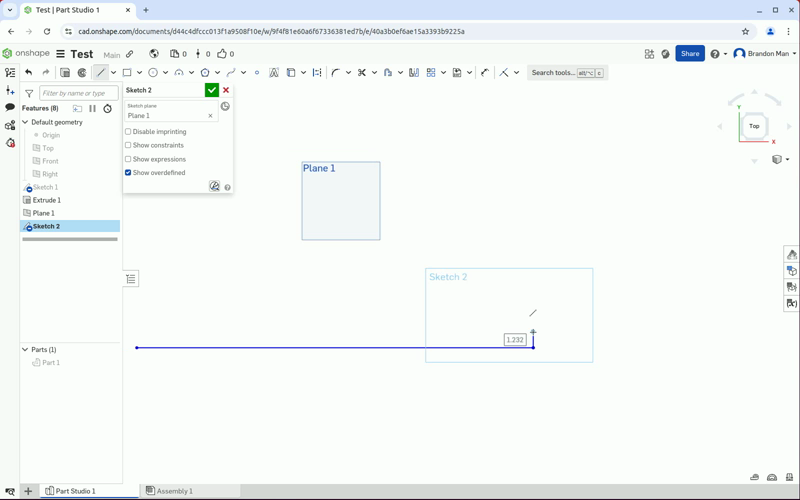
scroll(-6)
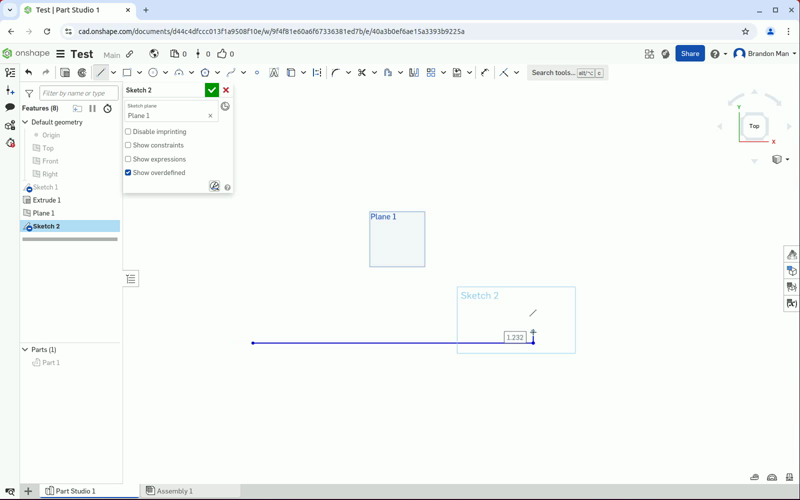
scroll(-6)
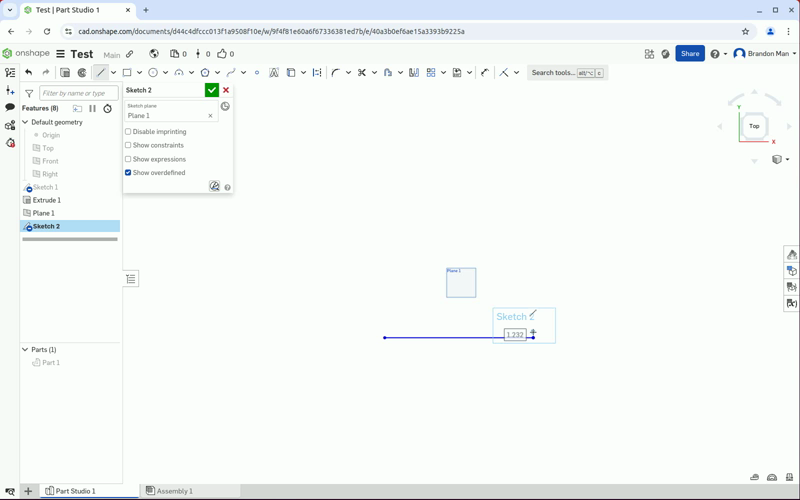
key_up(shift)
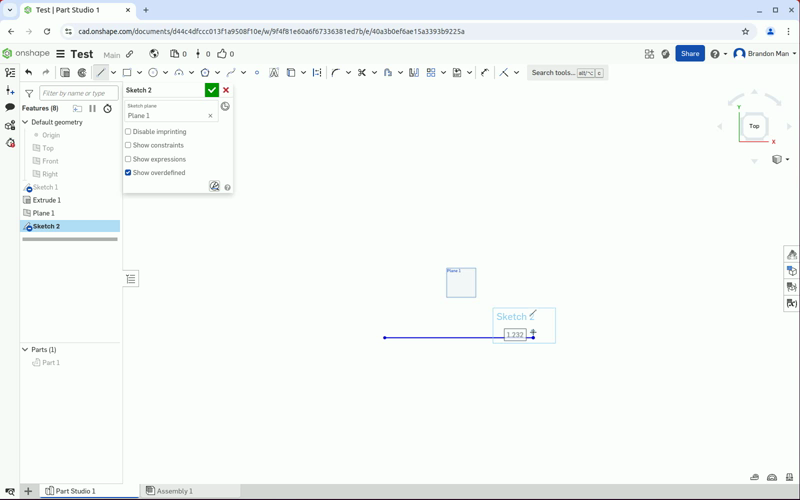
key_down(shift)
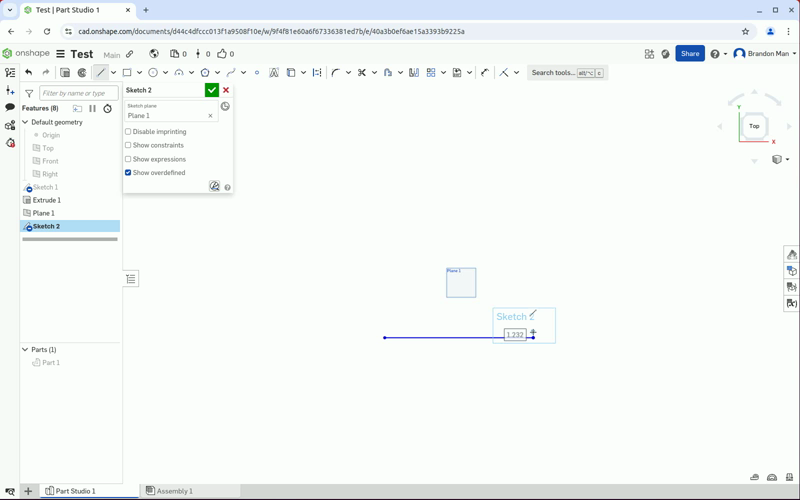
mouse_move(384, 331)
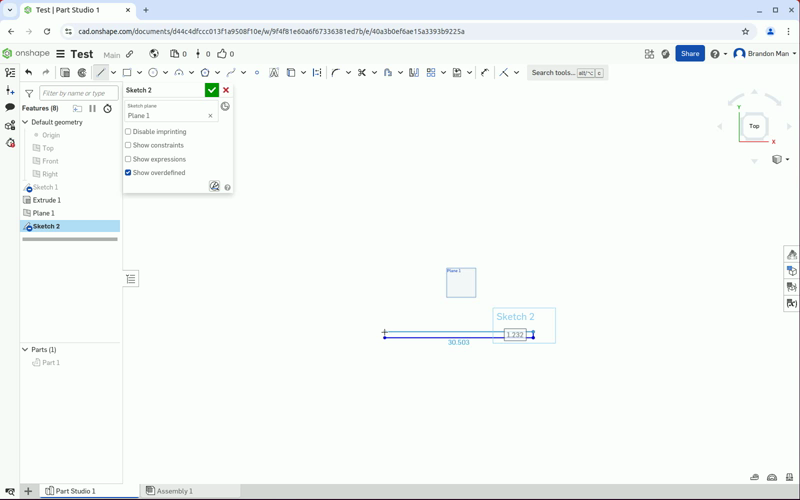
click(384, 331)
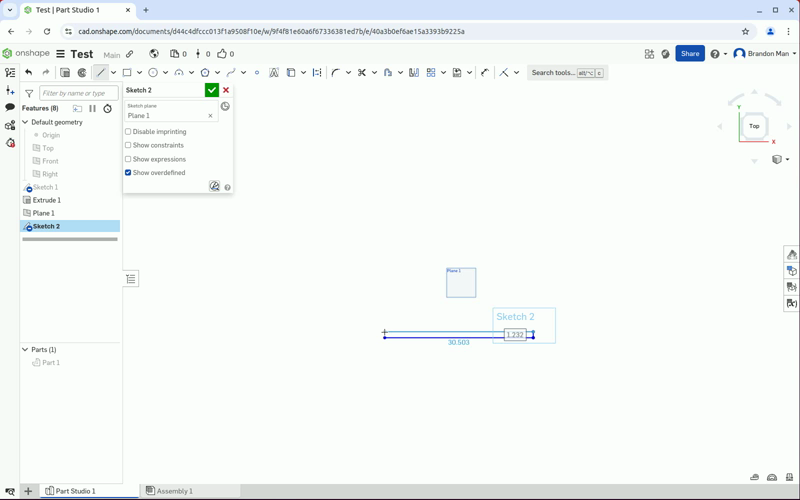
key_up(shift)
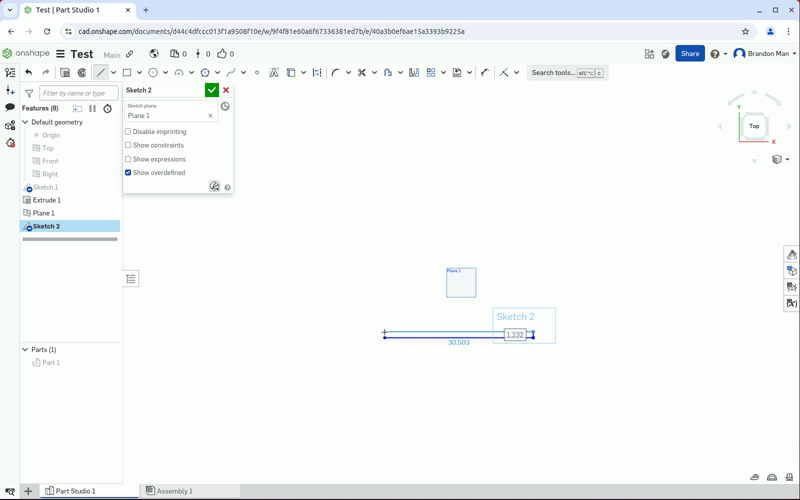
mouse_move(414, 331)
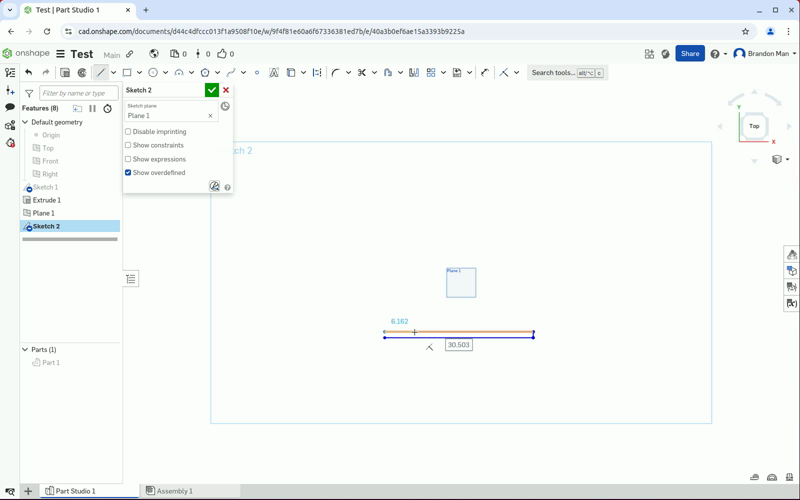
key_down(shift)
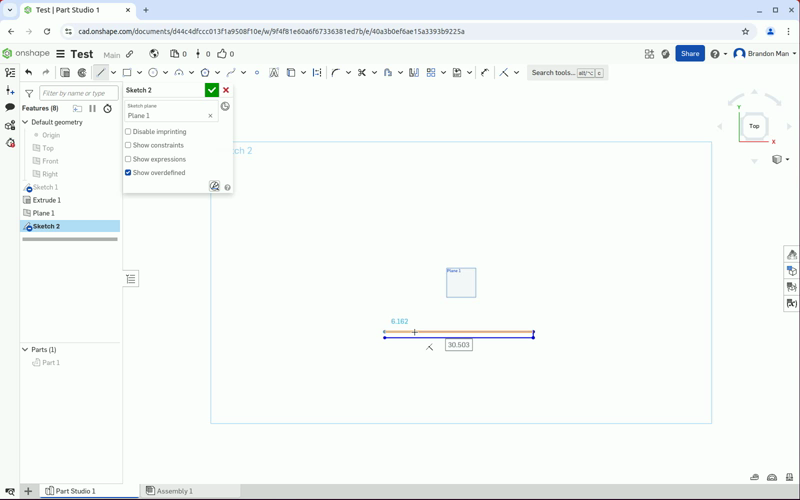
mouse_move(384, 337)
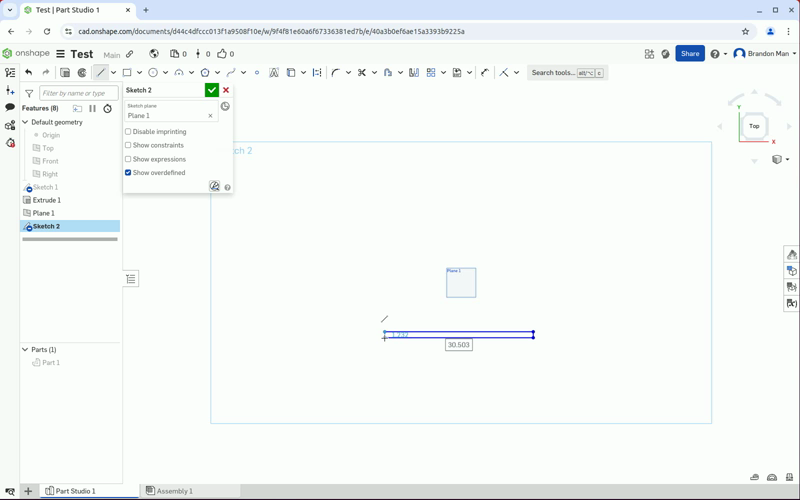
scroll(6)
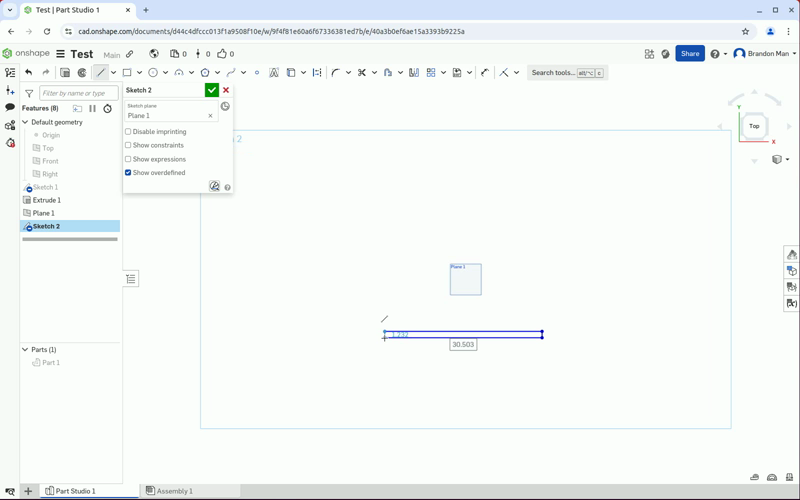
scroll(6)
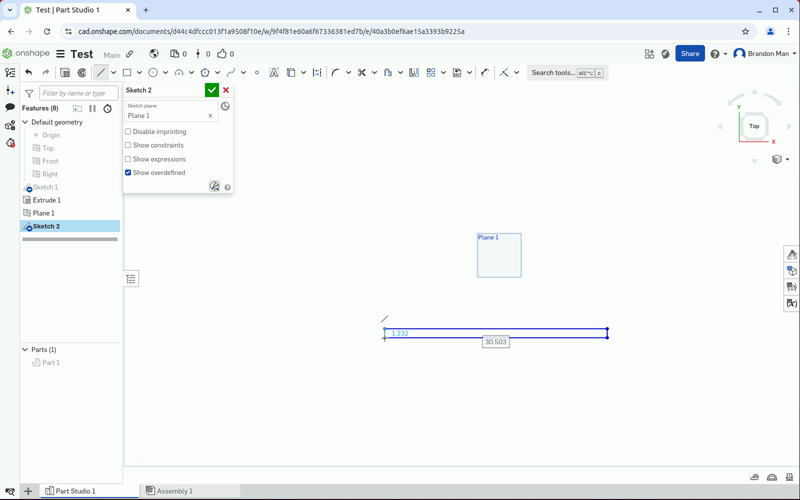
scroll(6)
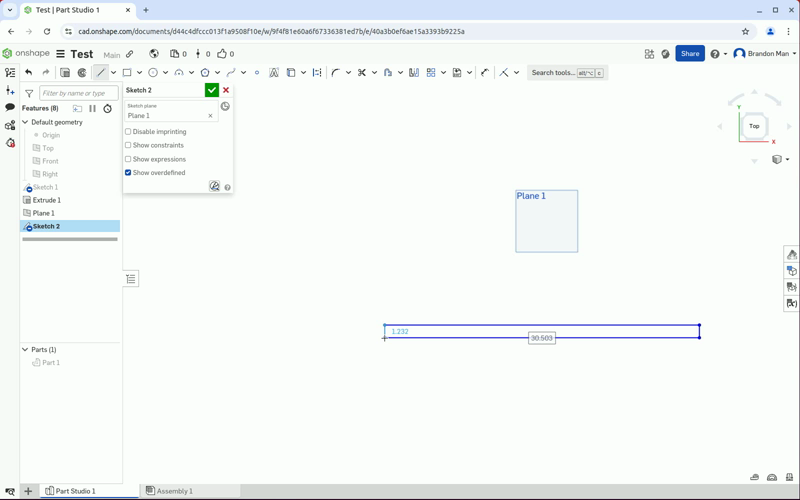
scroll(6)
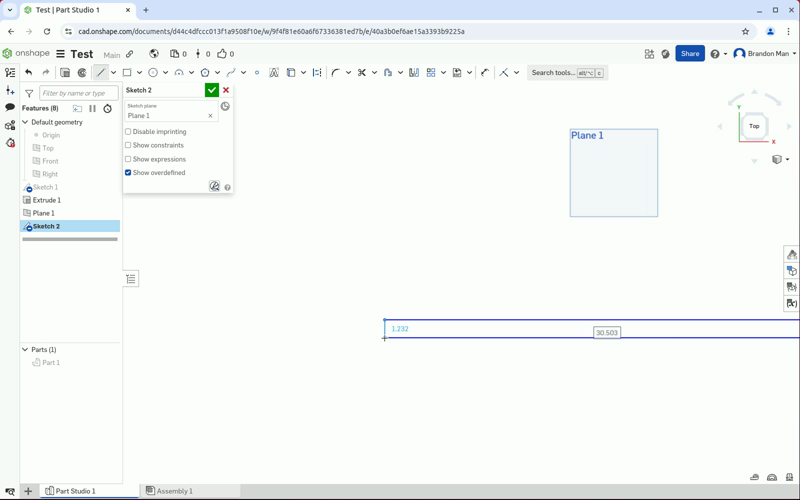
scroll(6)
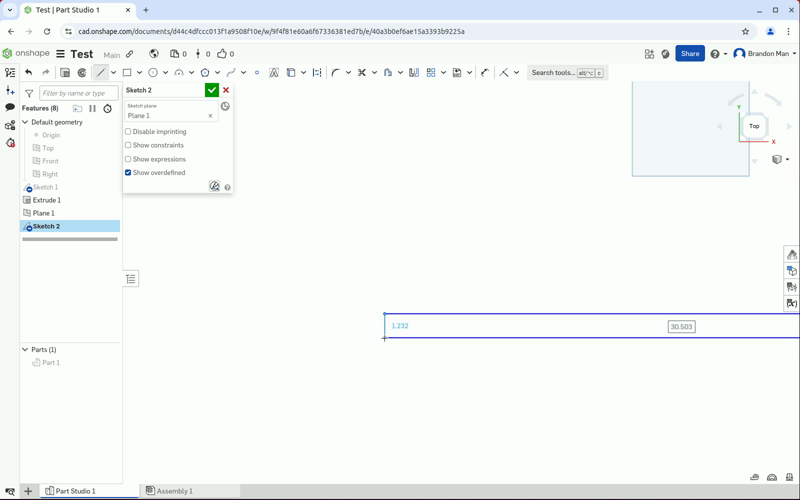
scroll(6)
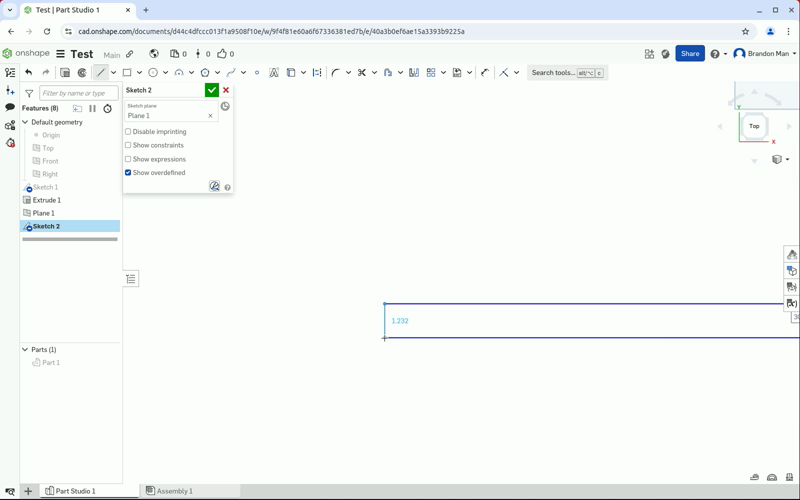
scroll(6)
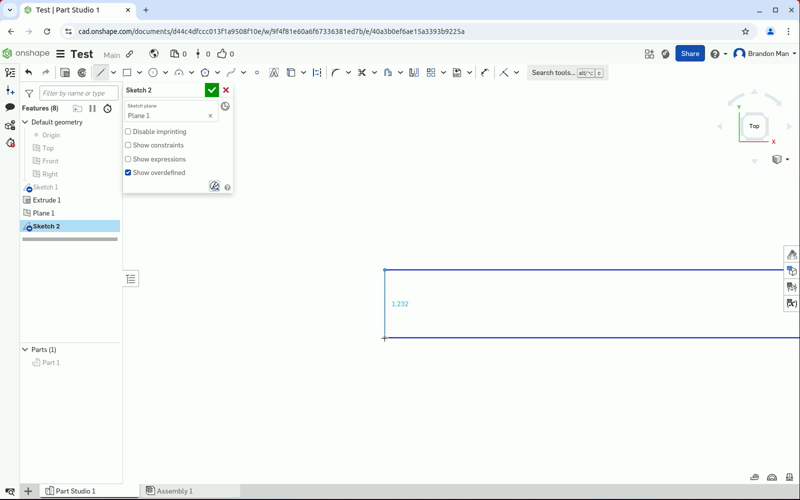
key_up(shift)
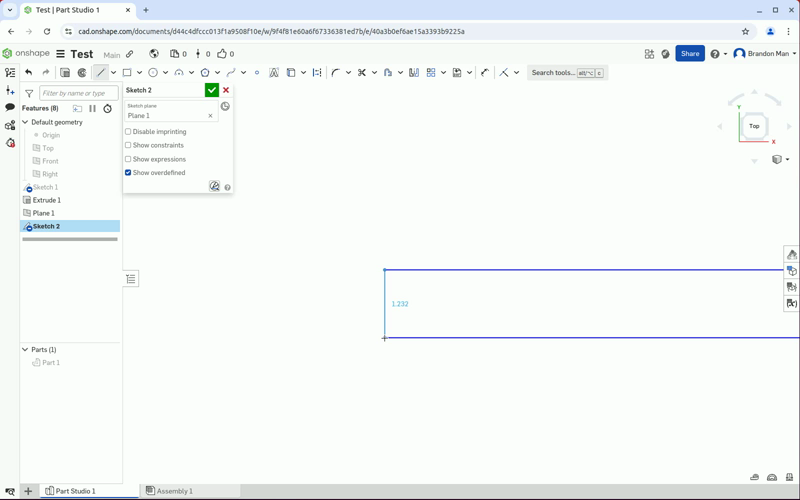
click(384, 337)
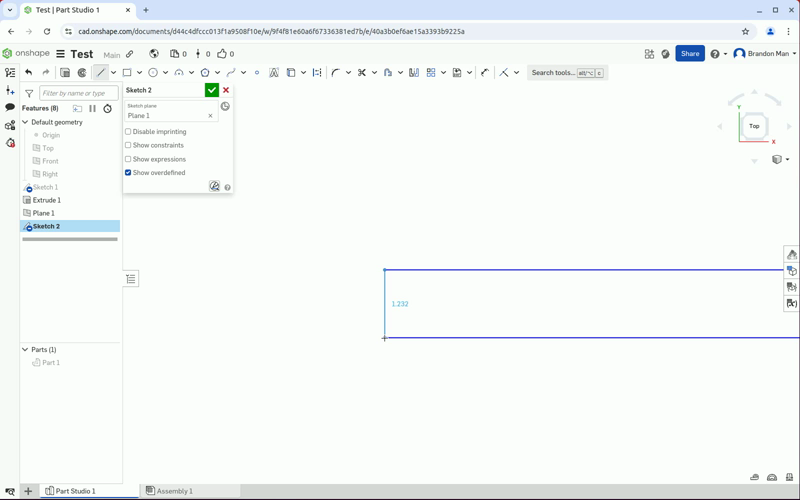
scroll(-6)
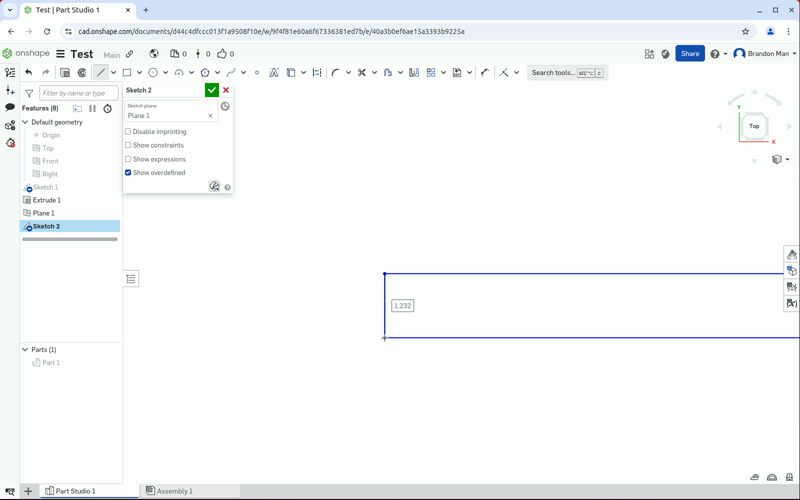
scroll(-6)
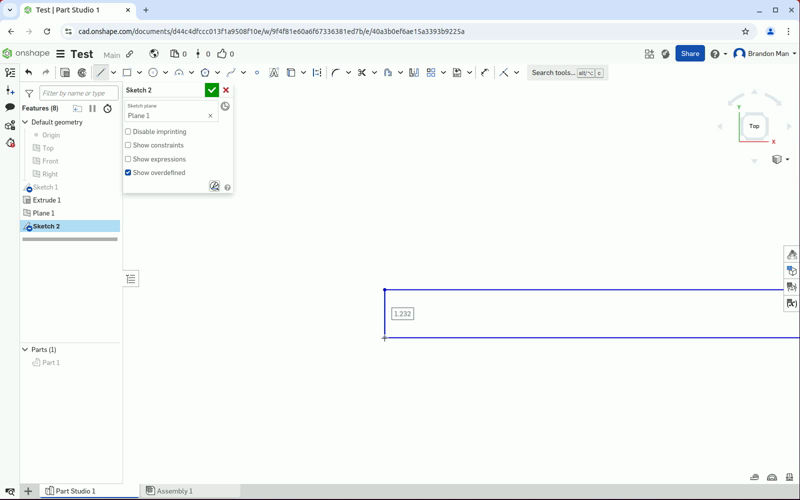
scroll(-6)
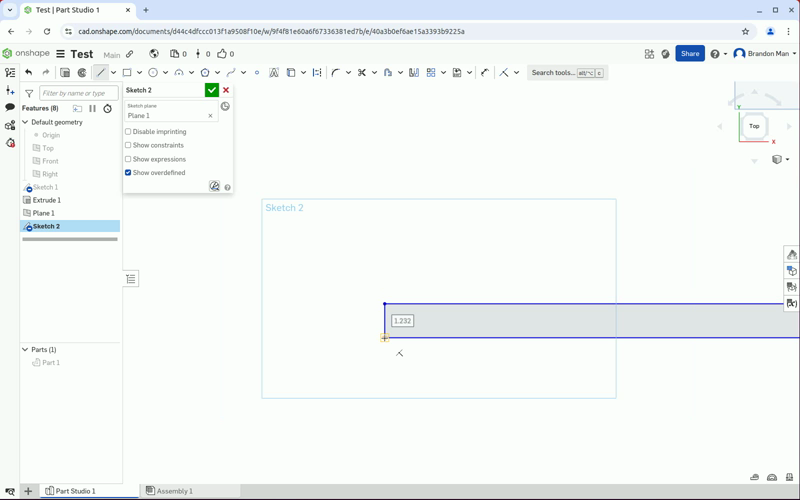
scroll(-6)
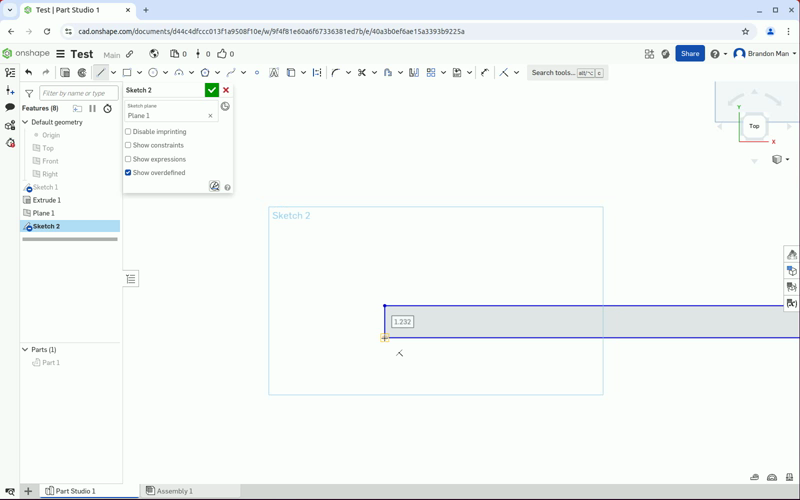
scroll(-6)
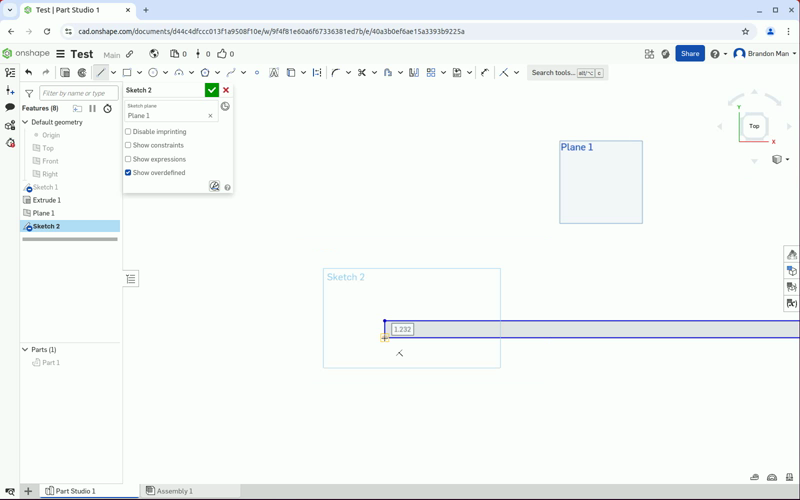
scroll(-6)
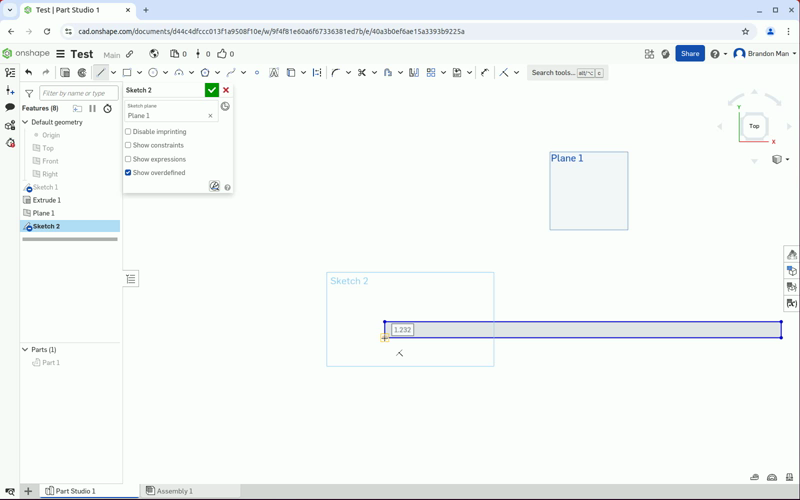
scroll(-6)
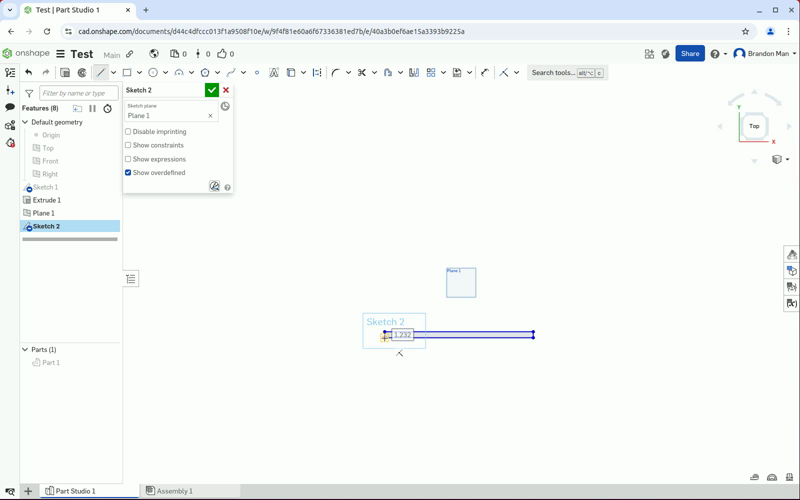
key(esc)
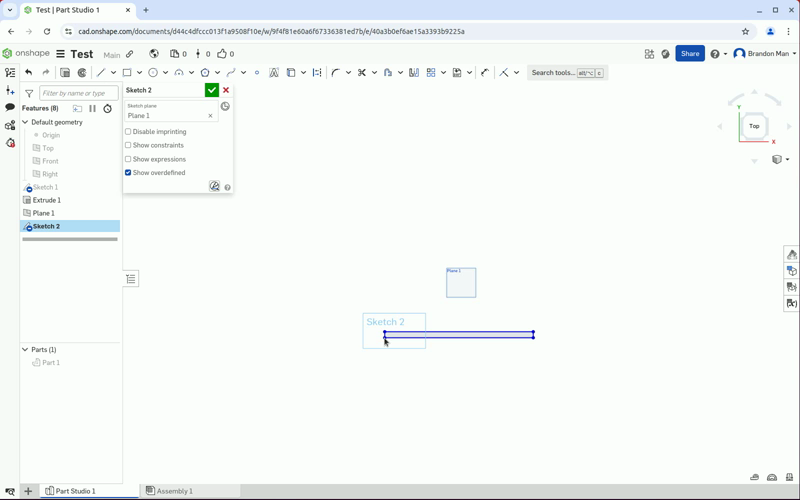
mouse_move(501, 333)
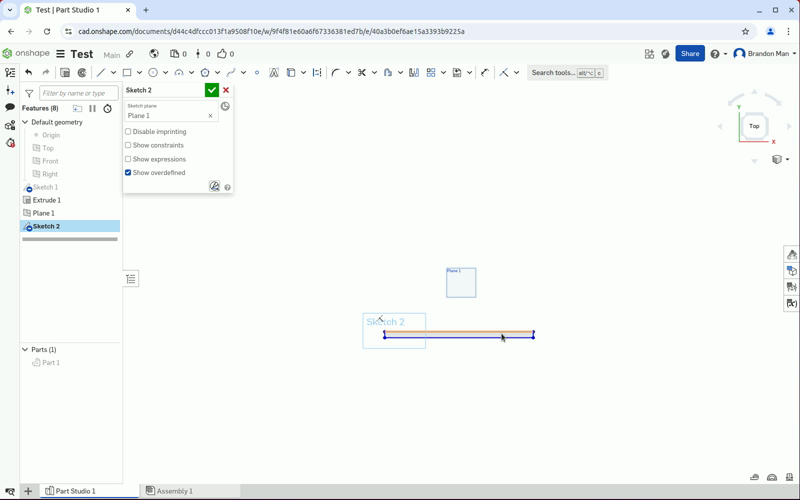
scroll(6)
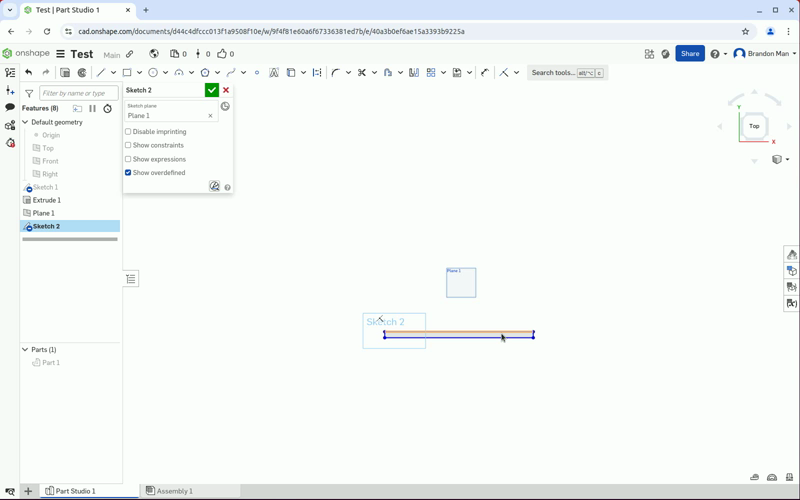
scroll(6)
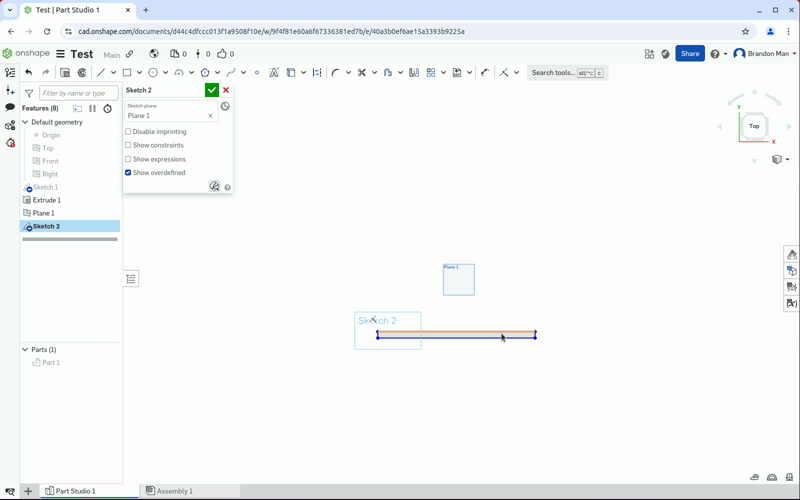
scroll(6)
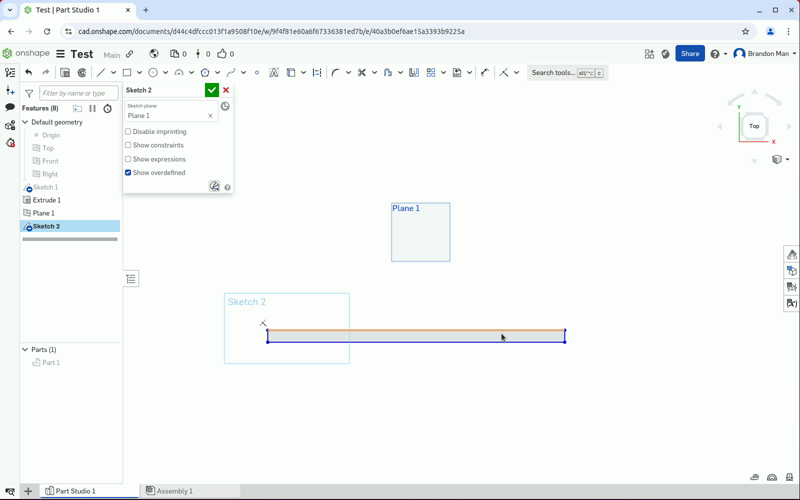
scroll(6)
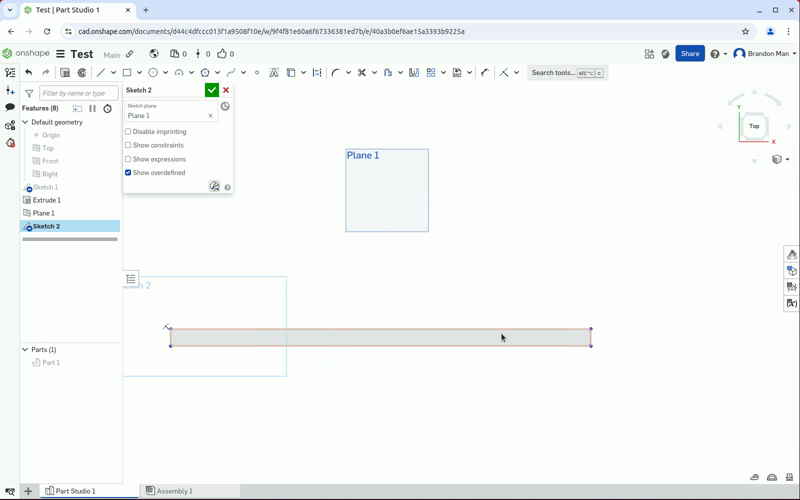
scroll(6)
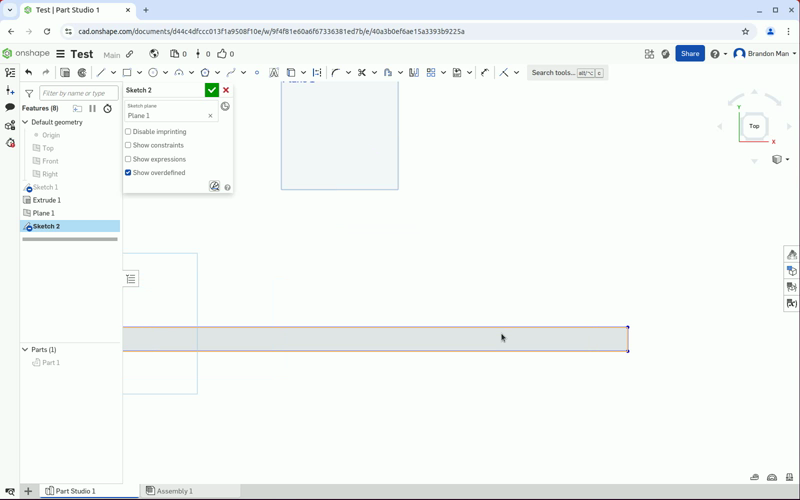
scroll(6)
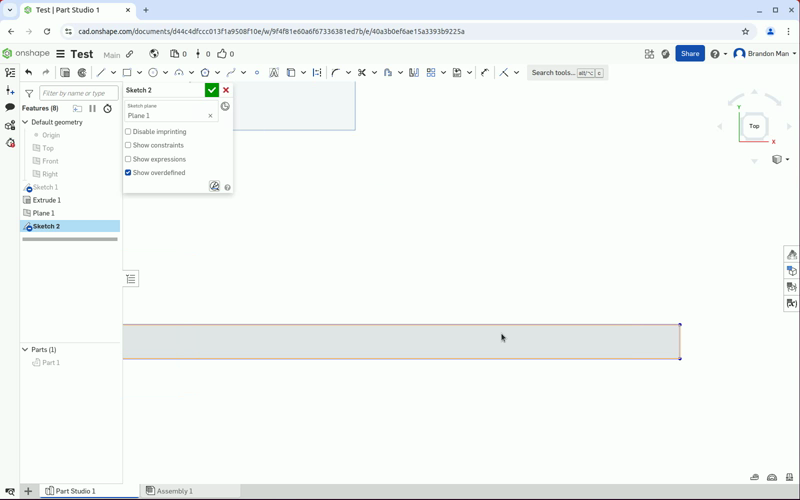
scroll(6)
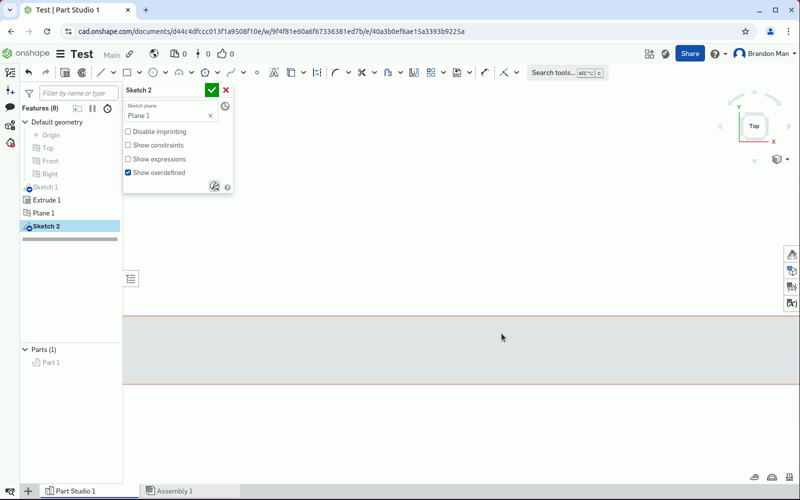
click(501, 333)
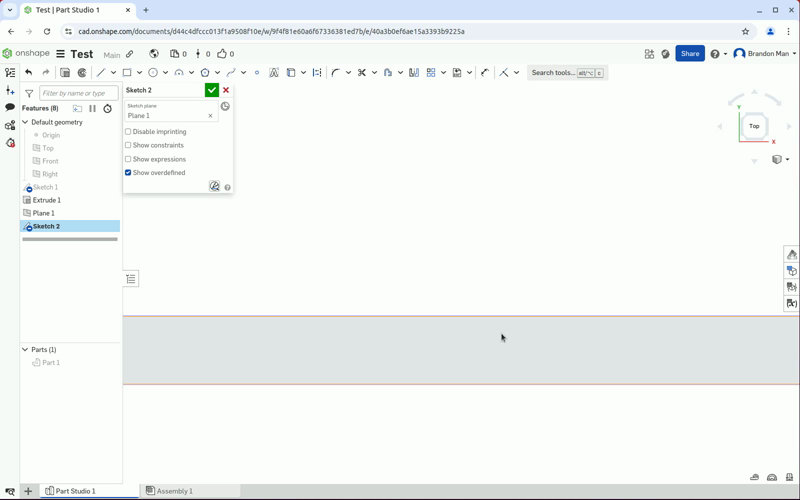
scroll(-6)
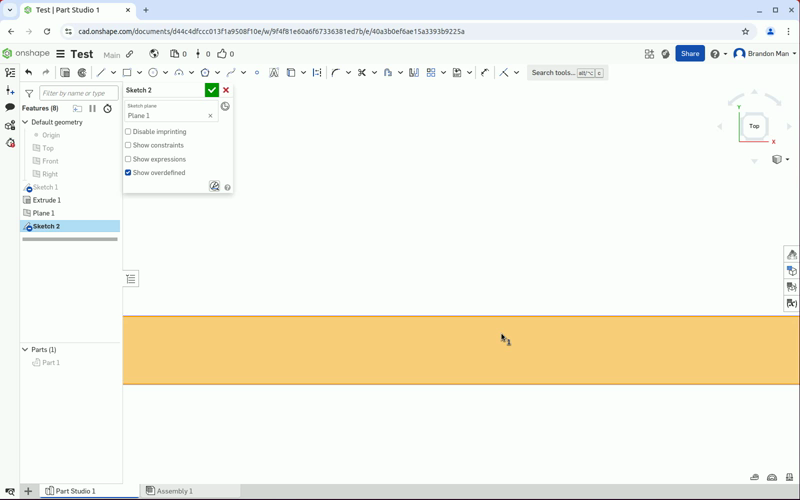
scroll(-6)
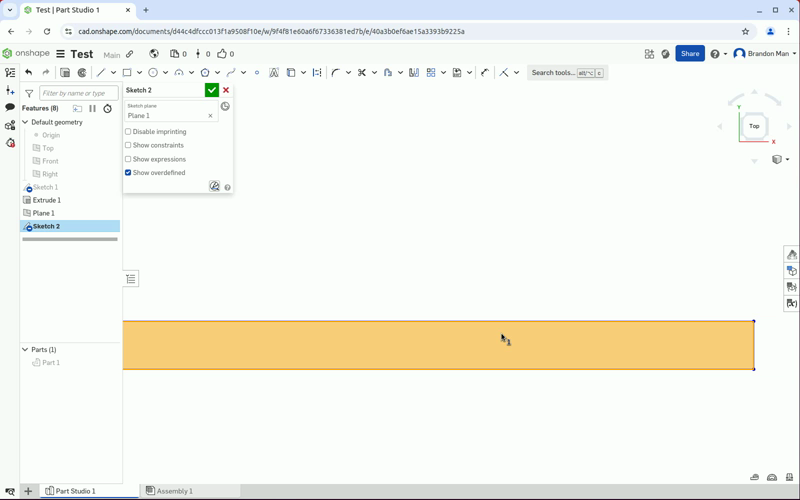
scroll(-6)
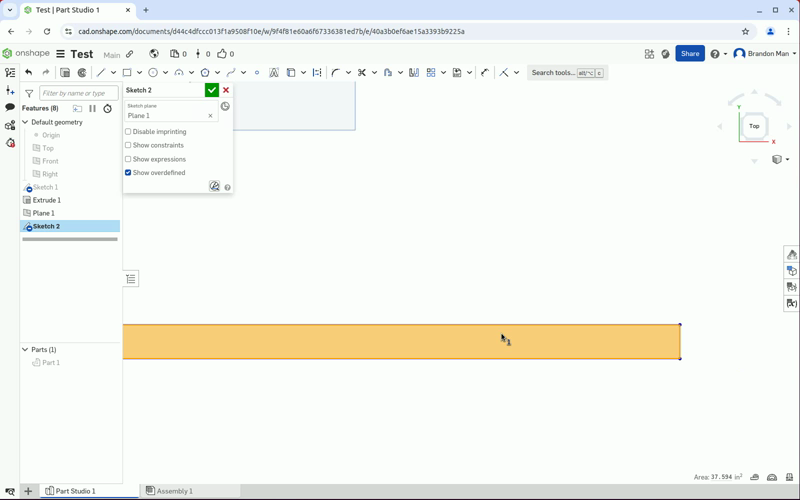
scroll(-6)
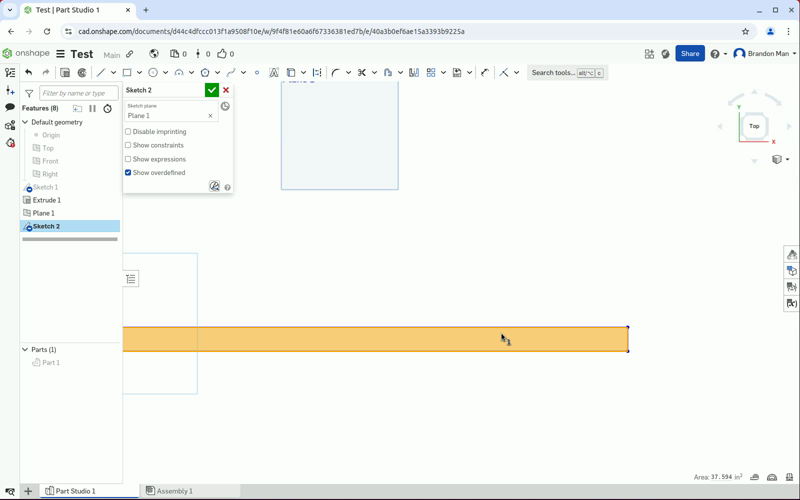
scroll(-6)
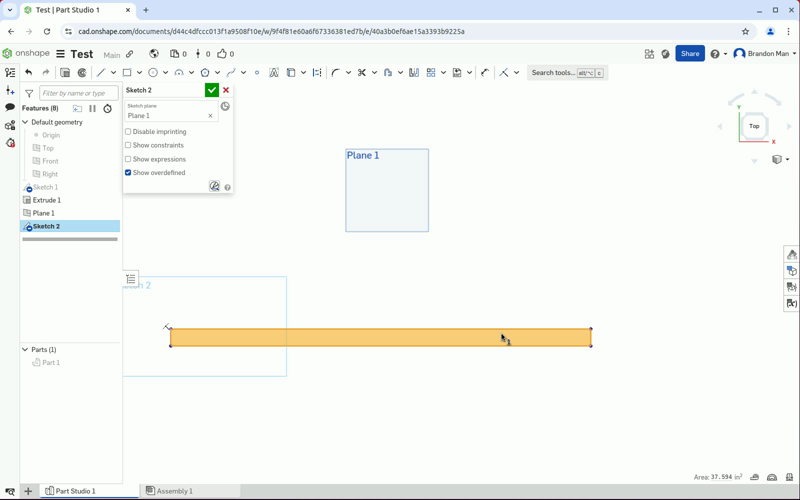
scroll(-6)
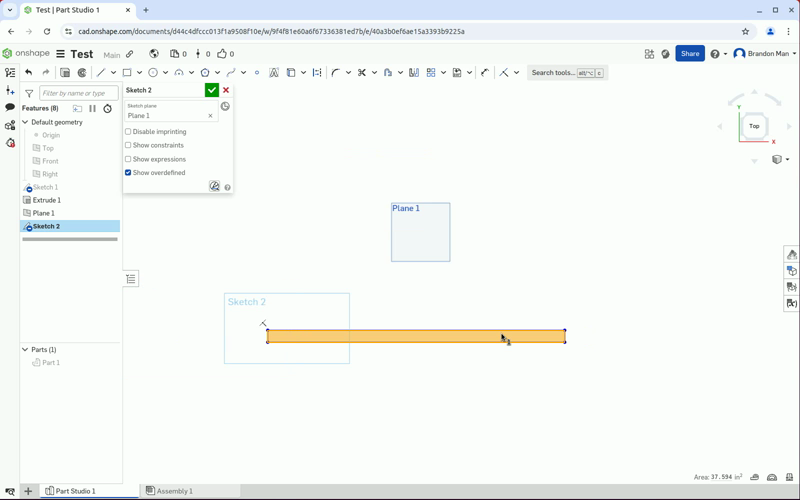
scroll(-6)
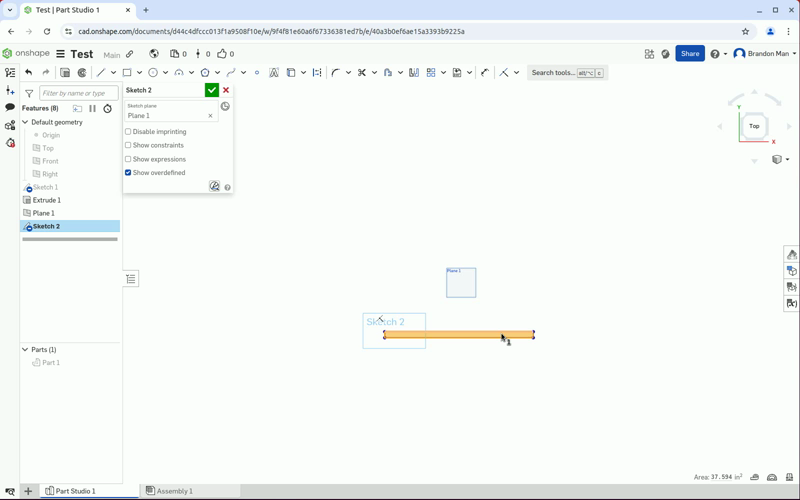
mouse_move(73, 352)
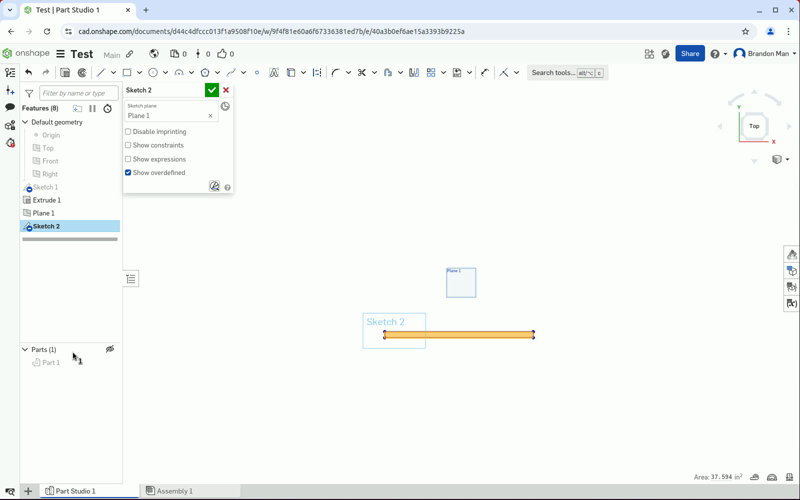
key(shift+y)
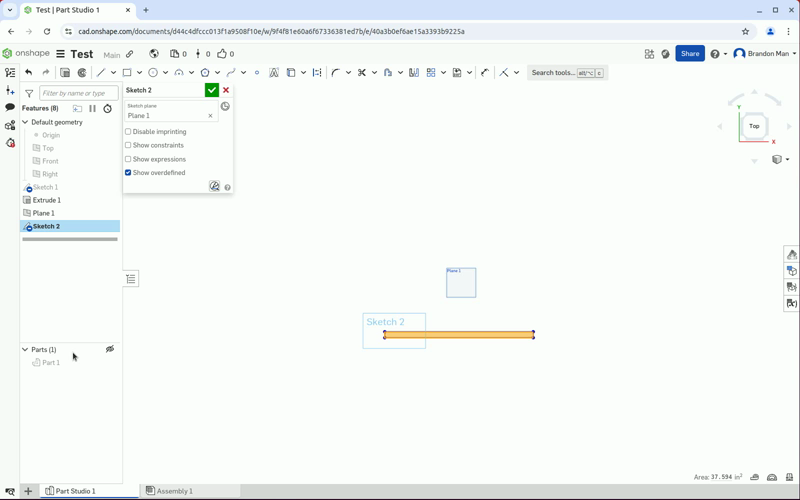
key(shift+e)
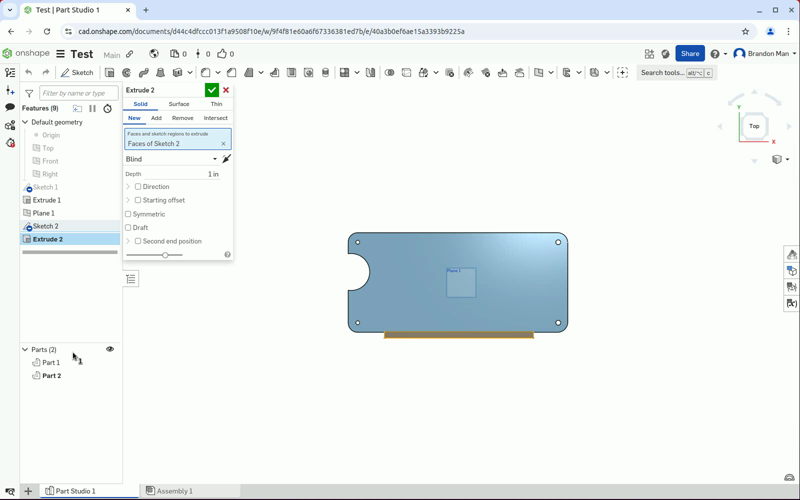
mouse_move(143, 106)
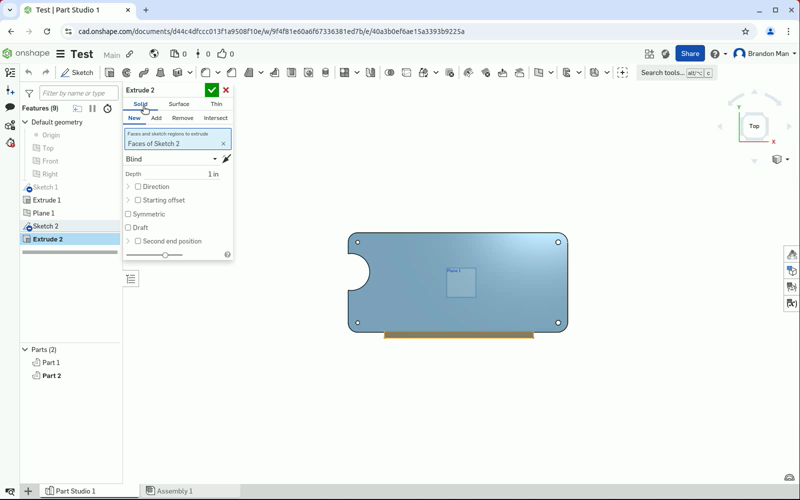
click(143, 106)
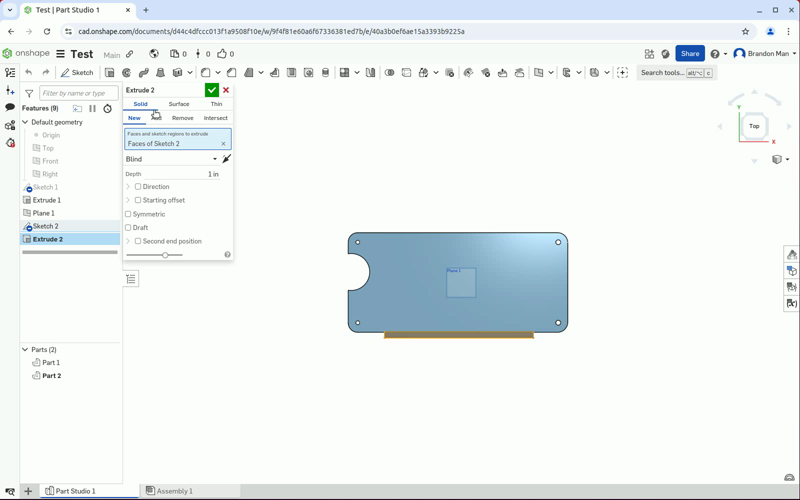
mouse_move(186, 120)
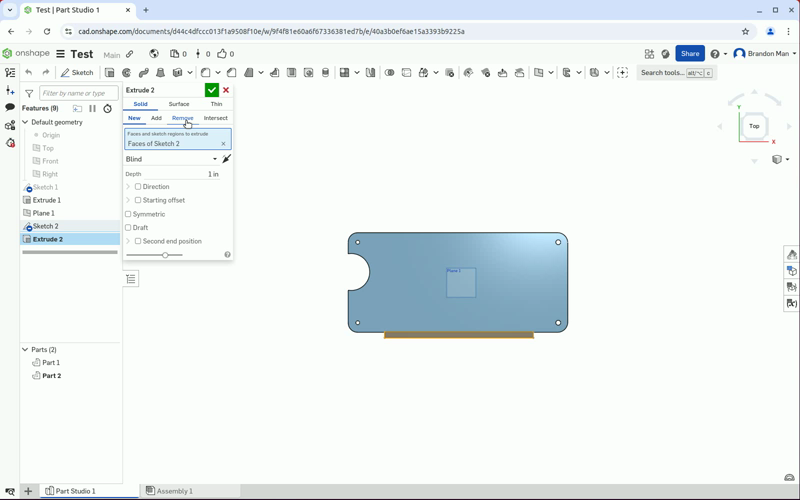
click(186, 120)
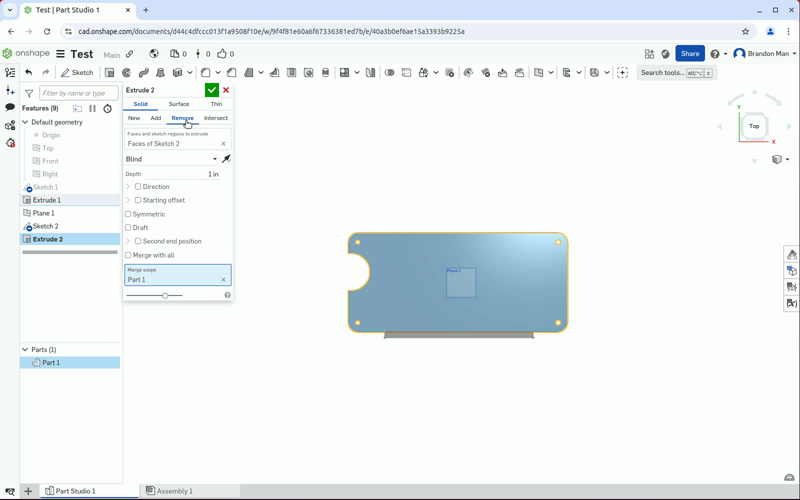
key(tab, 4)
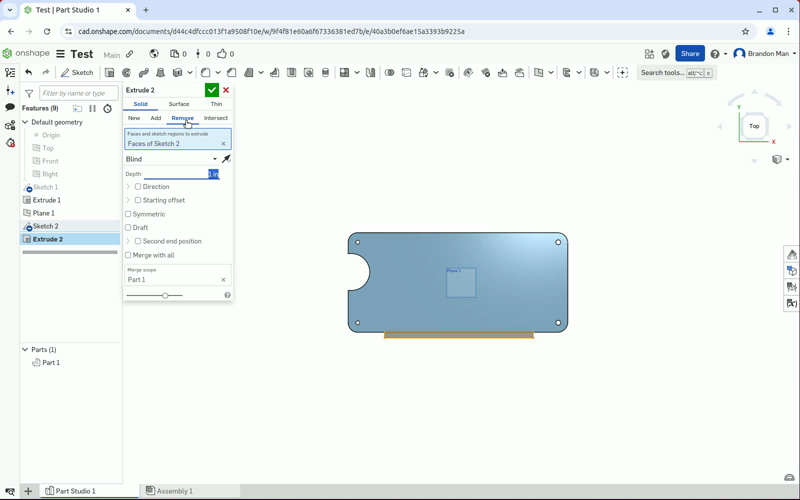
text(1.444)
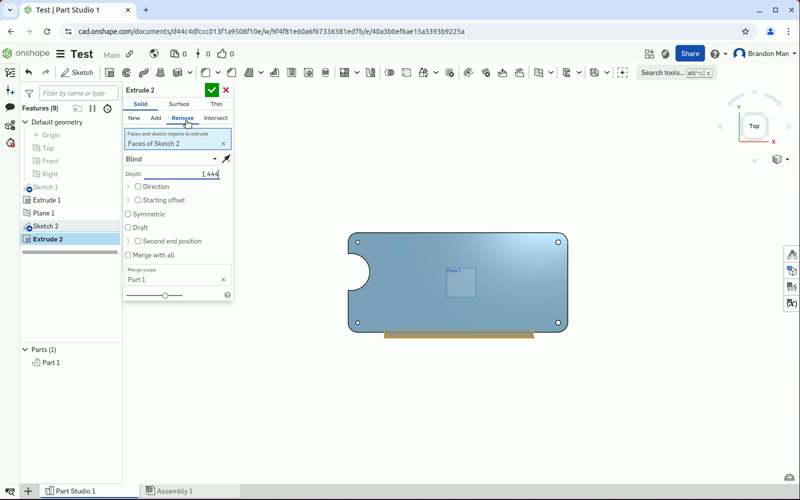
key(tab, 6)
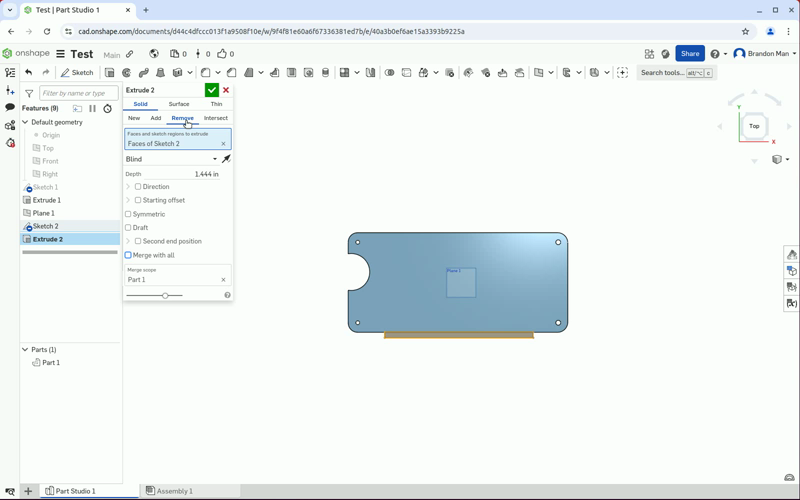
key(space)
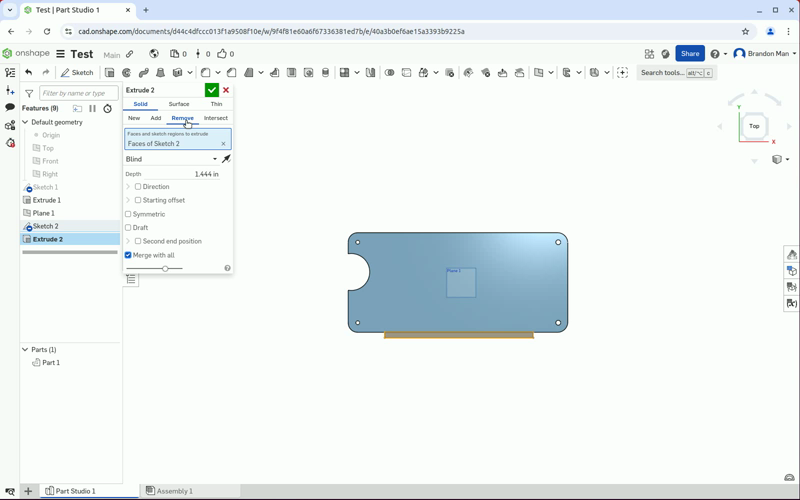
key(enter)
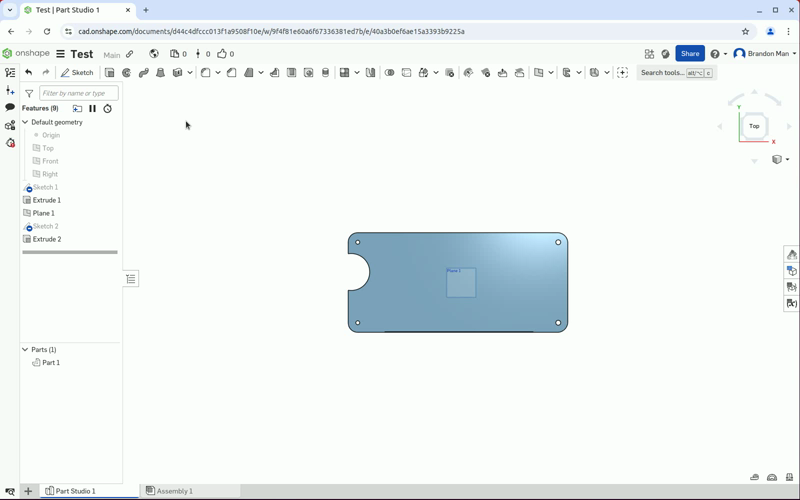
key(shift+h)
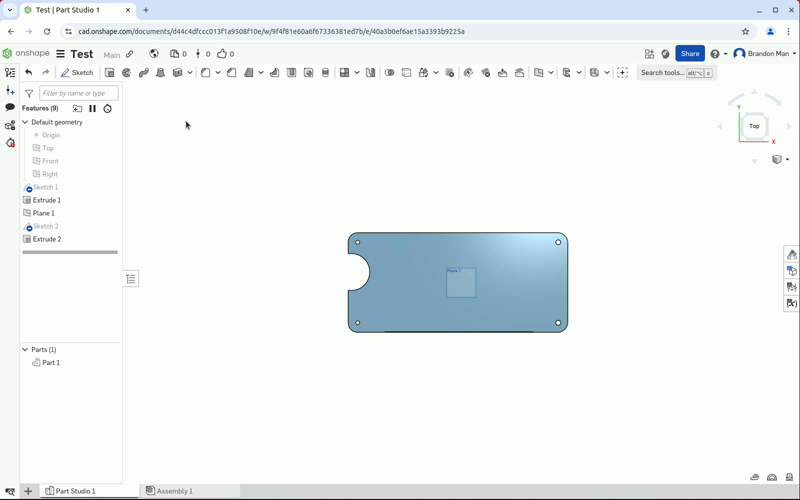
key(shift+h)
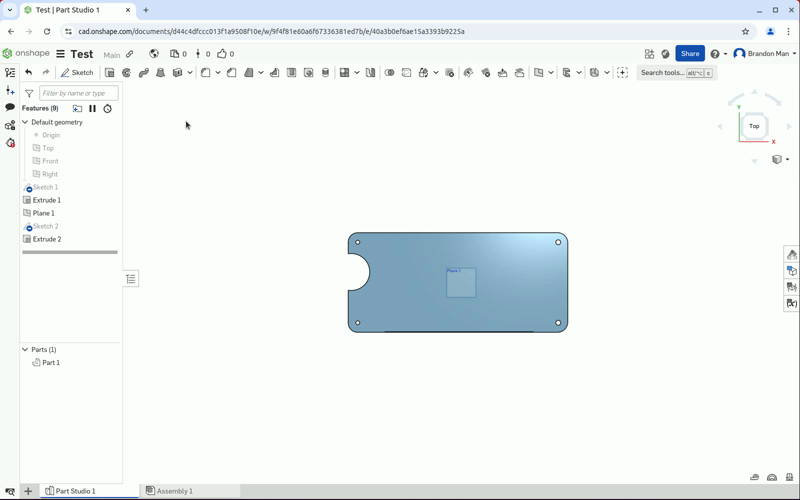
mouse_move(73, 189)
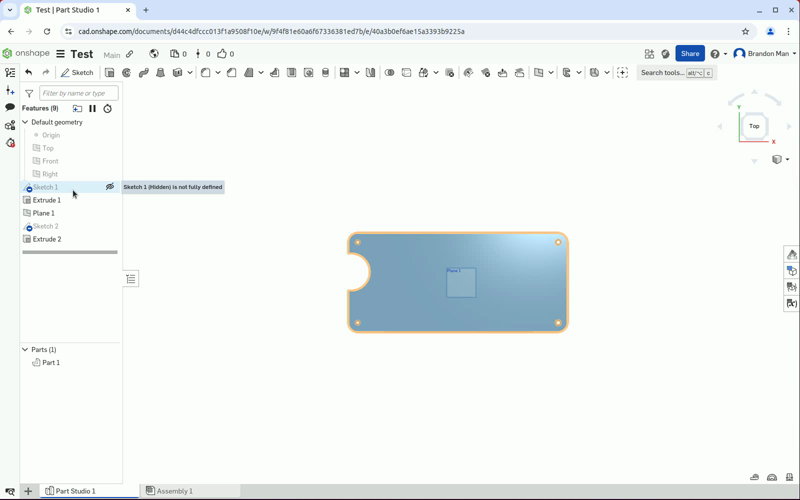
click(73, 189)
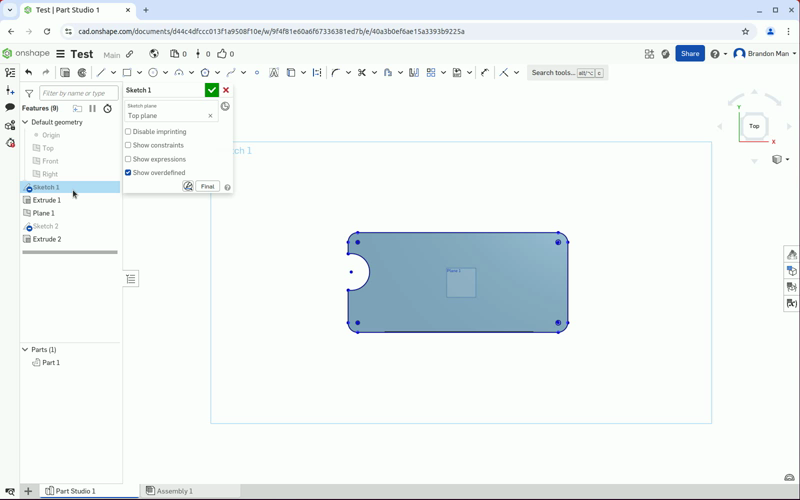
mouse_move(229, 92)
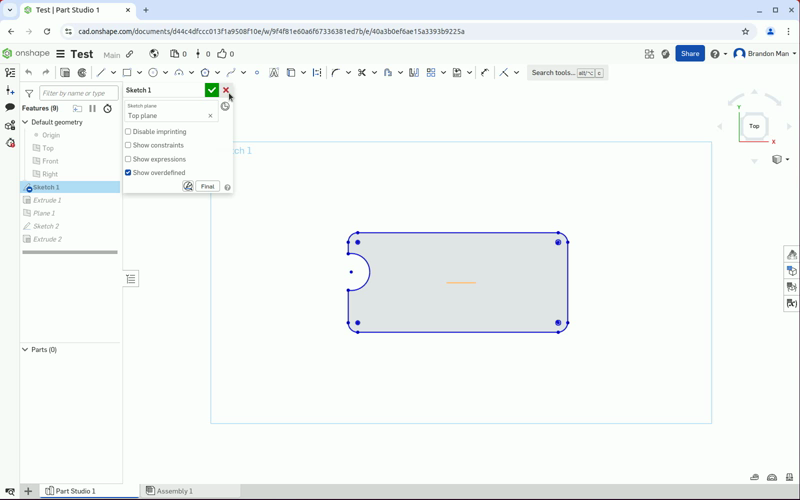
click(229, 92)
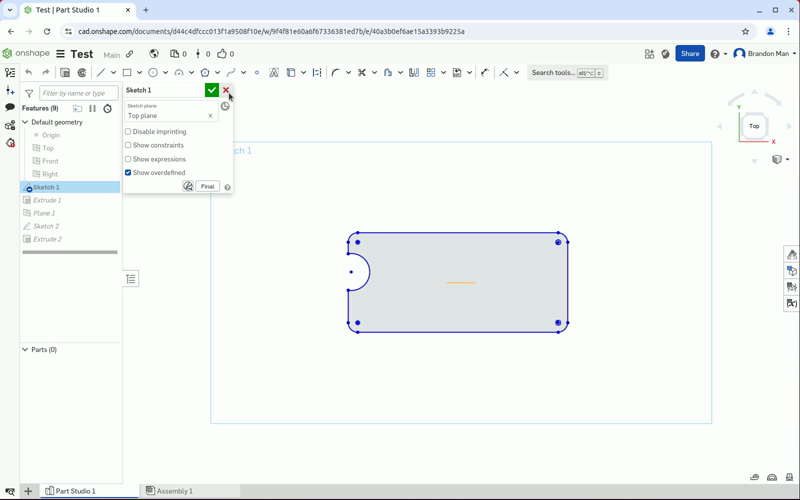
key(shift+s)
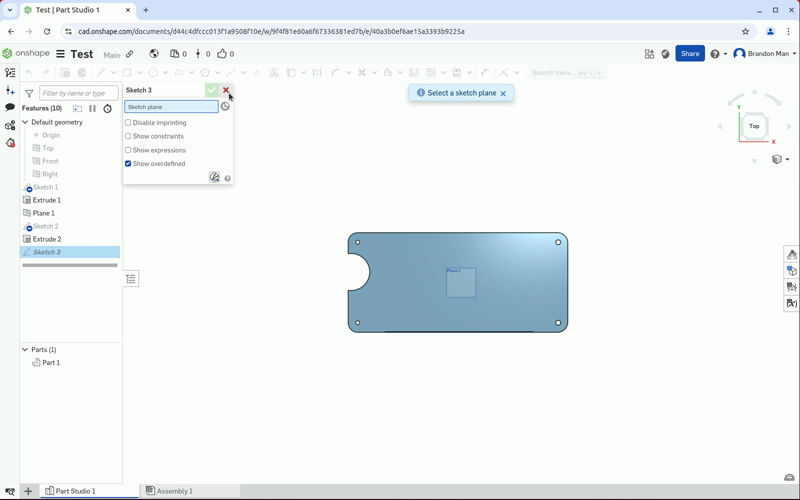
mouse_move(73, 215)
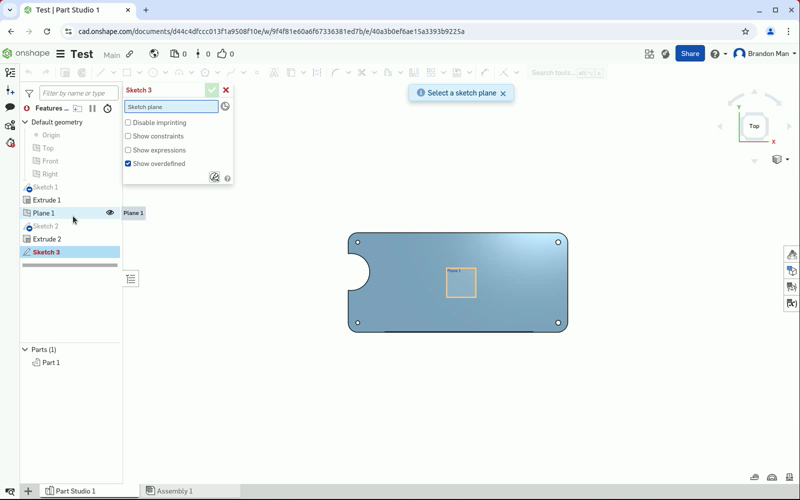
click(73, 215)
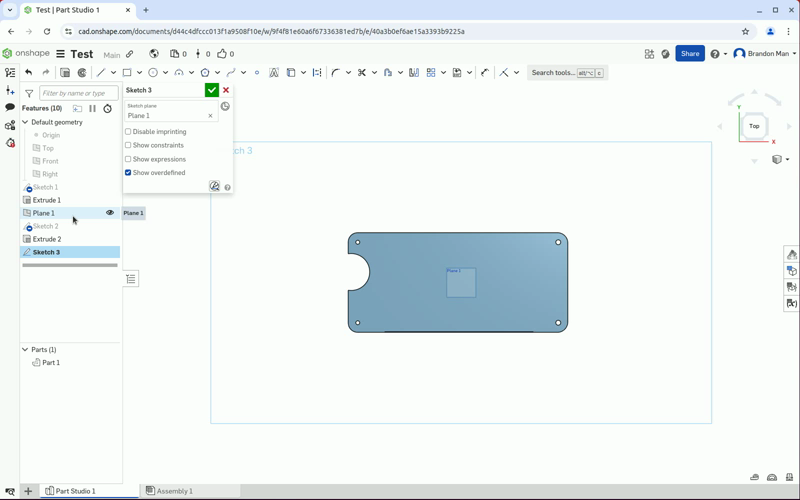
mouse_move(73, 352)
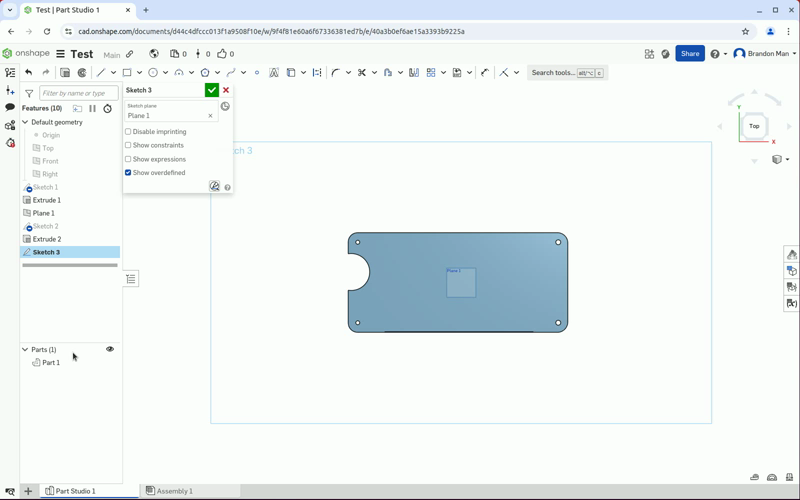
key(y)
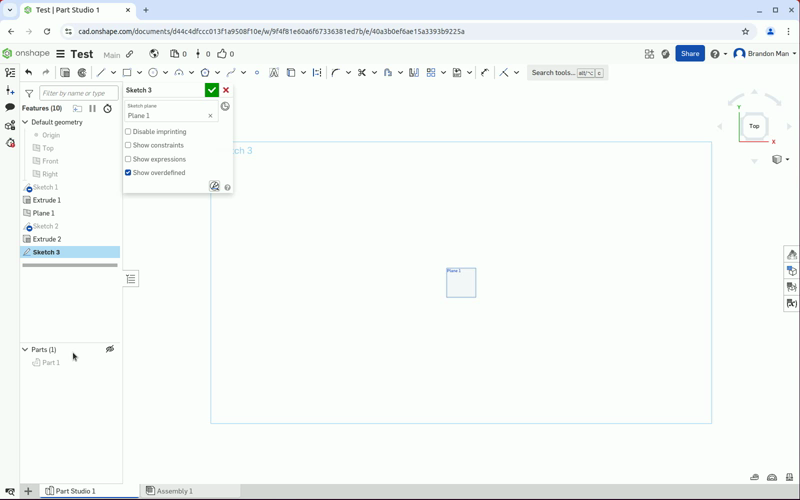
key(l)
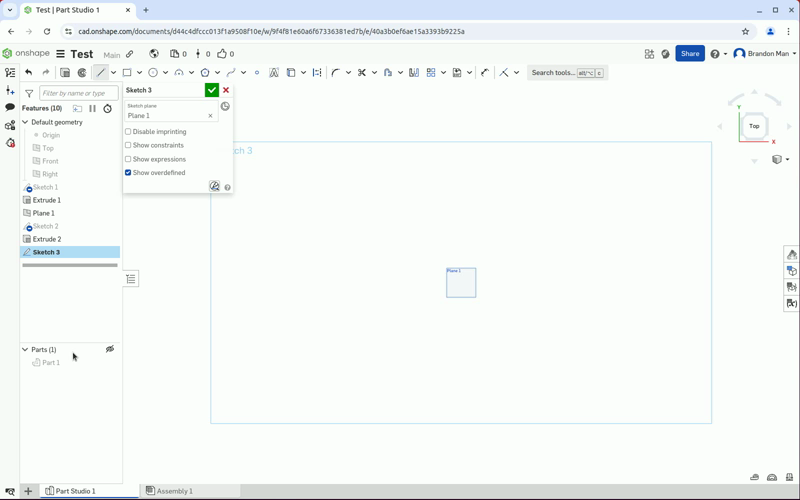
key_down(shift)
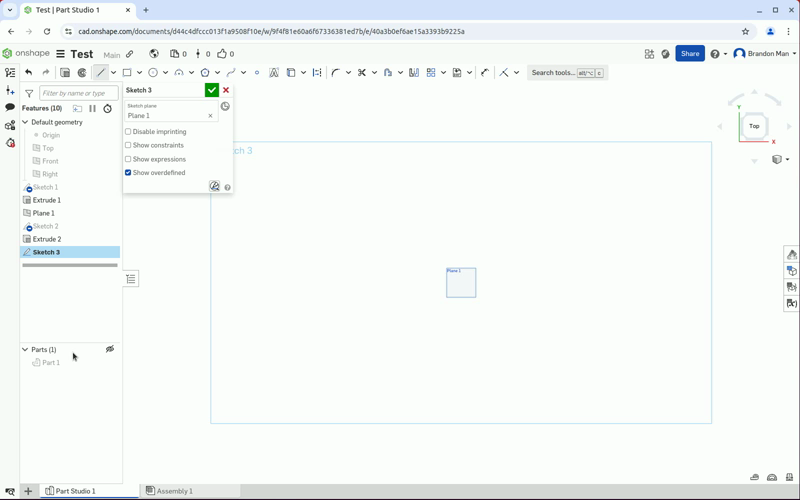
mouse_move(384, 332)
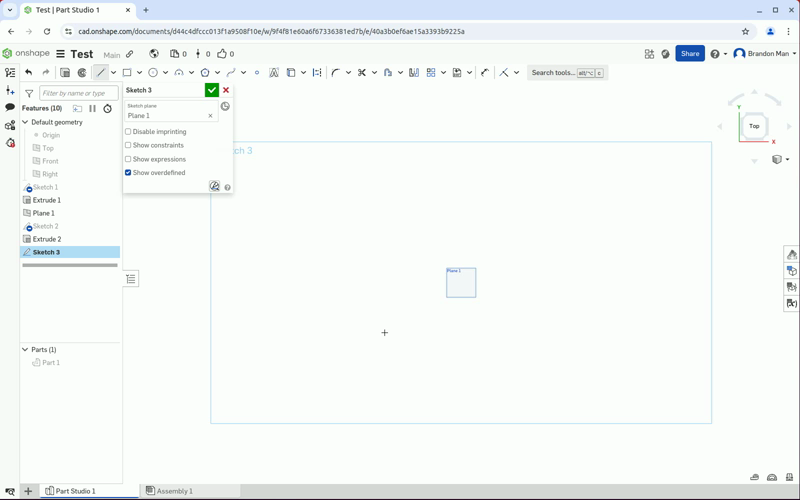
click(384, 332)
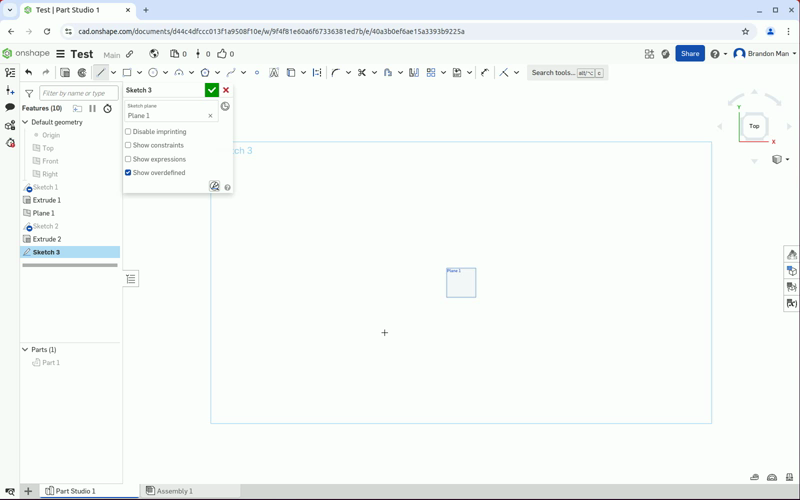
key_up(shift)
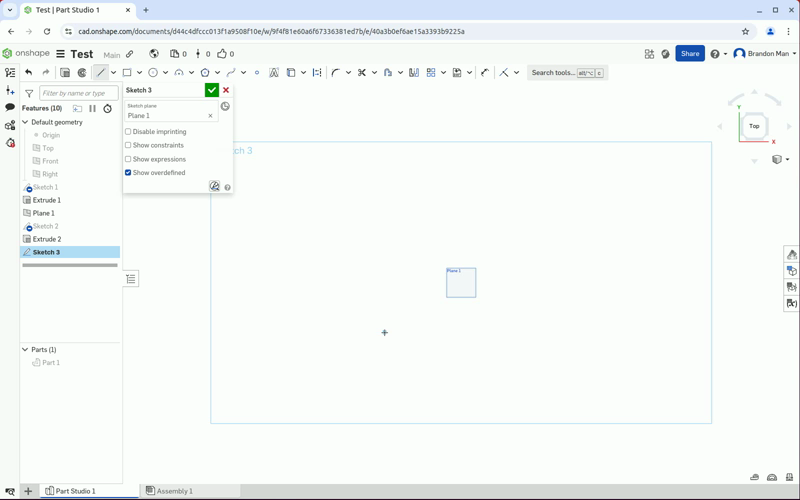
key_down(shift)
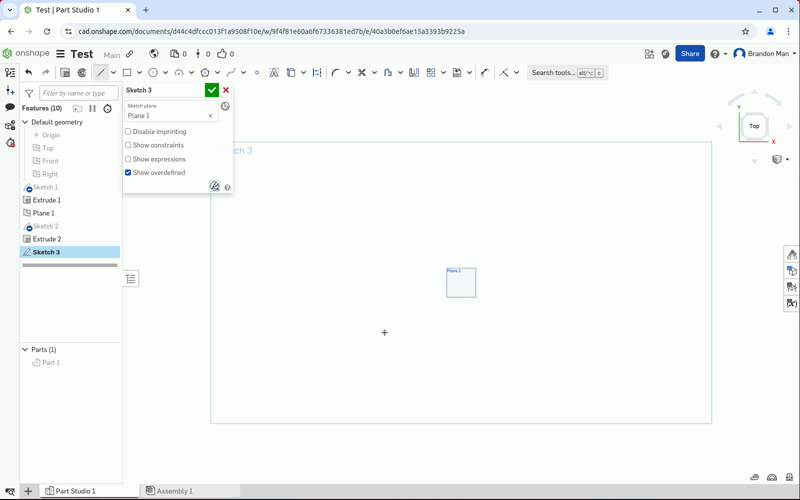
mouse_move(533, 332)
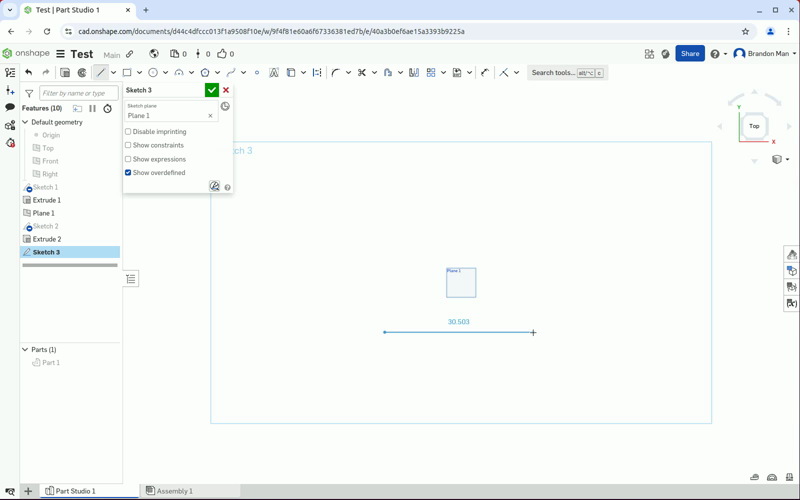
click(533, 332)
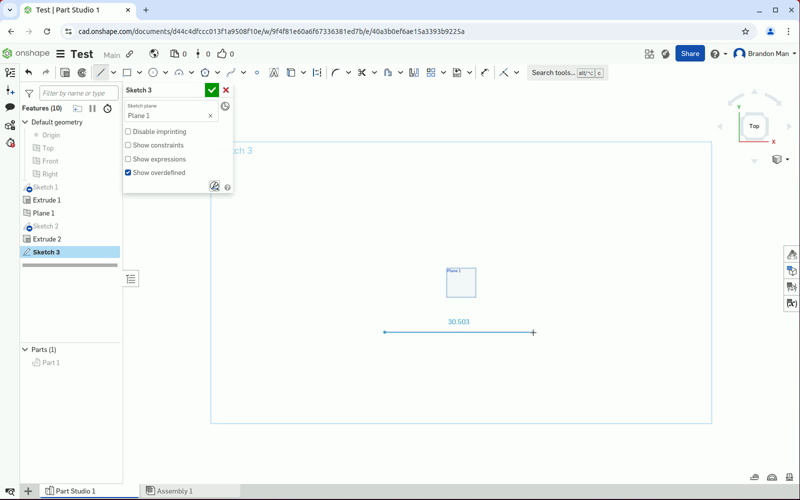
key_up(shift)
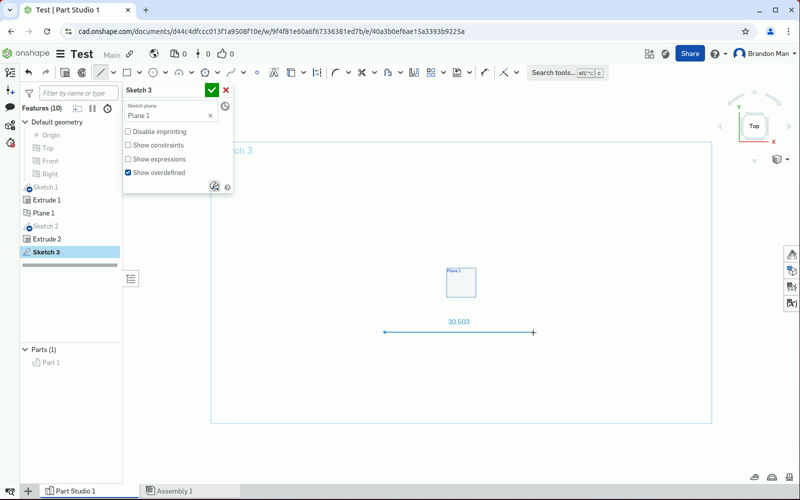
key_down(shift)
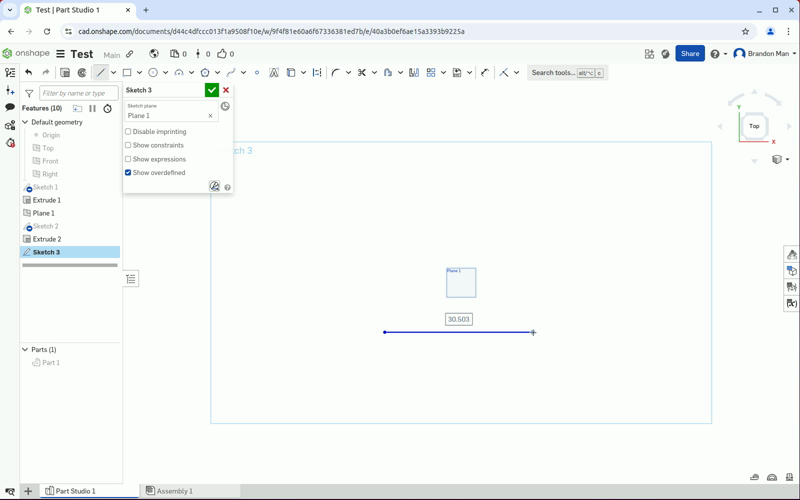
mouse_move(563, 332)
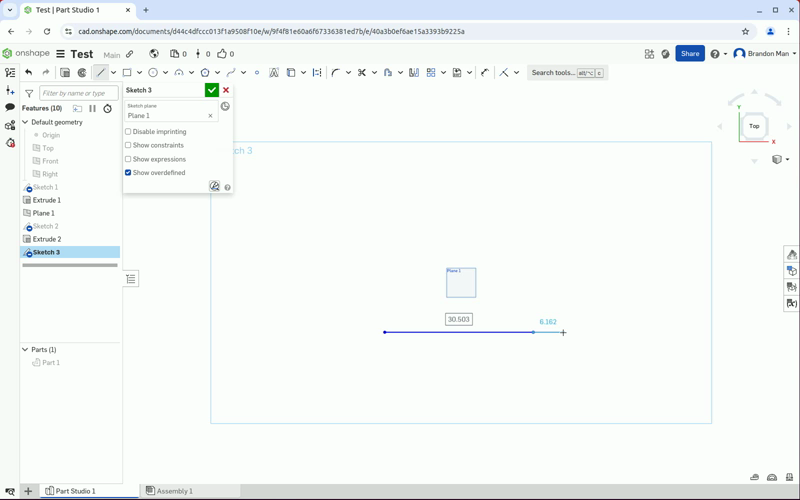
mouse_move(533, 282)
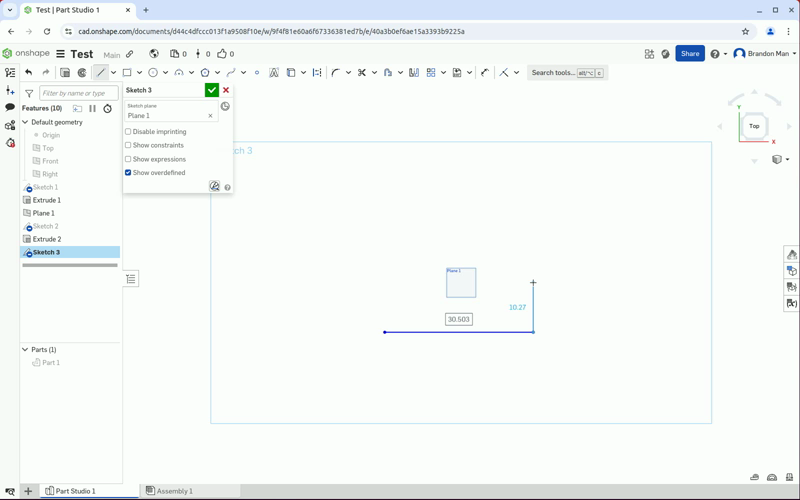
click(533, 282)
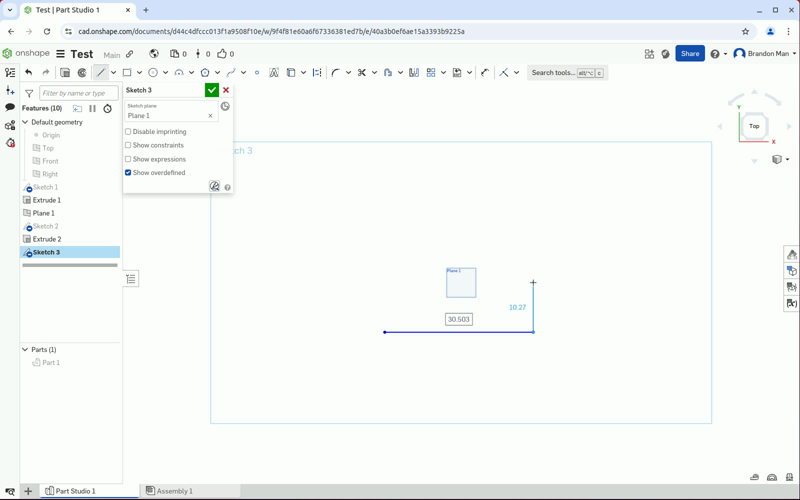
key_up(shift)
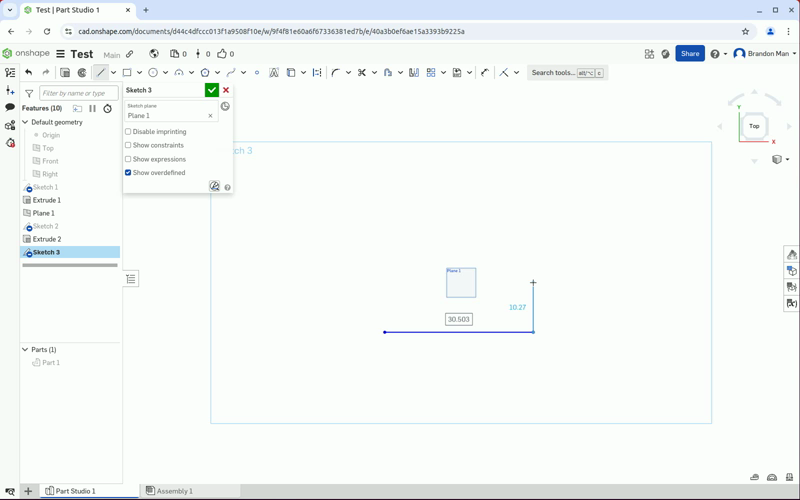
key_down(shift)
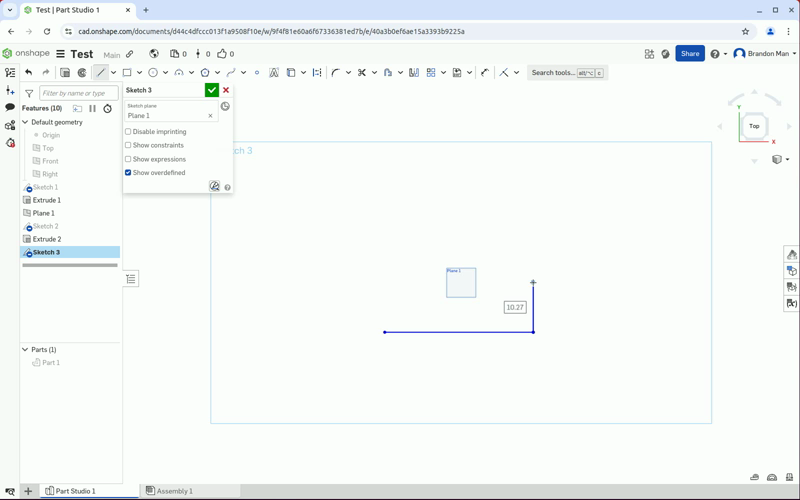
mouse_move(384, 282)
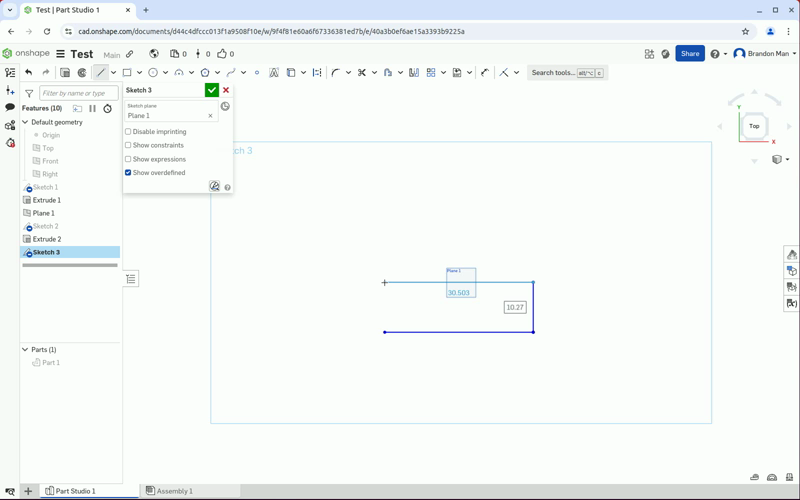
click(384, 282)
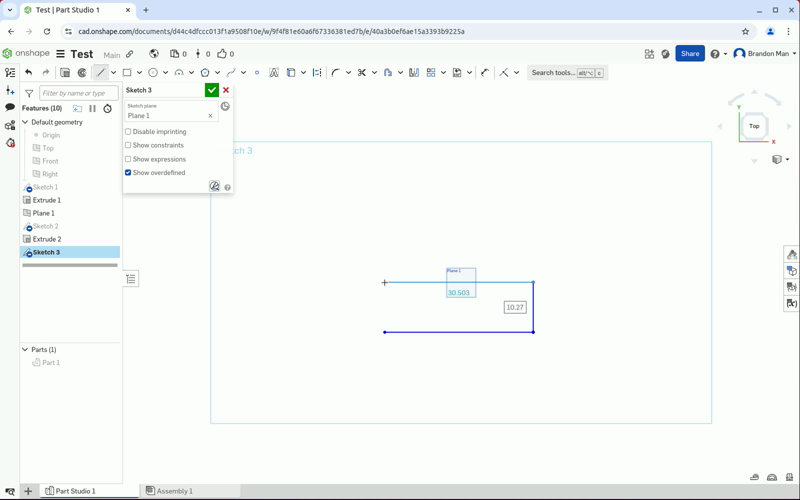
key_up(shift)
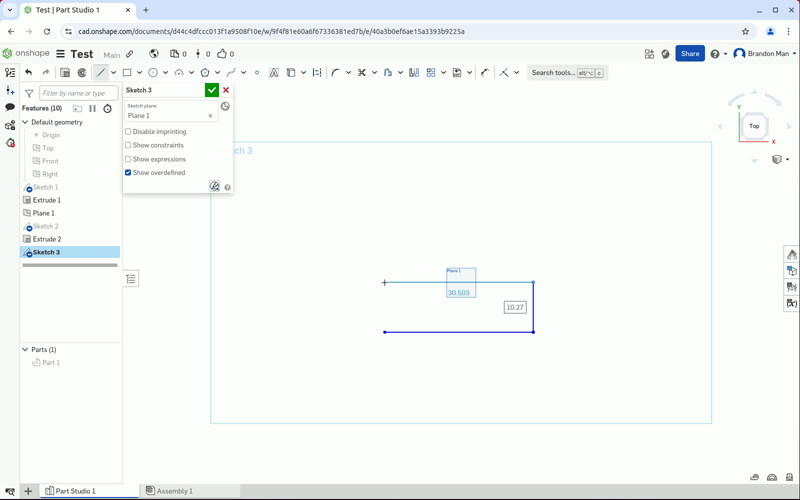
mouse_move(414, 282)
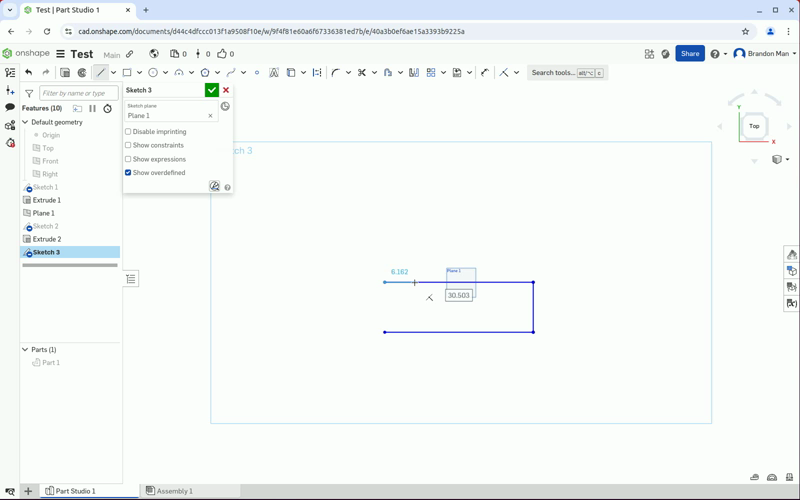
key_down(shift)
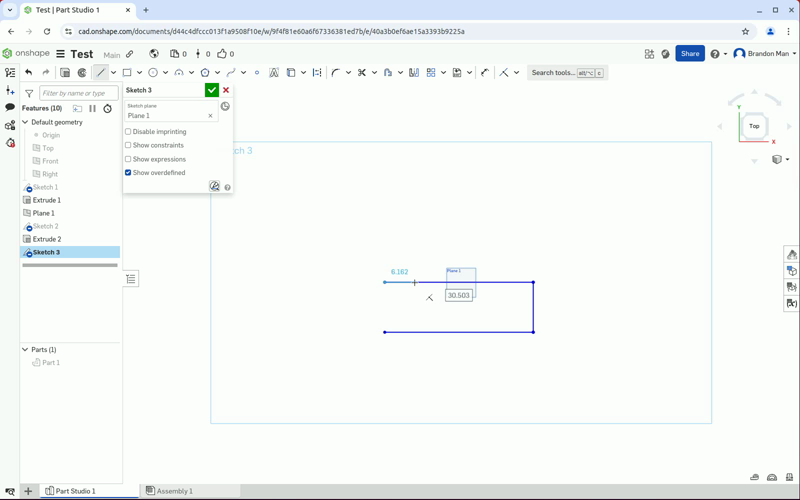
mouse_move(384, 332)
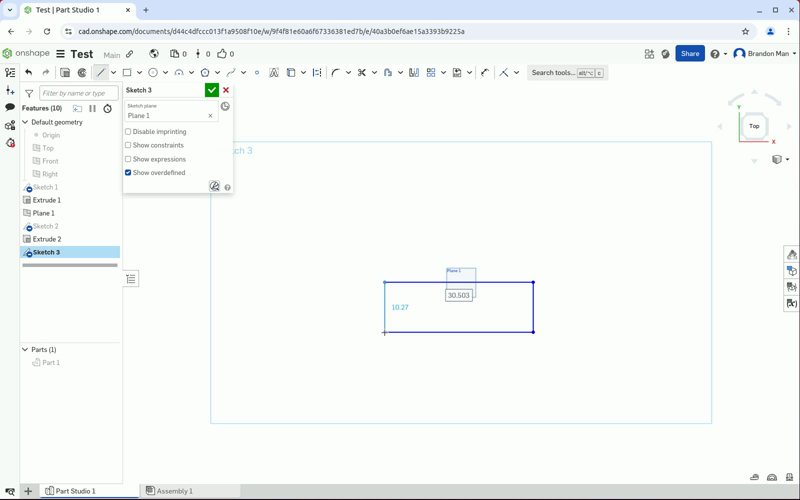
key_up(shift)
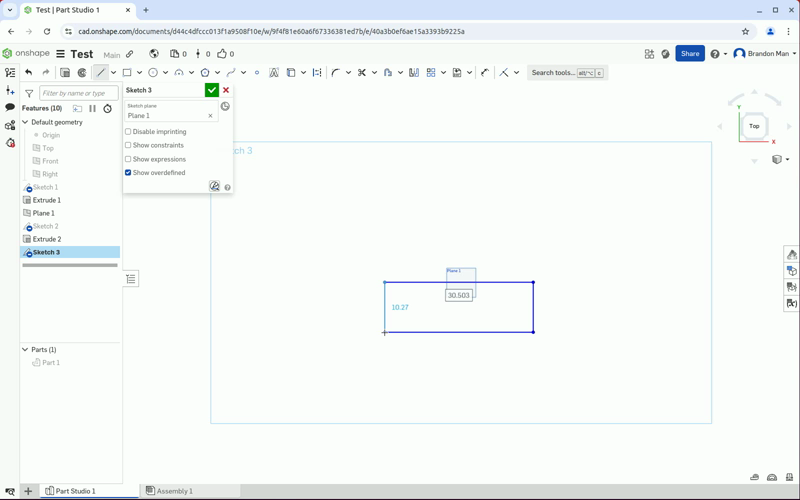
click(384, 332)
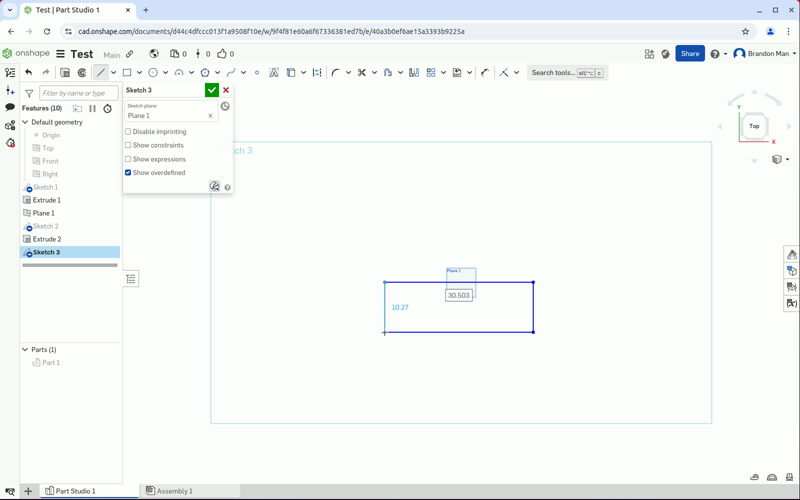
key(esc)
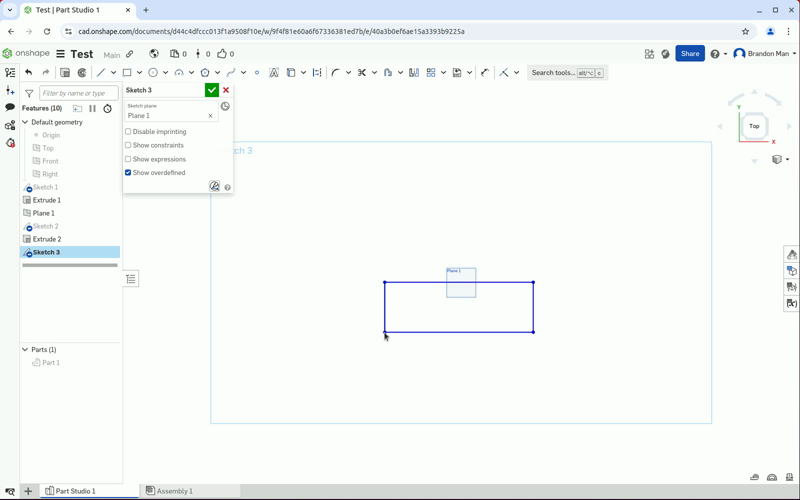
mouse_move(483, 305)
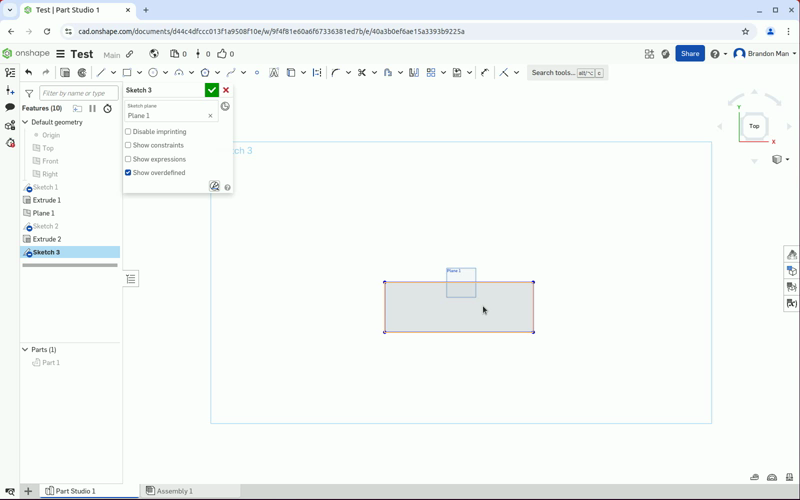
click(483, 305)
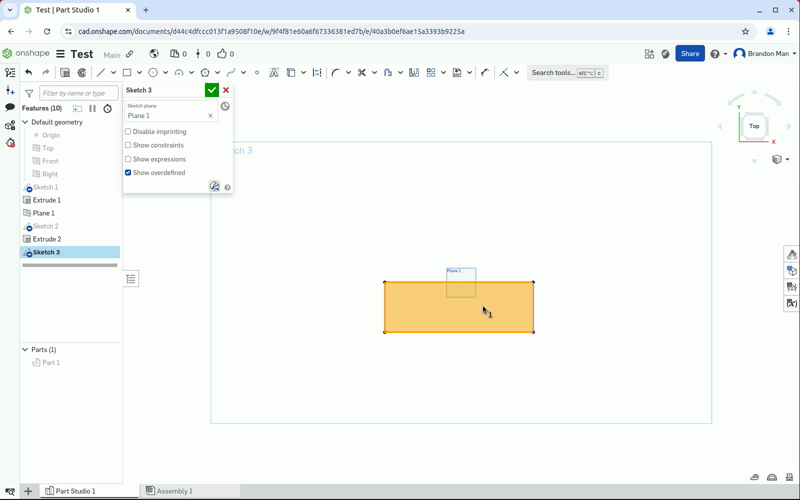
mouse_move(73, 352)
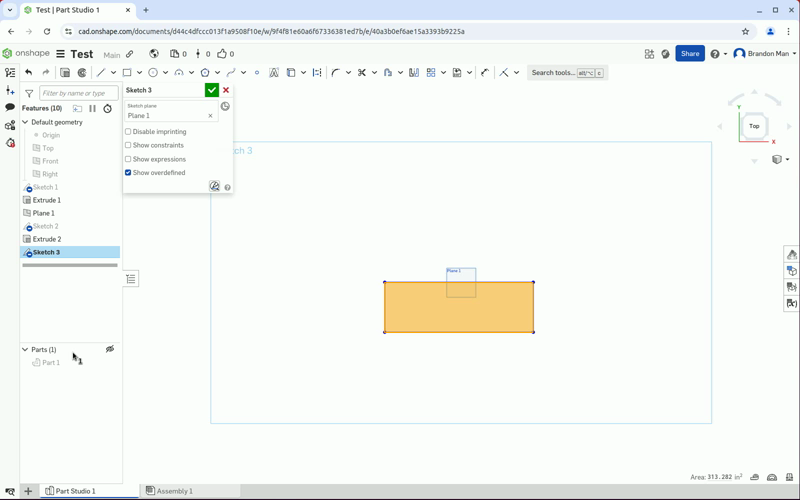
key(shift+y)
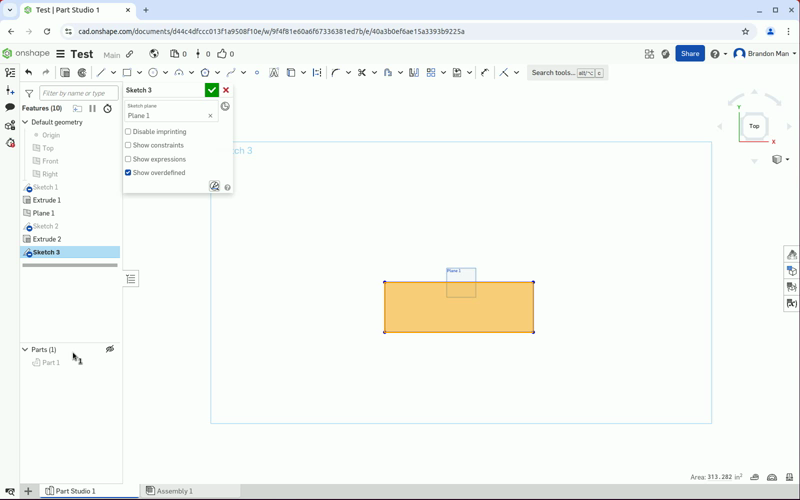
key(shift+e)
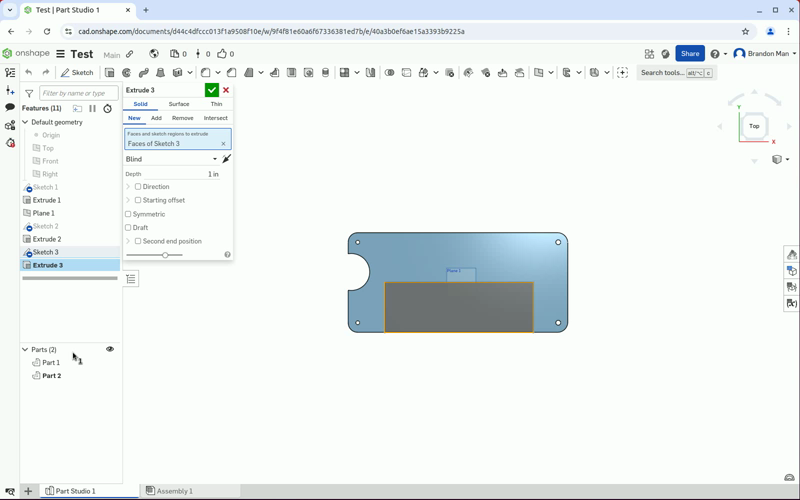
mouse_move(143, 106)
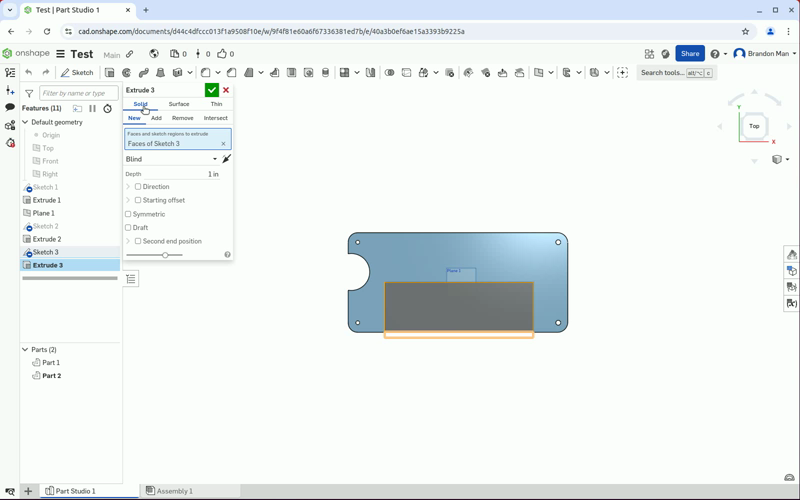
click(143, 106)
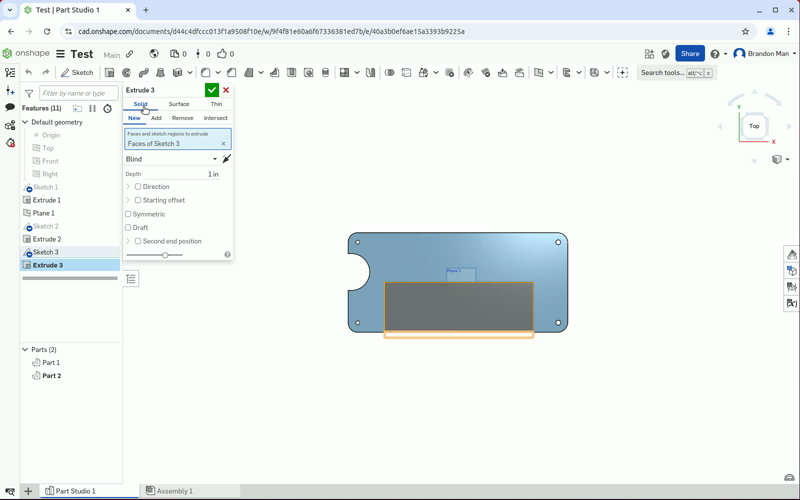
mouse_move(186, 120)
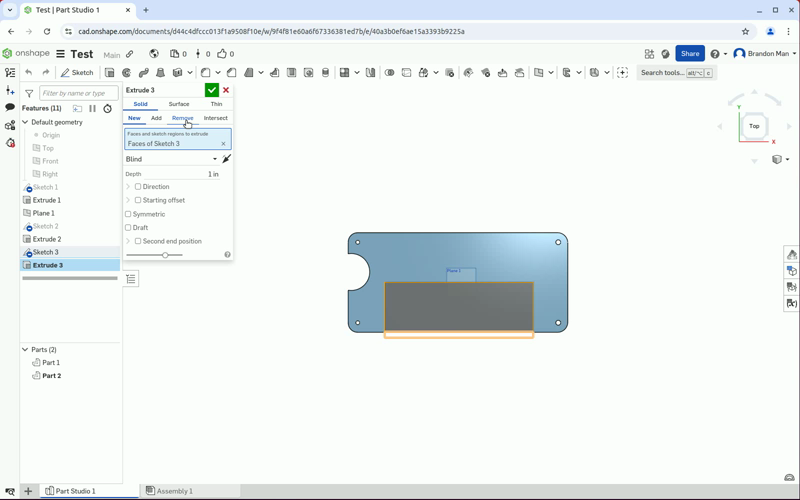
click(186, 120)
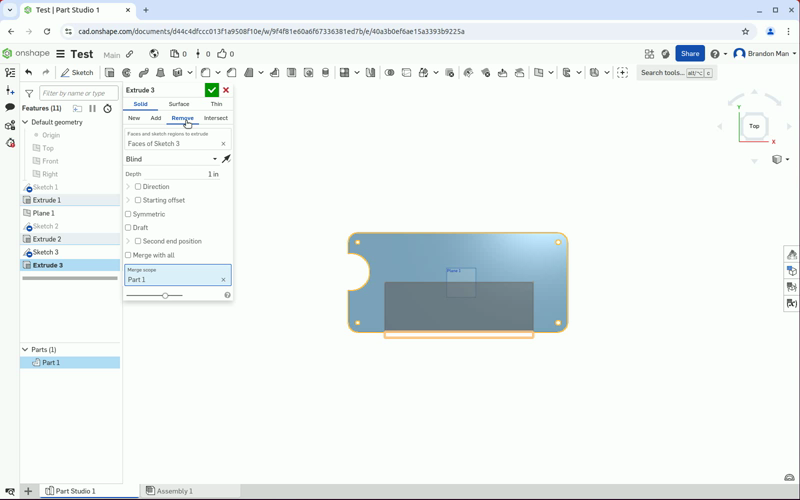
key(tab, 4)
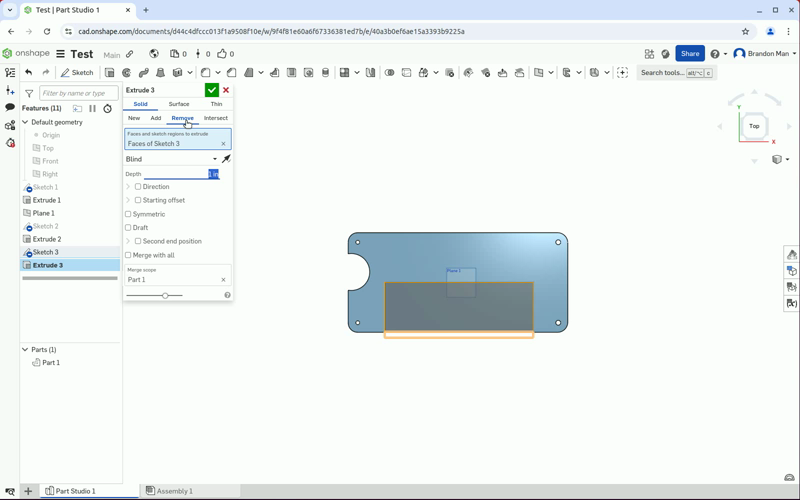
text(1.444)
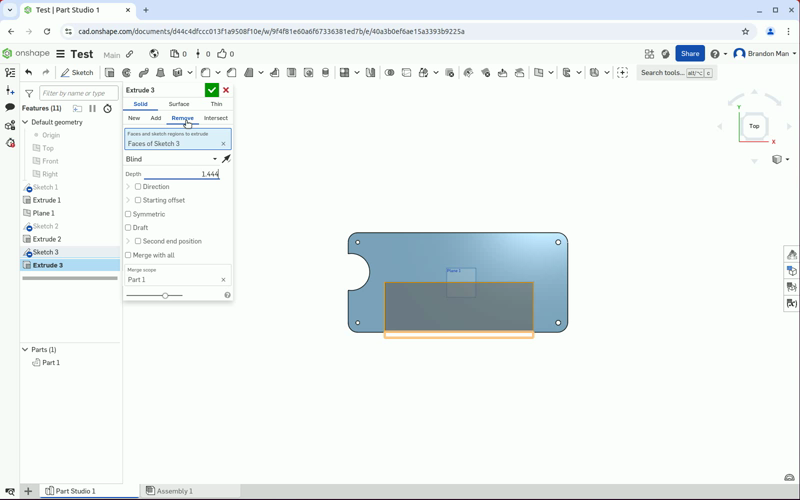
key(tab, 6)
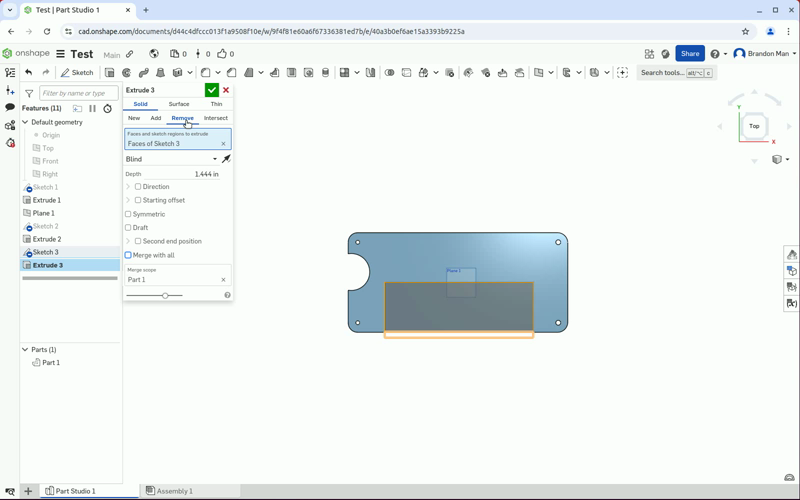
key(space)
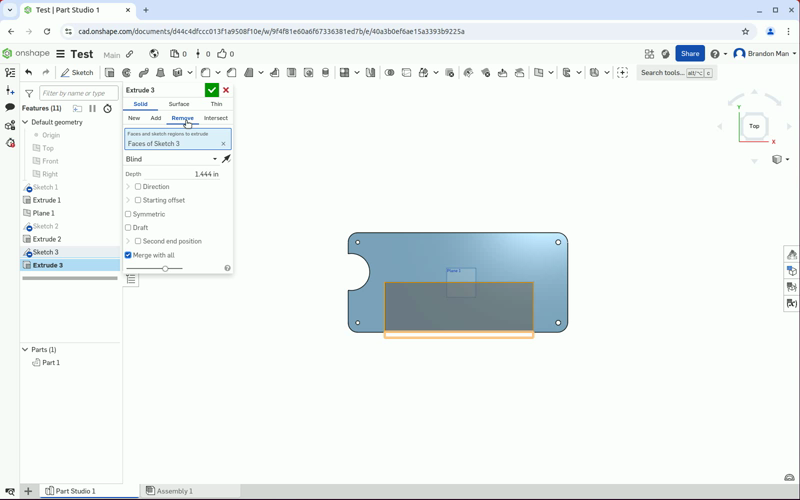
key(enter)
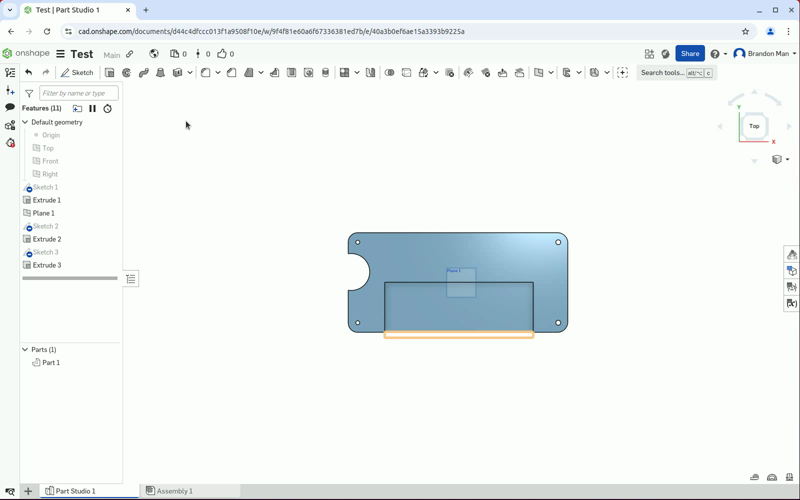
key(shift+h)
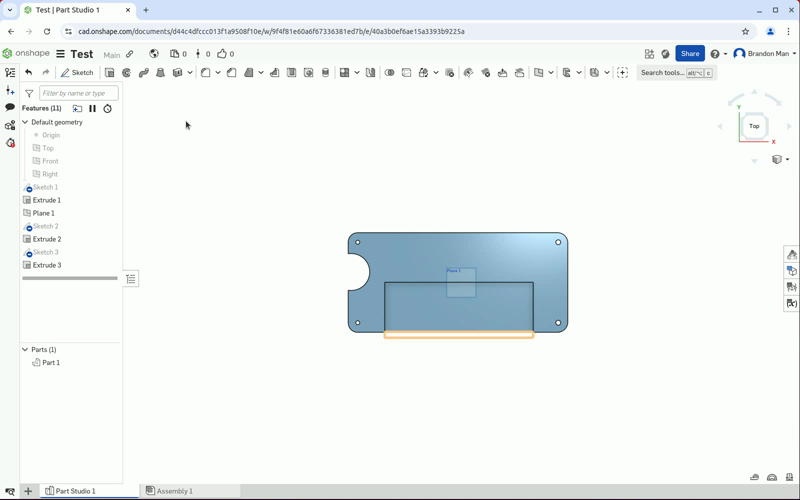
key(shift+h)
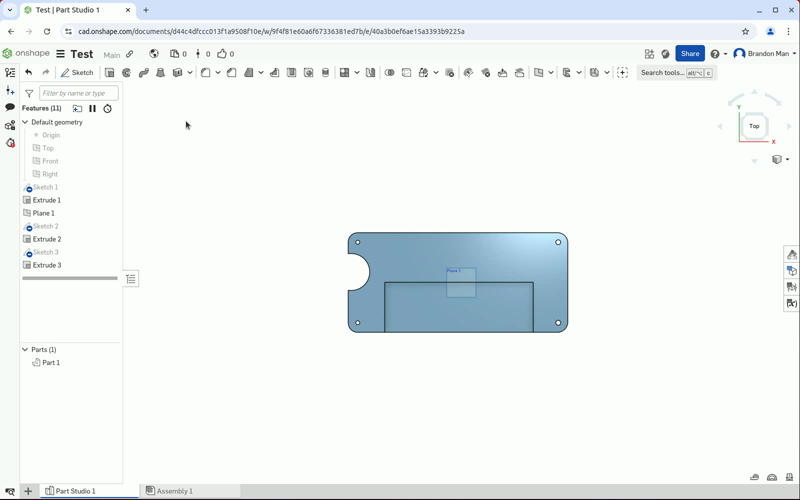
mouse_move(73, 189)
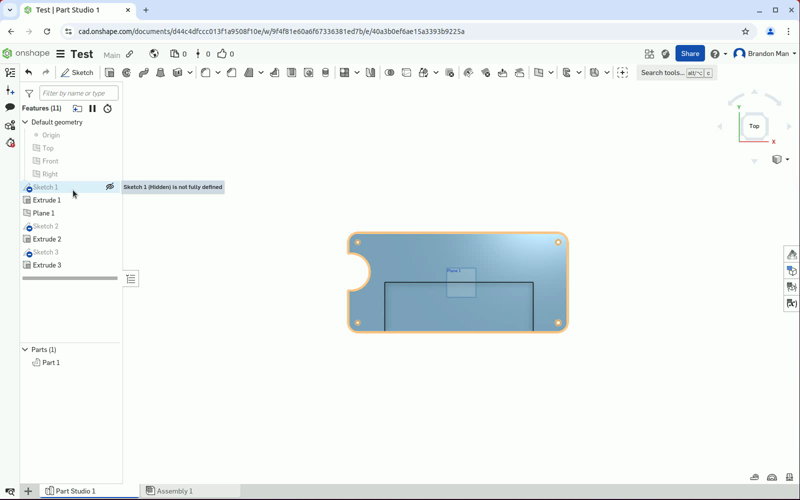
click(73, 189)
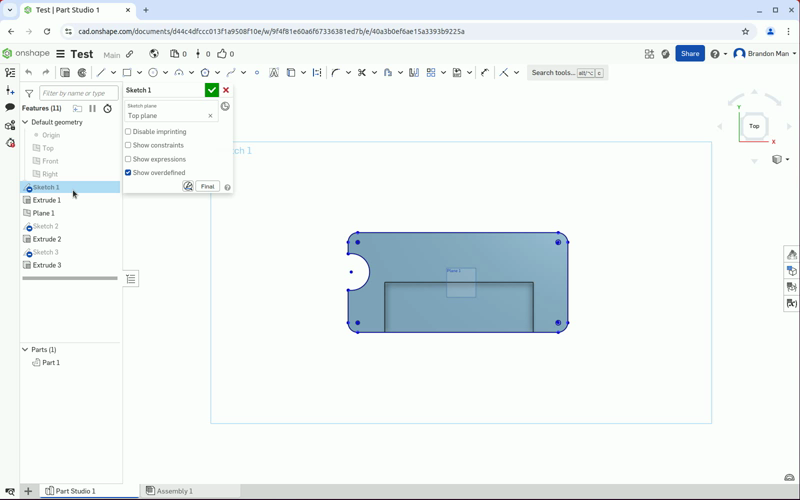
mouse_move(229, 92)
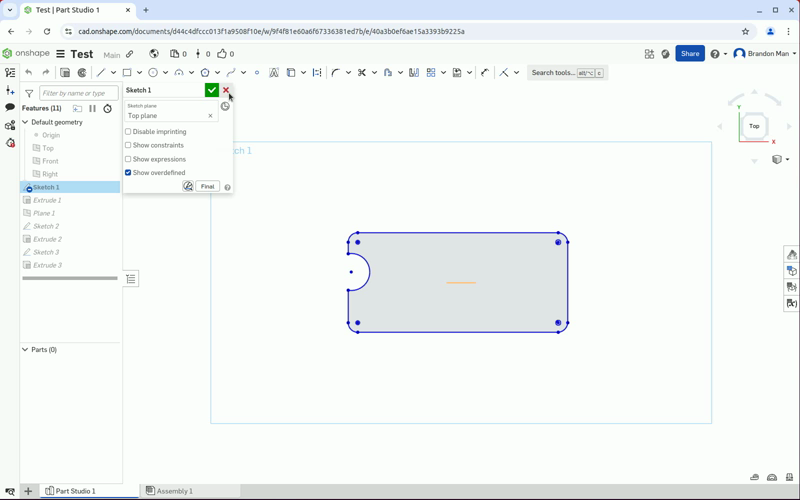
click(229, 92)
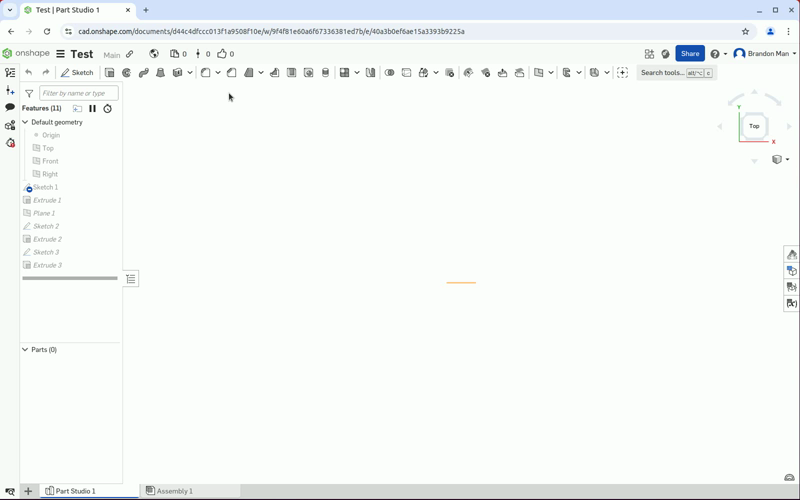
key(shift+s)
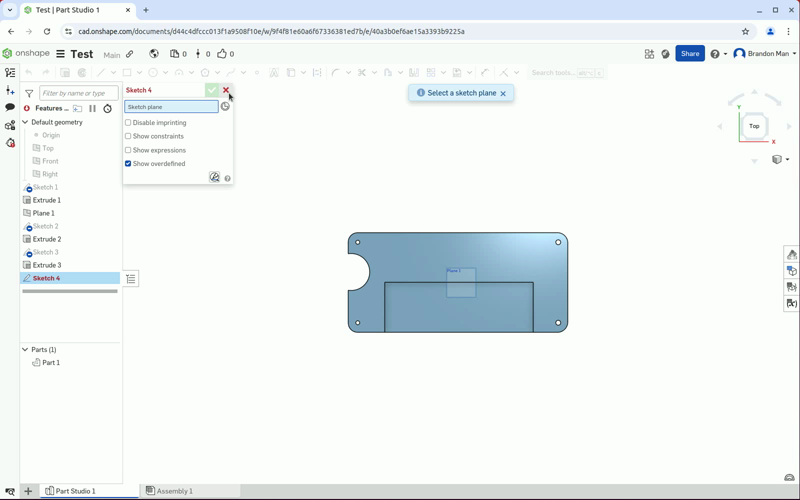
mouse_move(73, 215)
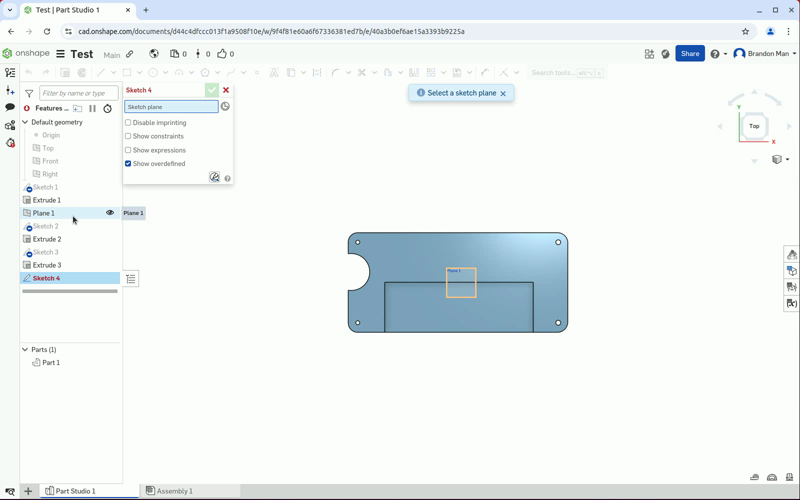
click(73, 215)
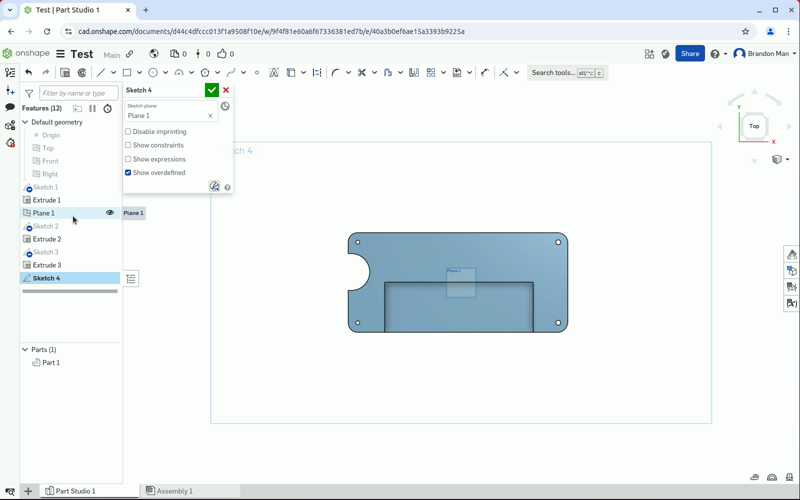
mouse_move(73, 352)
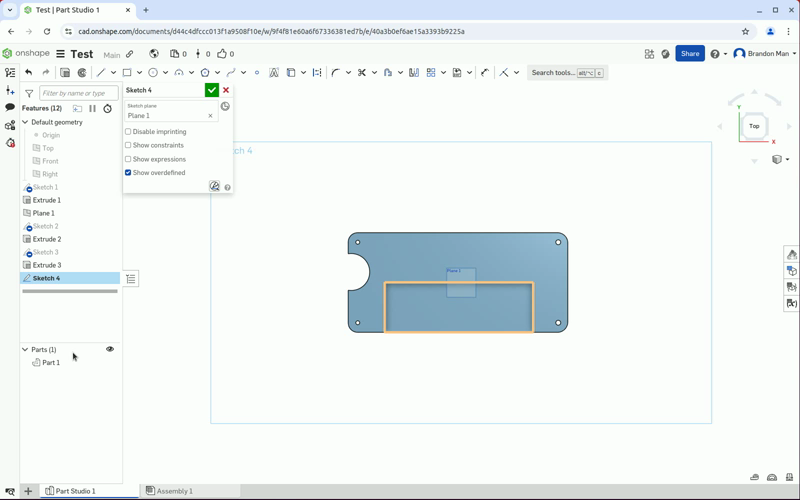
key(y)
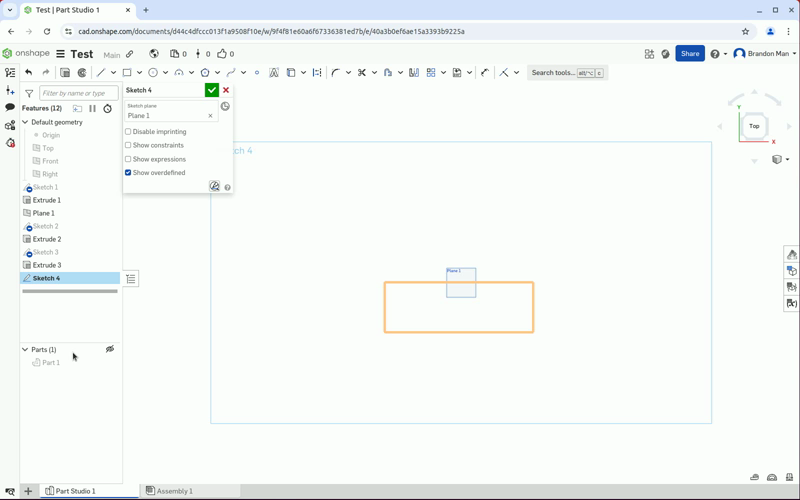
key(a)
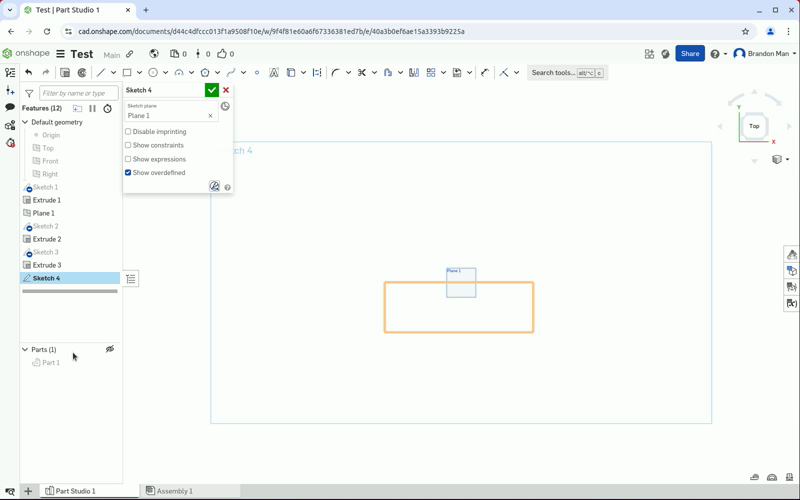
key_down(shift)
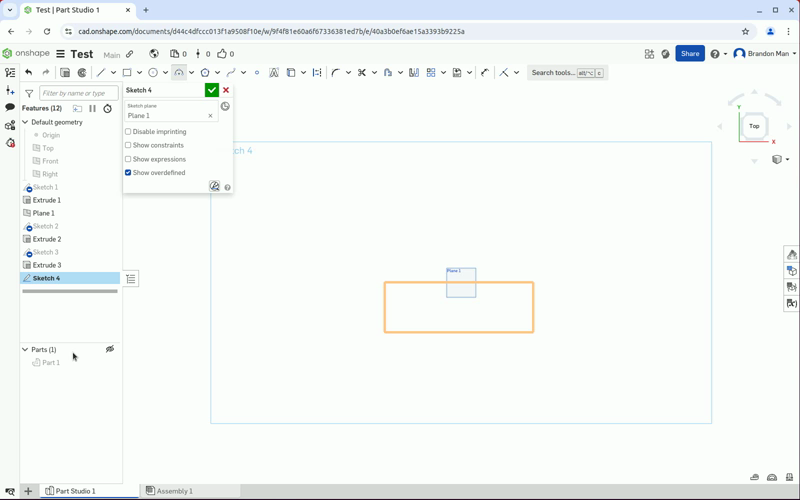
mouse_move(361, 254)
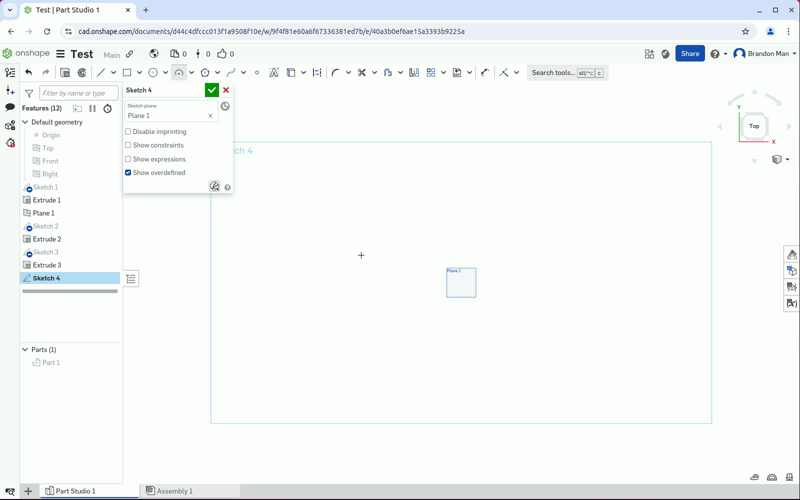
click(361, 254)
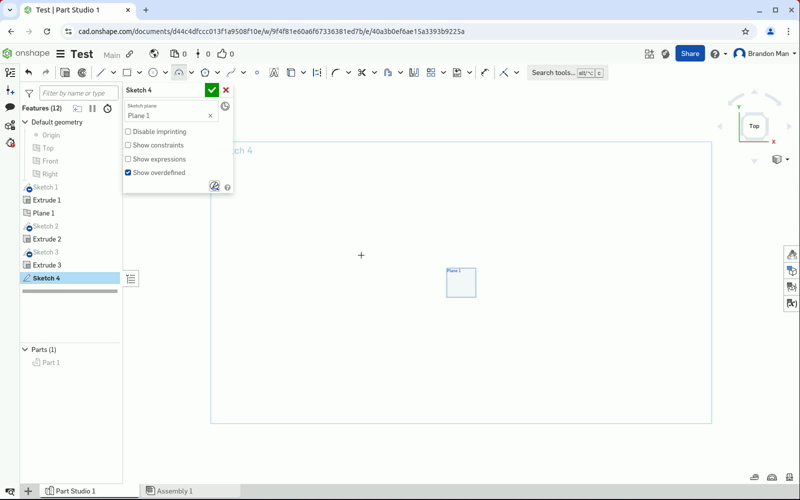
key_up(shift)
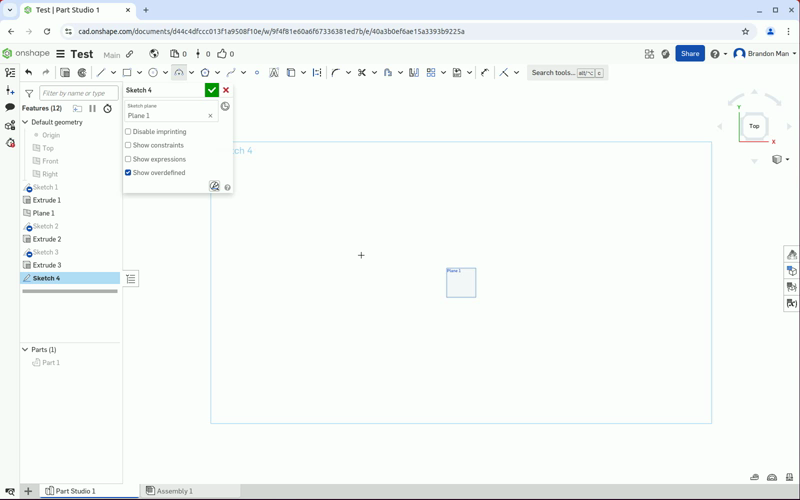
key_down(shift)
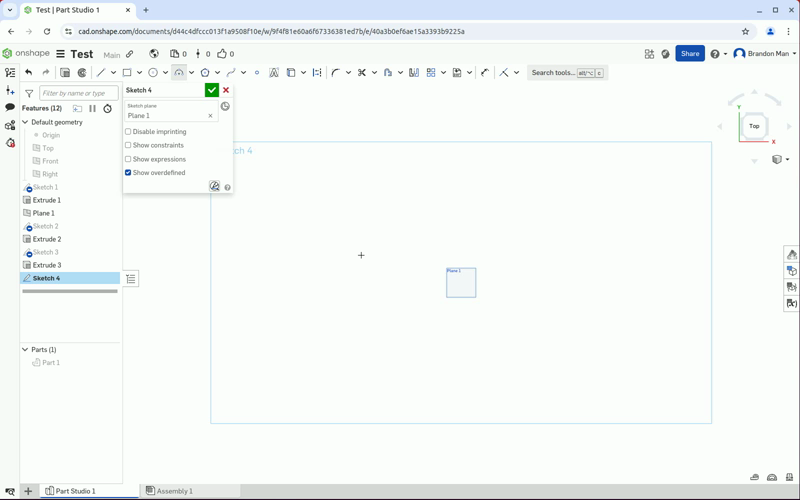
mouse_move(367, 261)
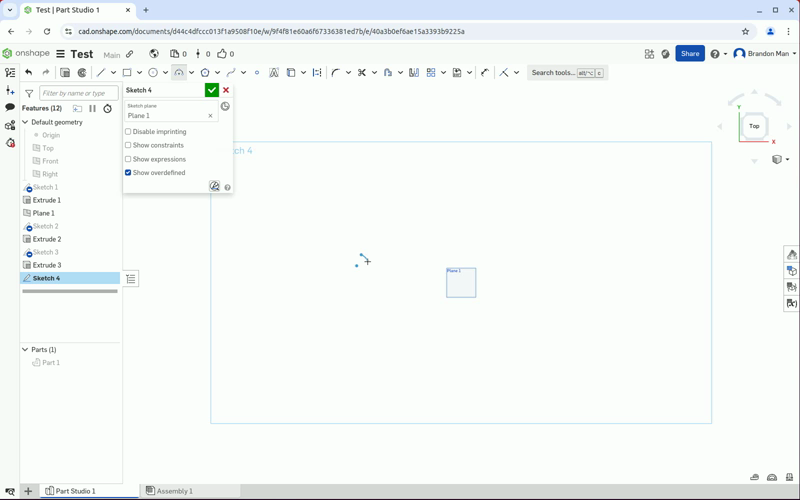
click(367, 261)
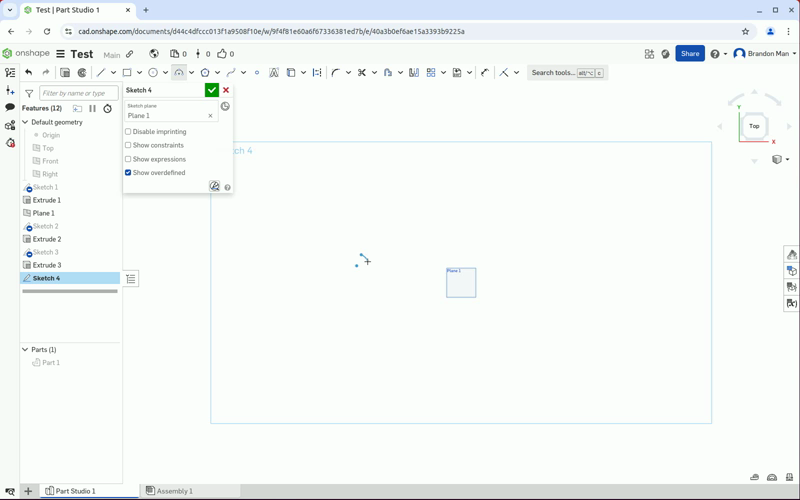
mouse_move(364, 257)
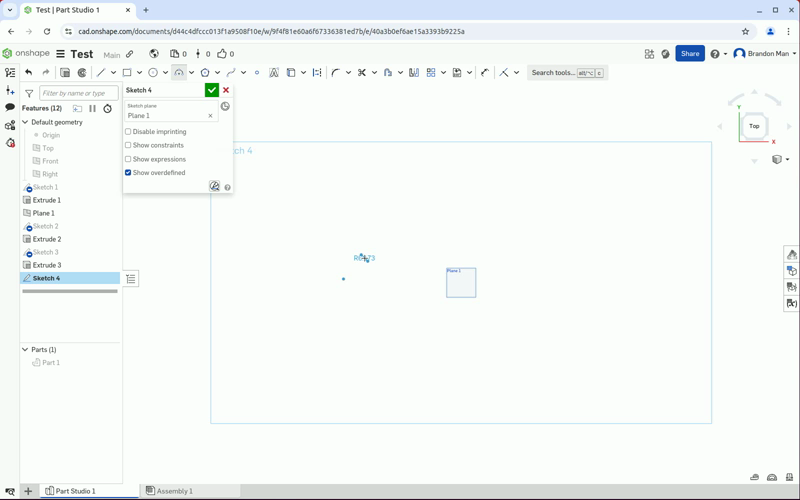
click(364, 257)
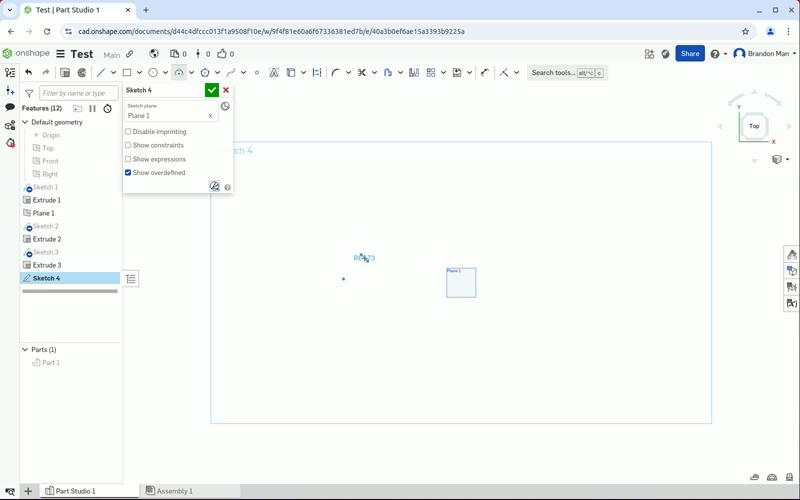
key_up(shift)
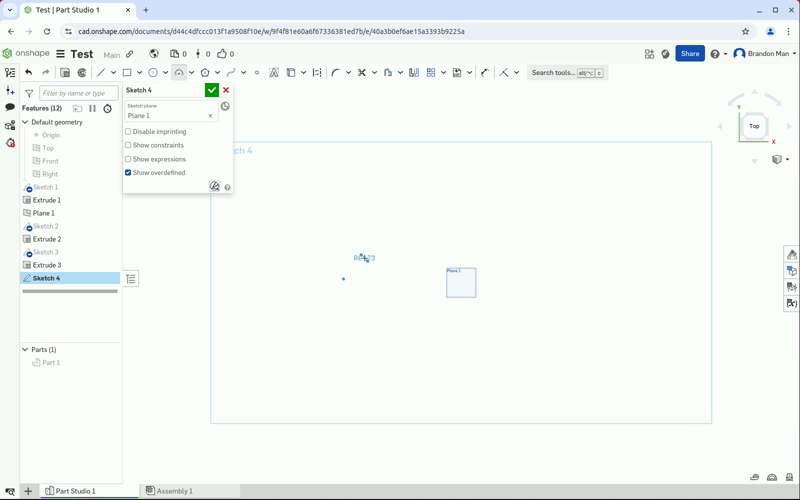
key(esc)
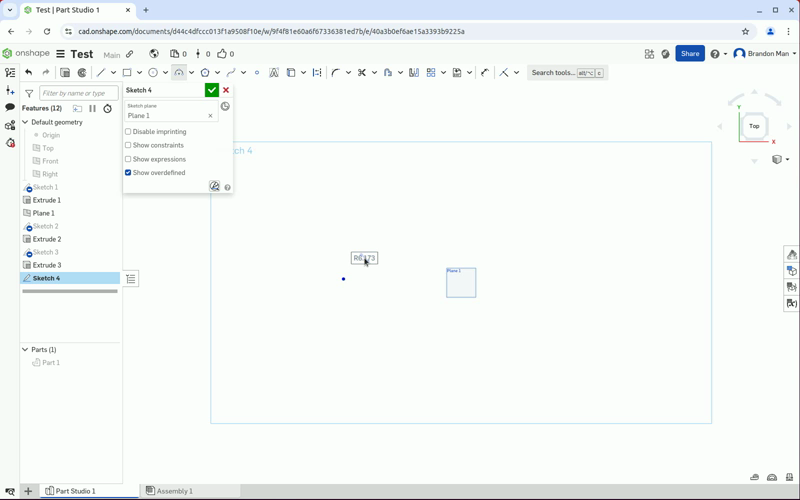
key(l)
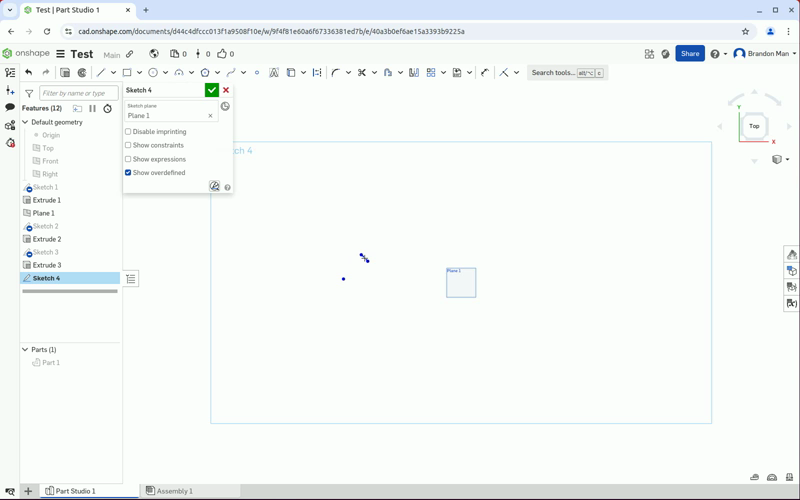
mouse_move(367, 261)
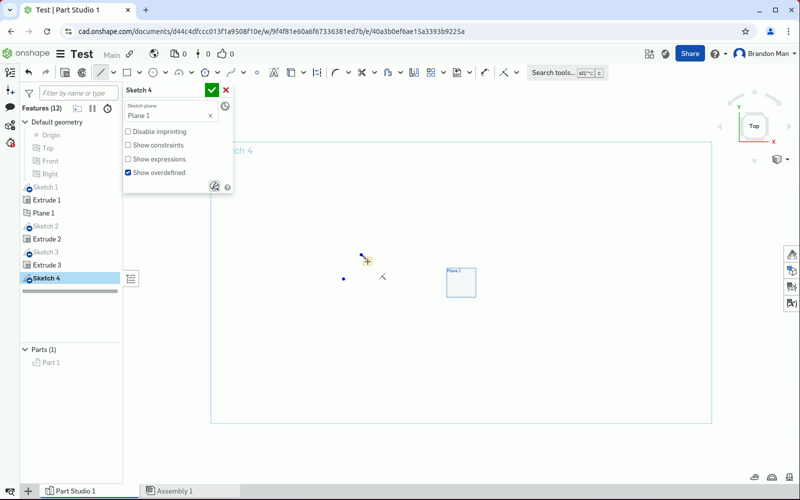
click(367, 261)
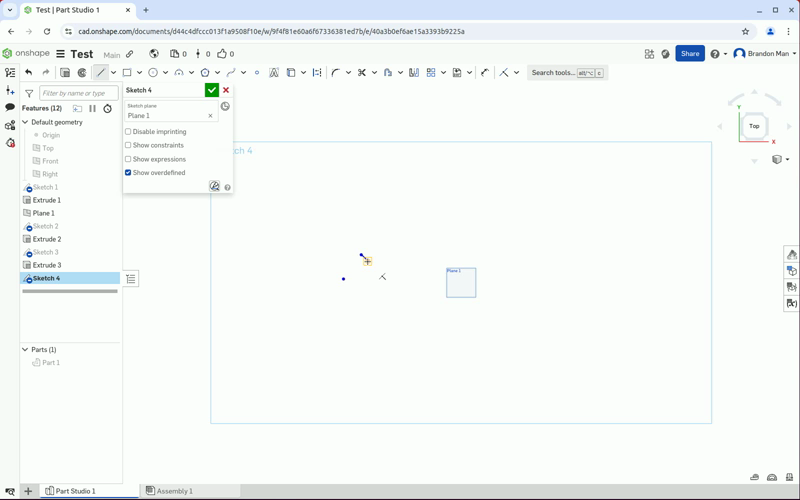
key_down(shift)
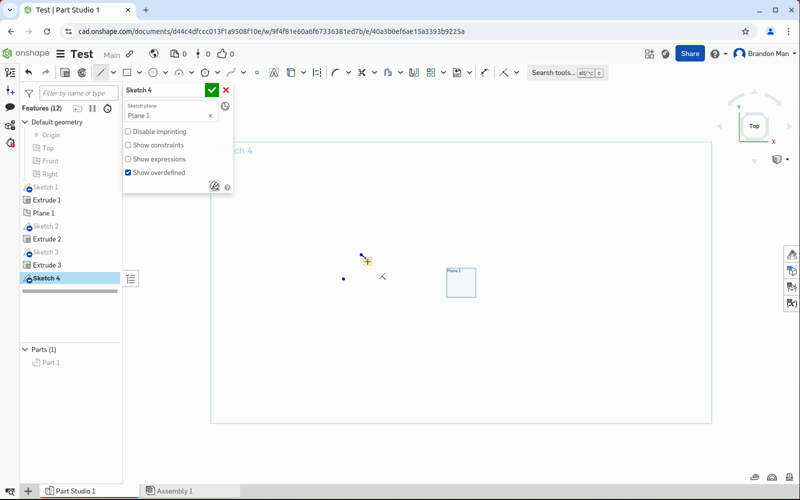
mouse_move(567, 261)
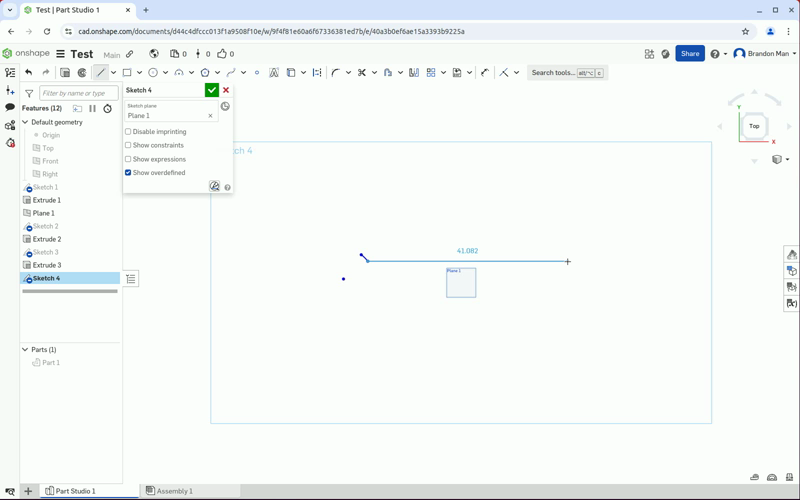
click(567, 261)
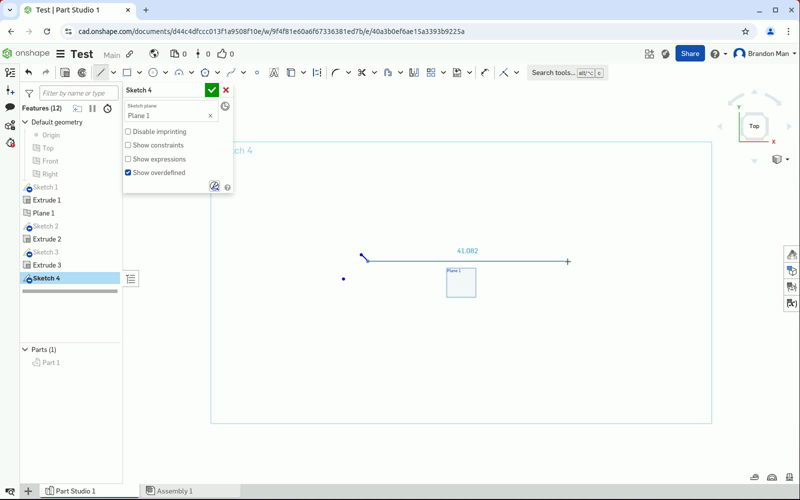
key_up(shift)
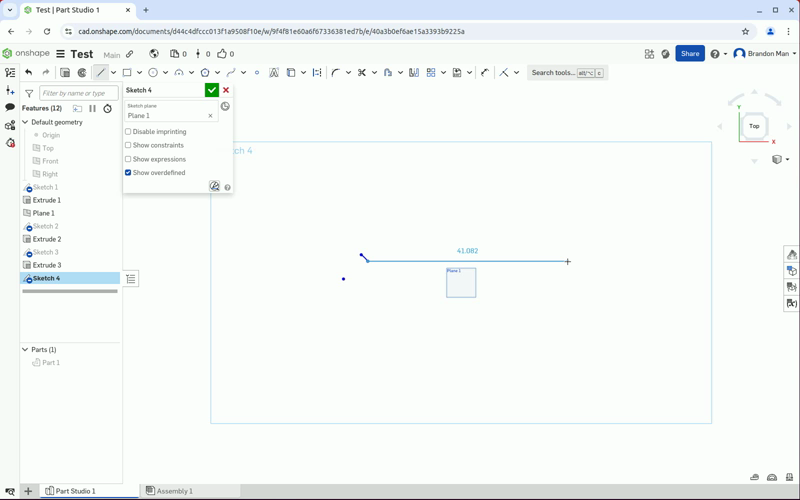
key_down(shift)
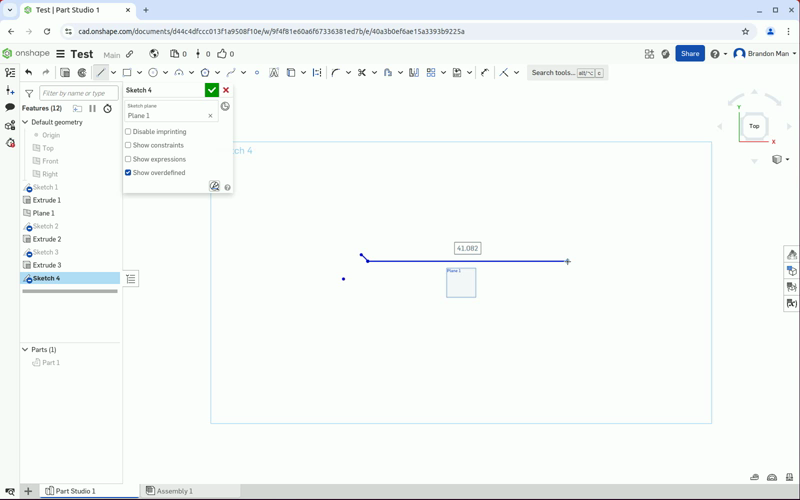
mouse_move(589, 261)
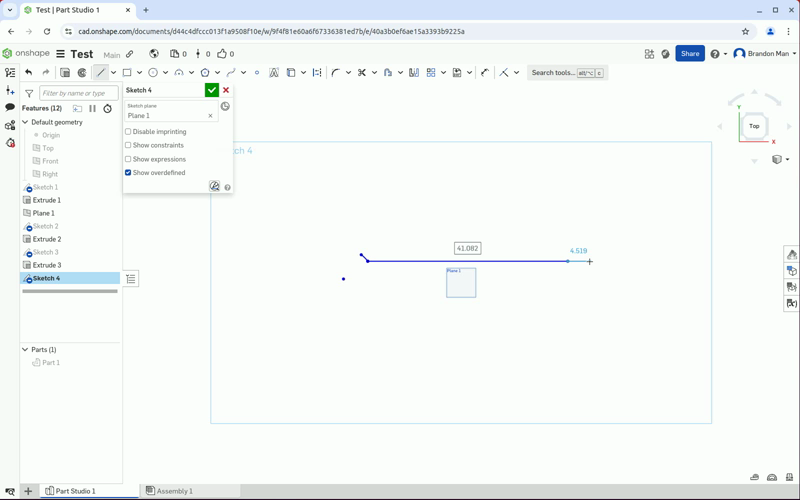
mouse_move(567, 254)
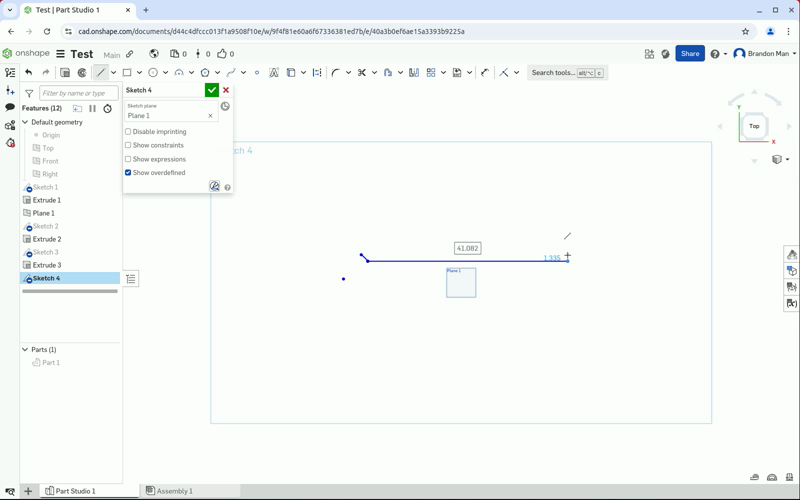
scroll(6)
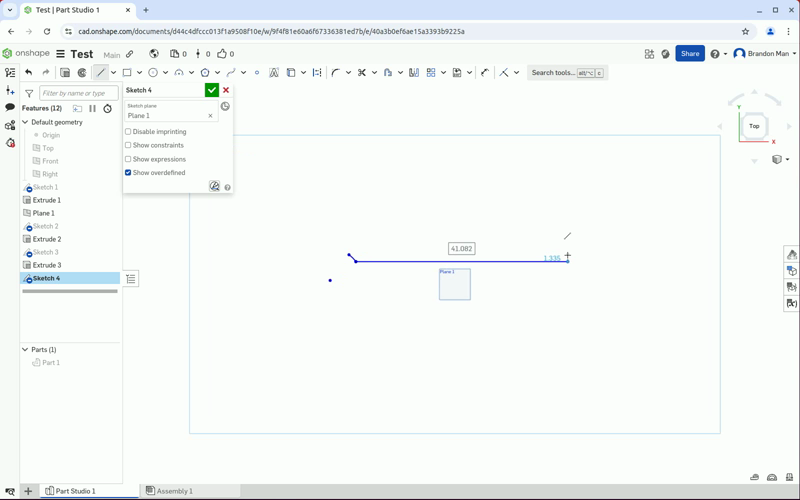
scroll(6)
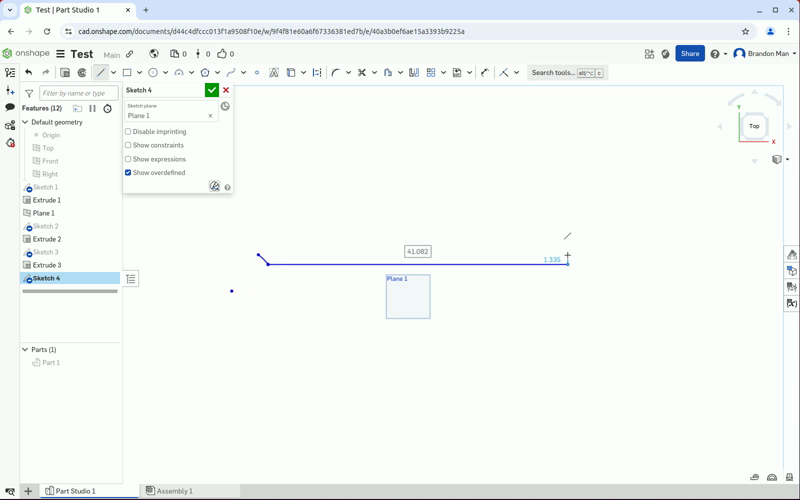
scroll(6)
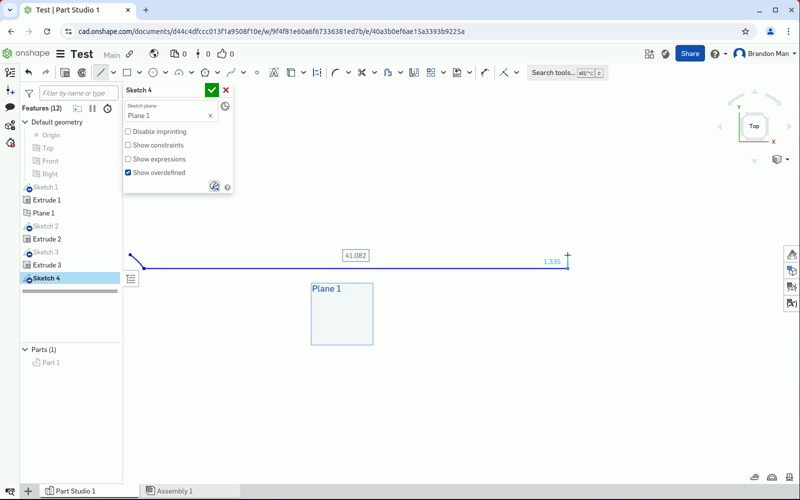
scroll(6)
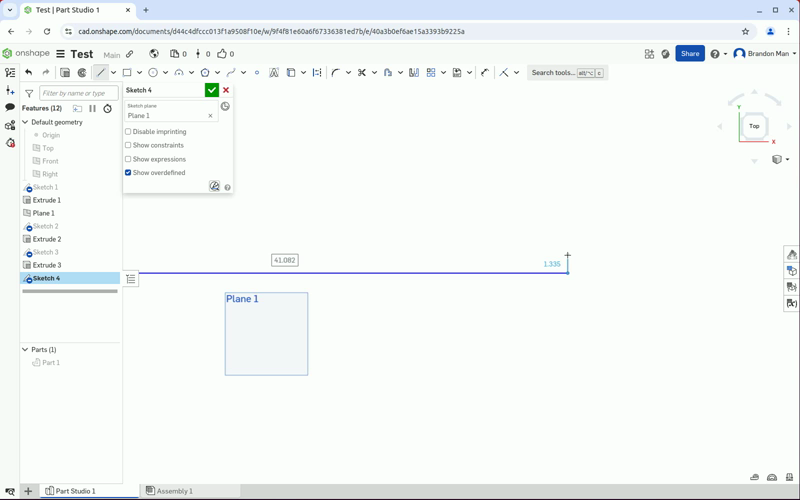
scroll(6)
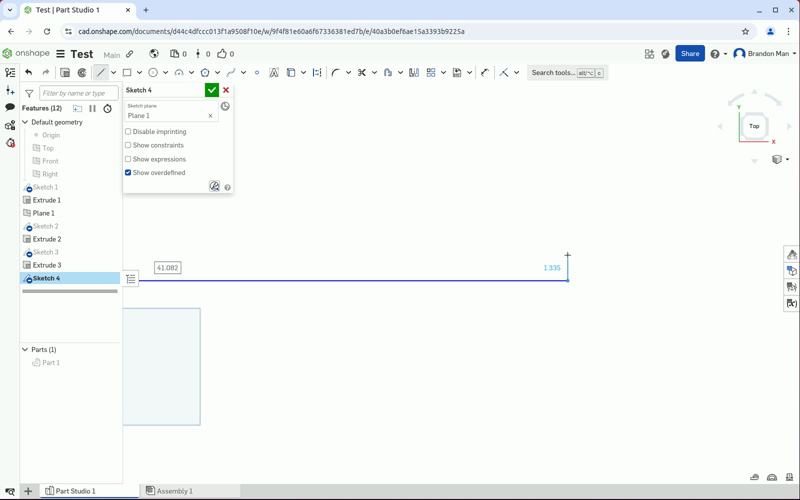
scroll(6)
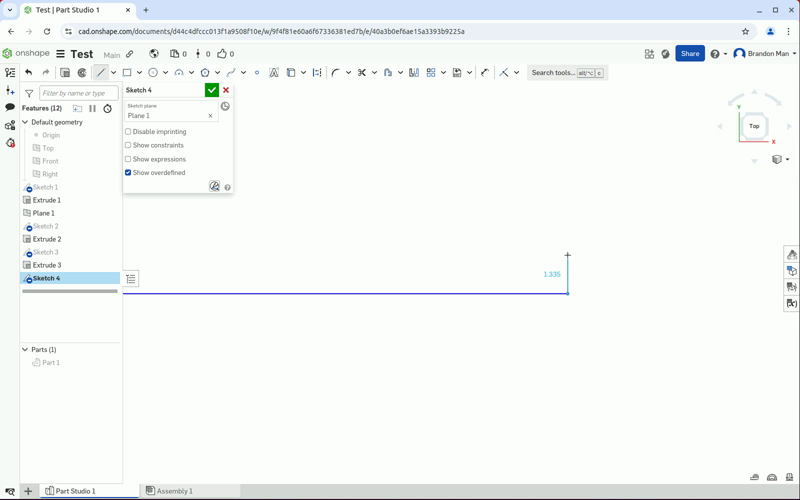
scroll(6)
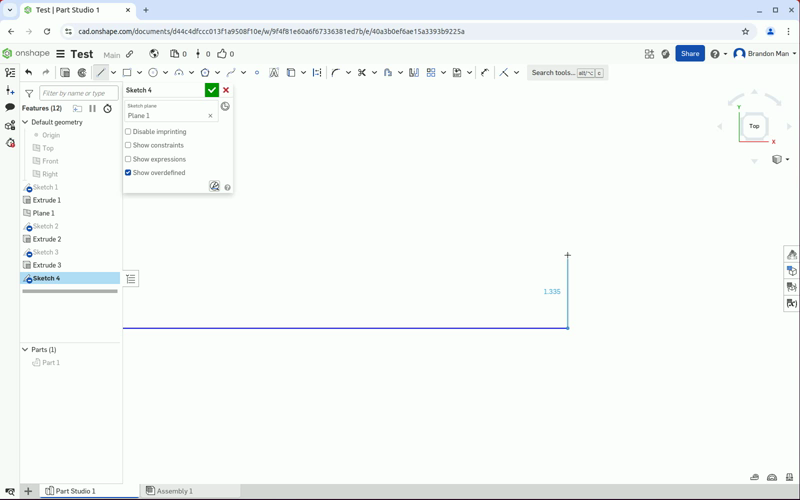
click(567, 254)
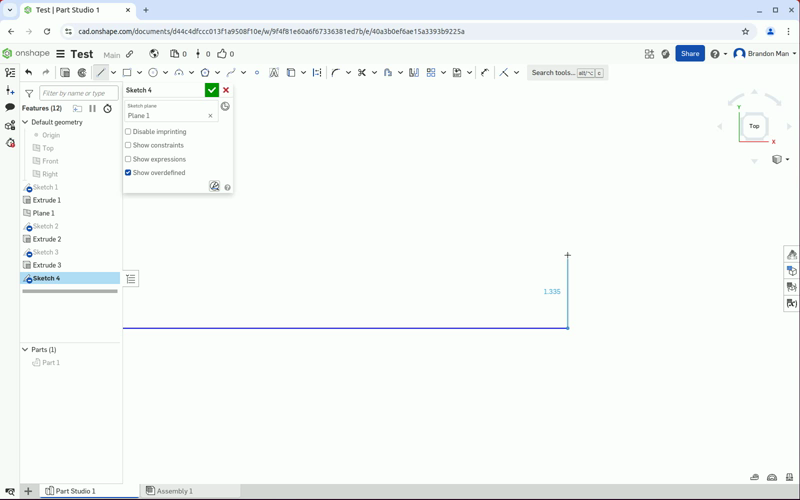
scroll(-6)
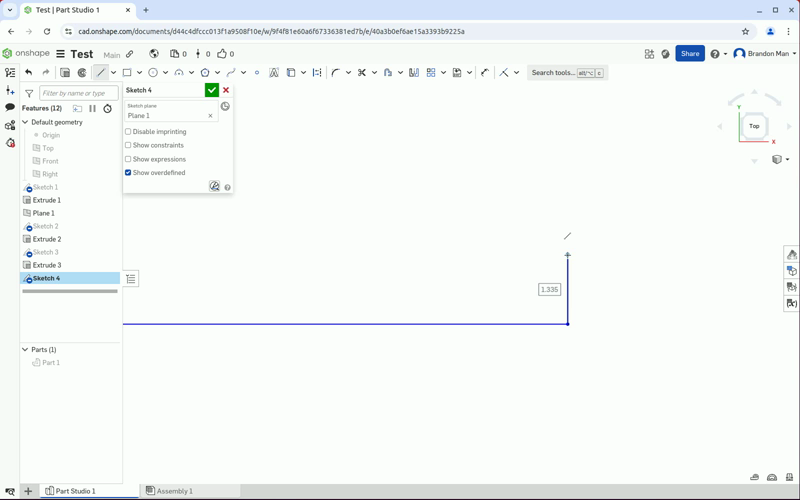
scroll(-6)
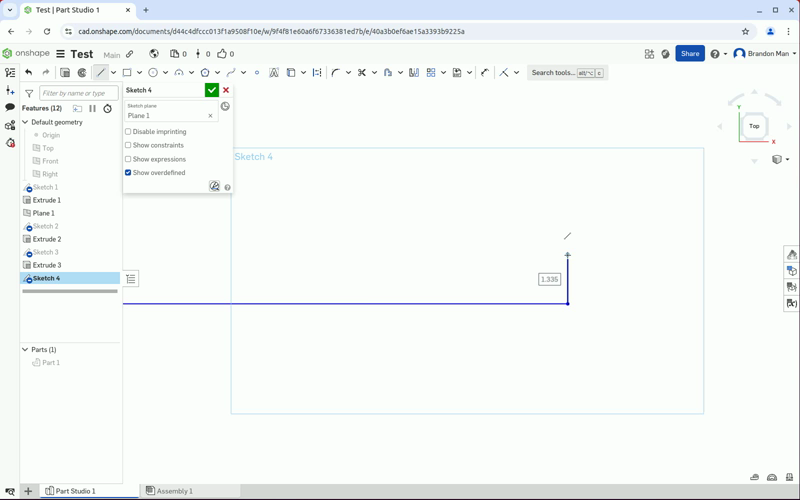
scroll(-6)
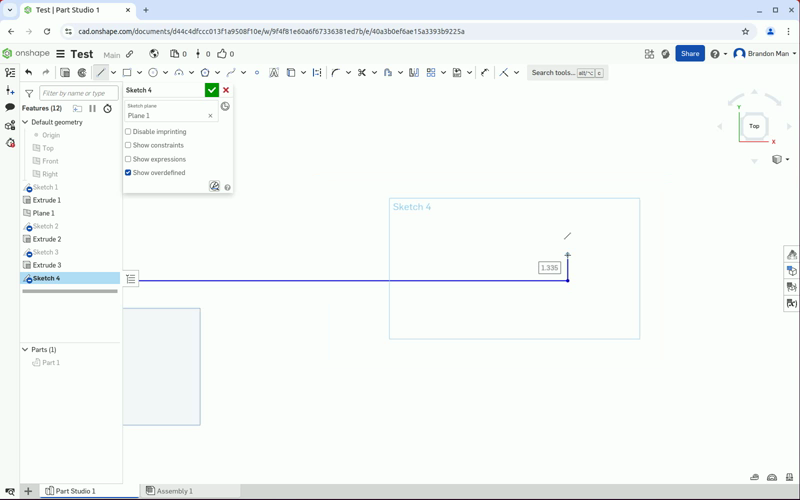
scroll(-6)
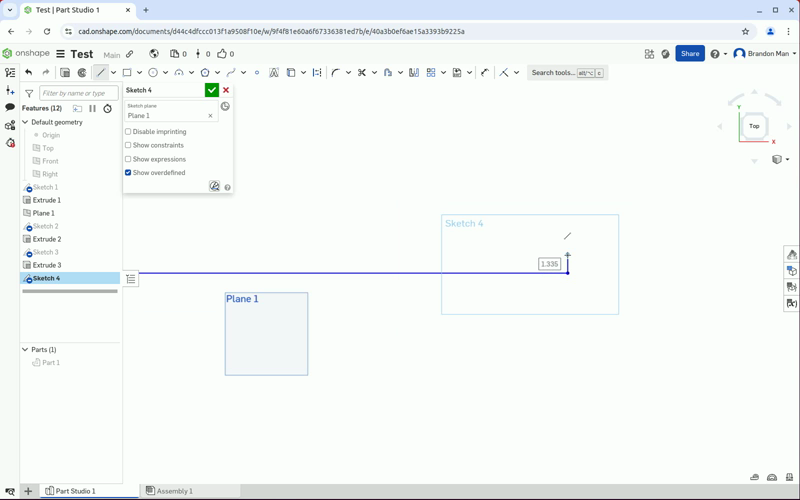
scroll(-6)
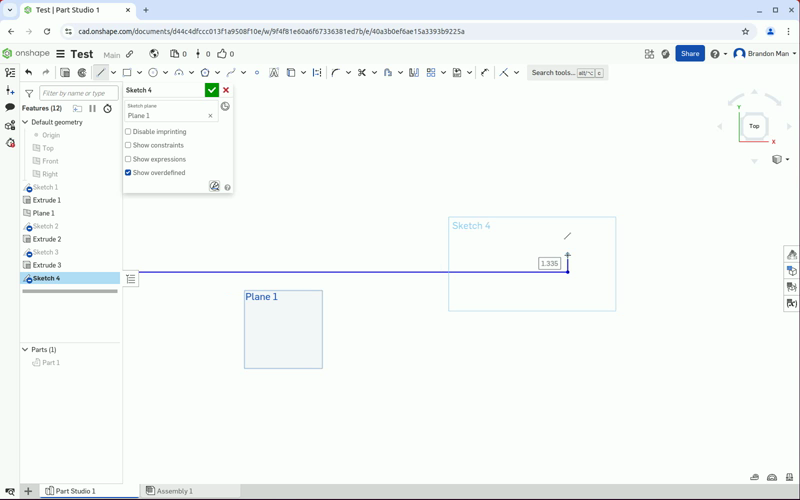
scroll(-6)
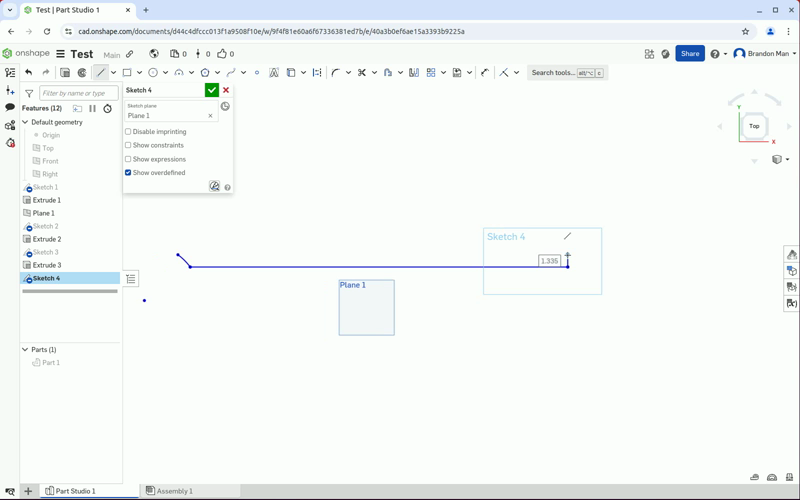
scroll(-6)
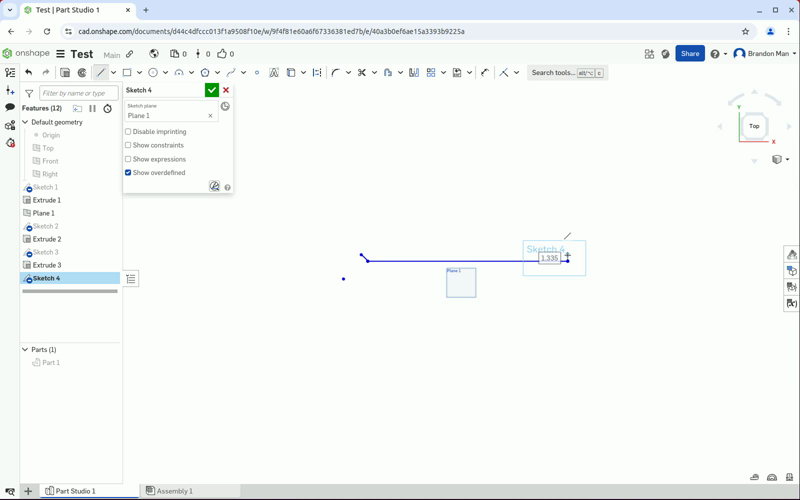
key_up(shift)
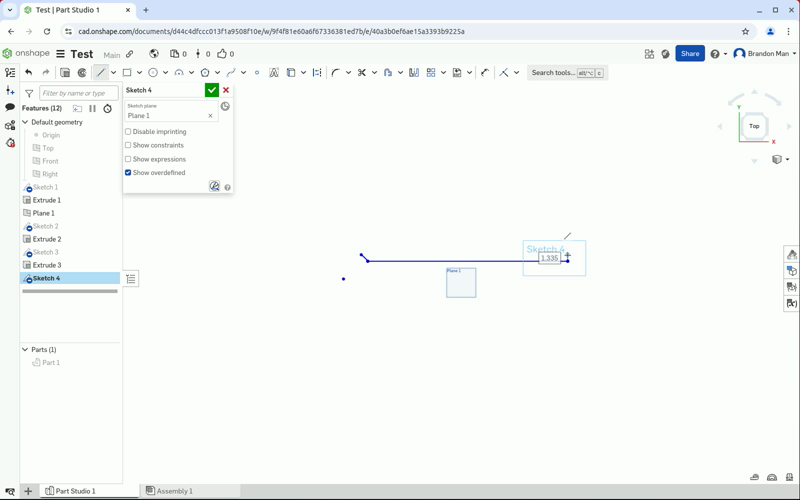
key_down(shift)
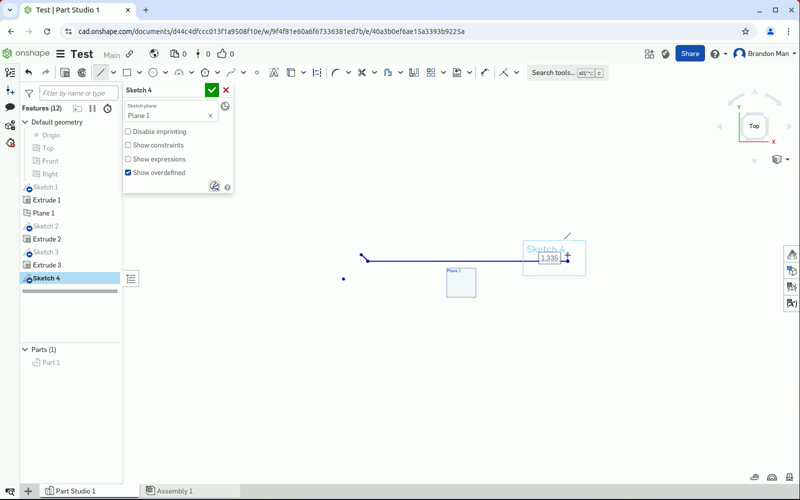
mouse_move(361, 254)
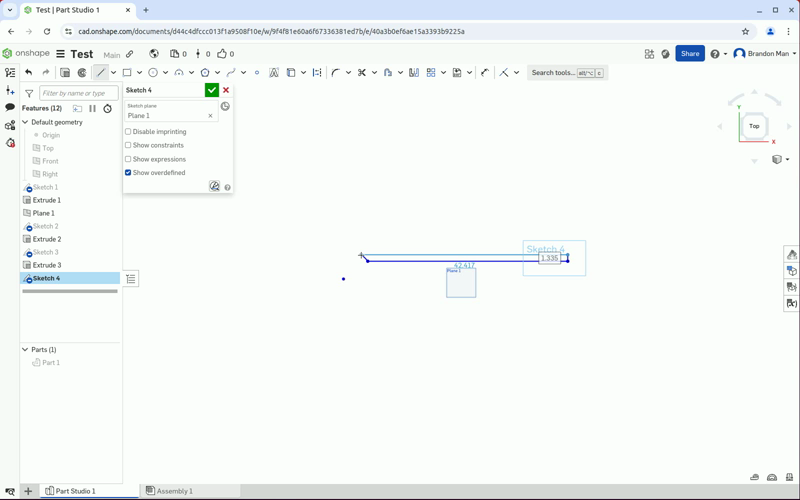
key_up(shift)
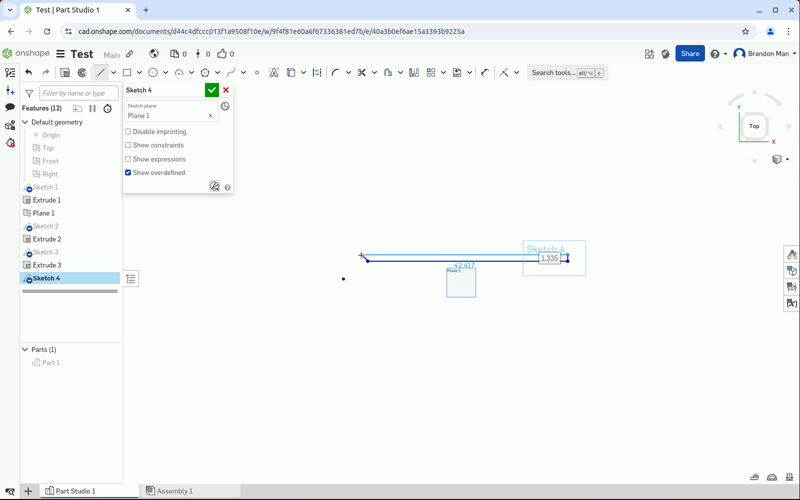
click(361, 254)
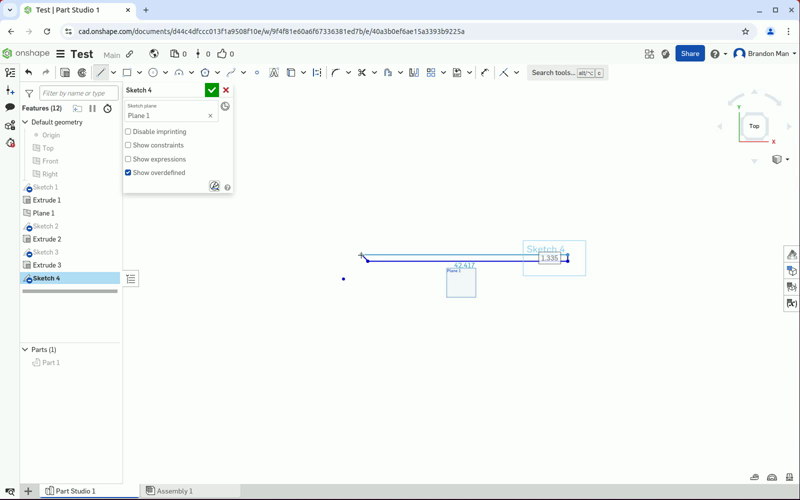
key(esc)
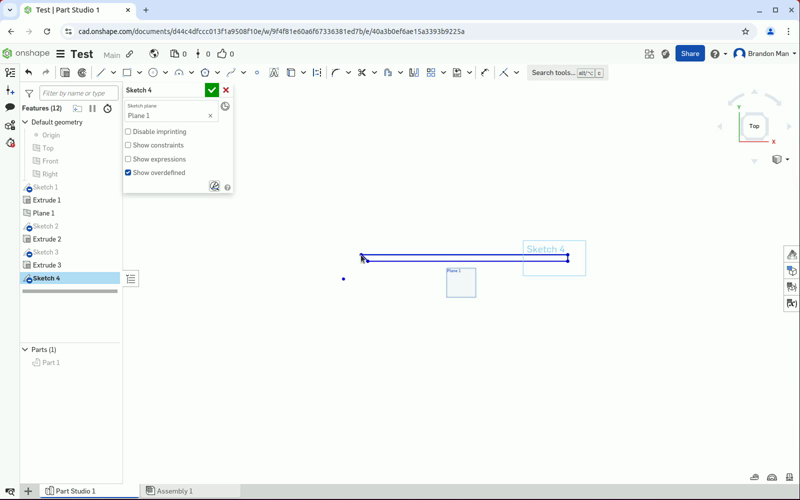
mouse_move(419, 259)
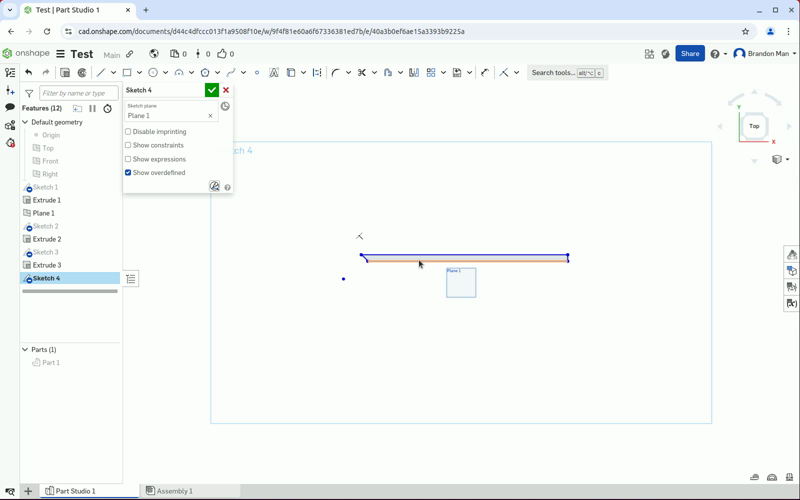
scroll(6)
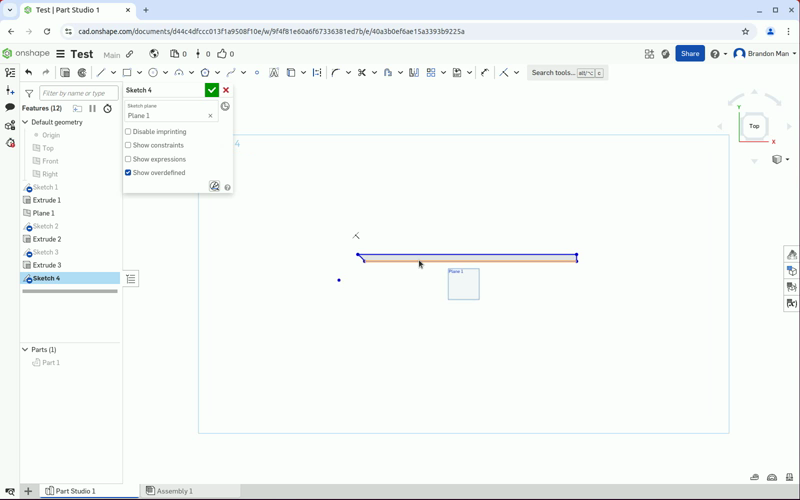
scroll(6)
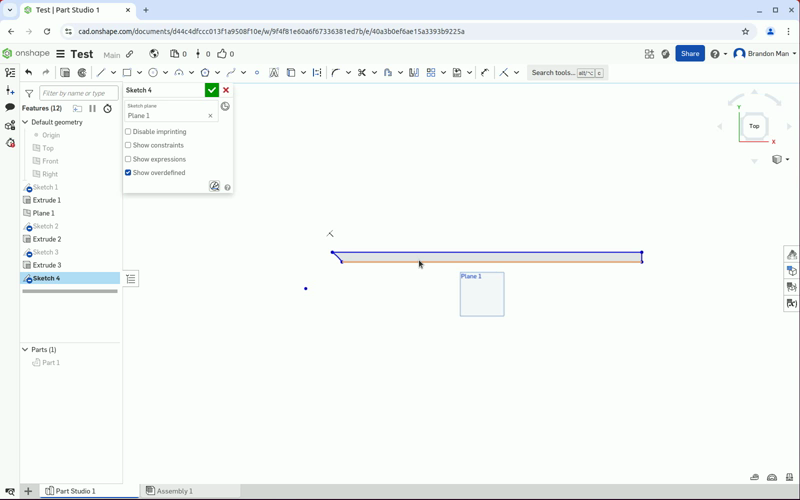
scroll(6)
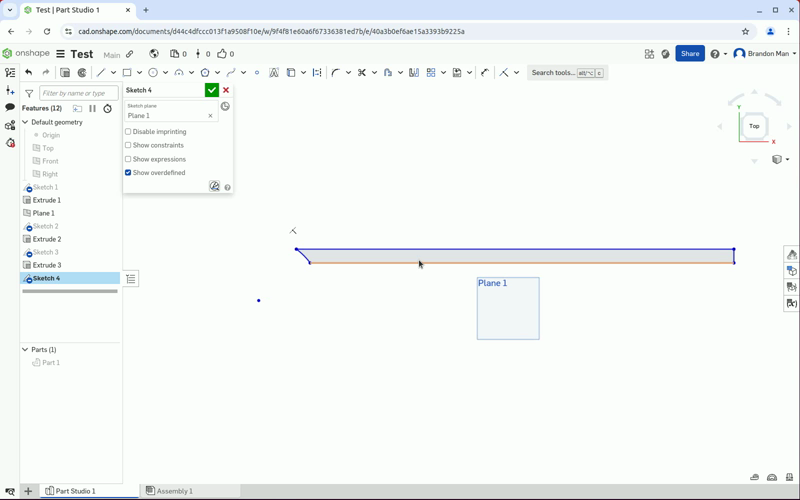
scroll(6)
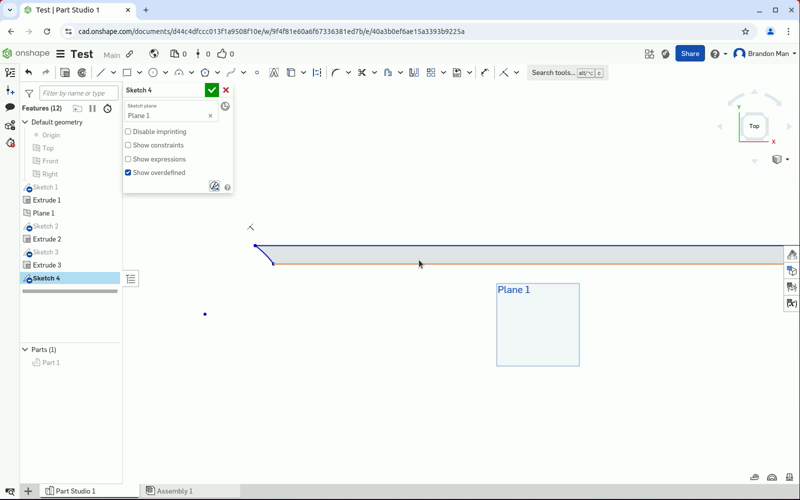
scroll(6)
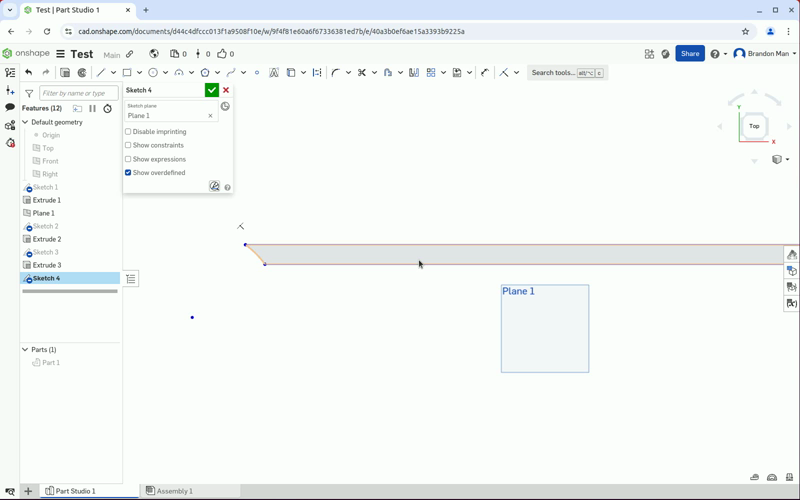
scroll(6)
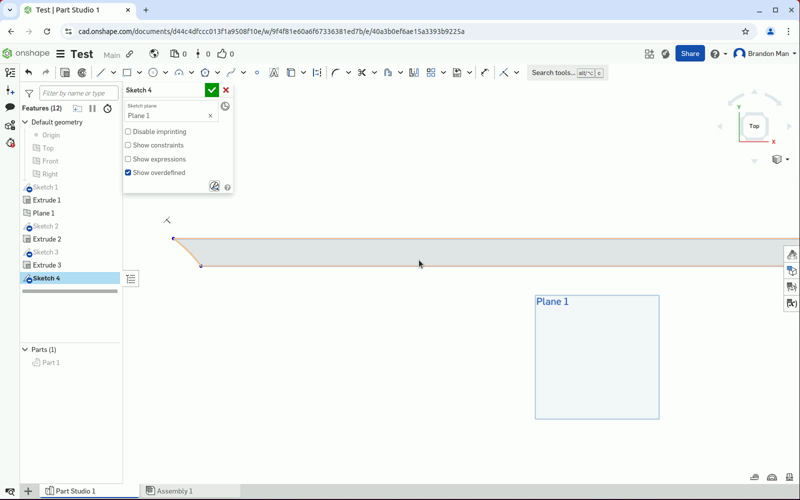
scroll(6)
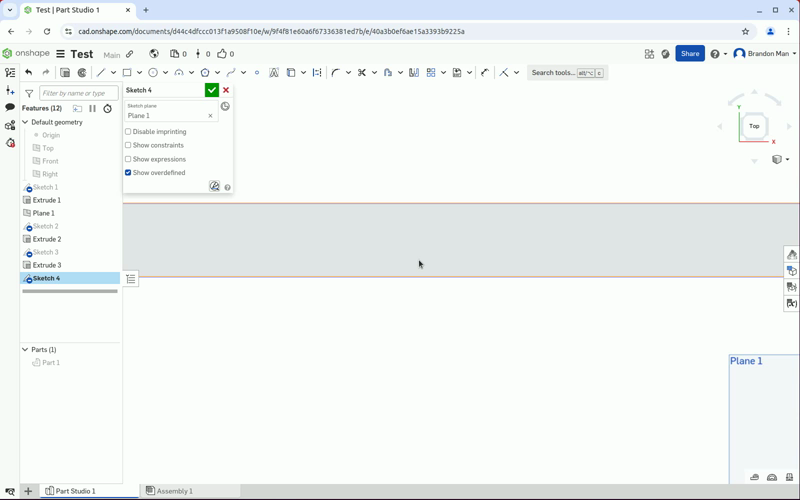
click(419, 259)
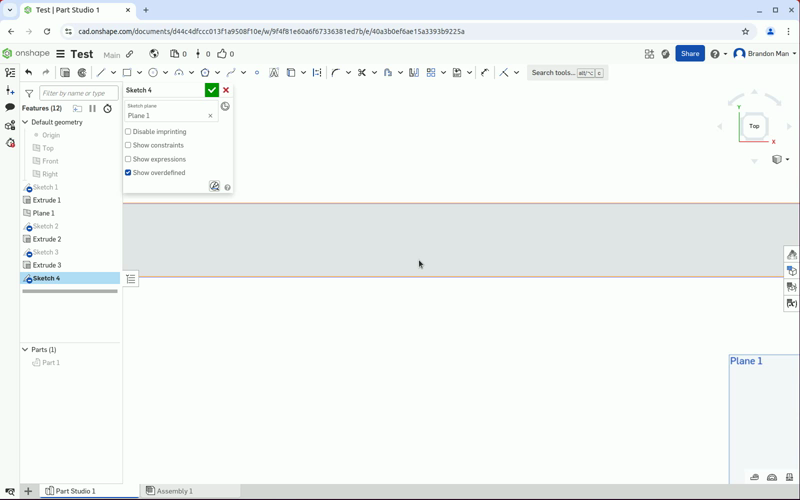
scroll(-6)
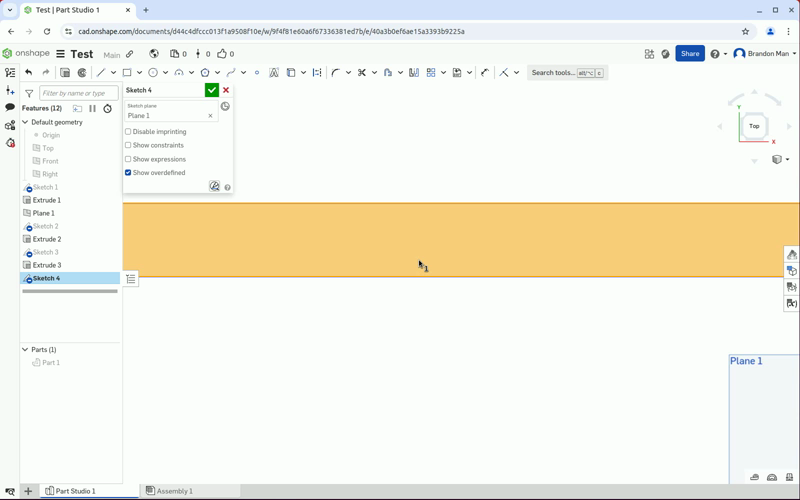
scroll(-6)
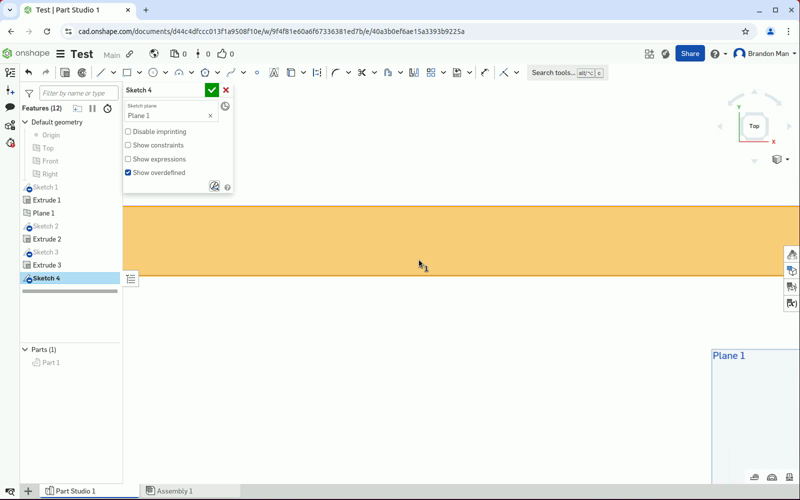
scroll(-6)
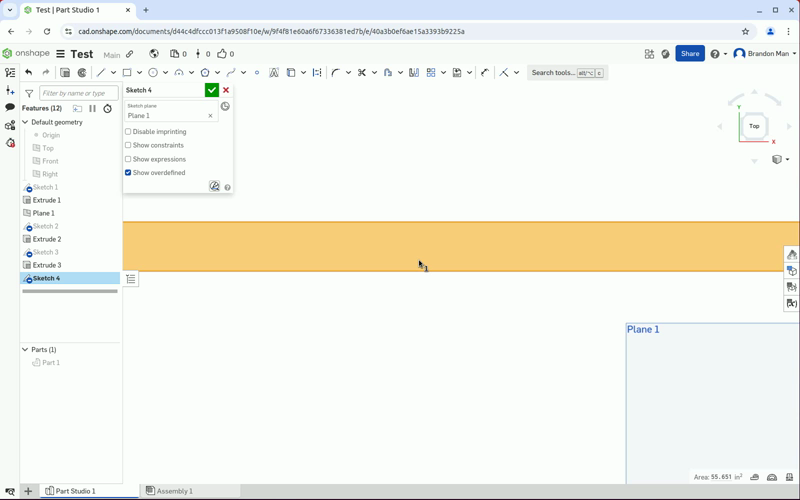
scroll(-6)
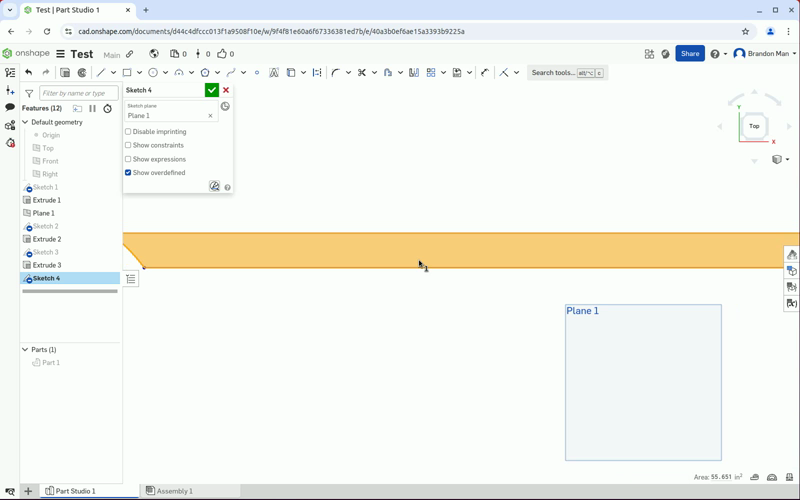
scroll(-6)
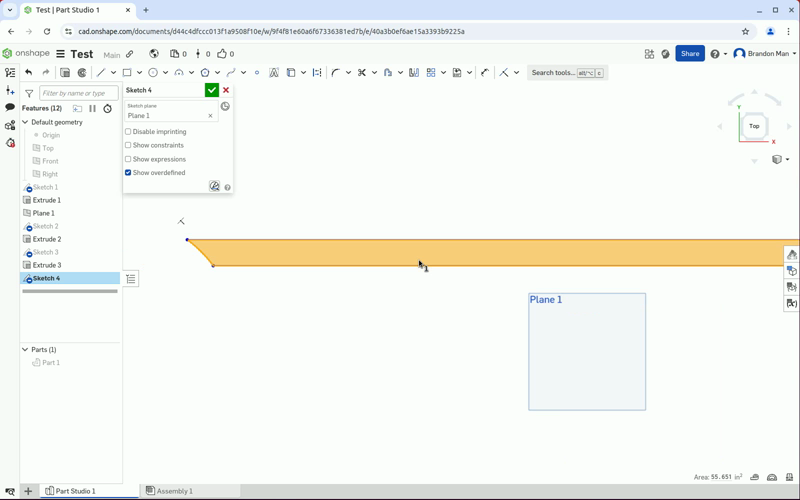
scroll(-6)
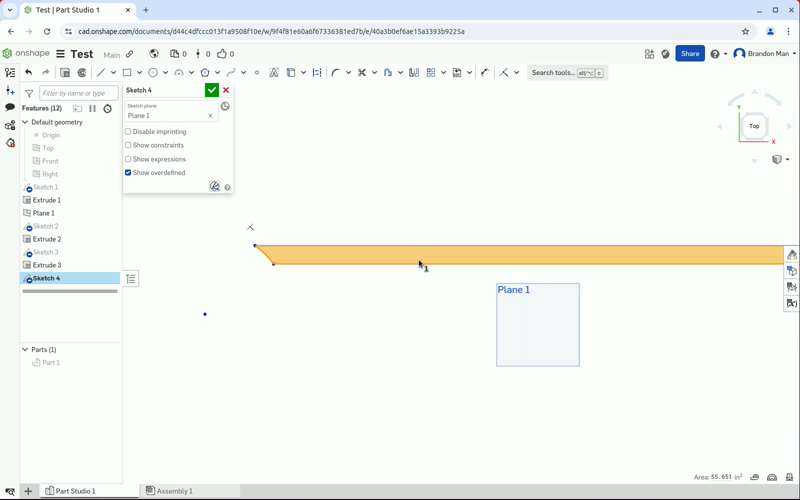
scroll(-6)
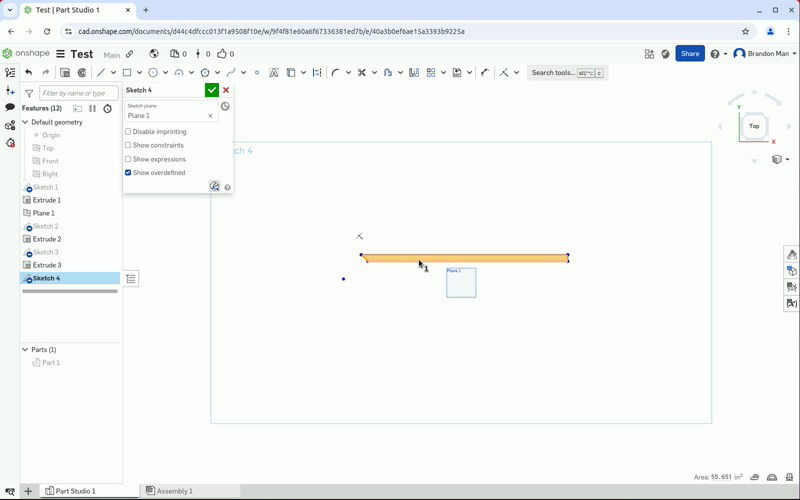
mouse_move(73, 352)
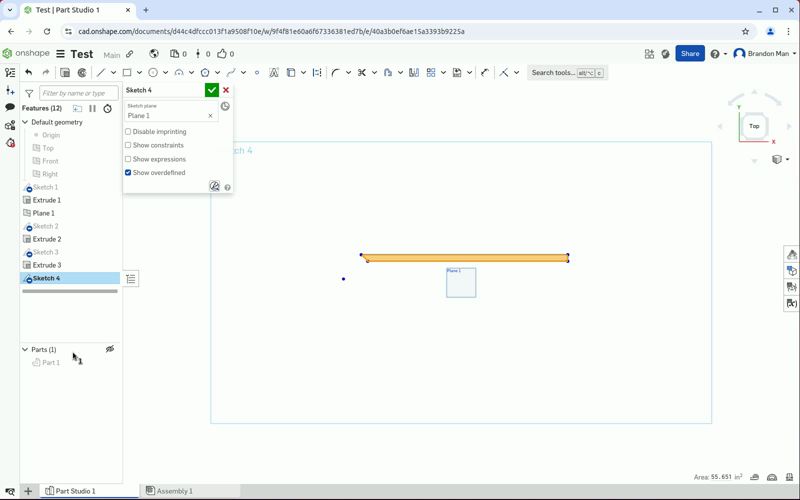
key(shift+y)
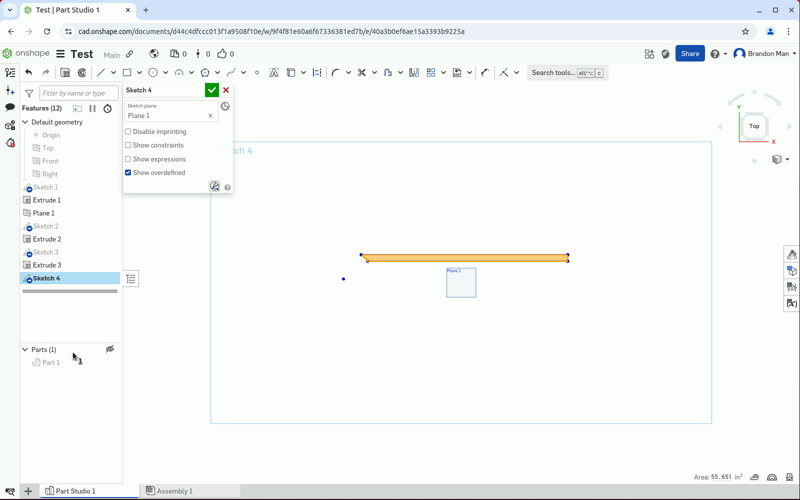
key(shift+e)
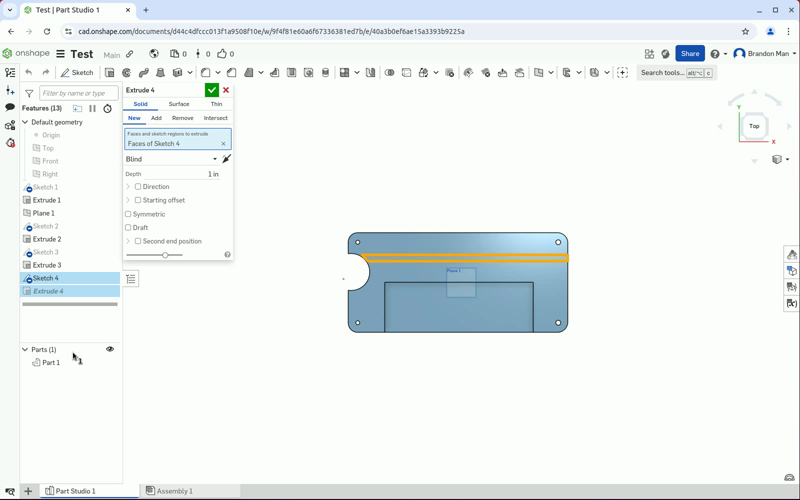
mouse_move(143, 106)
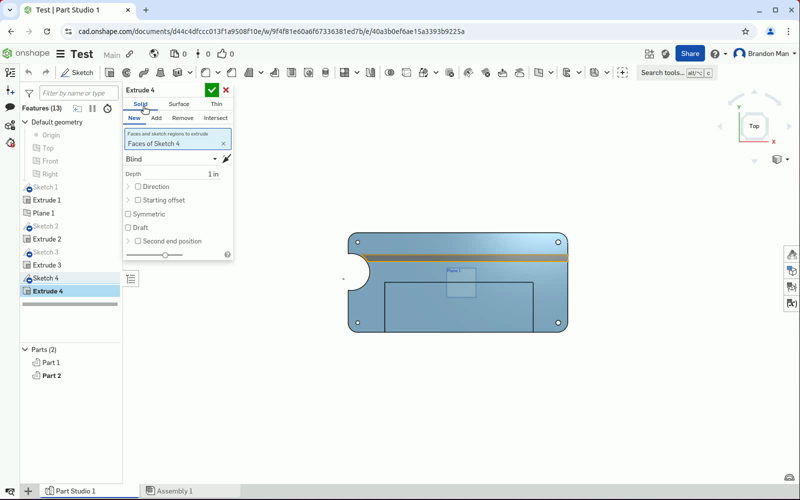
click(143, 106)
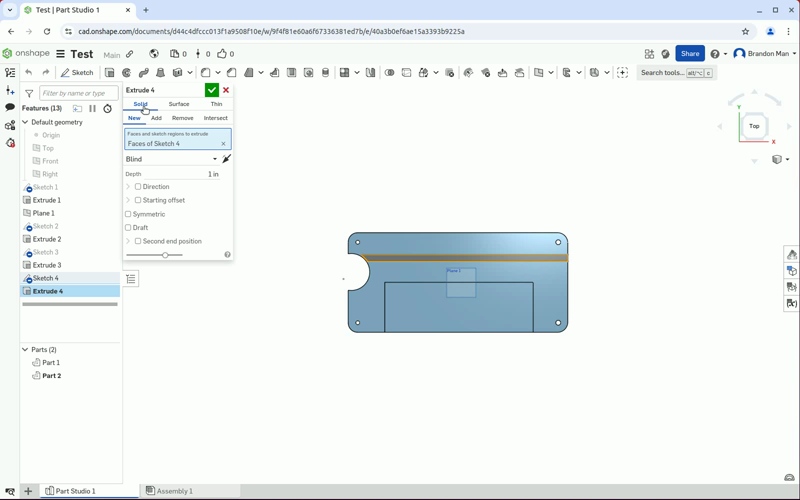
mouse_move(186, 120)
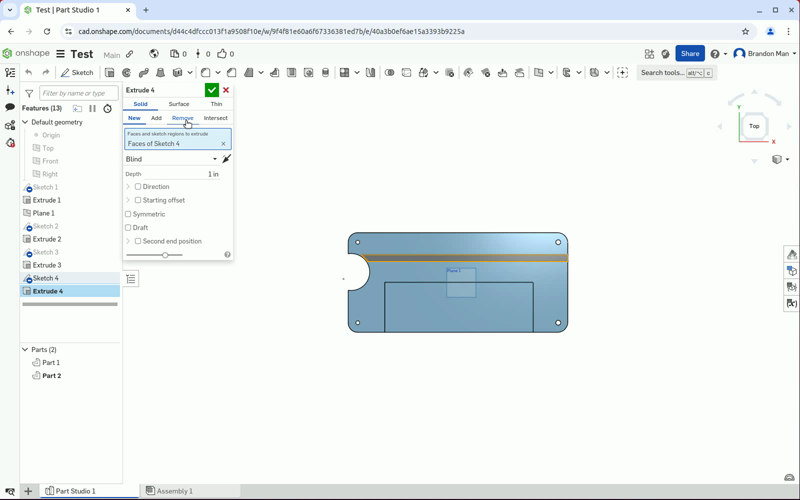
click(186, 120)
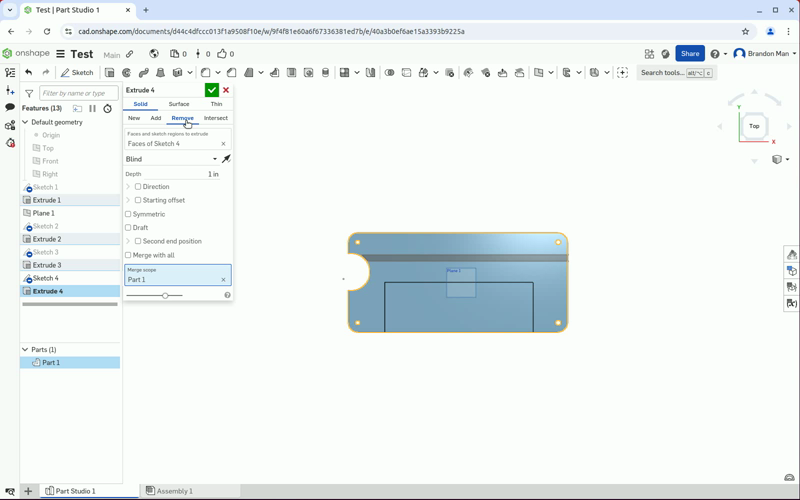
key(tab, 4)
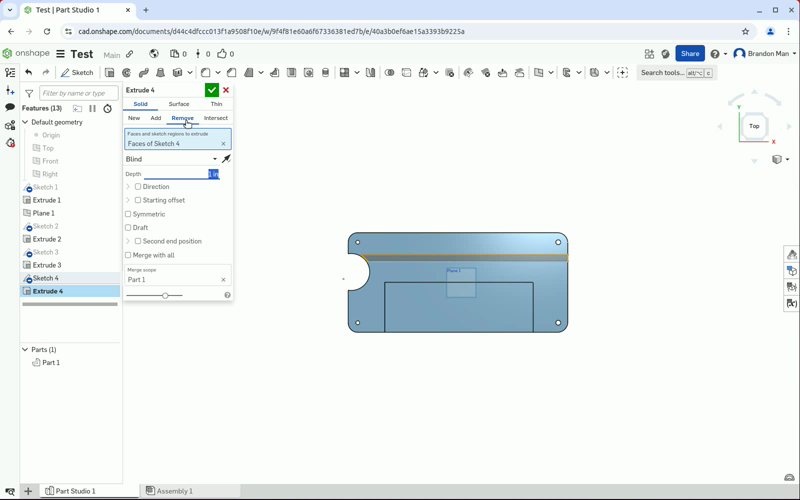
text(0.722)
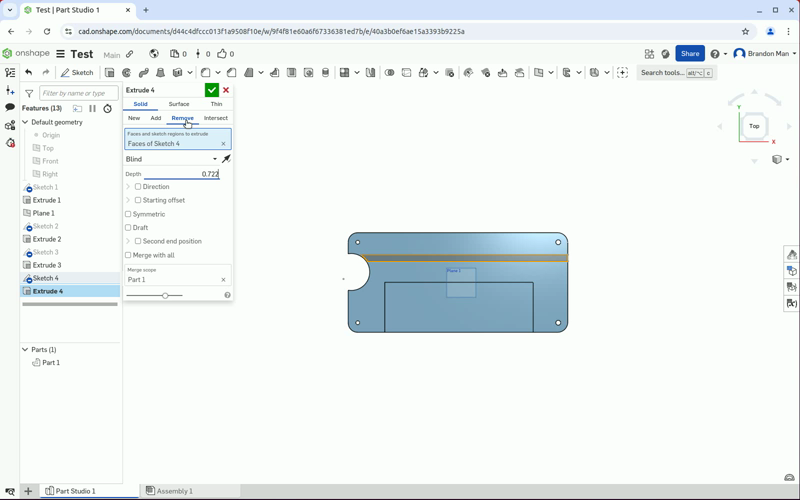
key(tab, 6)
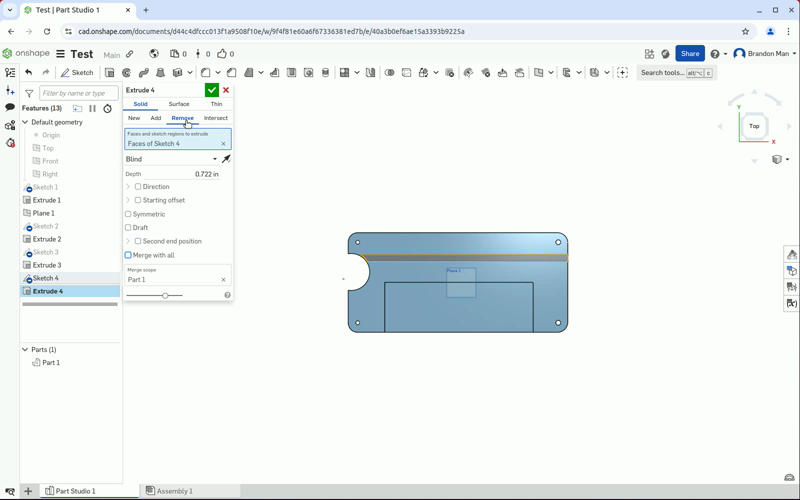
key(space)
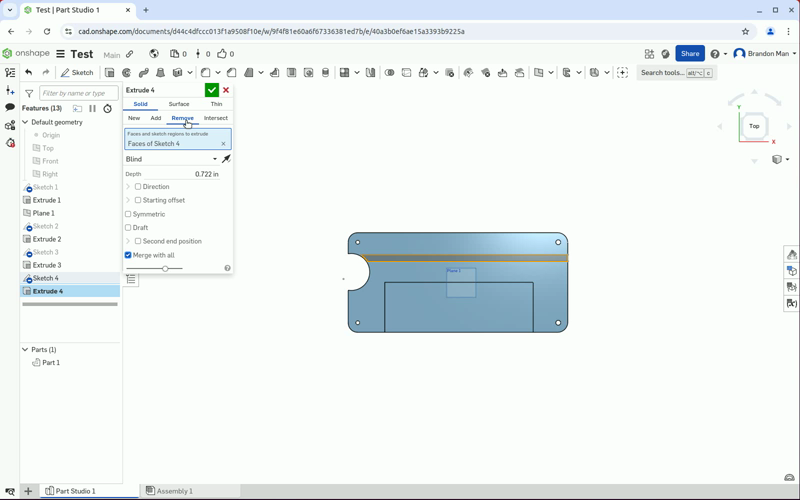
key(enter)
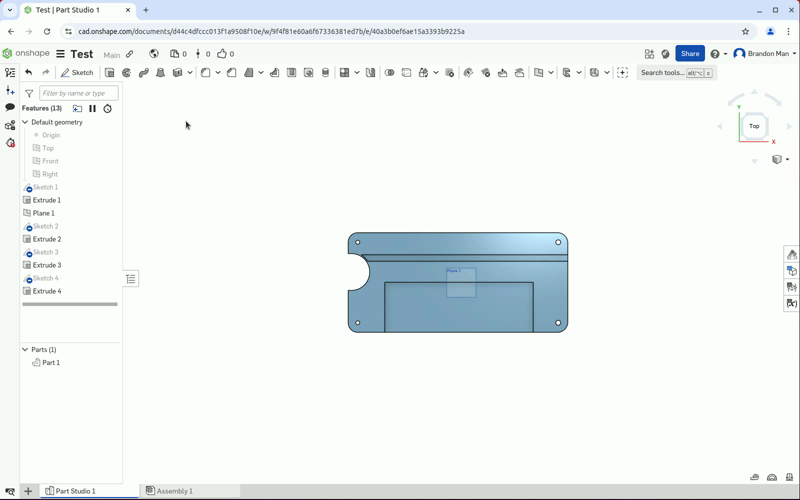
key(shift+h)
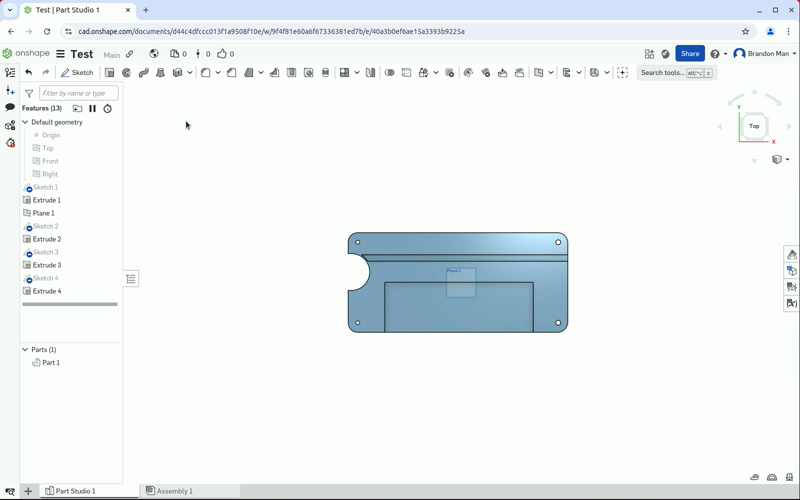
key(shift+h)
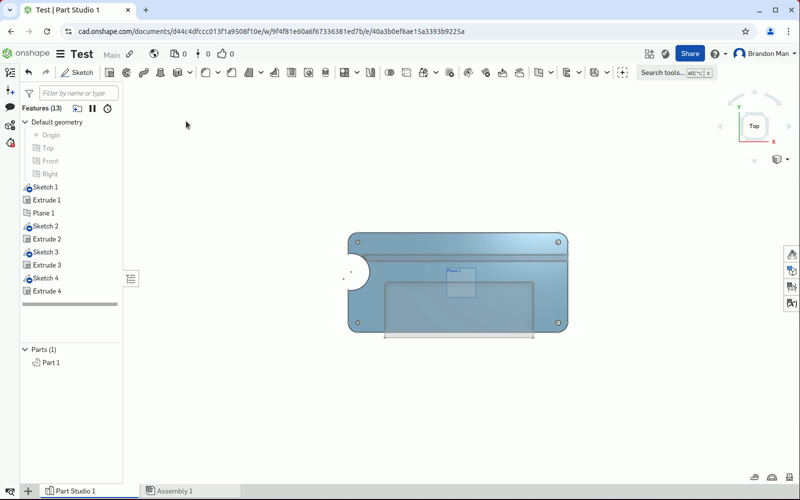
key(shift+7)
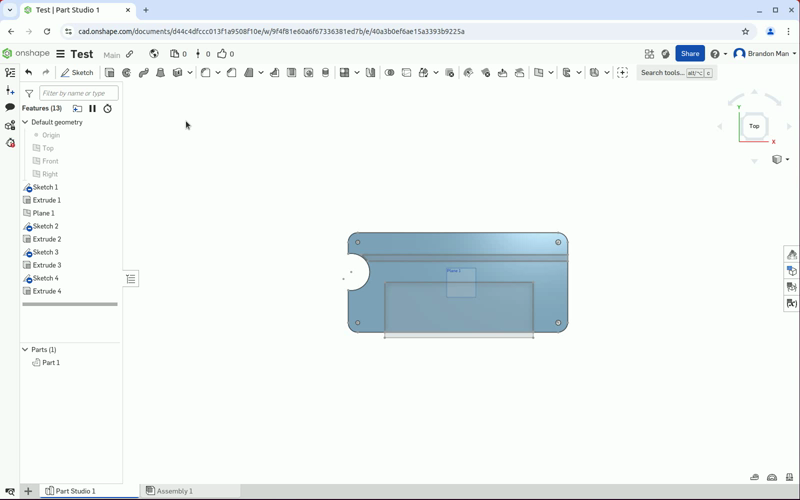
key(up, 3)
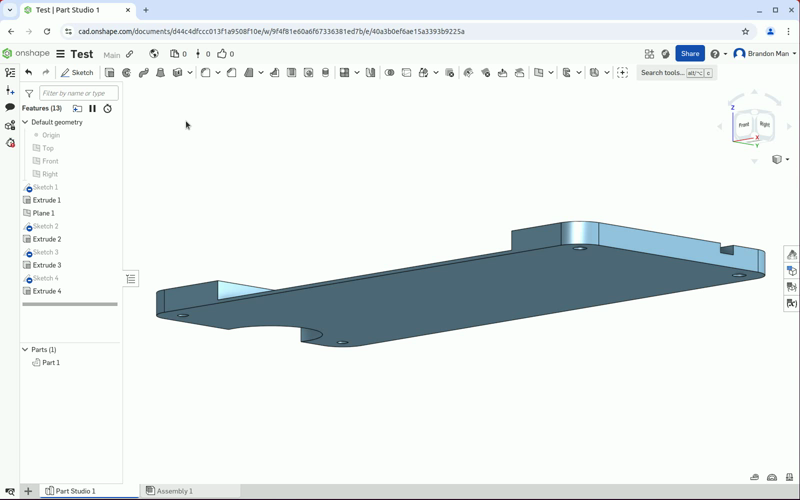
key(left, 3)
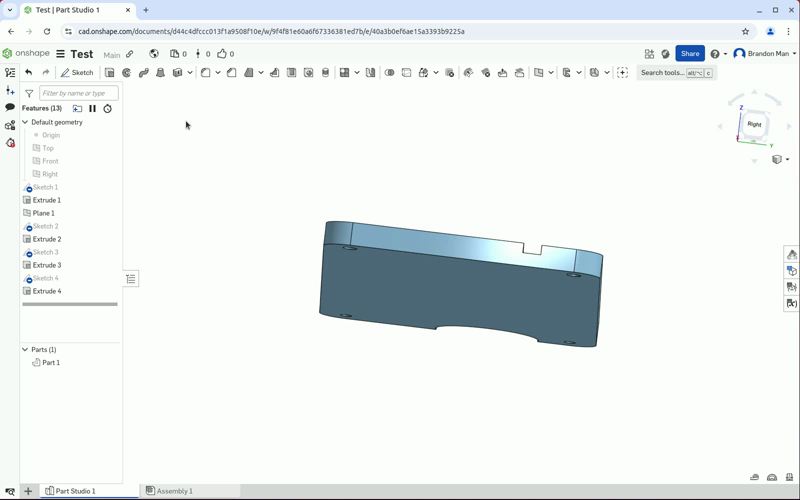
key(right, 3)
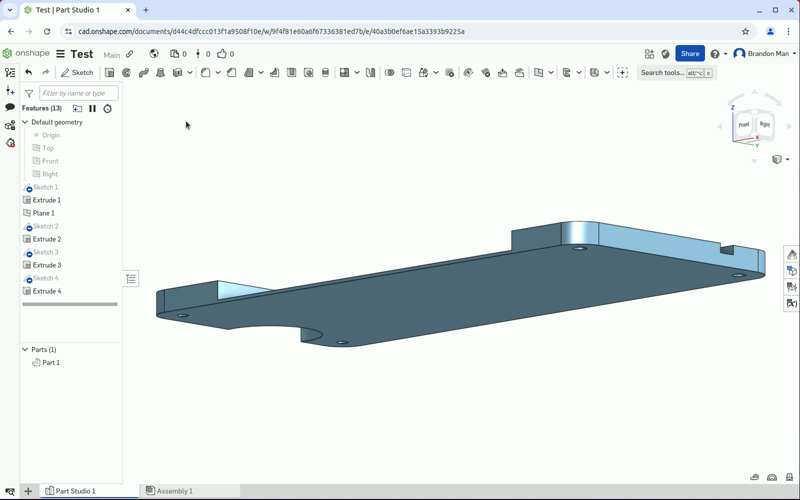
key(down, 3)
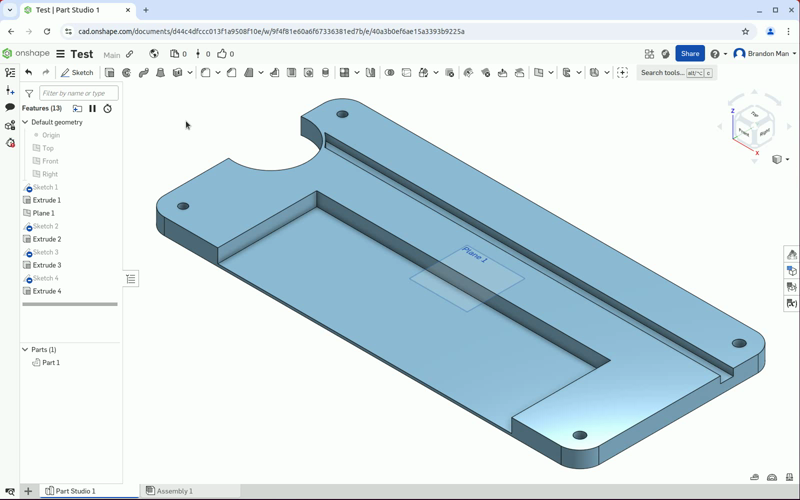
mouse_move(73, 189)
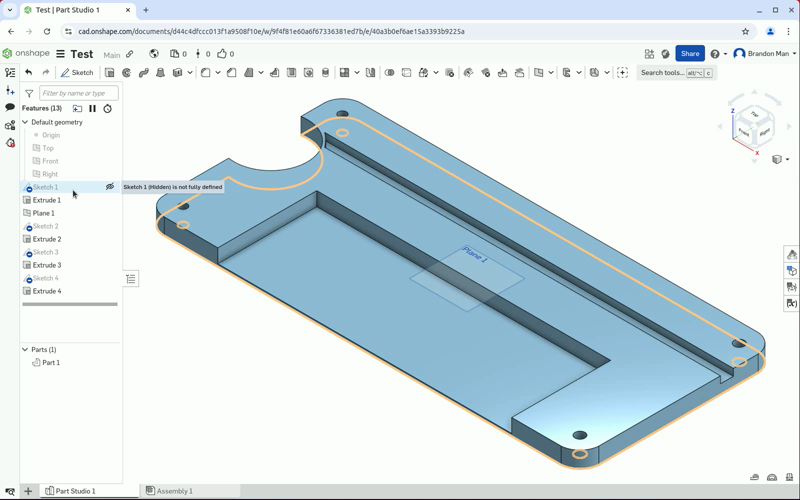
click(73, 189)